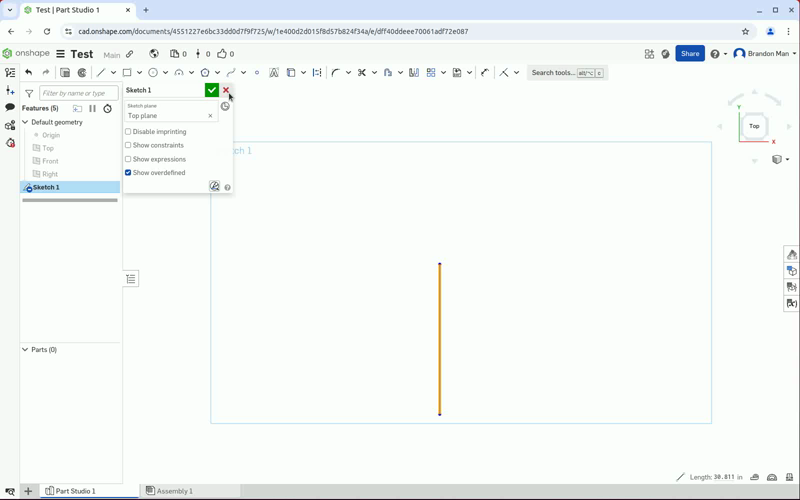
key(shift+h)
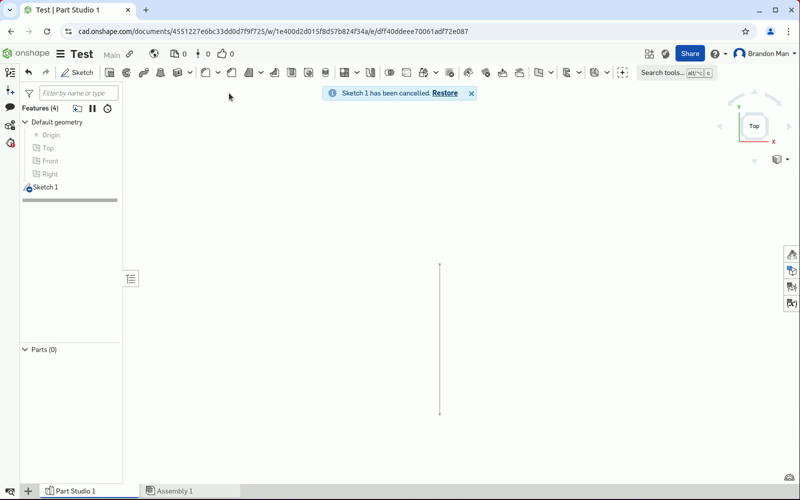
mouse_move(73, 352)
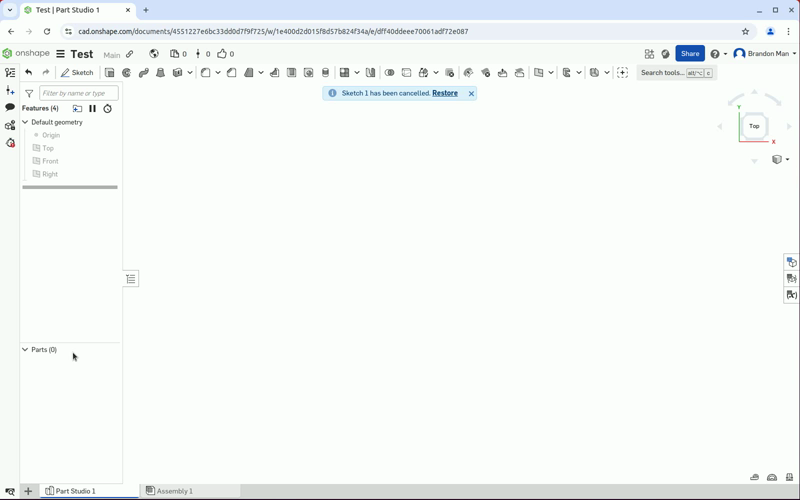
key(y)
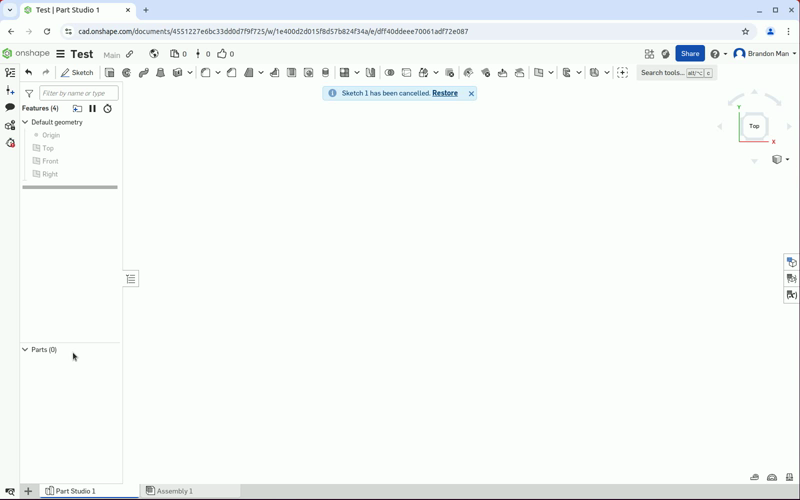
key(shift+p)
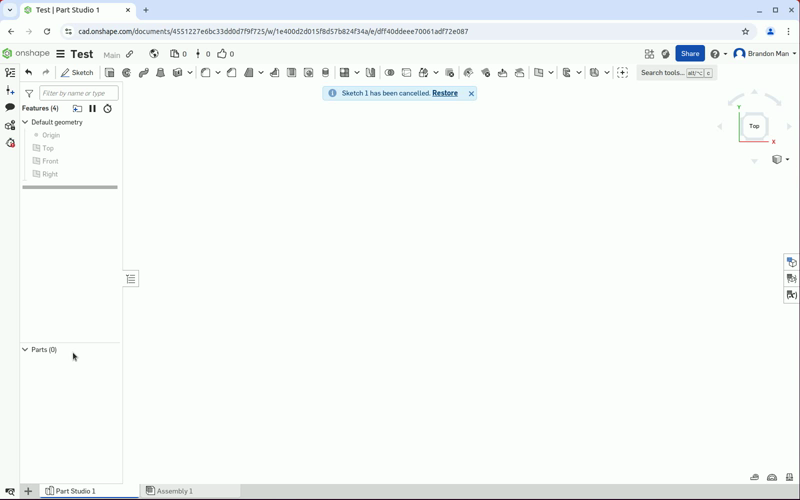
key(space)
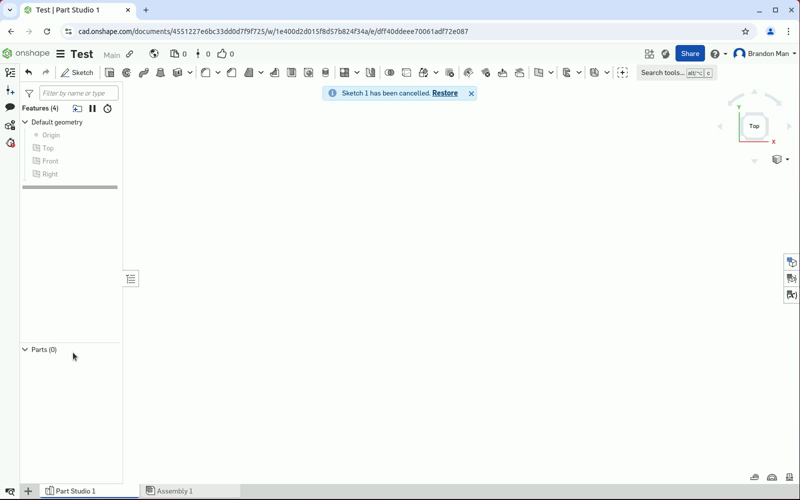
key_down(shift)
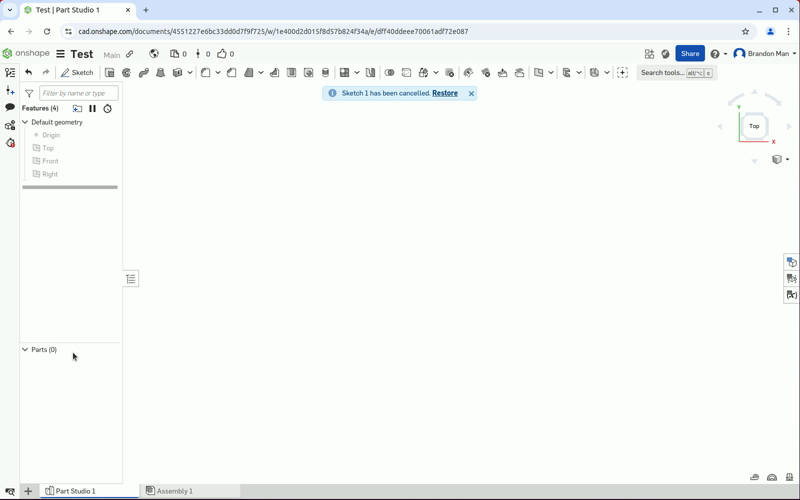
key(up)
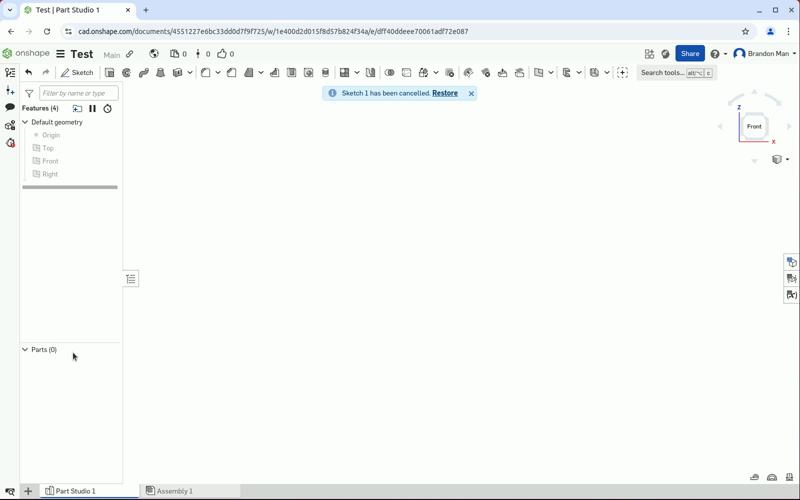
key_up(shift)
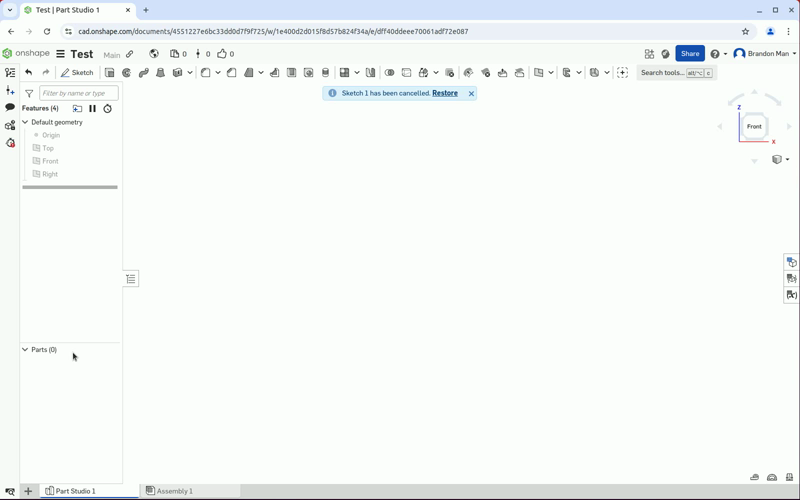
key(space)
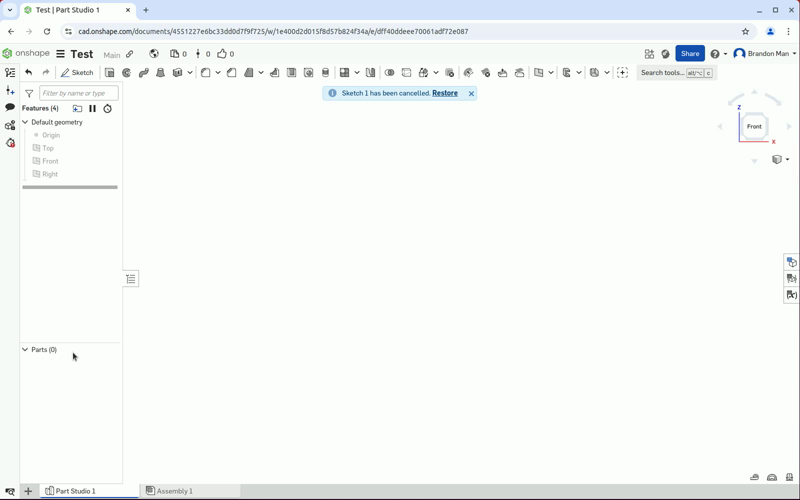
key_down(shift)
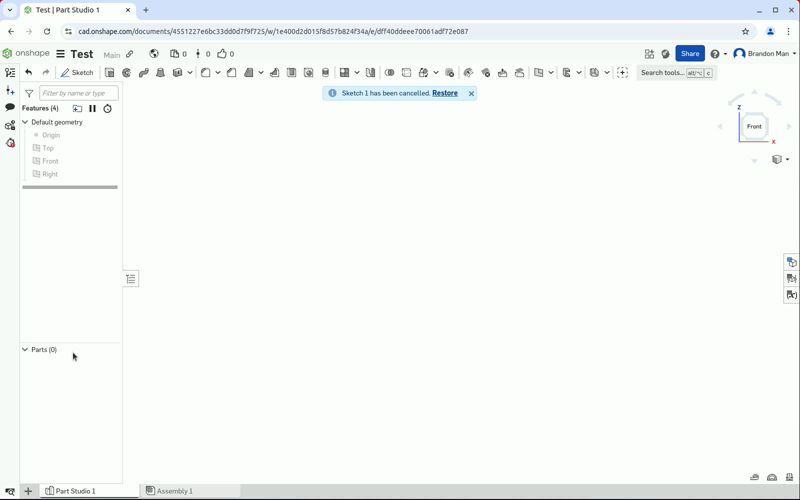
key(left)
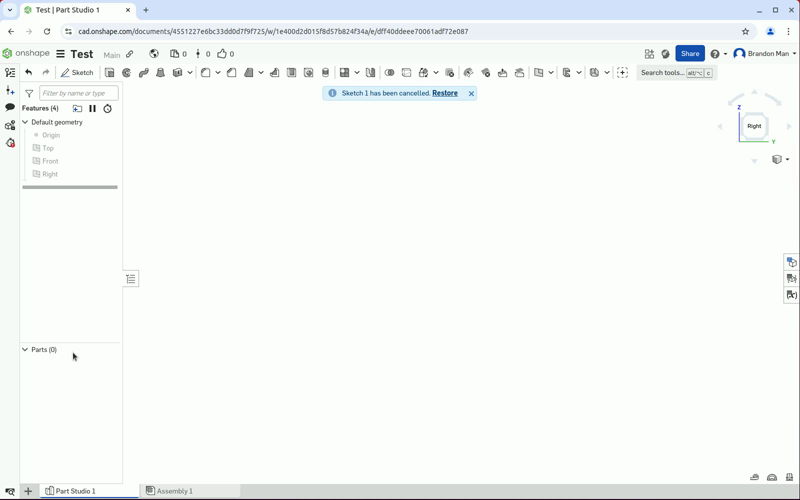
key_up(shift)
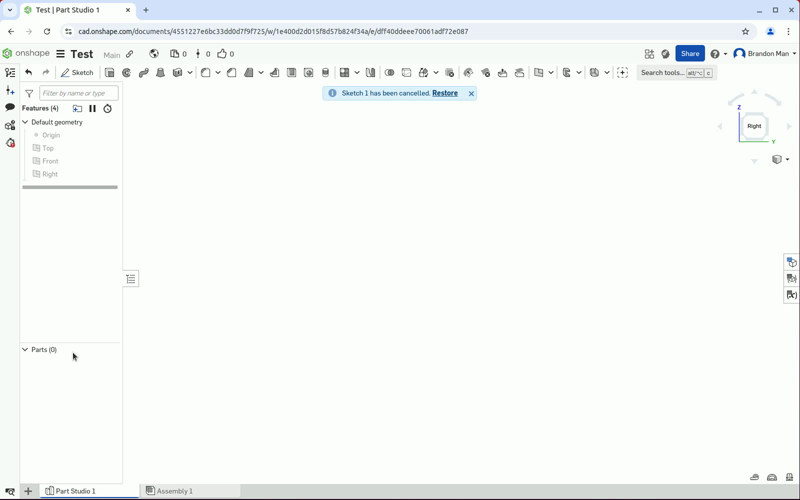
mouse_move(73, 352)
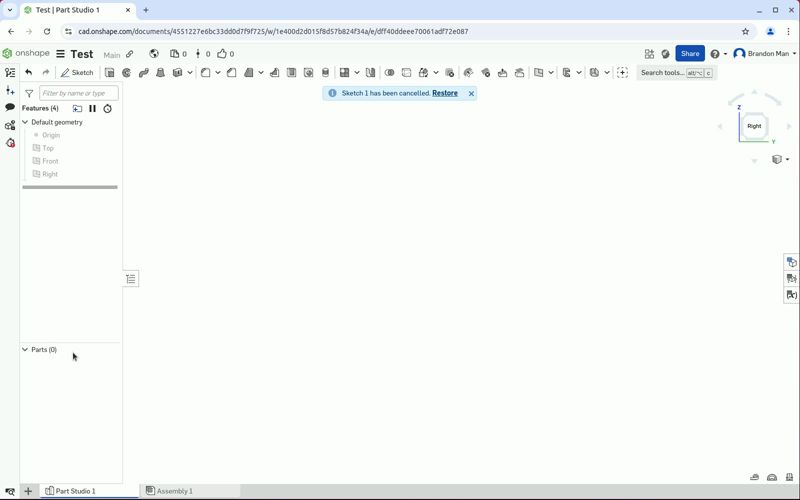
key(shift+y)
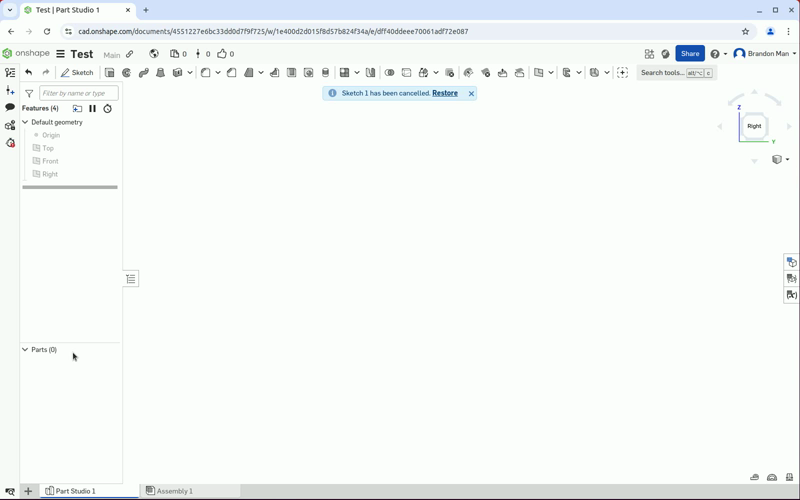
key(shift+s)
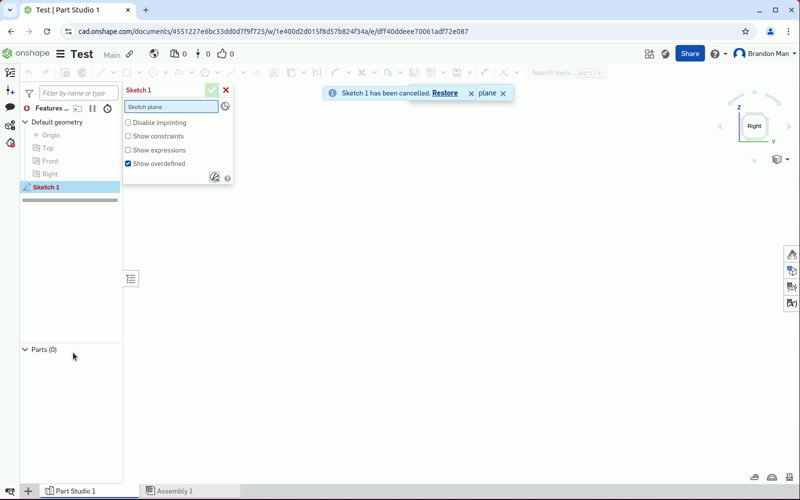
mouse_move(73, 176)
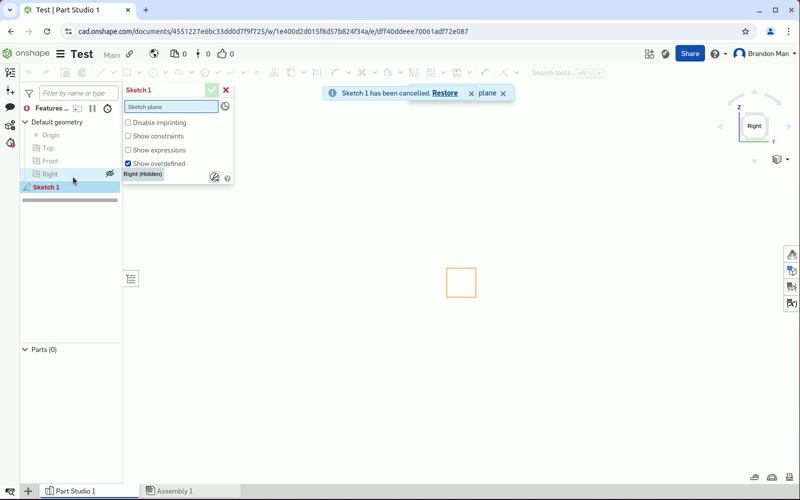
click(73, 176)
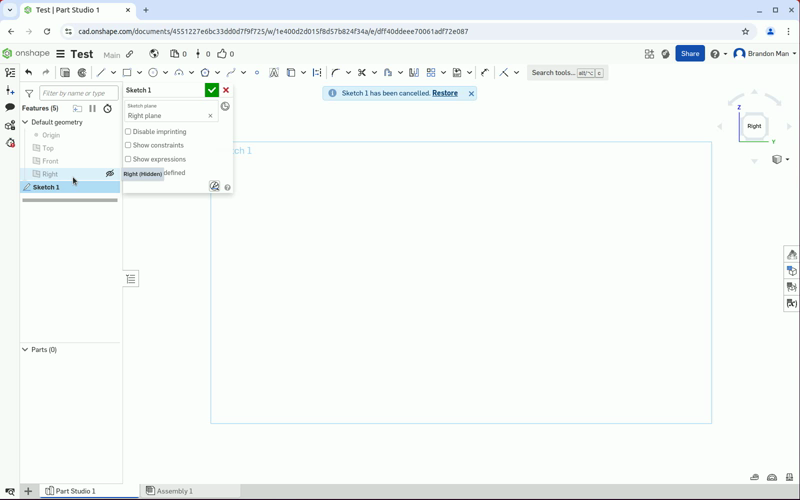
mouse_move(73, 352)
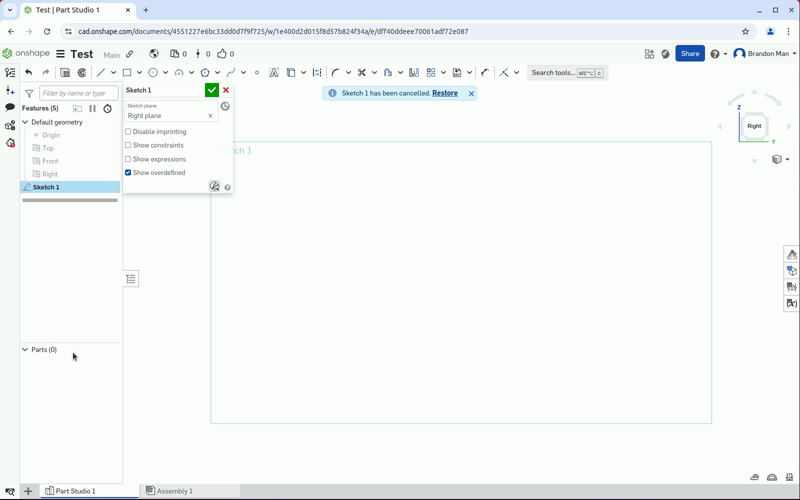
key(y)
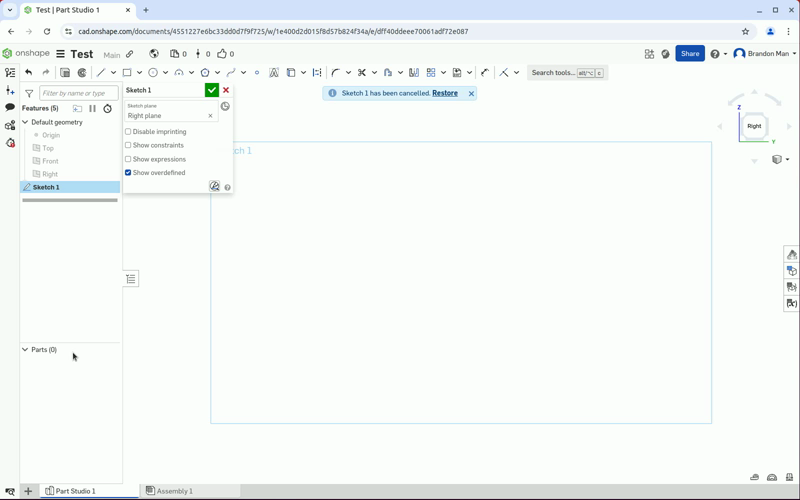
key(l)
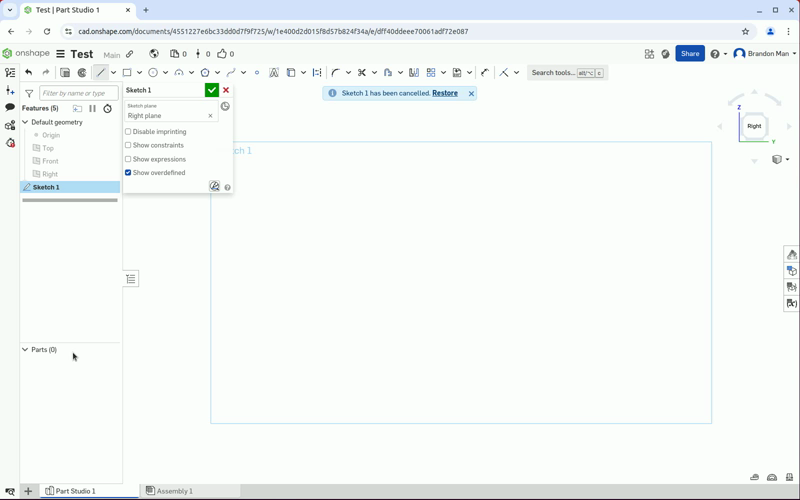
key_down(shift)
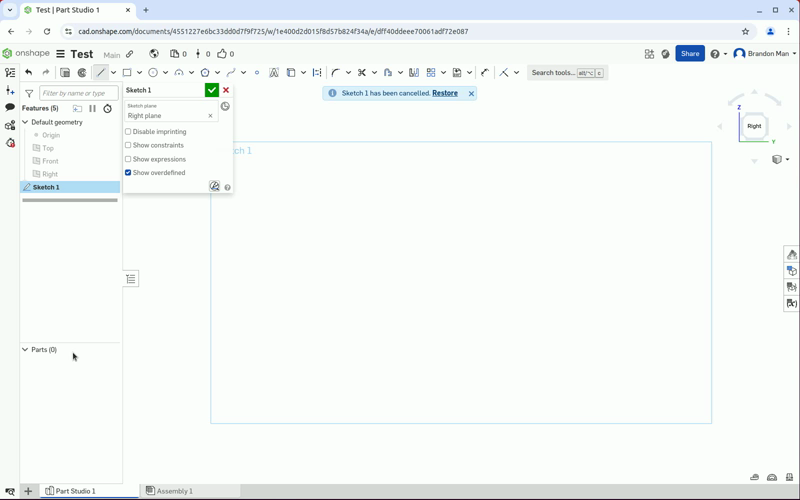
mouse_move(460, 282)
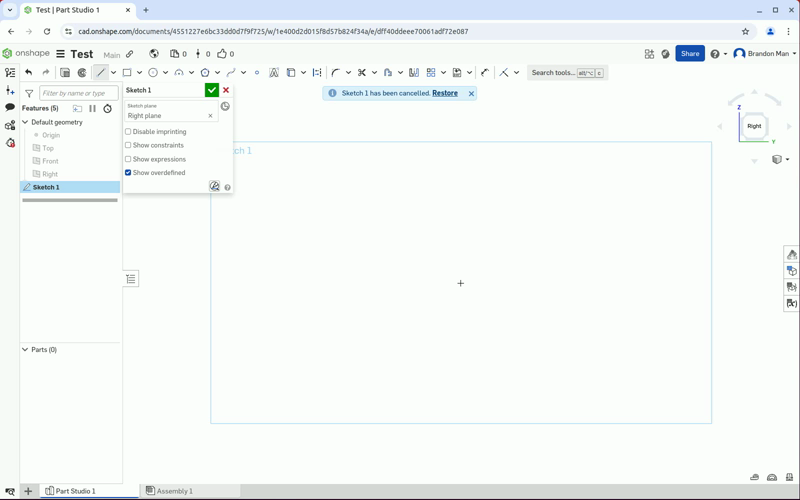
click(460, 282)
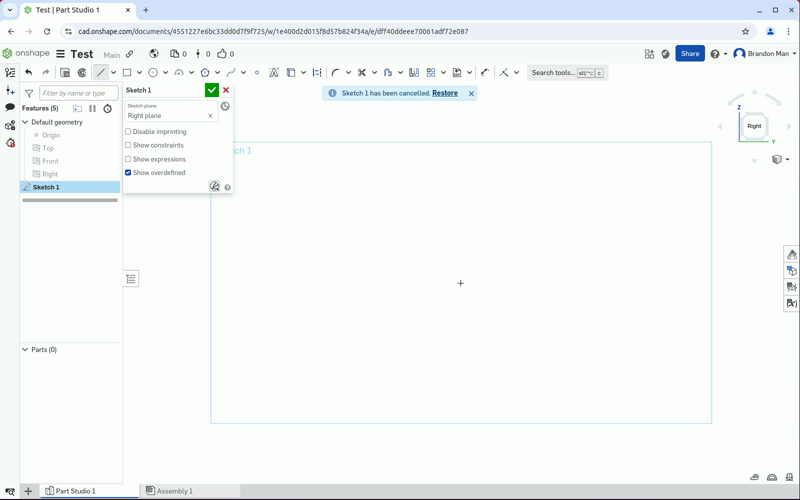
key_up(shift)
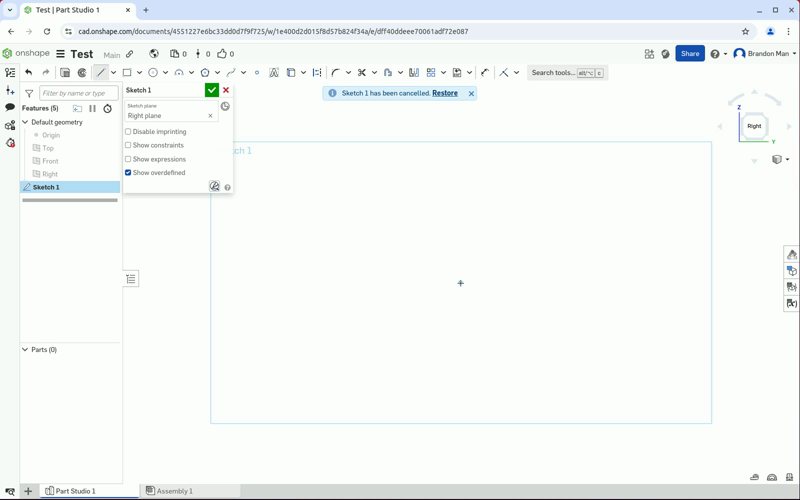
key_down(shift)
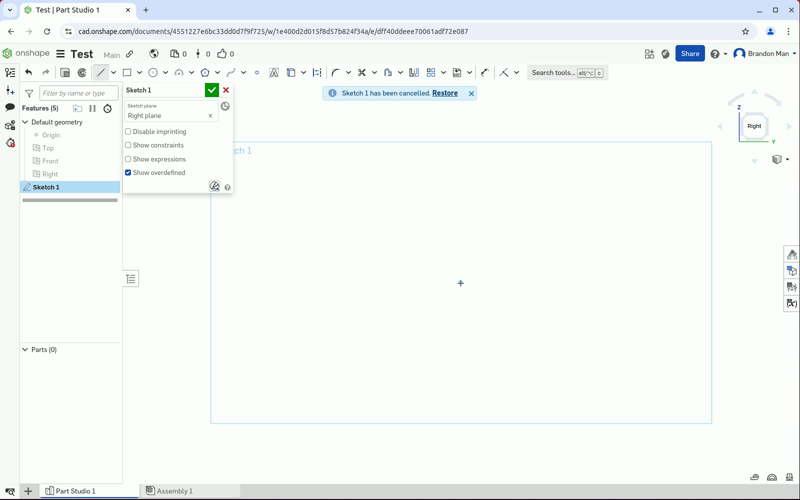
mouse_move(490, 282)
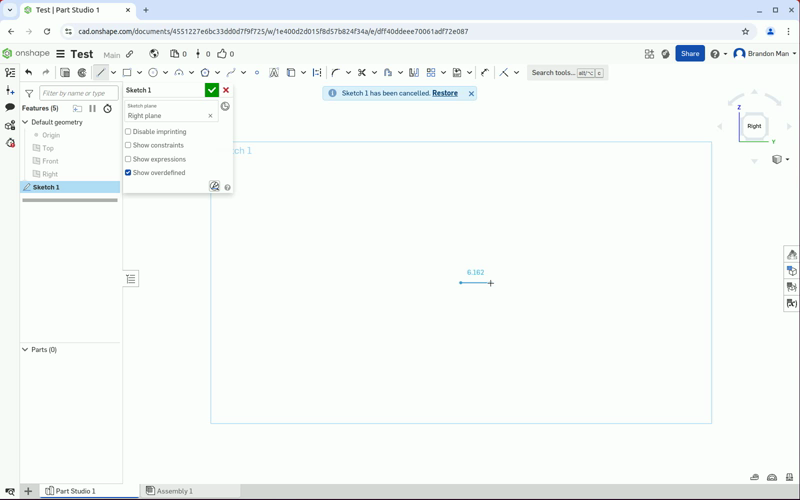
mouse_move(503, 282)
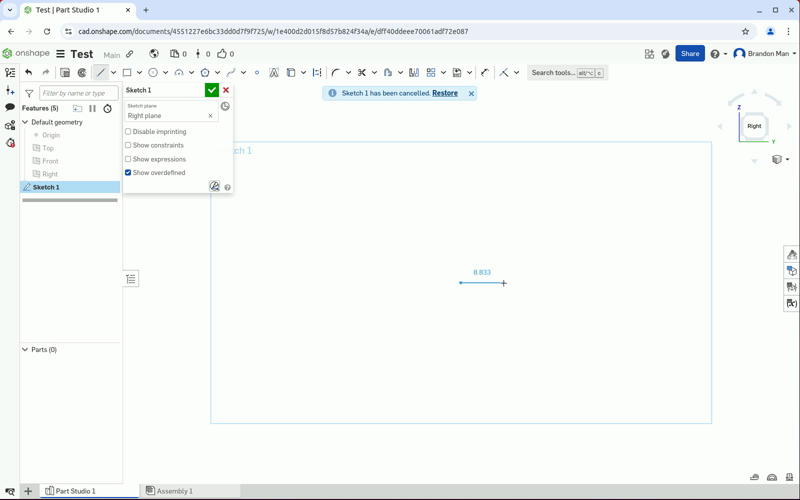
click(503, 282)
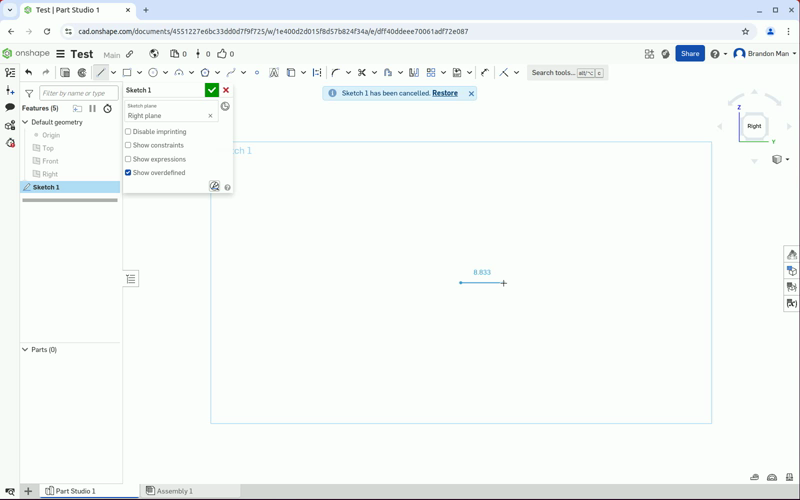
key_up(shift)
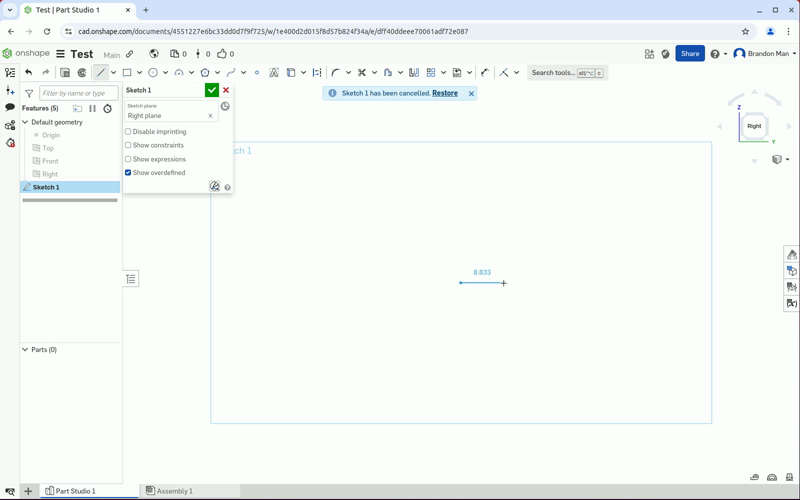
key_down(shift)
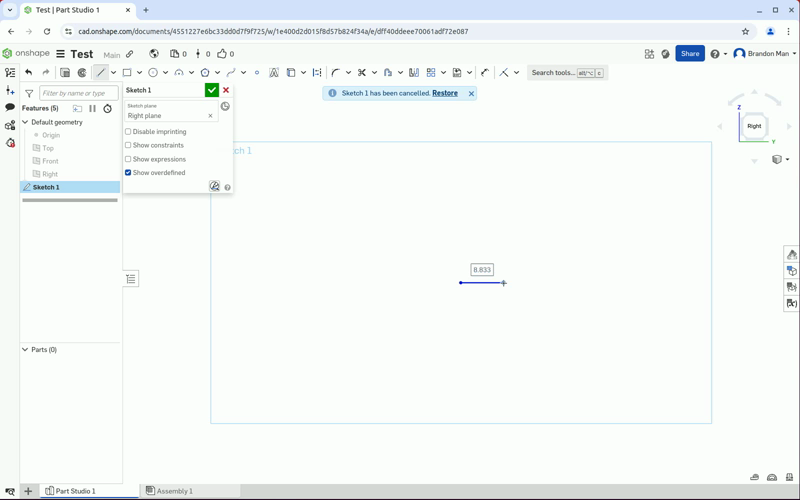
mouse_move(533, 282)
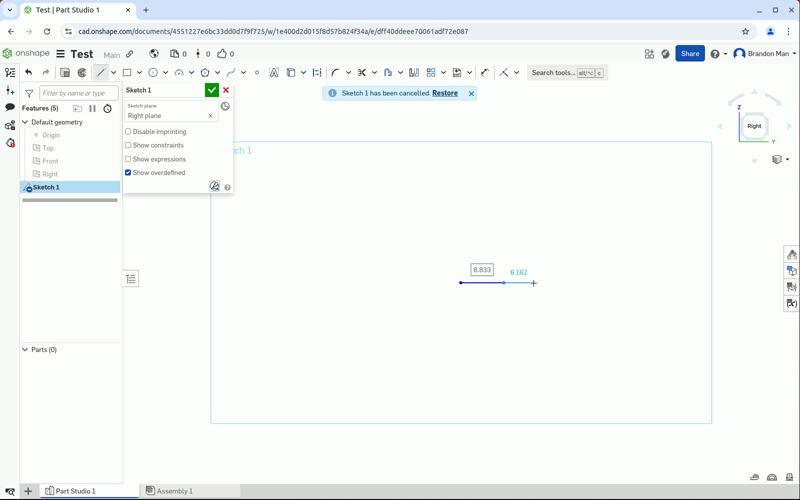
mouse_move(503, 240)
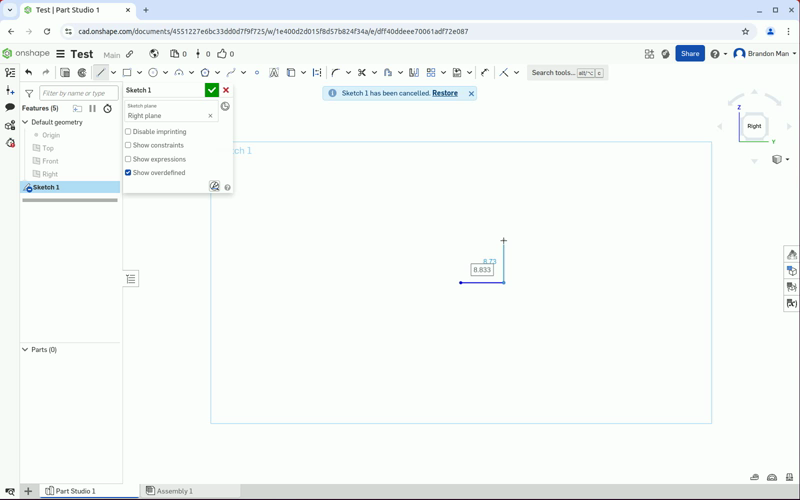
click(503, 240)
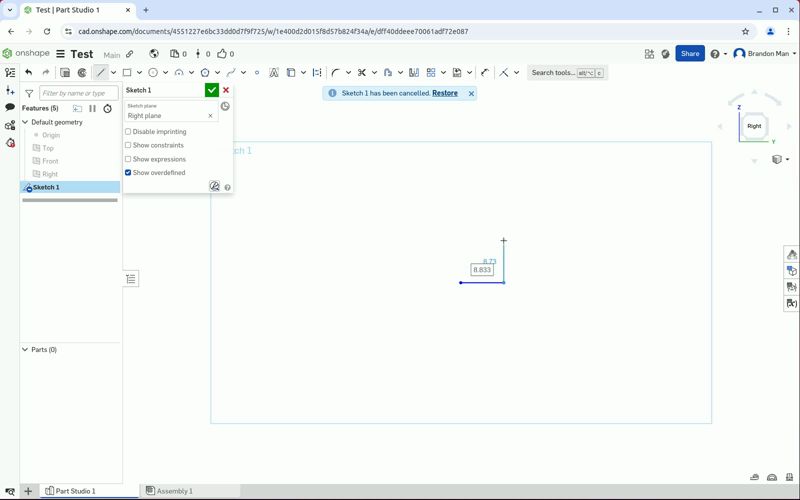
key_up(shift)
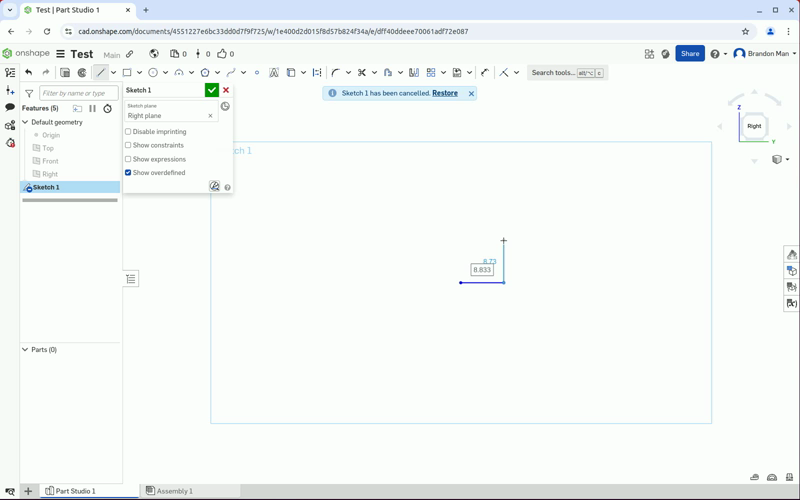
key_down(shift)
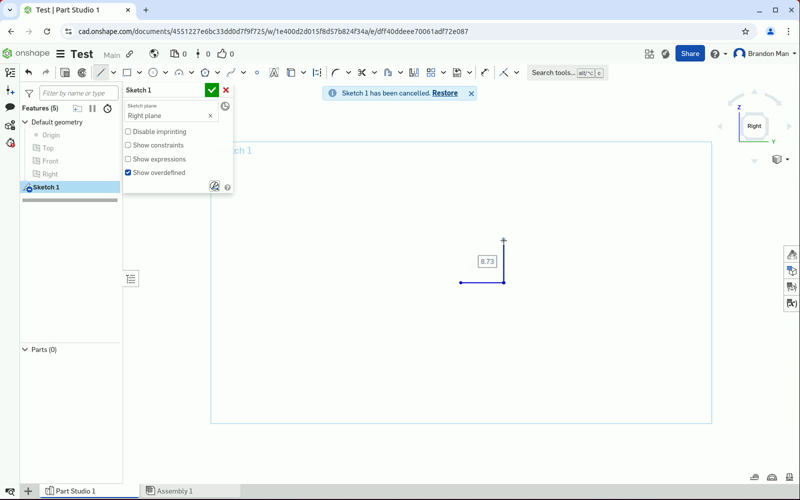
mouse_move(533, 240)
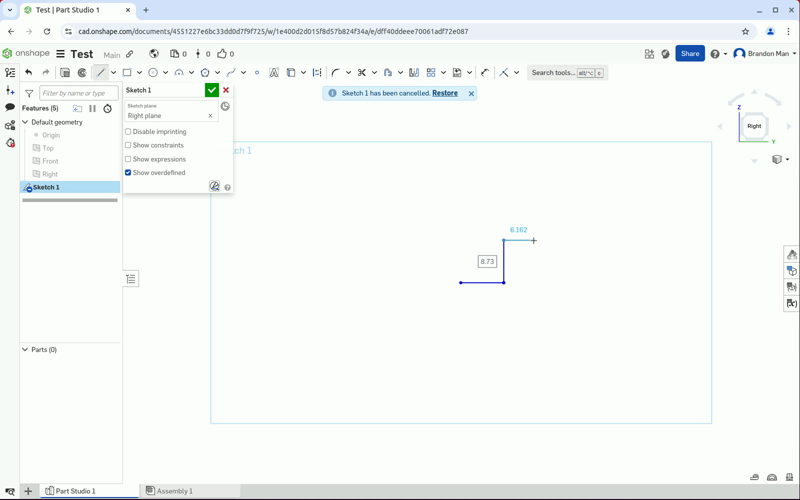
mouse_move(460, 240)
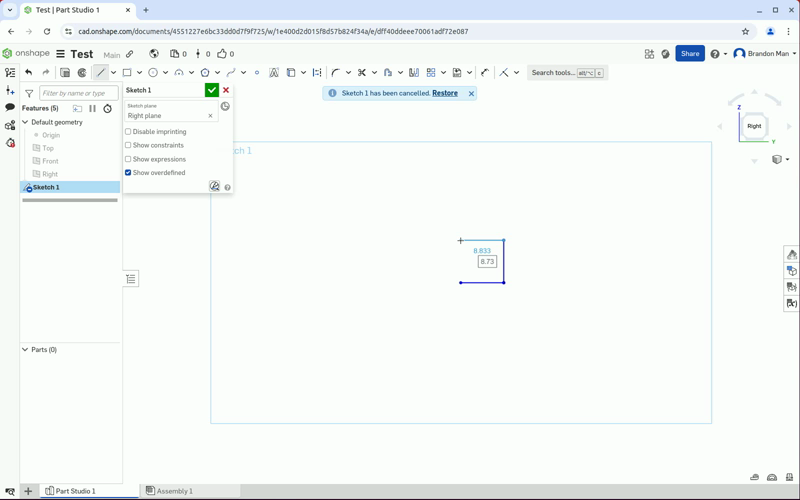
click(460, 240)
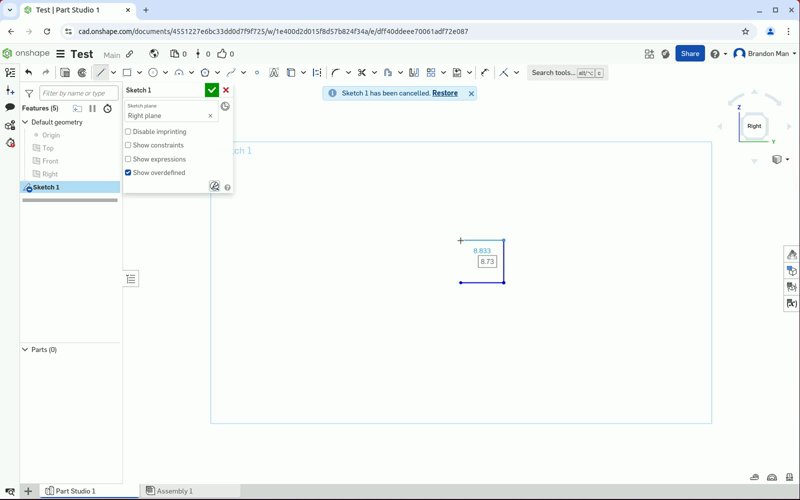
key_up(shift)
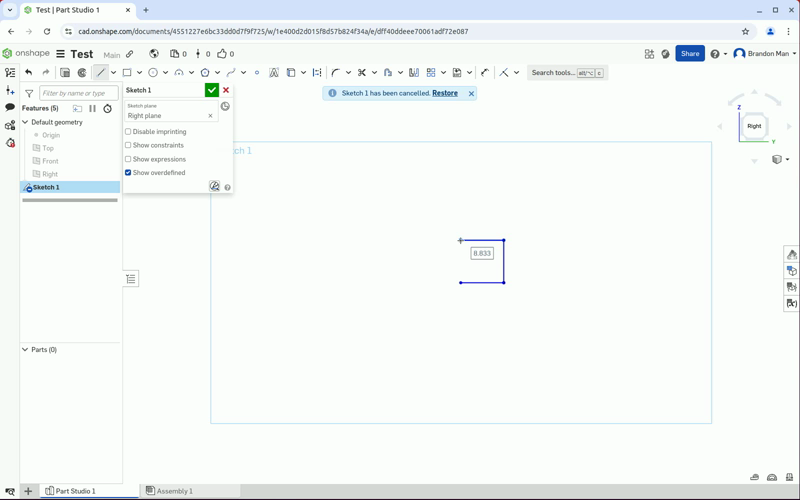
mouse_move(490, 240)
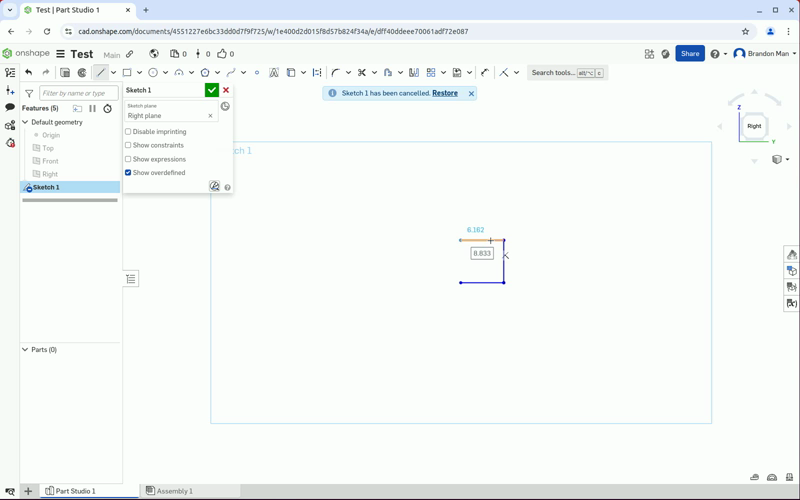
key_down(shift)
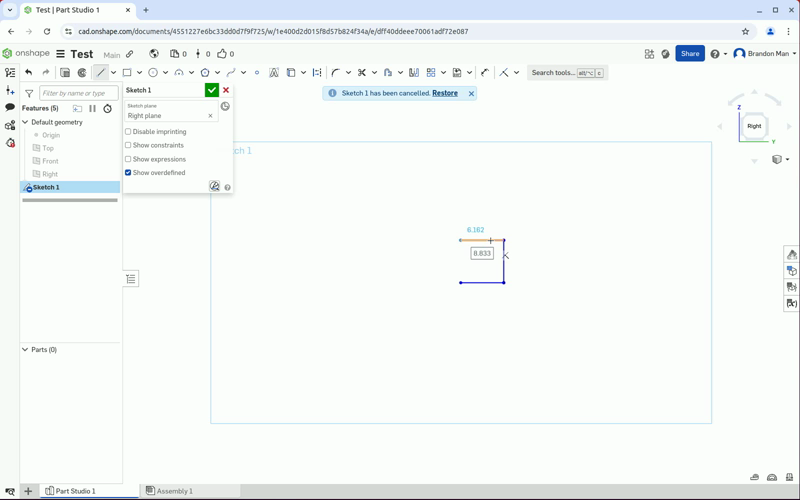
mouse_move(460, 282)
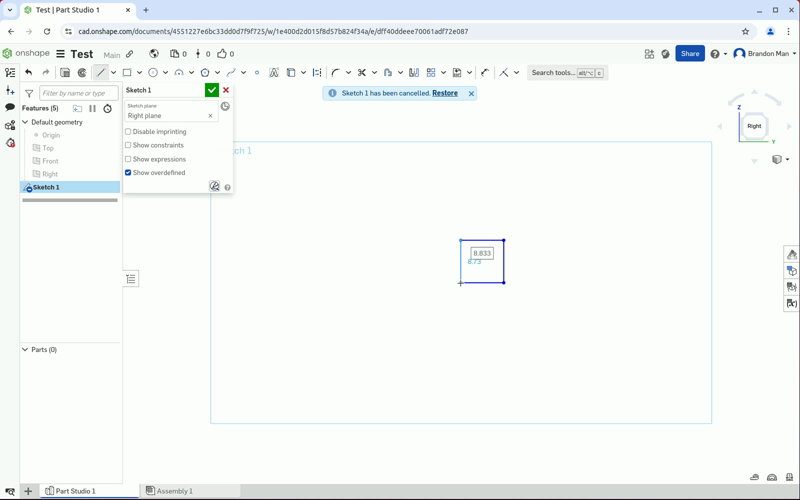
key_up(shift)
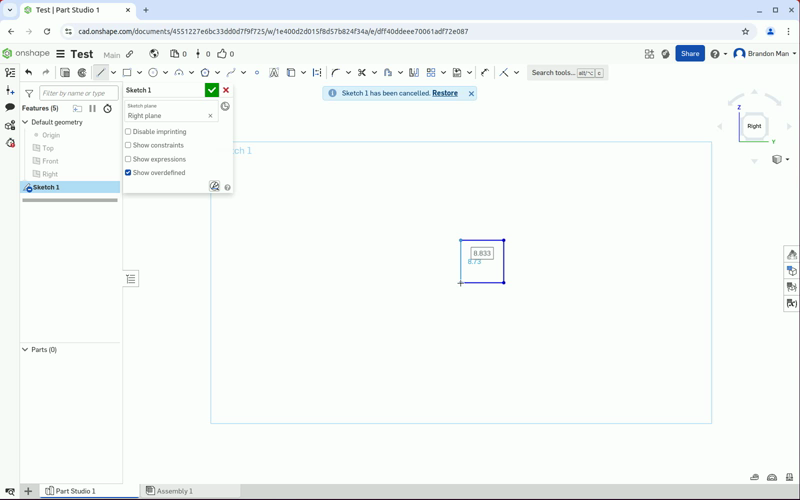
click(460, 282)
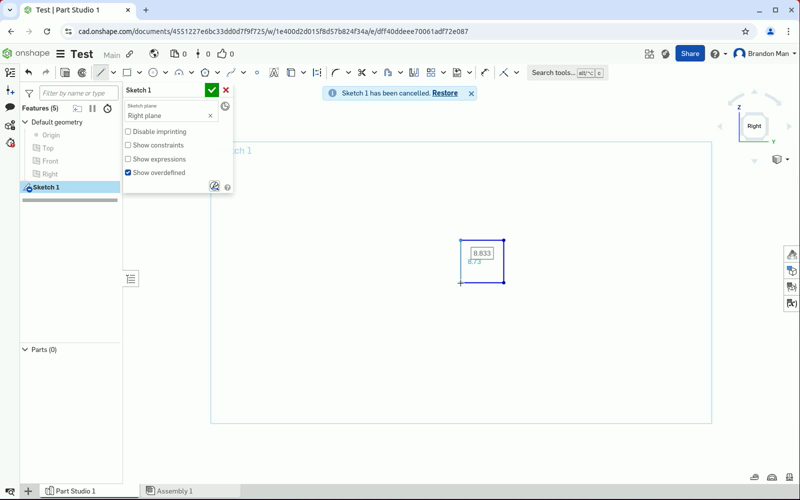
key(esc)
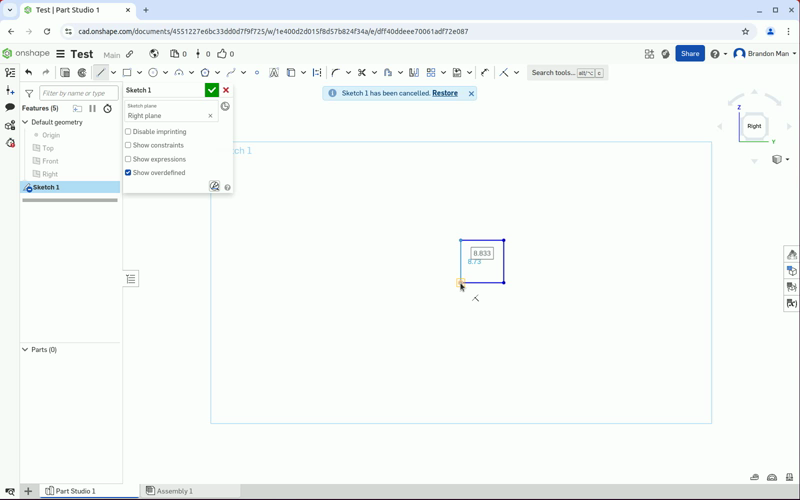
mouse_move(475, 257)
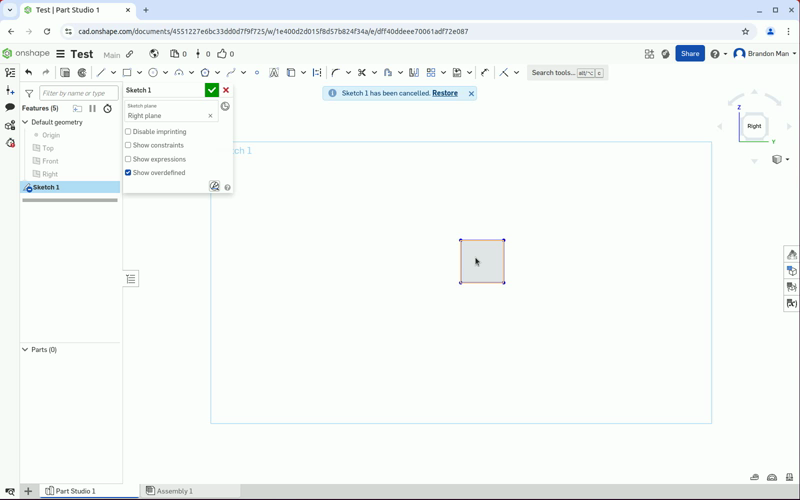
click(475, 257)
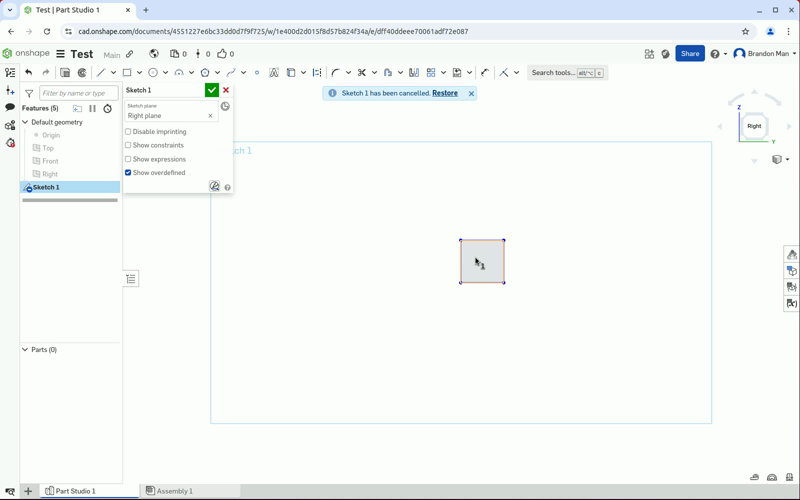
mouse_move(73, 352)
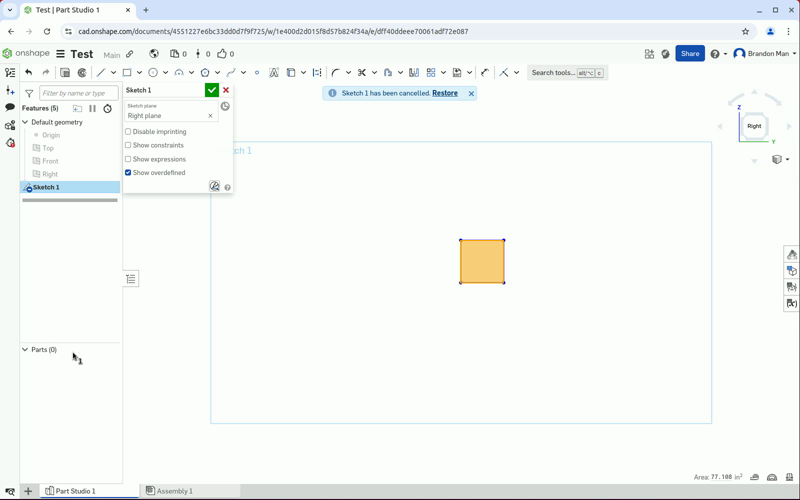
key(shift+y)
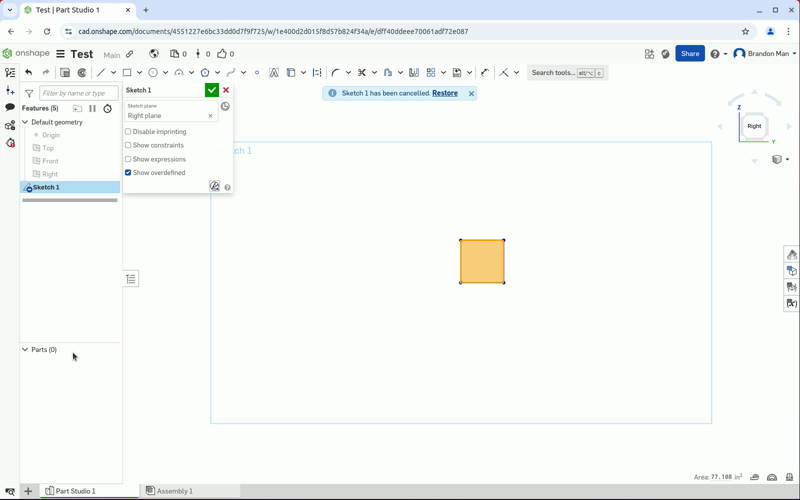
key(shift+e)
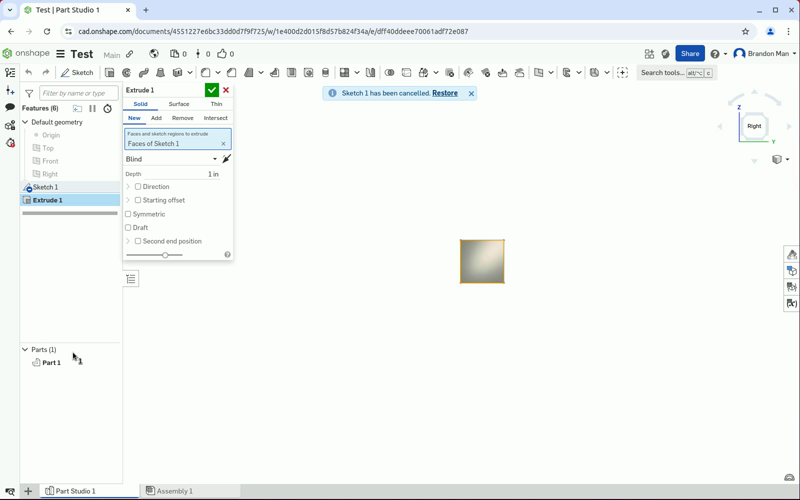
mouse_move(143, 106)
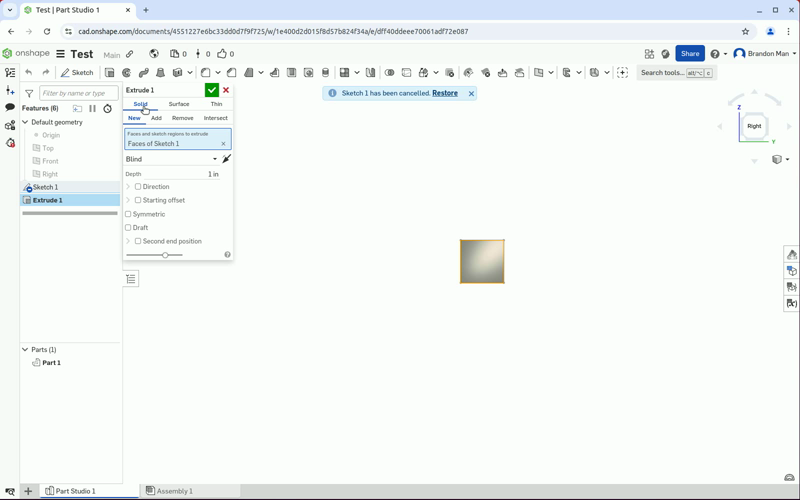
click(143, 106)
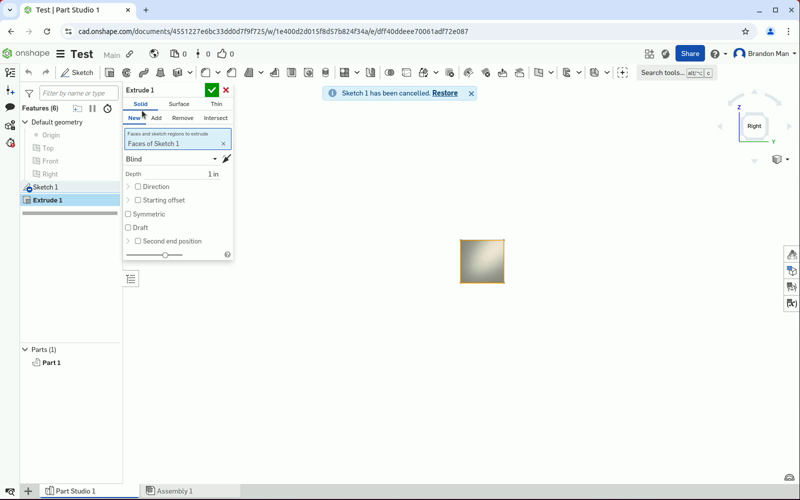
mouse_move(137, 120)
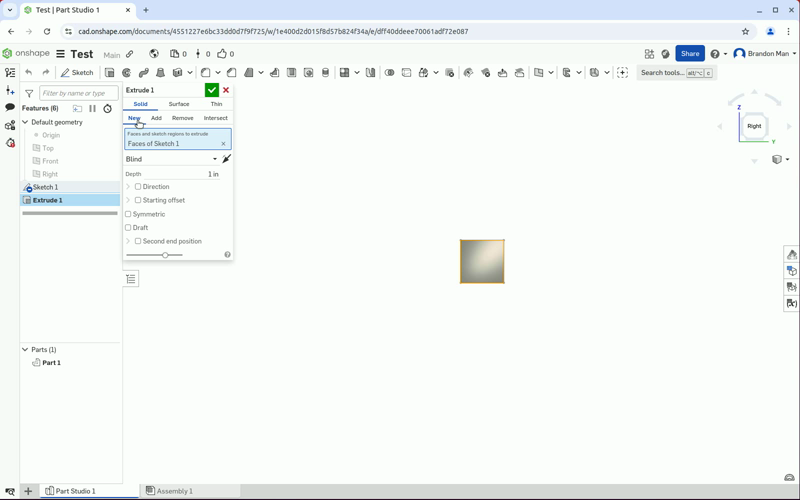
click(137, 120)
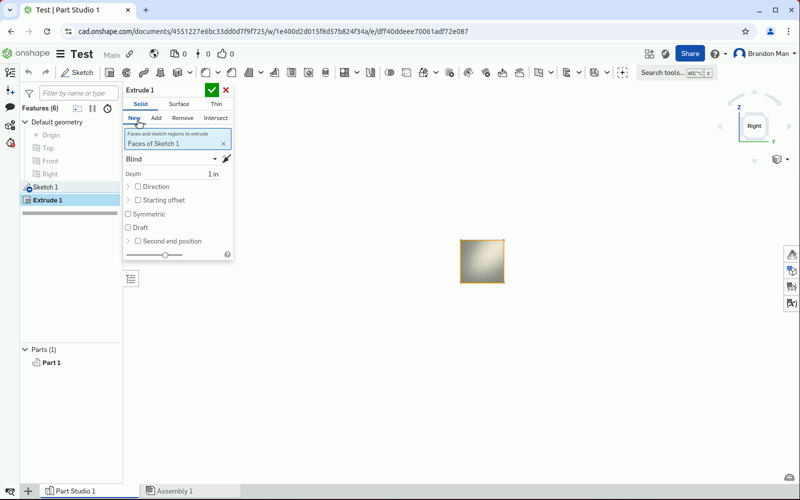
key(tab, 4)
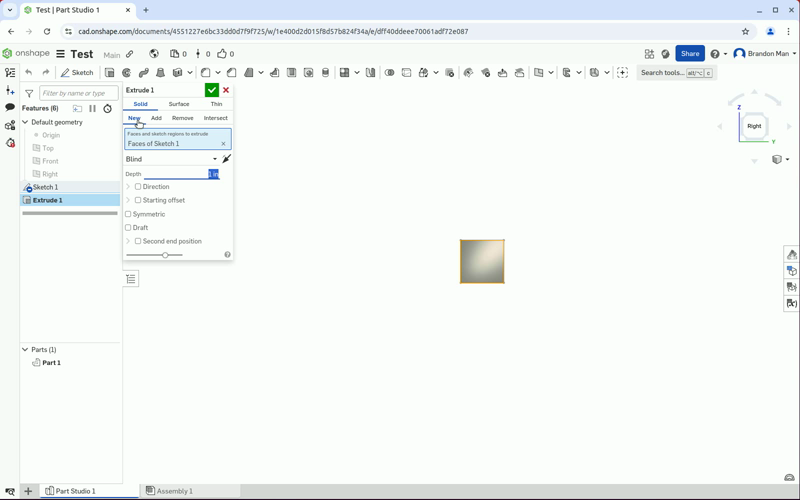
text(11.554)
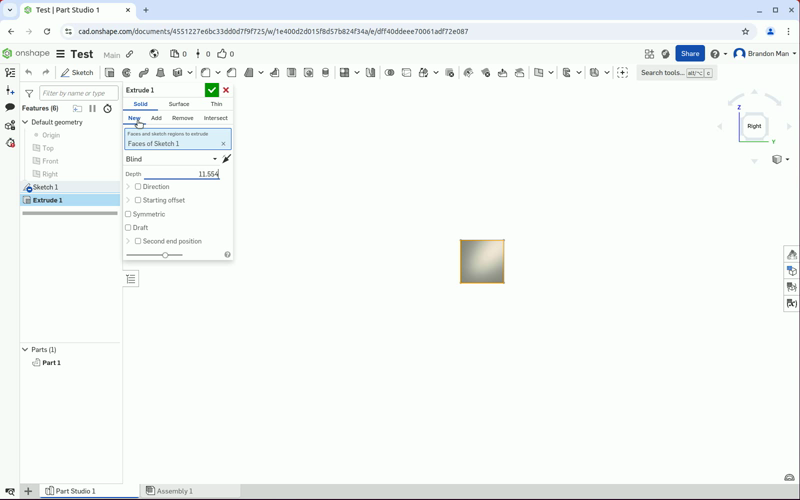
key(enter)
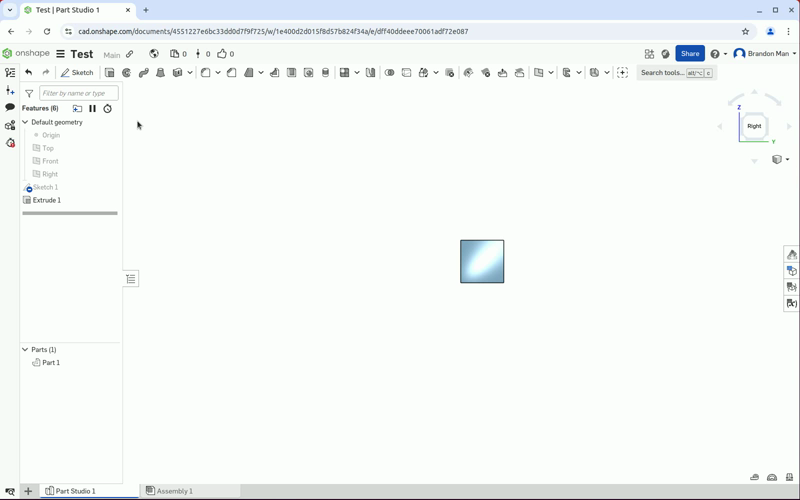
key(shift+h)
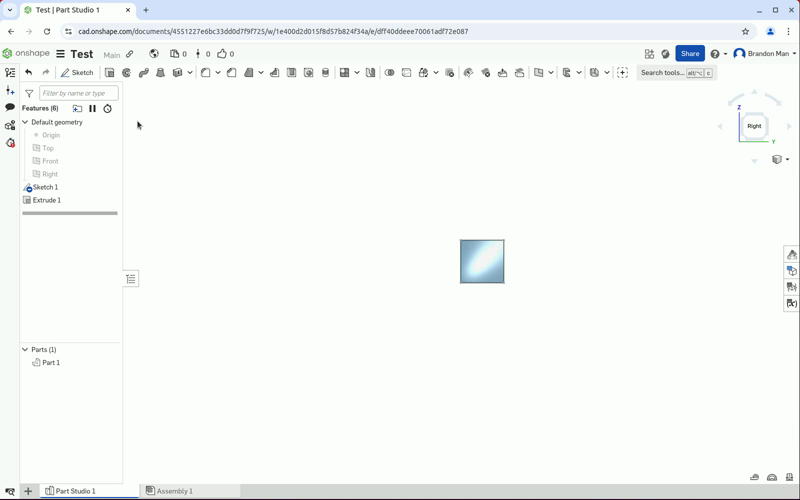
key(shift+h)
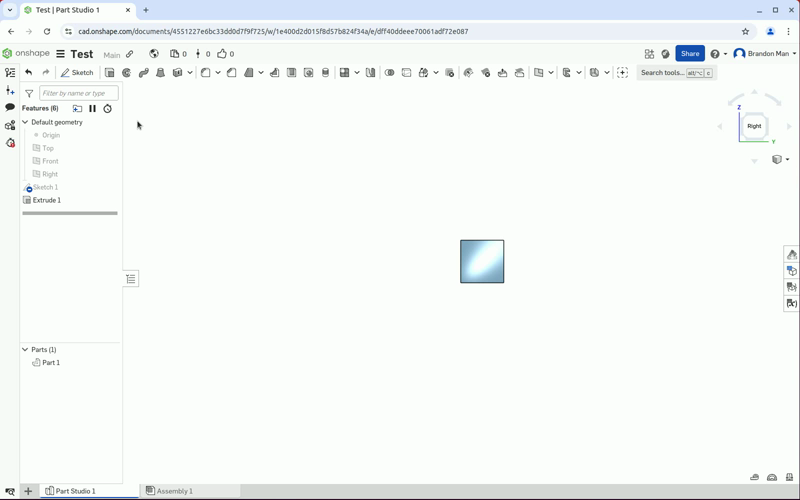
mouse_move(73, 189)
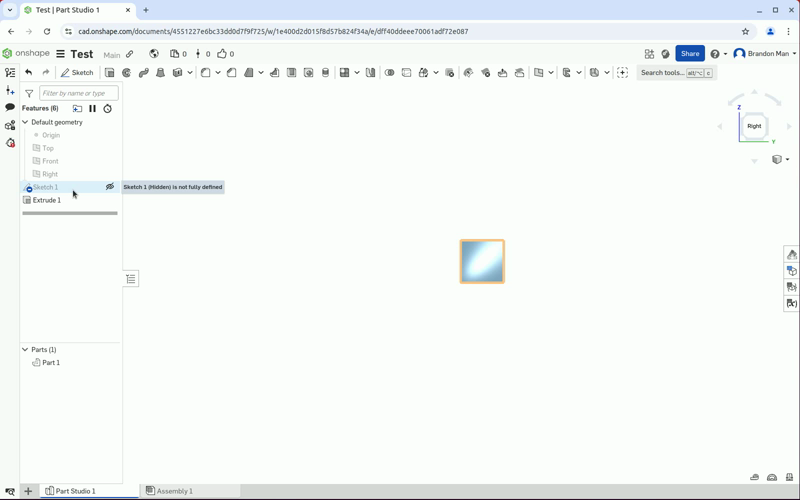
click(73, 189)
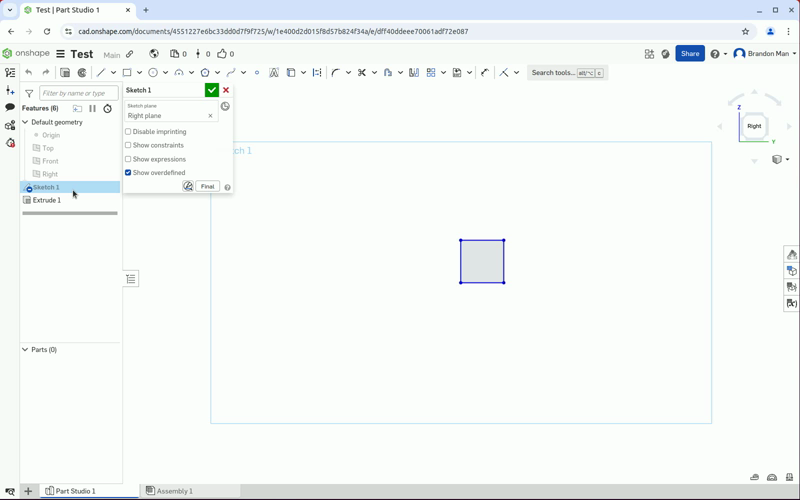
mouse_move(229, 92)
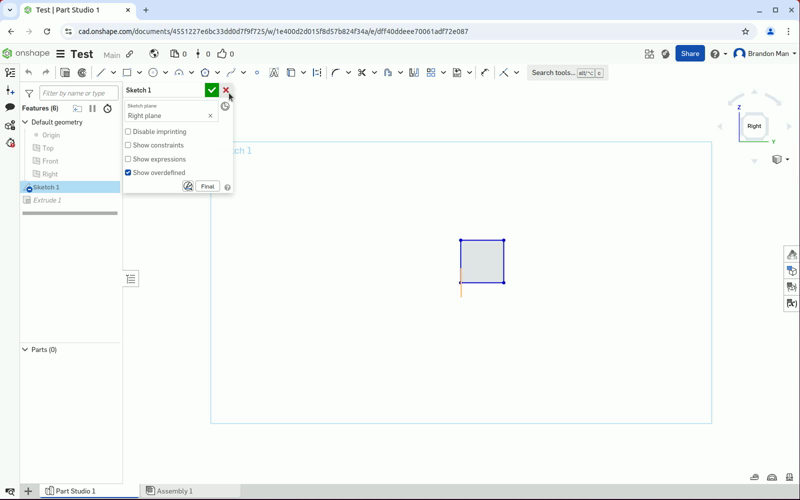
click(229, 92)
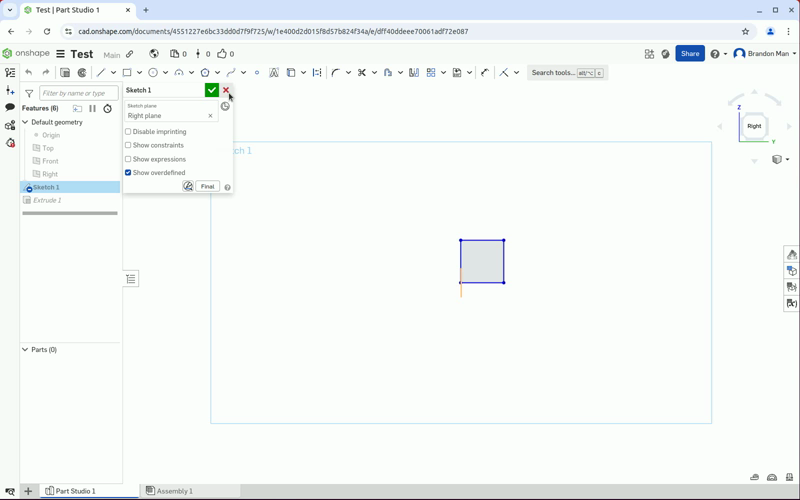
key(shift+s)
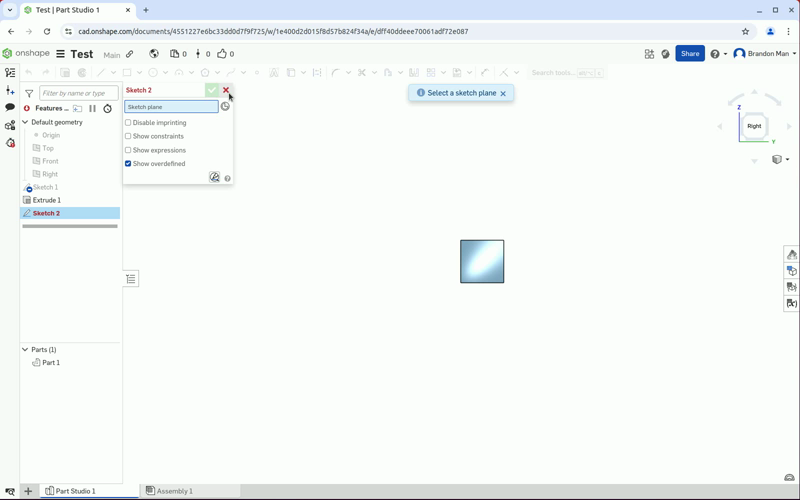
mouse_move(73, 176)
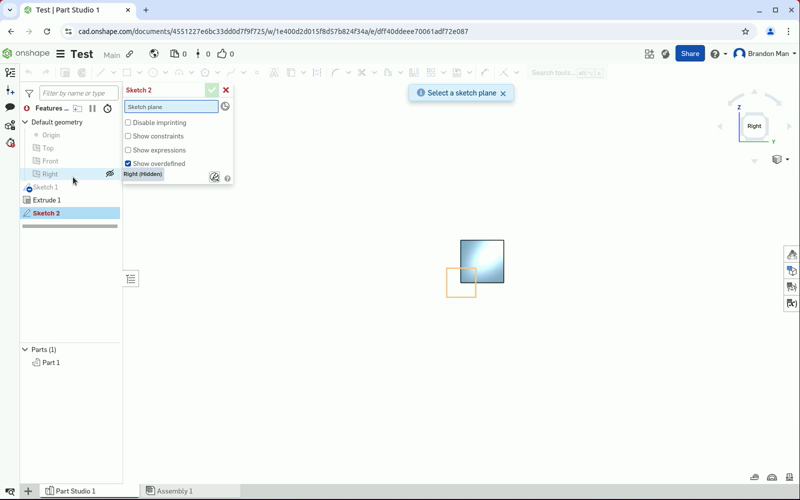
click(73, 176)
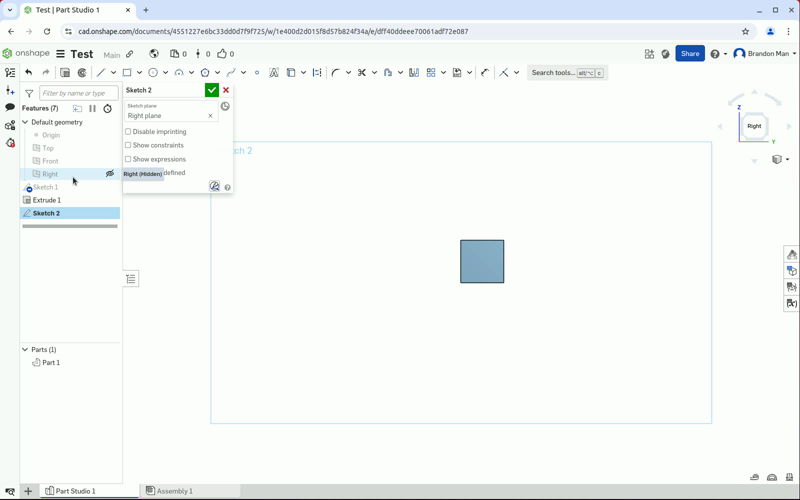
mouse_move(73, 352)
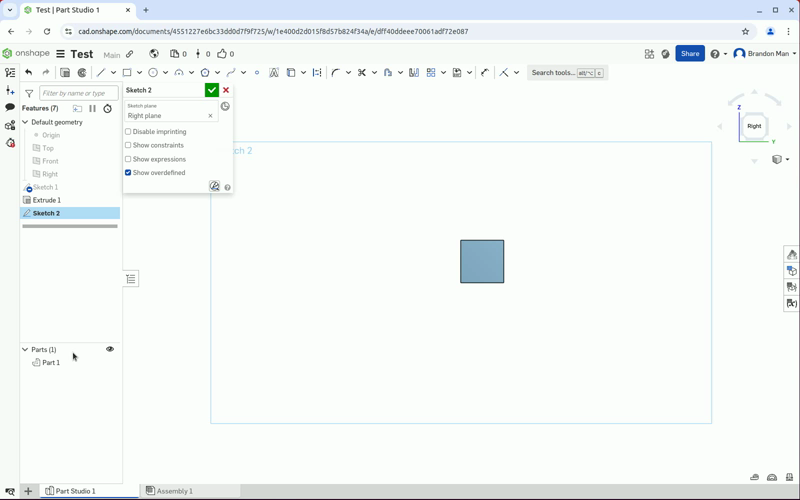
key(y)
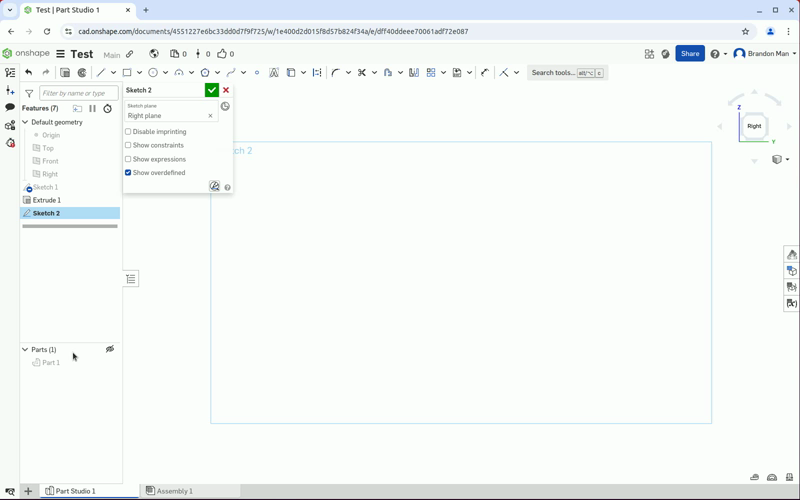
key(l)
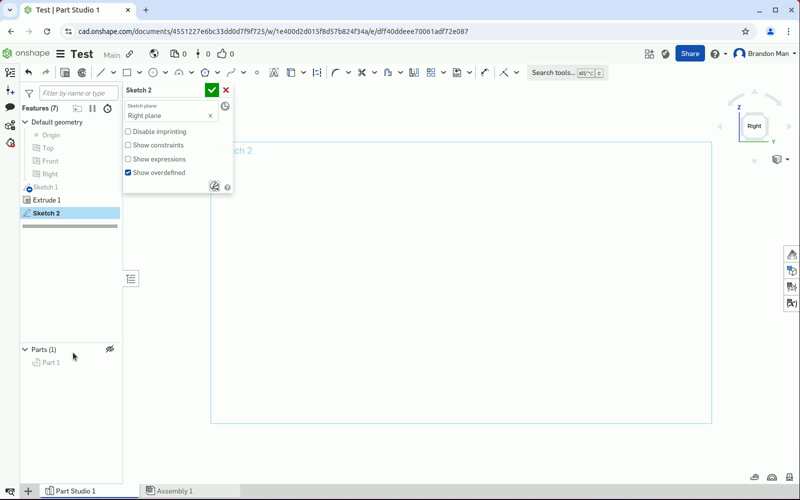
key_down(shift)
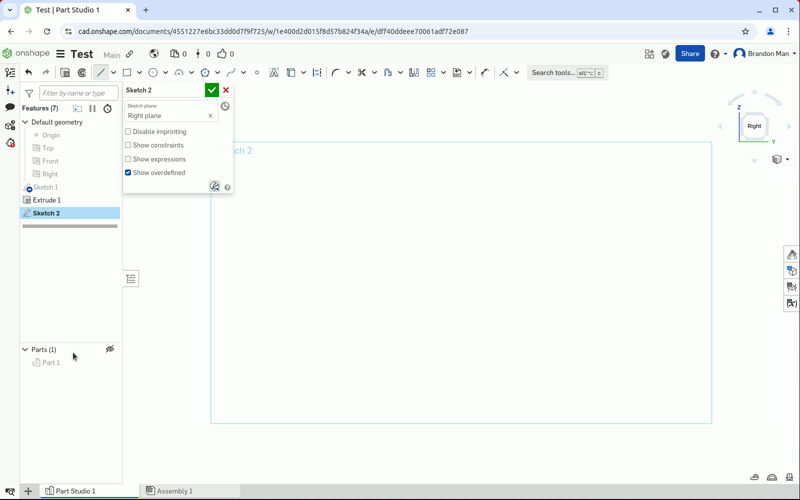
mouse_move(502, 282)
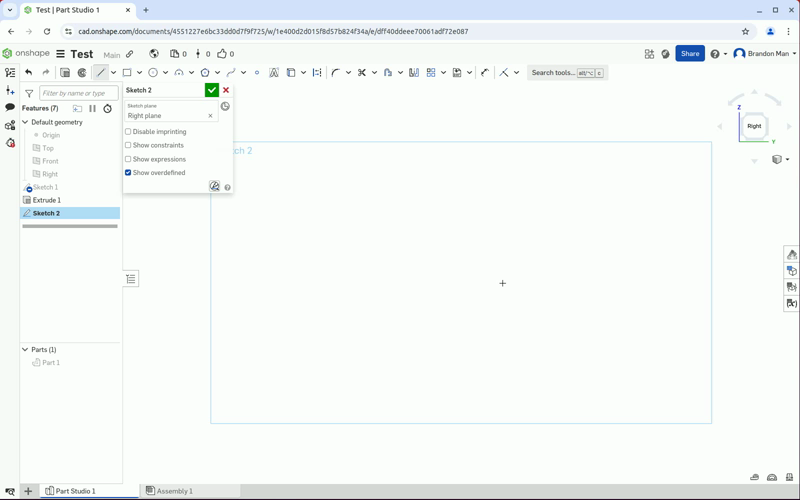
click(502, 282)
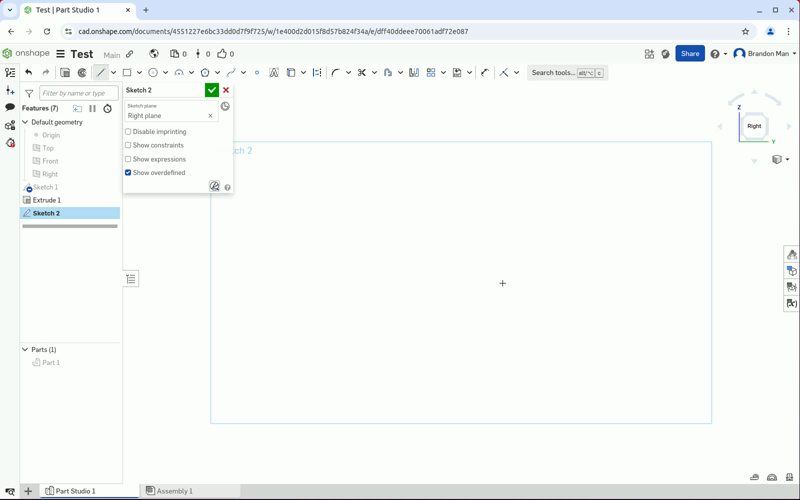
key_up(shift)
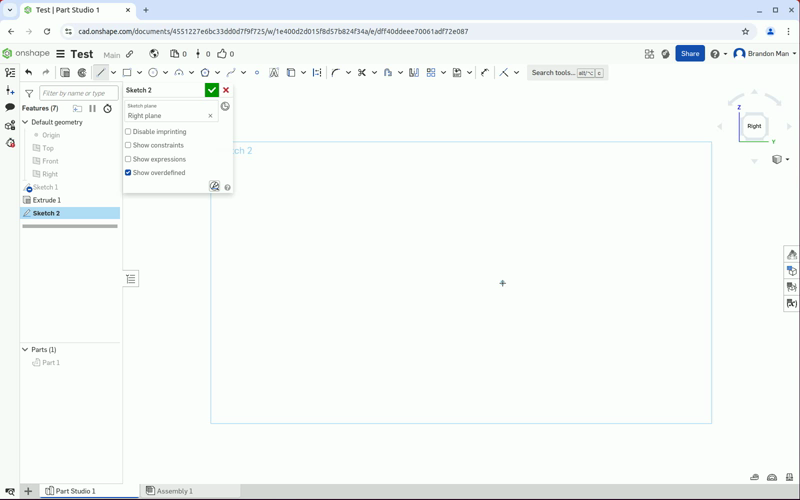
key_down(shift)
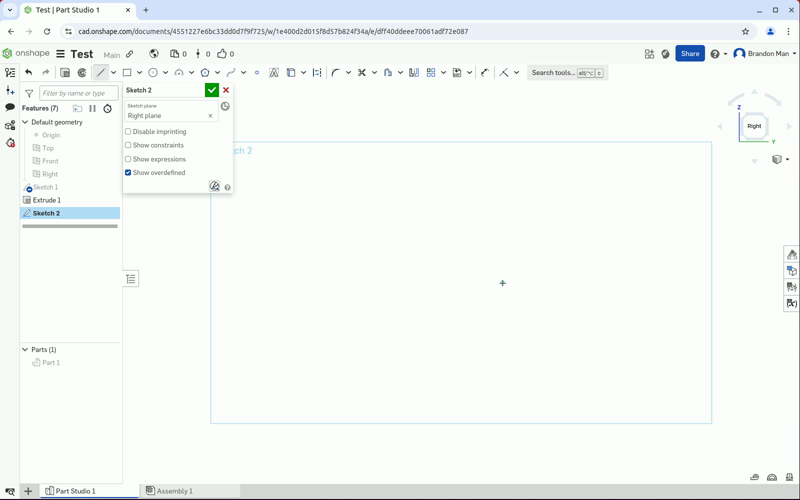
mouse_move(532, 282)
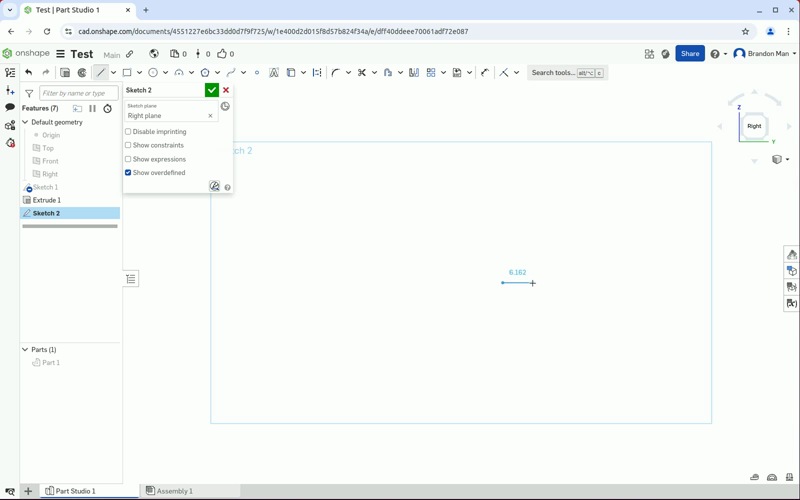
mouse_move(546, 282)
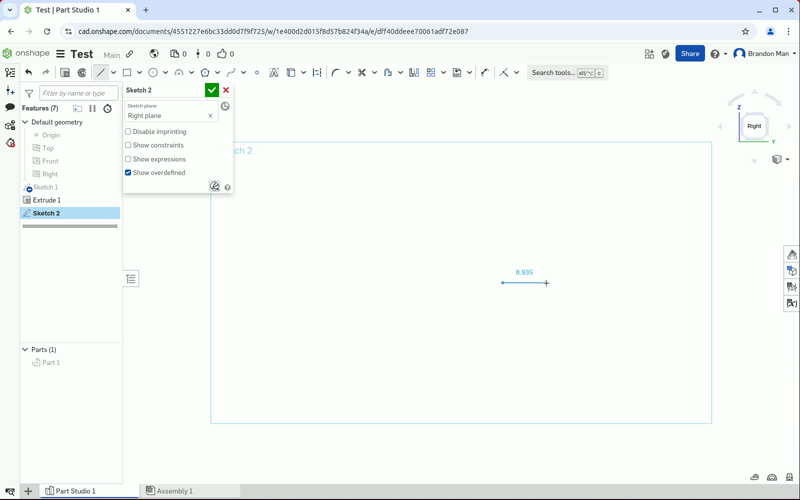
click(546, 282)
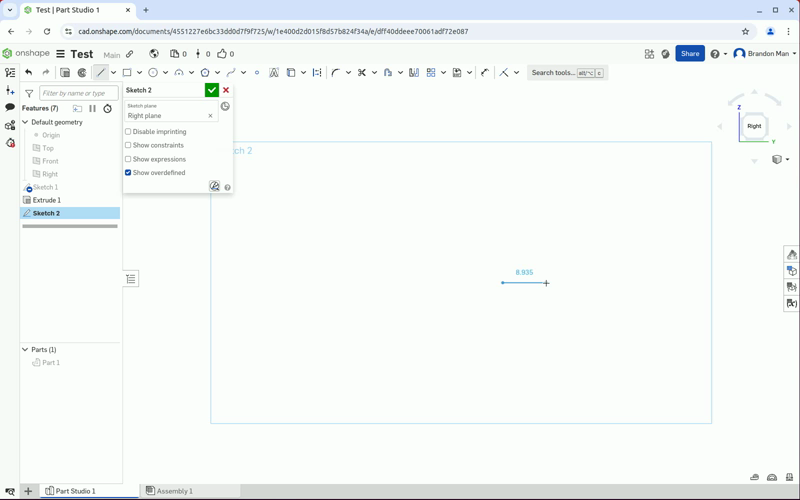
key_up(shift)
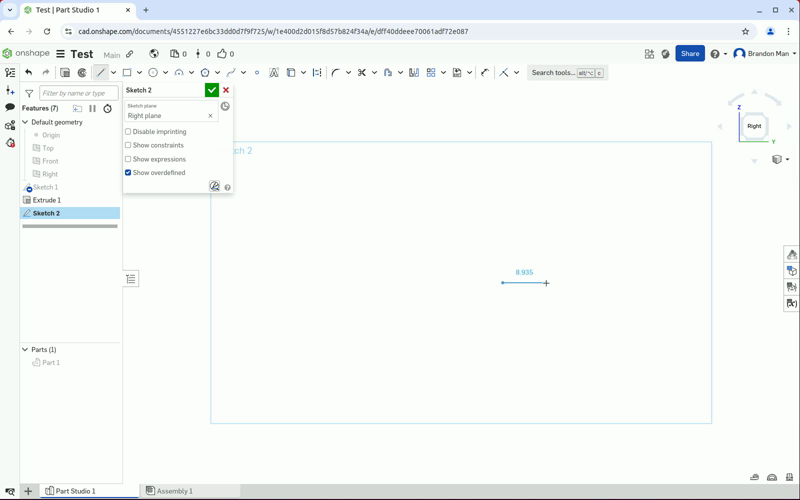
key_down(shift)
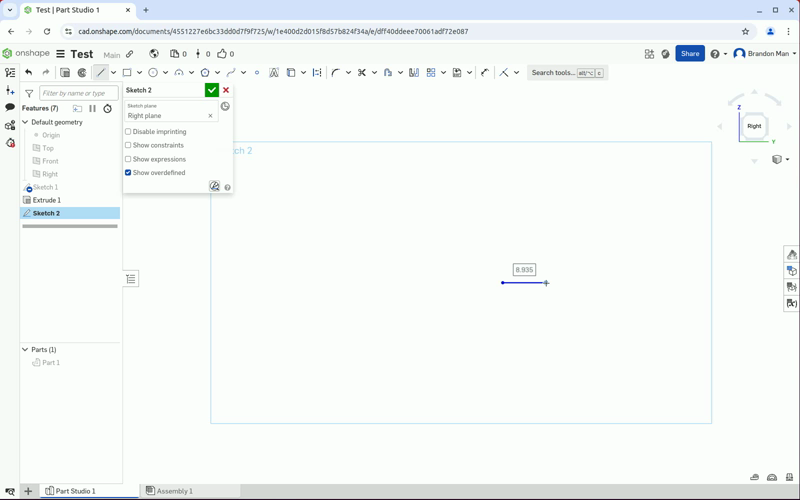
mouse_move(576, 282)
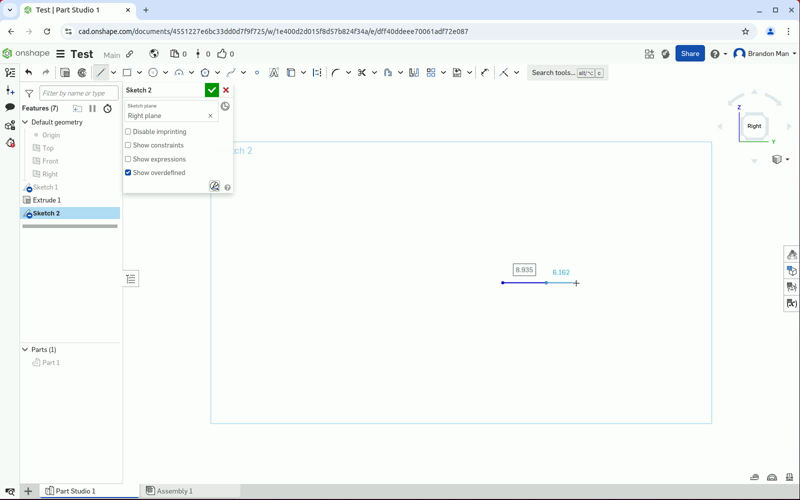
mouse_move(546, 240)
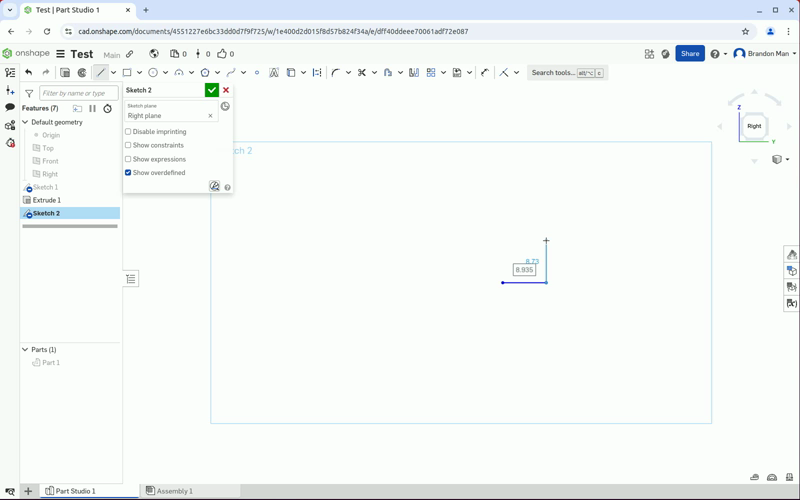
click(546, 240)
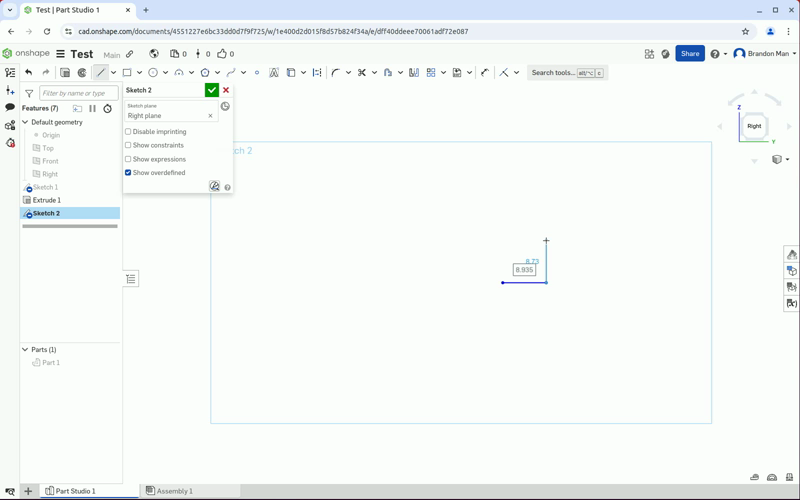
key_up(shift)
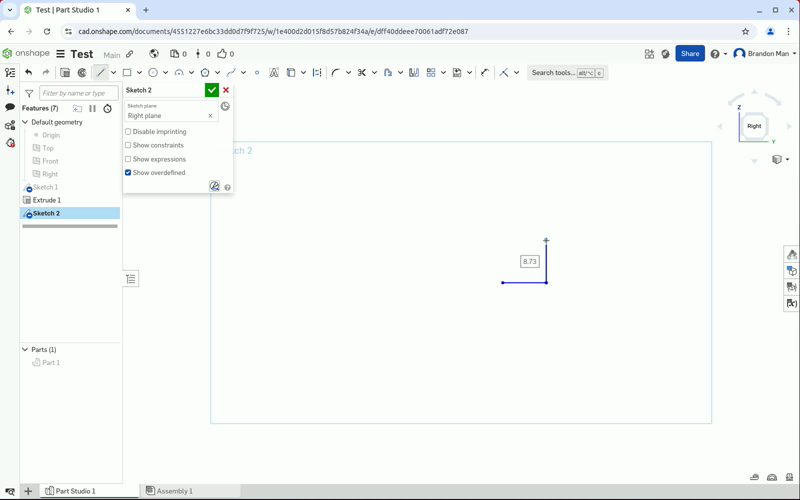
key_down(shift)
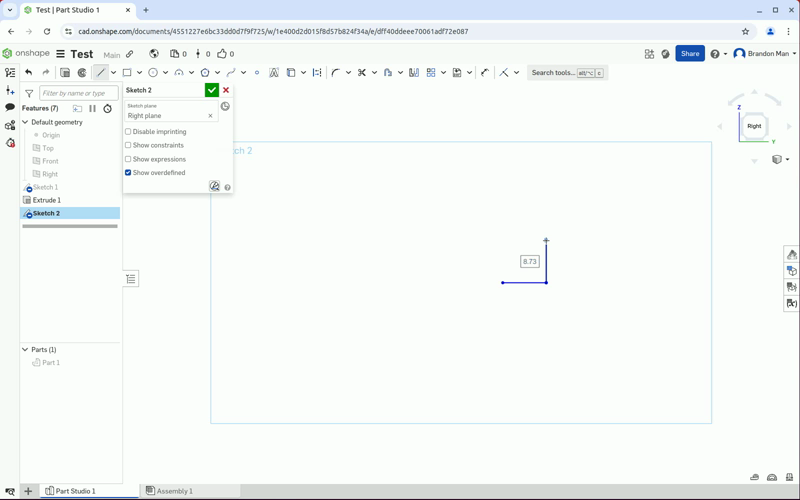
mouse_move(576, 240)
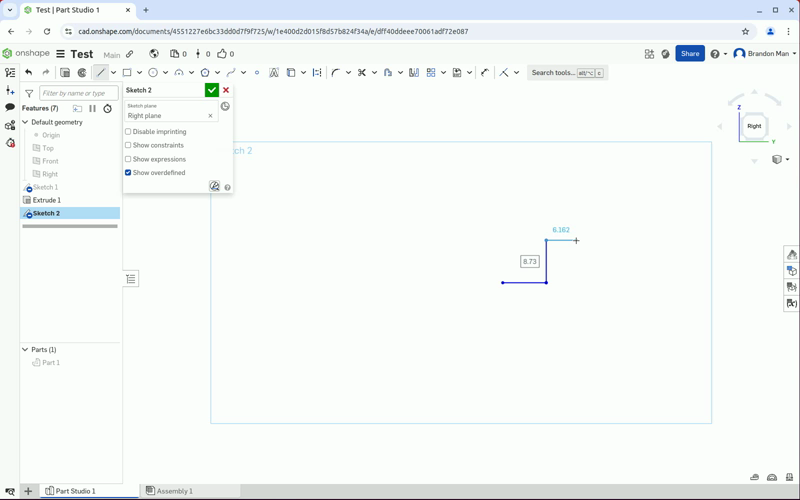
mouse_move(502, 240)
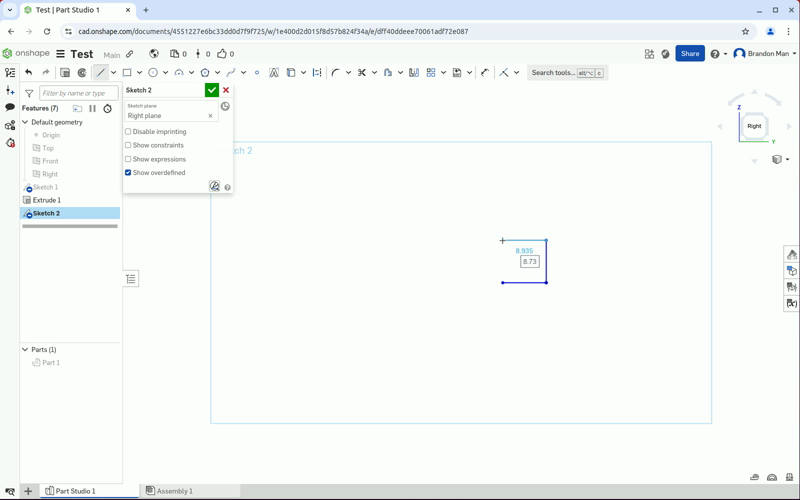
click(502, 240)
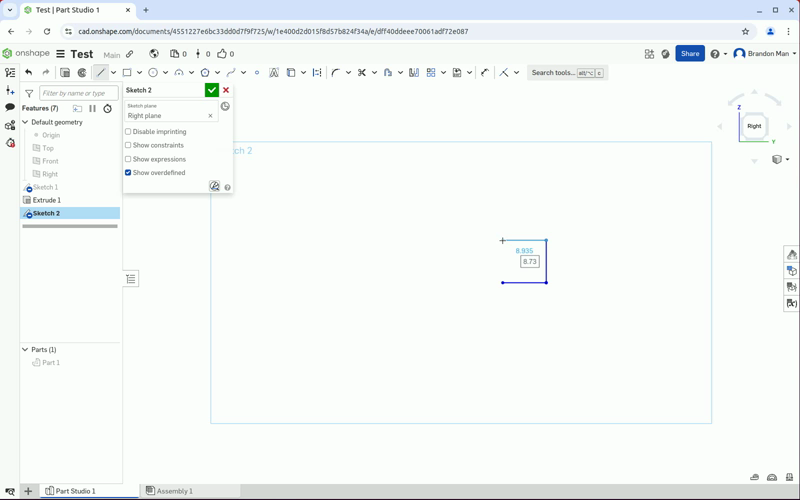
key_up(shift)
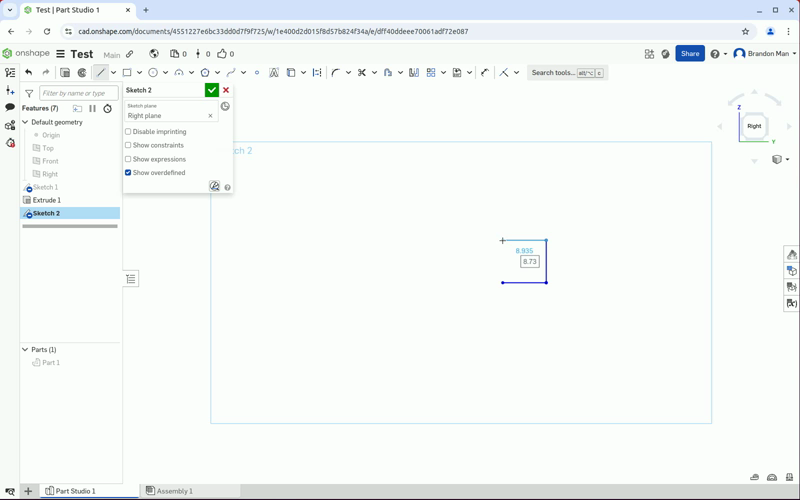
mouse_move(532, 240)
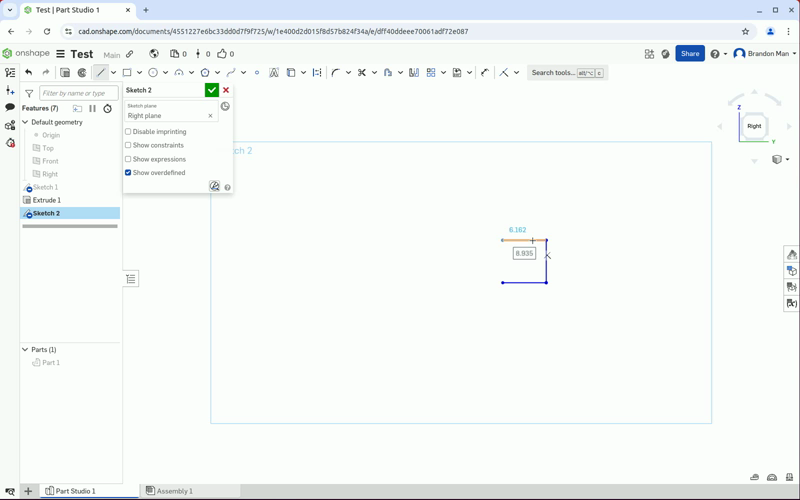
key_down(shift)
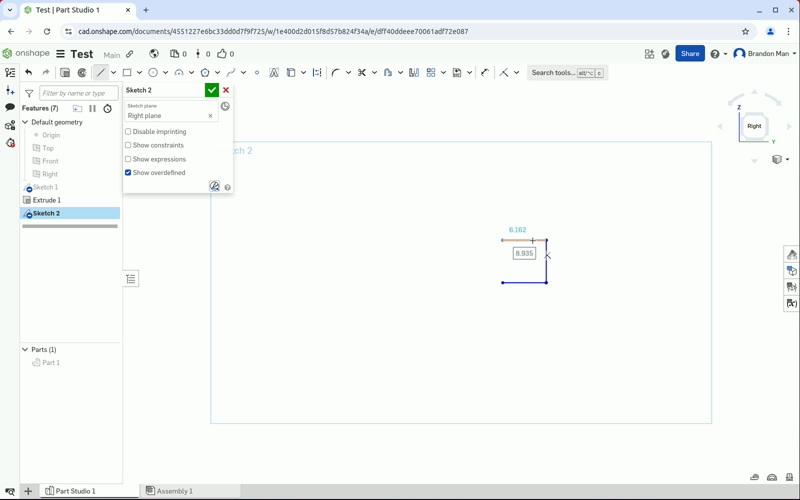
mouse_move(502, 282)
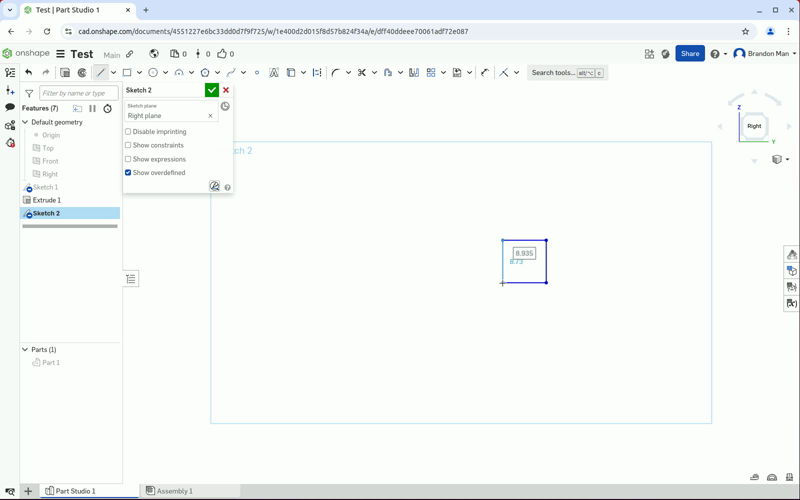
key_up(shift)
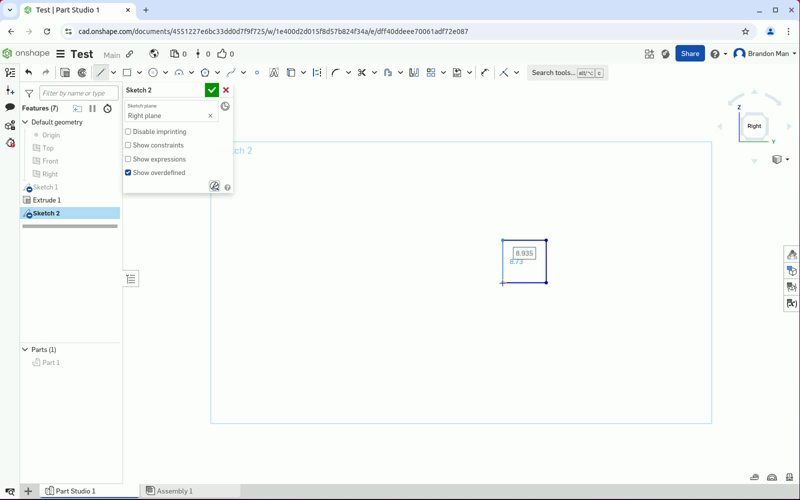
click(502, 282)
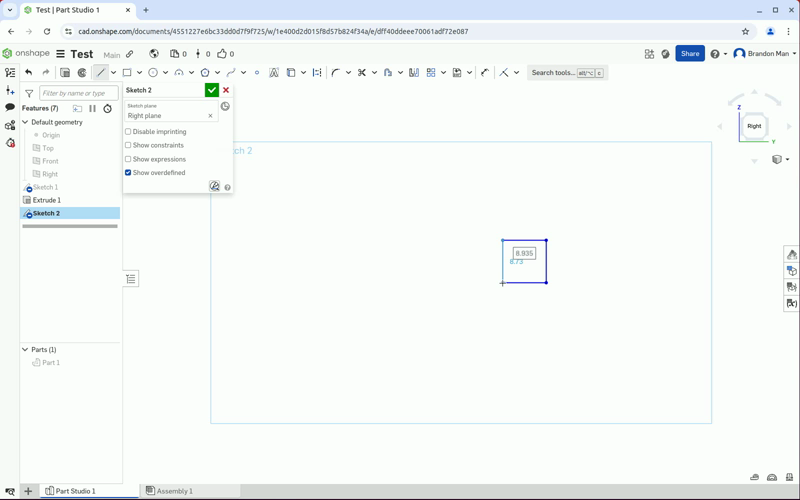
key(esc)
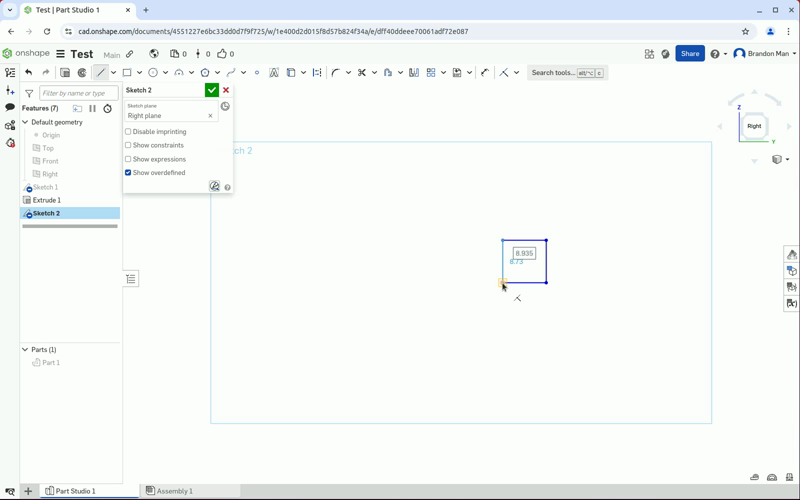
mouse_move(505, 258)
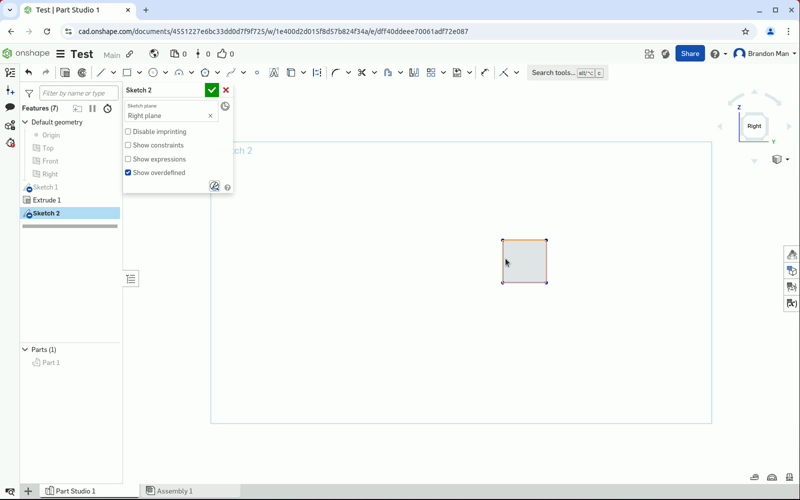
click(505, 258)
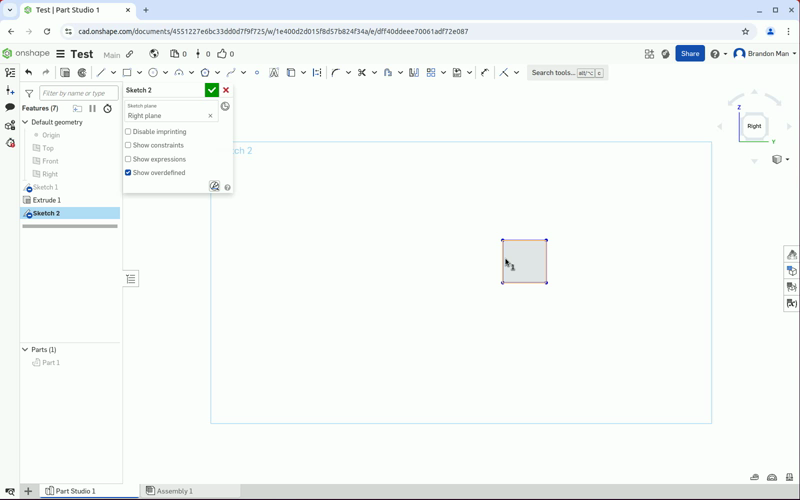
mouse_move(73, 352)
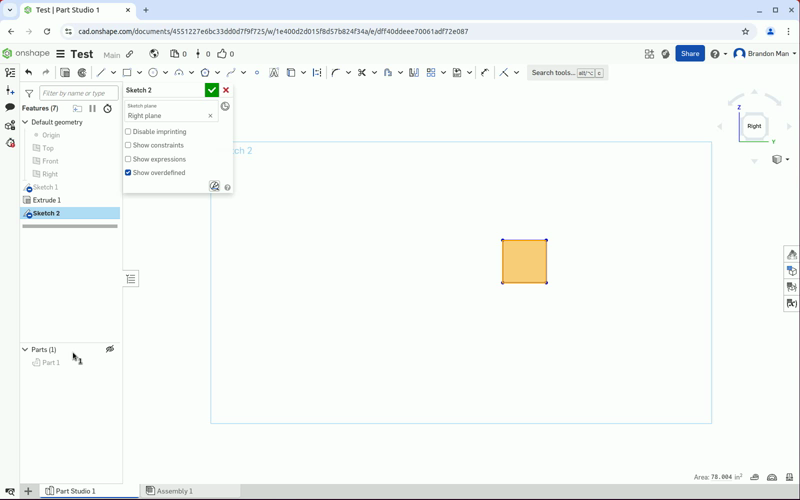
key(shift+y)
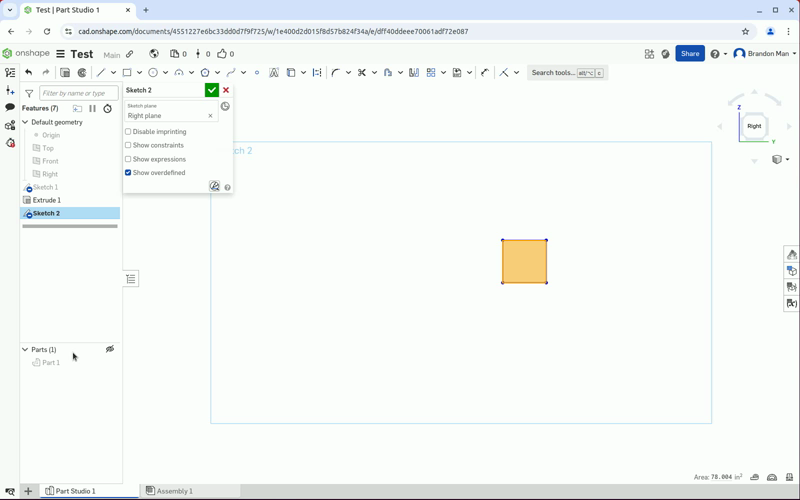
key(shift+e)
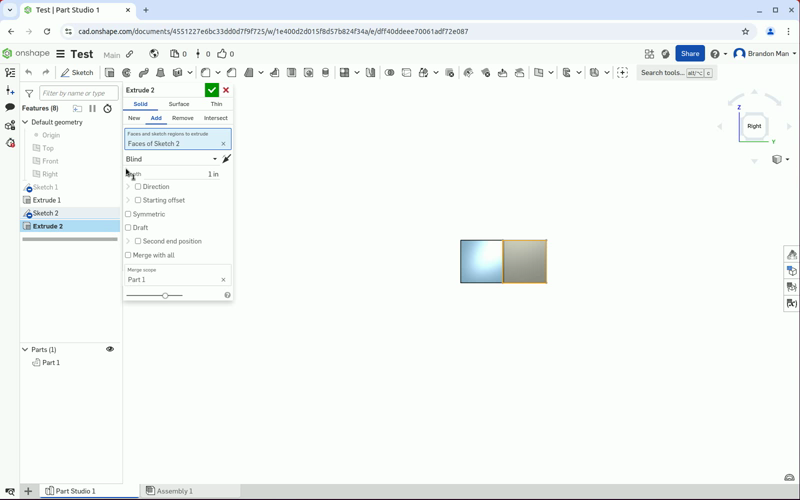
mouse_move(143, 106)
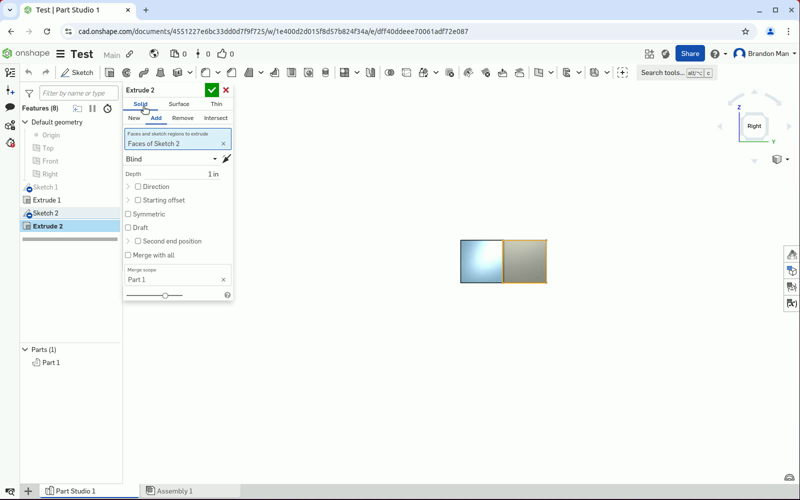
click(143, 106)
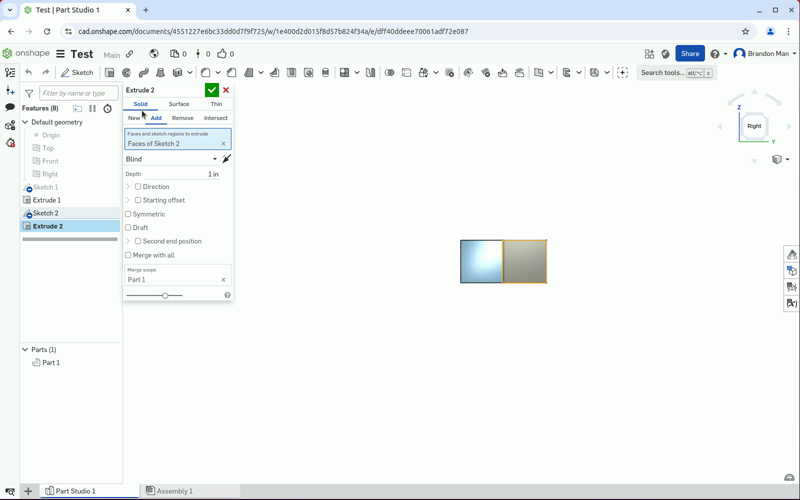
mouse_move(137, 120)
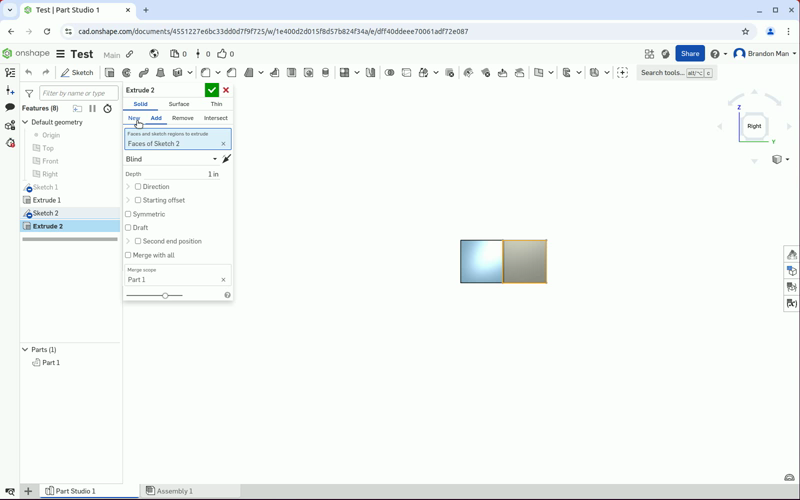
click(137, 120)
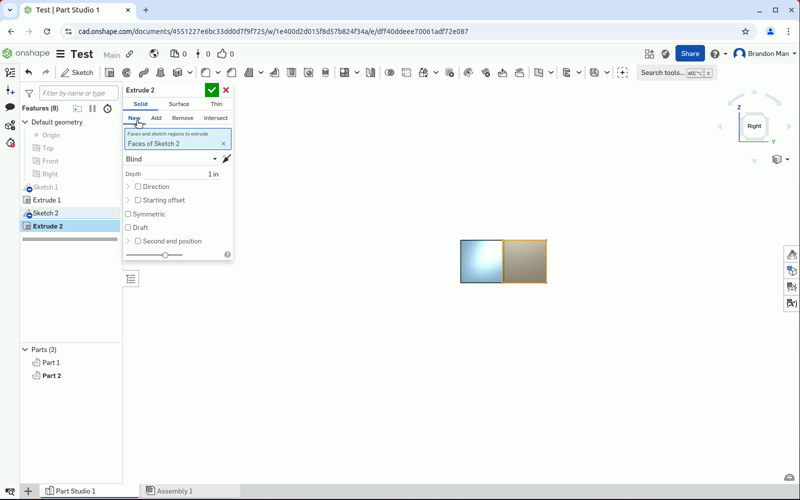
key(tab, 4)
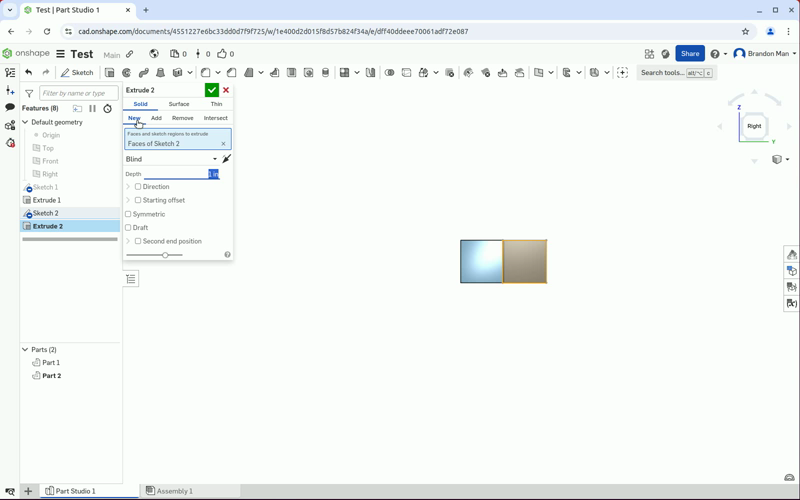
text(11.554)
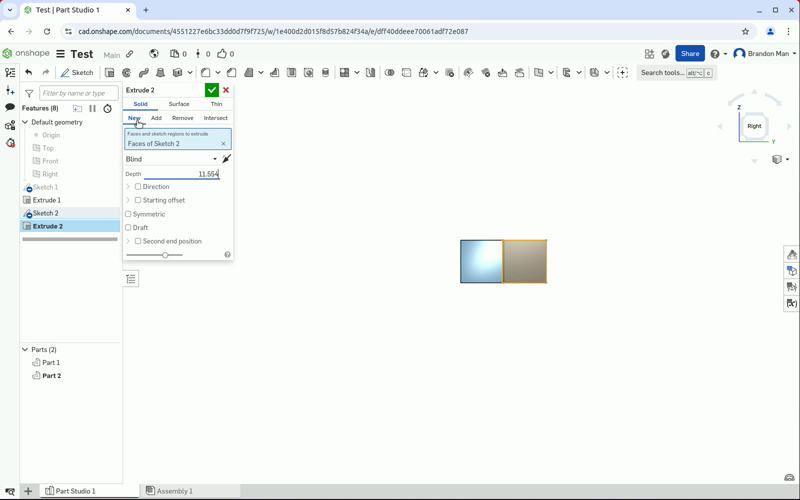
key(enter)
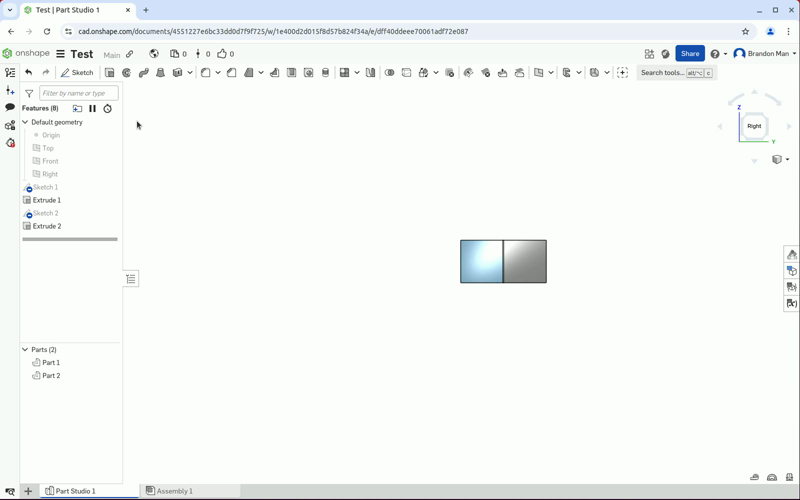
key(shift+h)
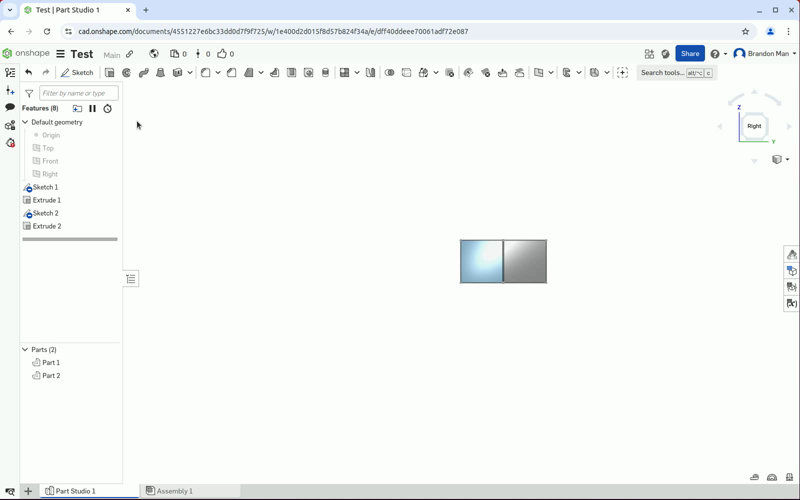
key(shift+h)
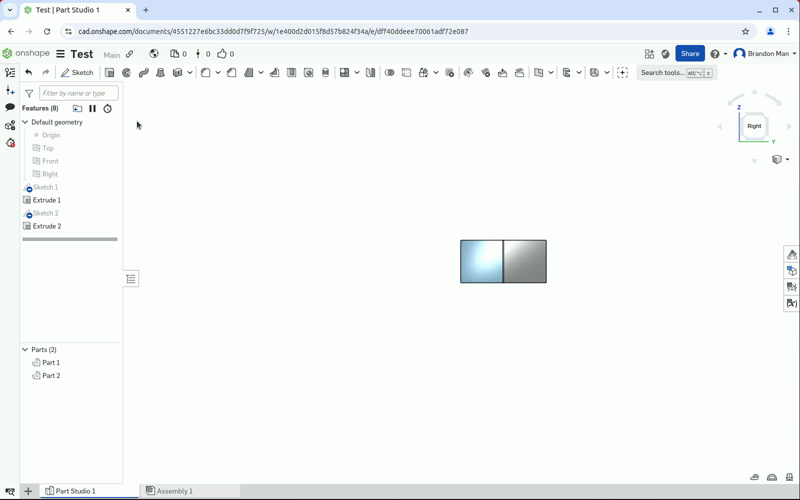
mouse_move(73, 189)
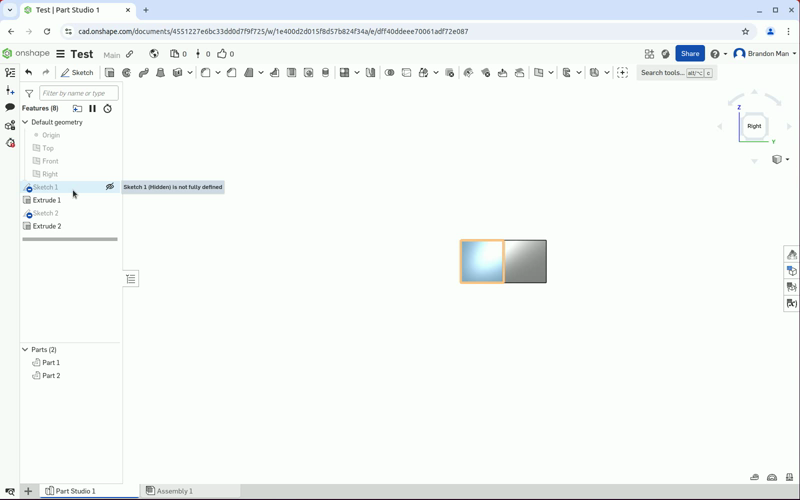
click(73, 189)
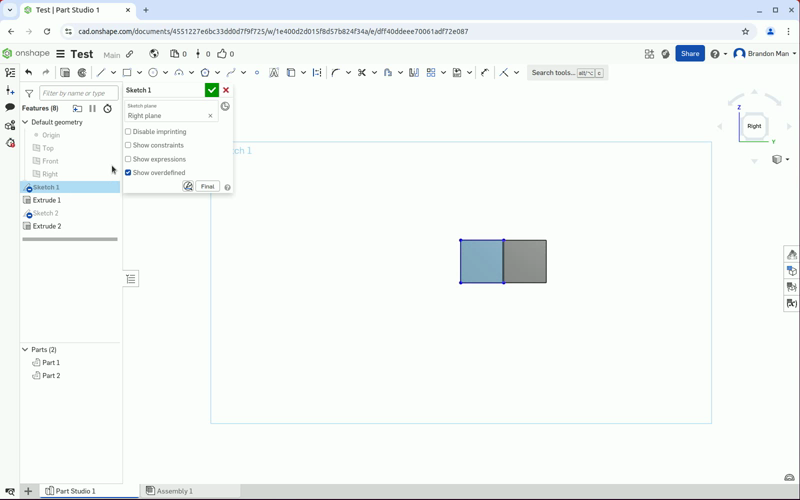
mouse_move(229, 92)
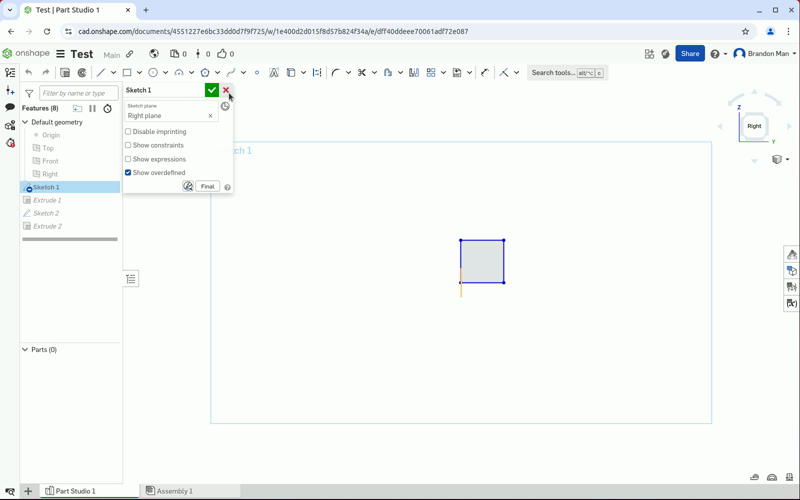
click(229, 92)
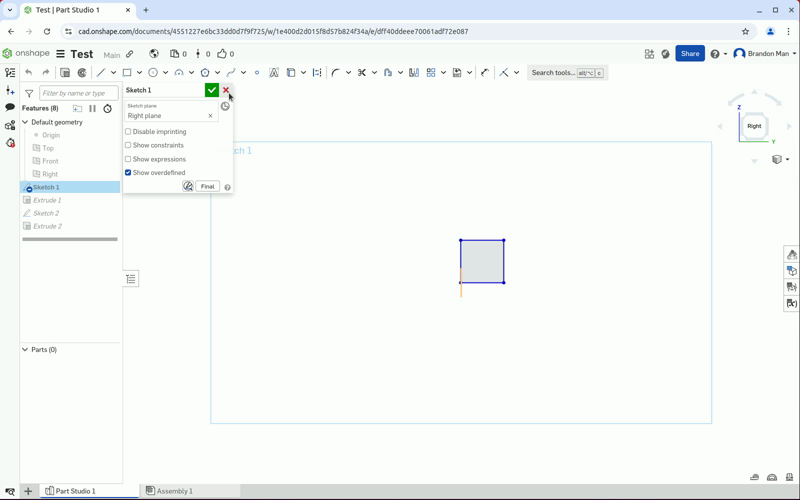
key(shift+s)
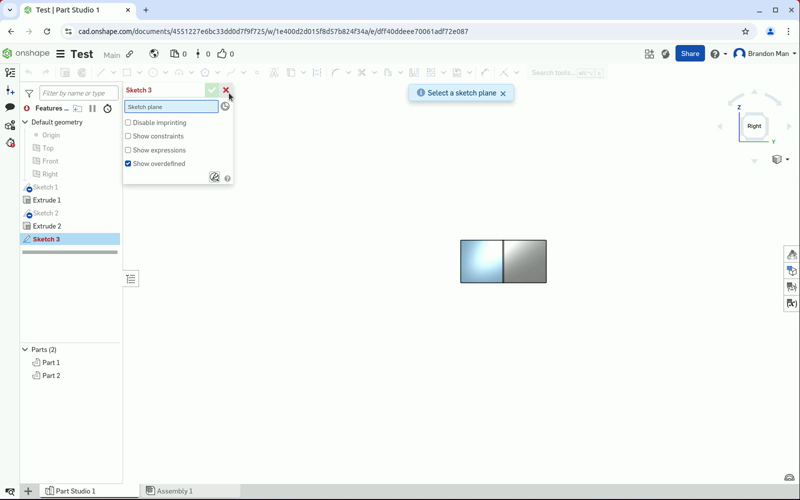
mouse_move(73, 176)
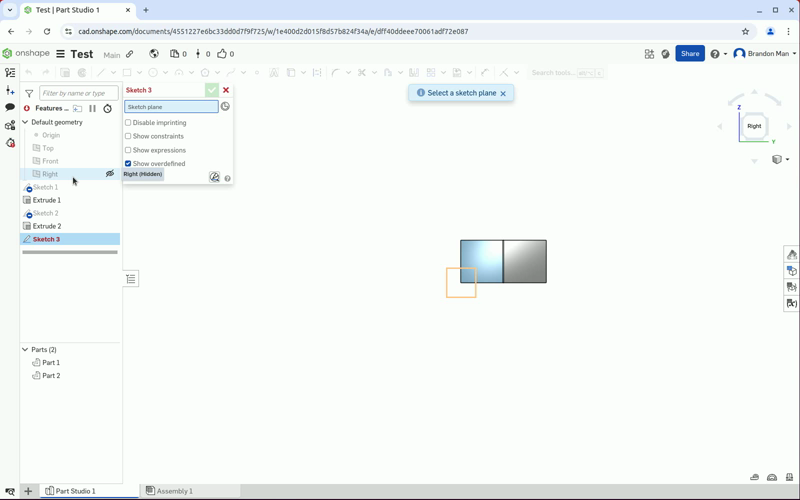
click(73, 176)
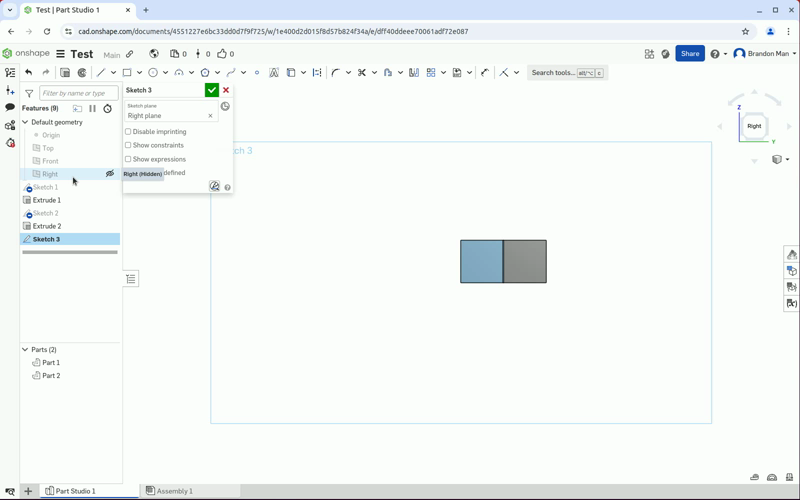
mouse_move(73, 352)
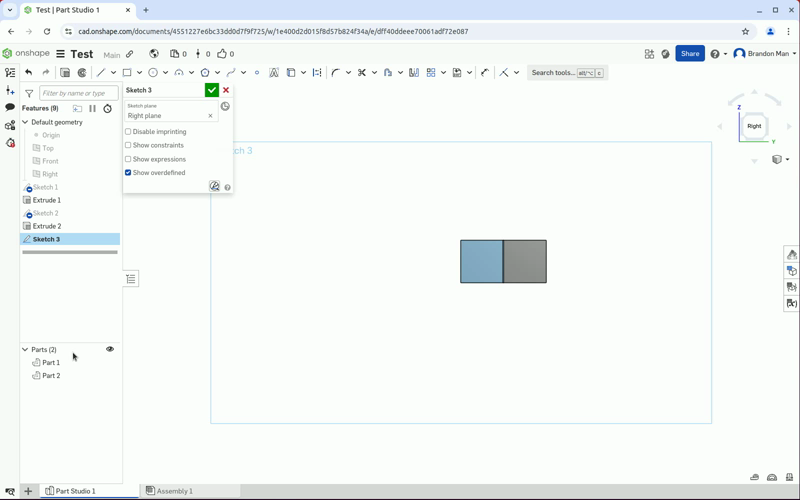
key(y)
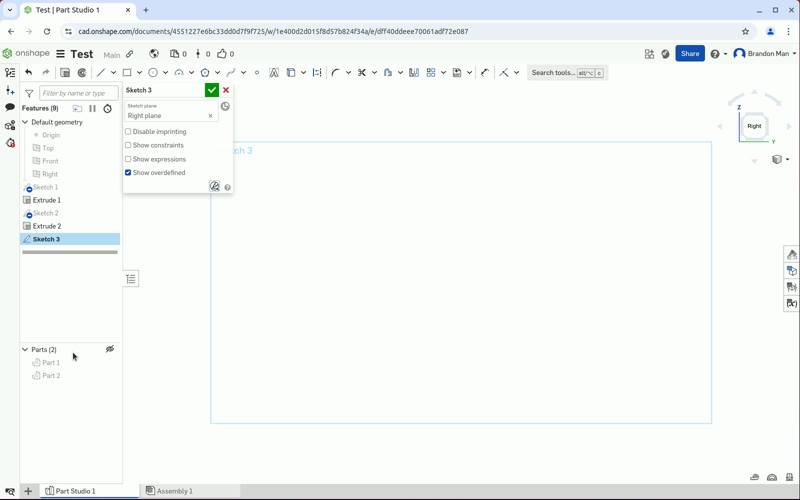
key(l)
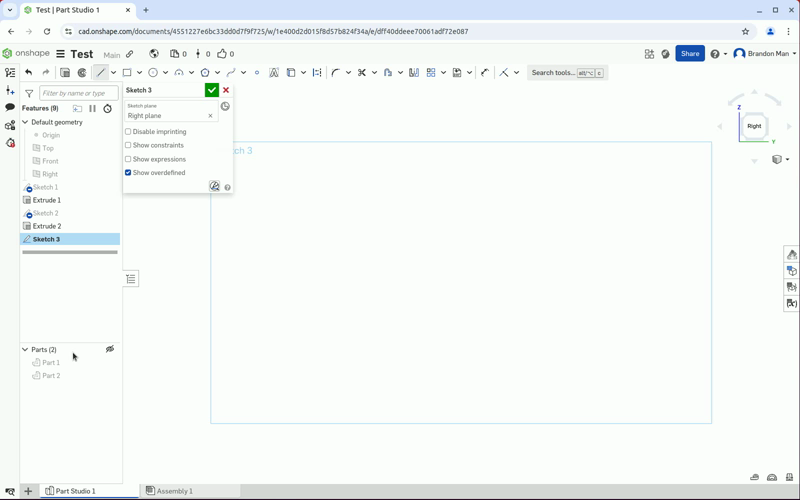
key_down(shift)
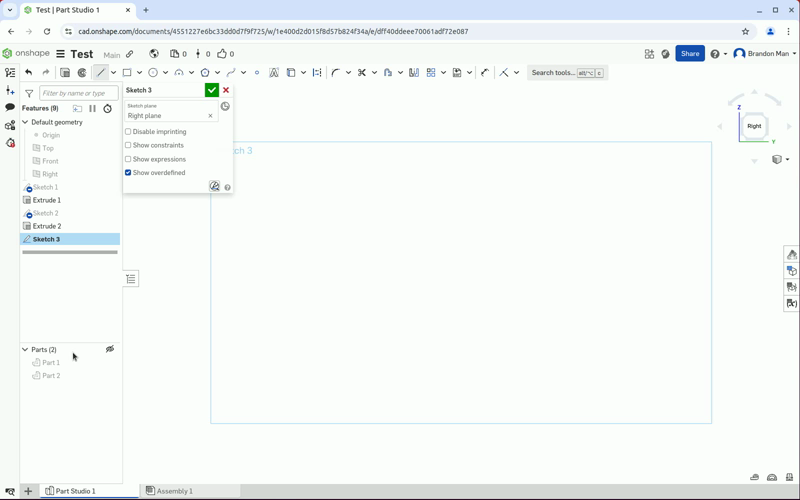
mouse_move(460, 240)
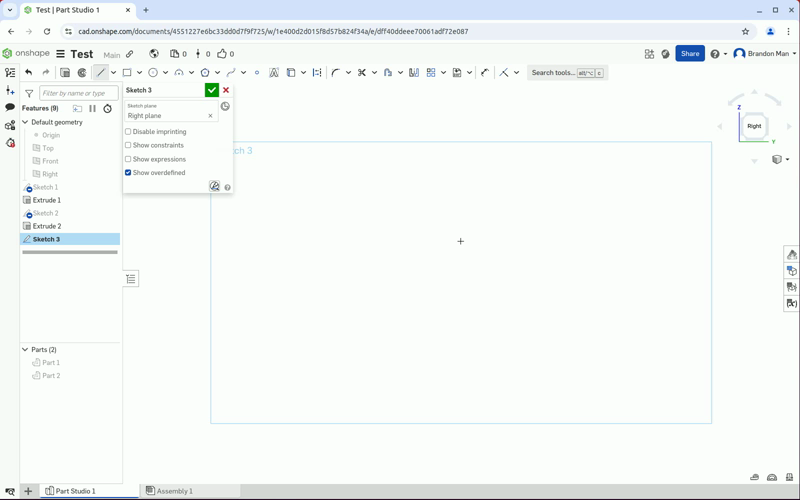
click(460, 240)
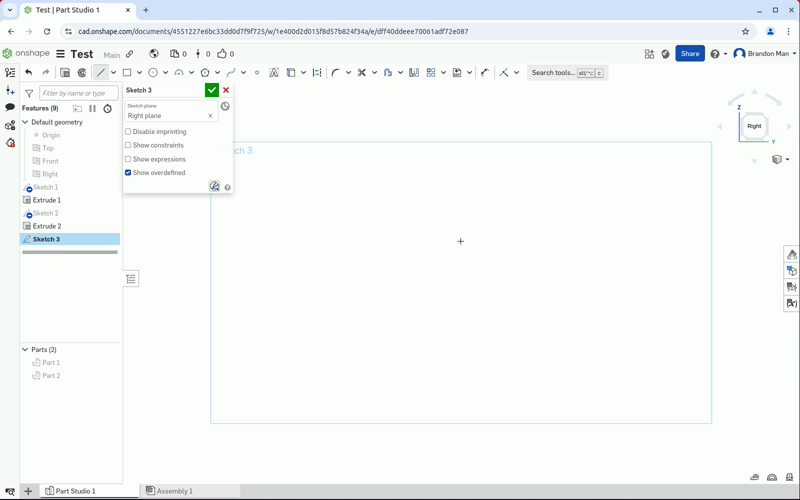
key_up(shift)
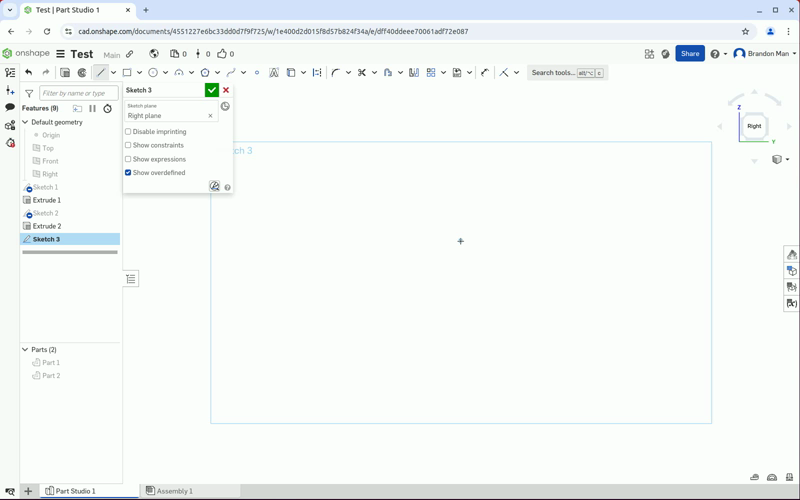
key_down(shift)
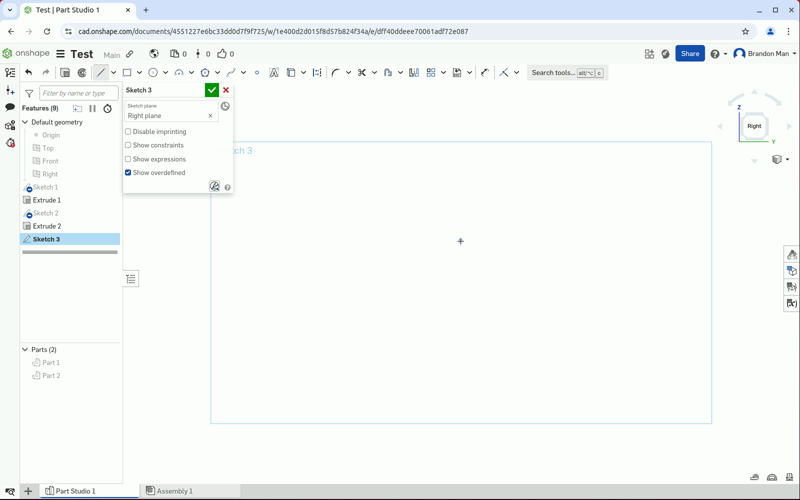
mouse_move(490, 240)
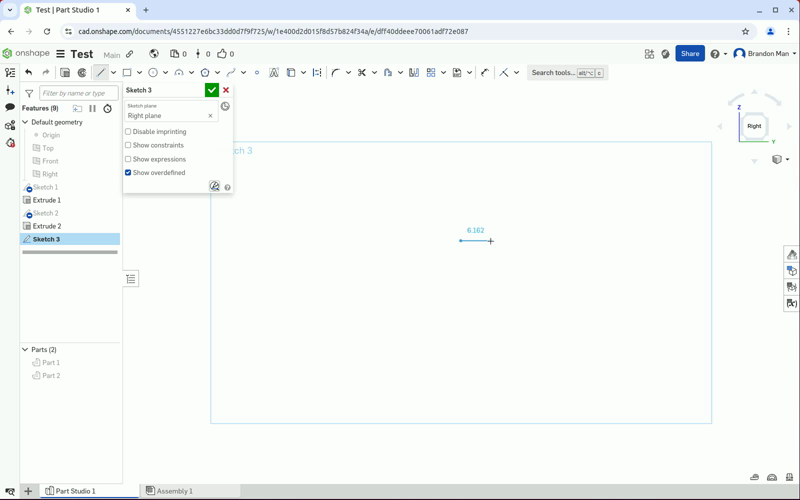
mouse_move(503, 240)
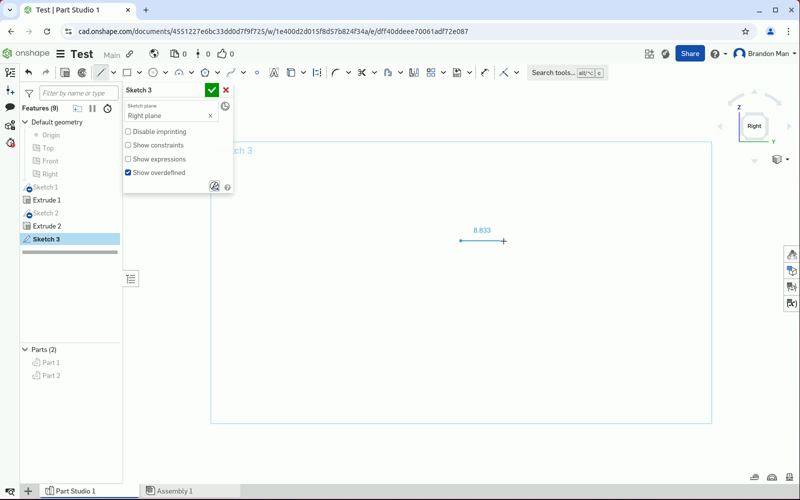
click(503, 240)
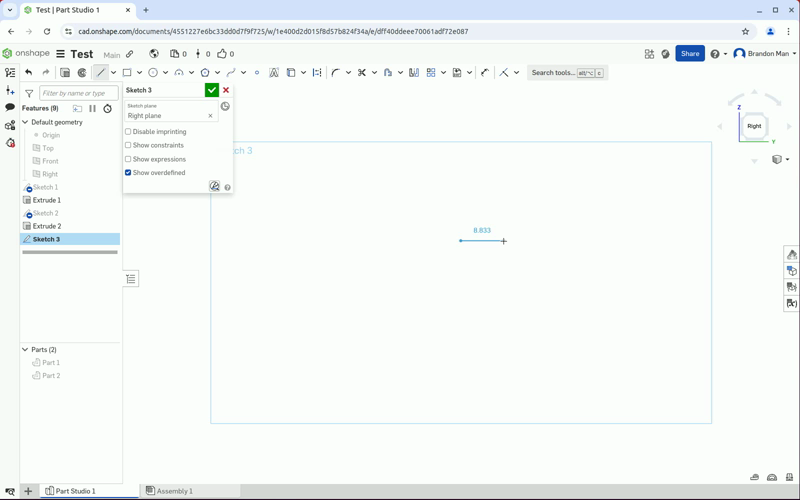
key_up(shift)
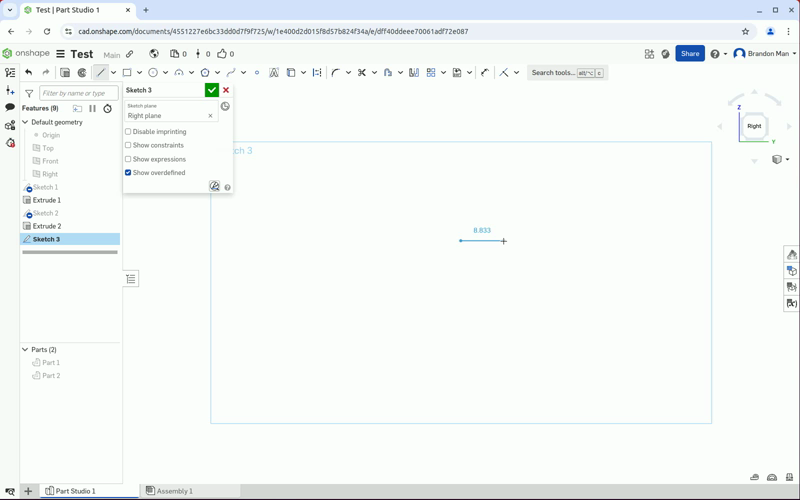
key_down(shift)
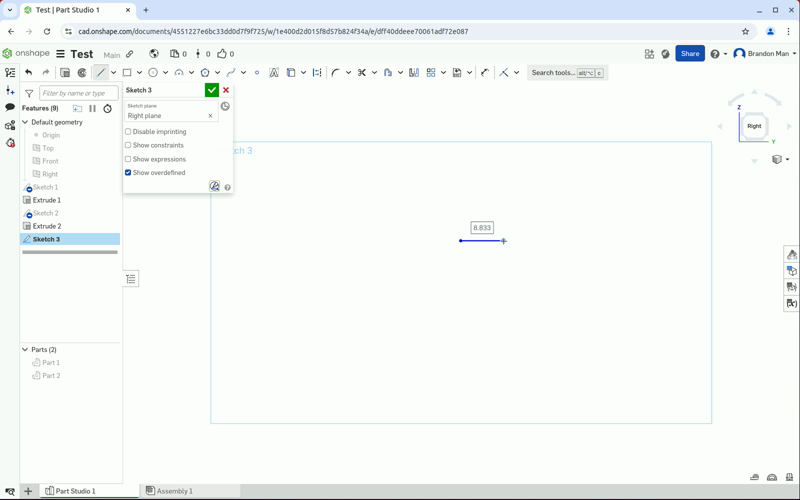
mouse_move(533, 240)
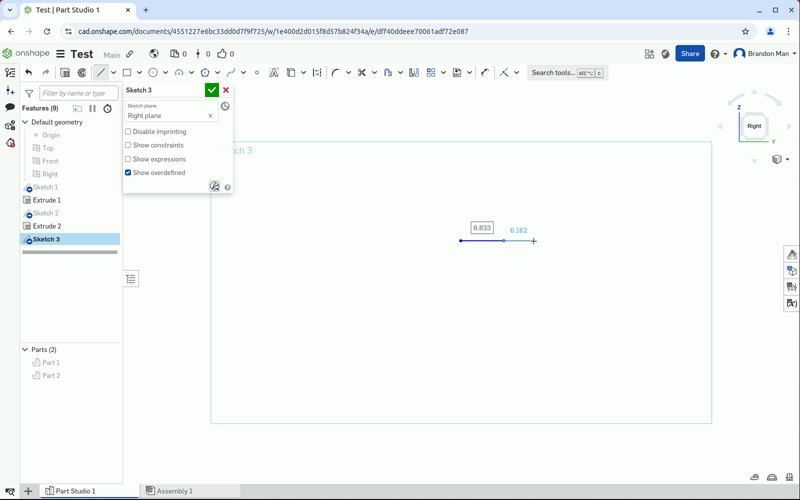
mouse_move(503, 197)
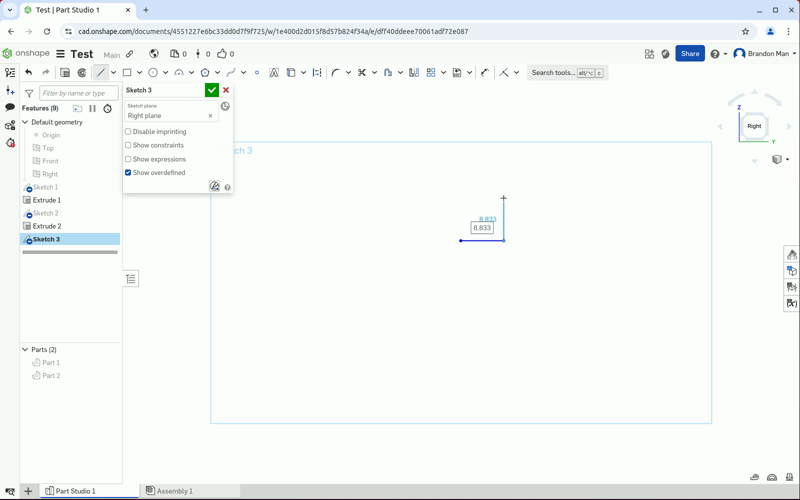
click(503, 197)
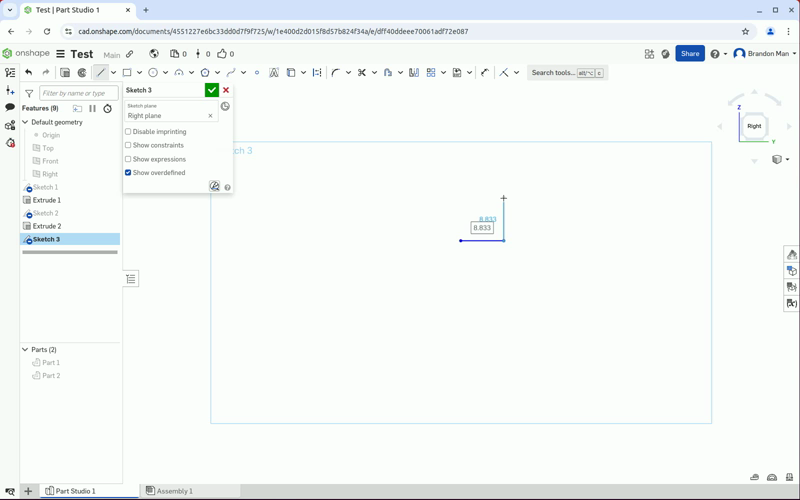
key_up(shift)
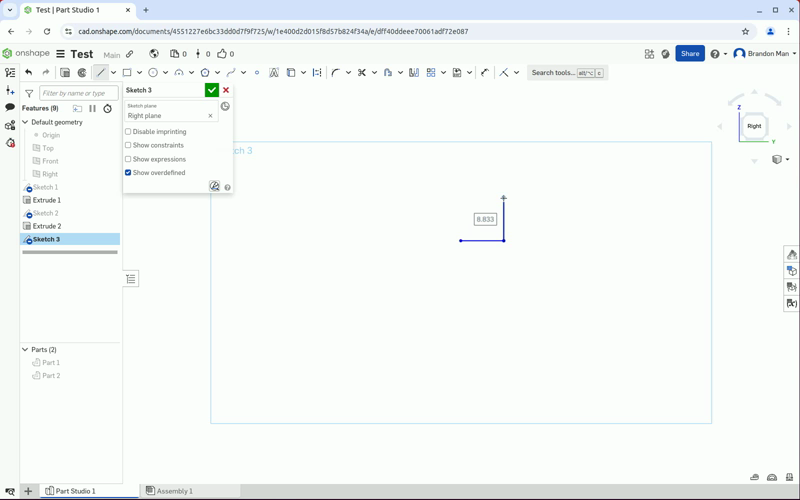
key_down(shift)
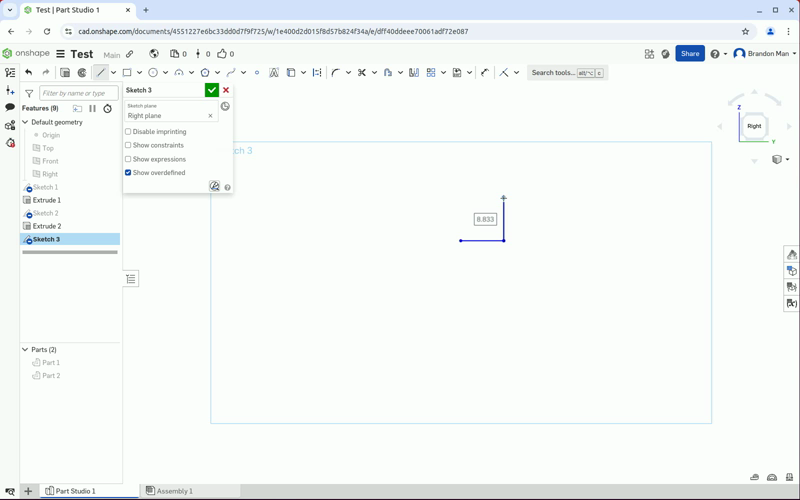
mouse_move(533, 197)
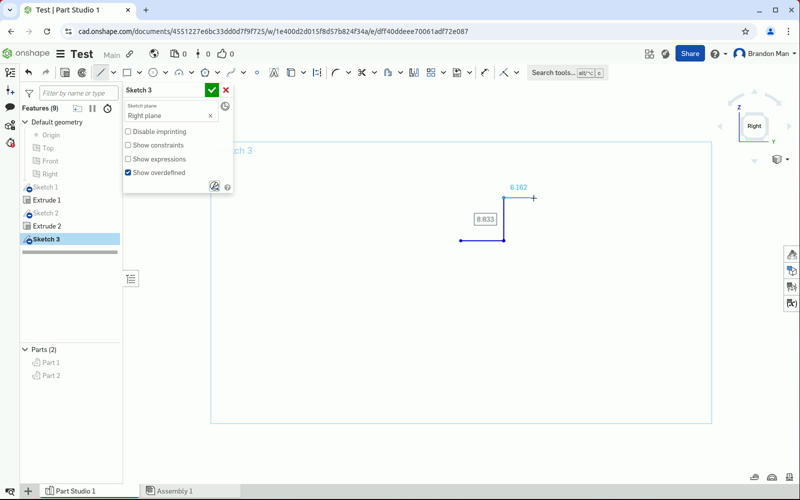
mouse_move(460, 197)
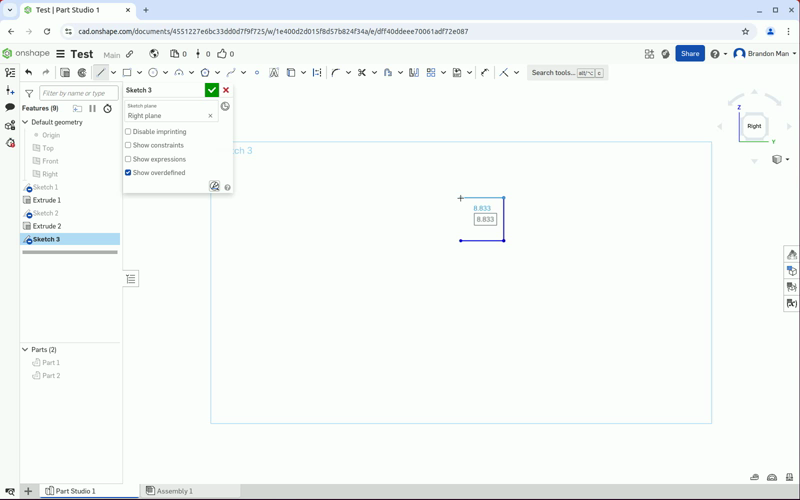
click(460, 197)
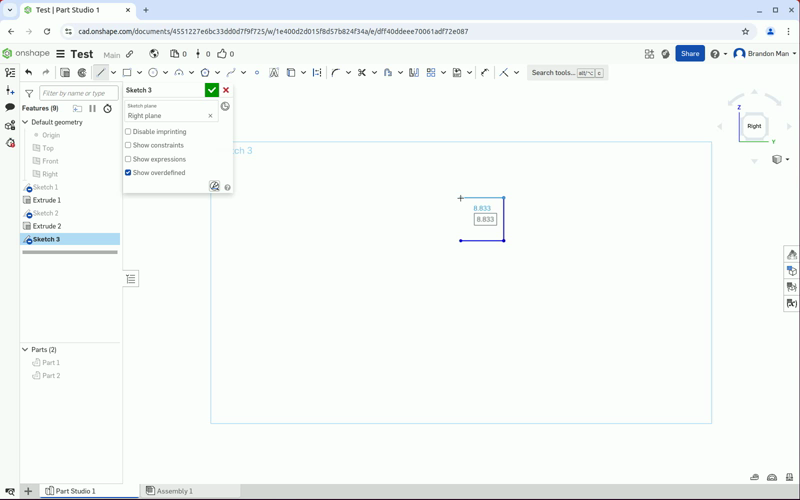
key_up(shift)
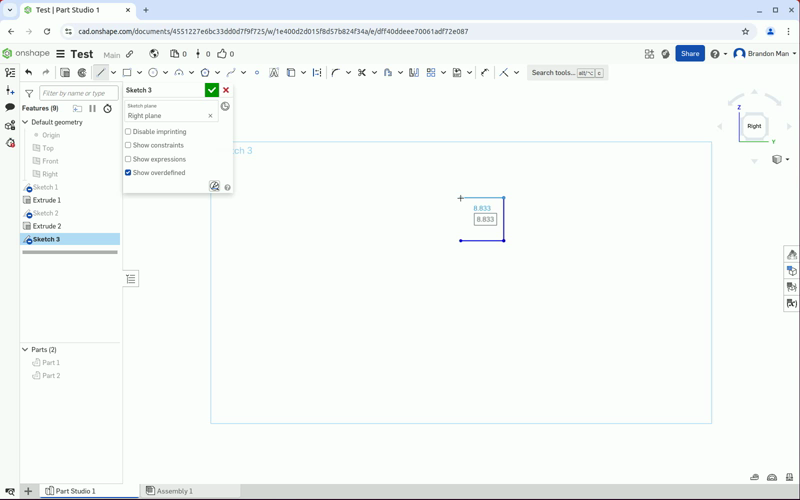
mouse_move(490, 197)
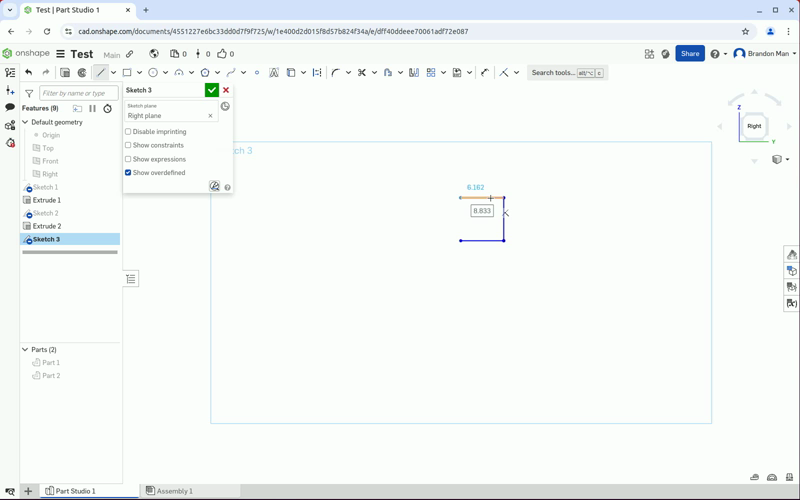
key_down(shift)
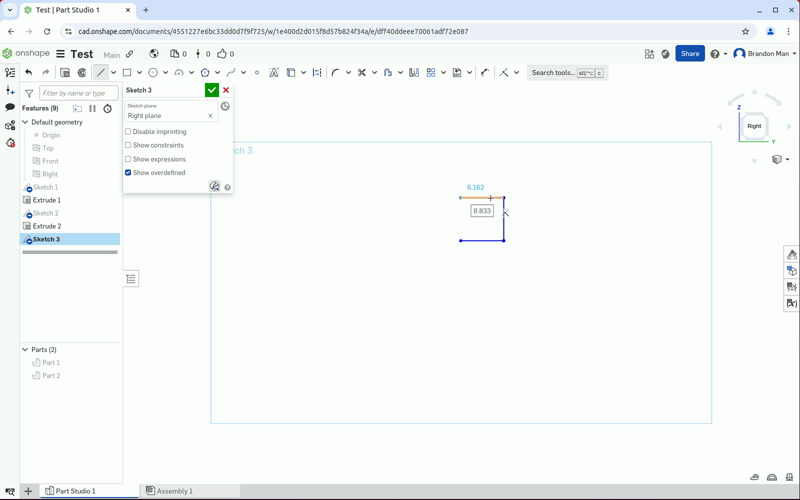
mouse_move(460, 240)
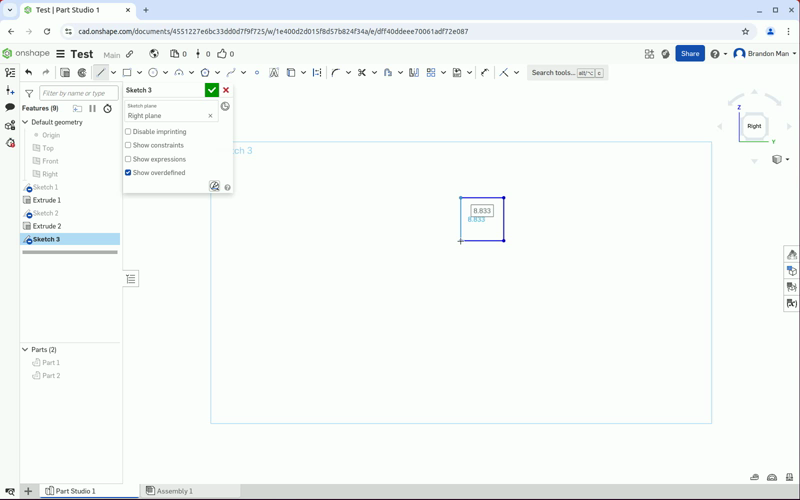
key_up(shift)
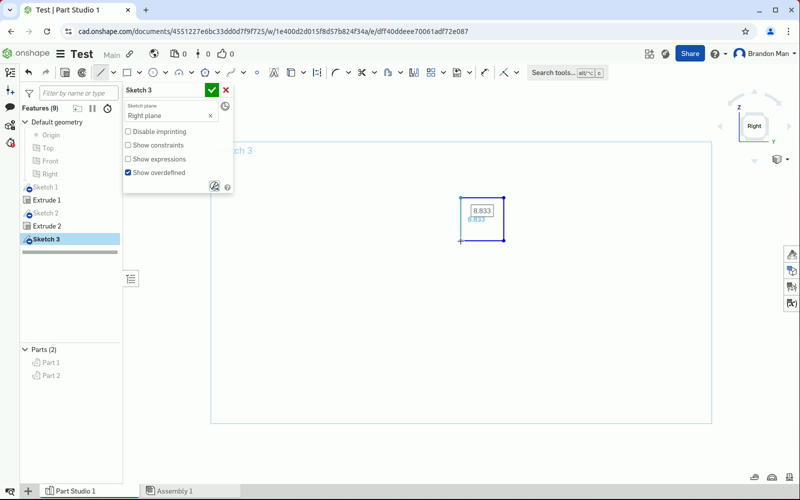
click(460, 240)
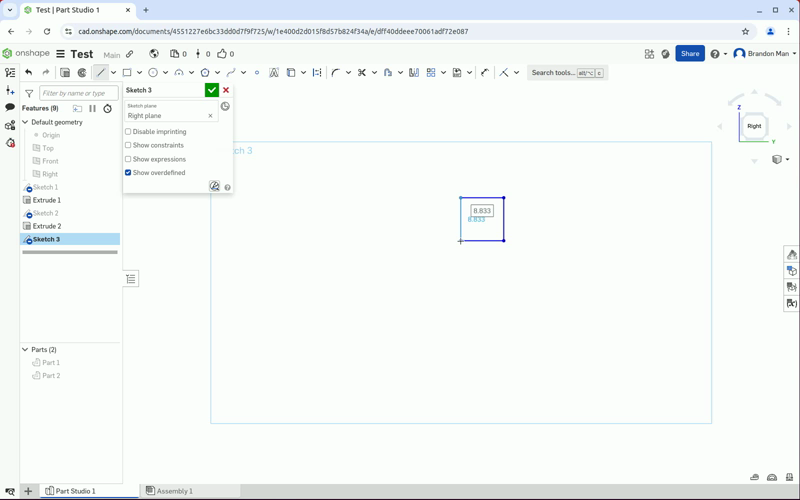
key(esc)
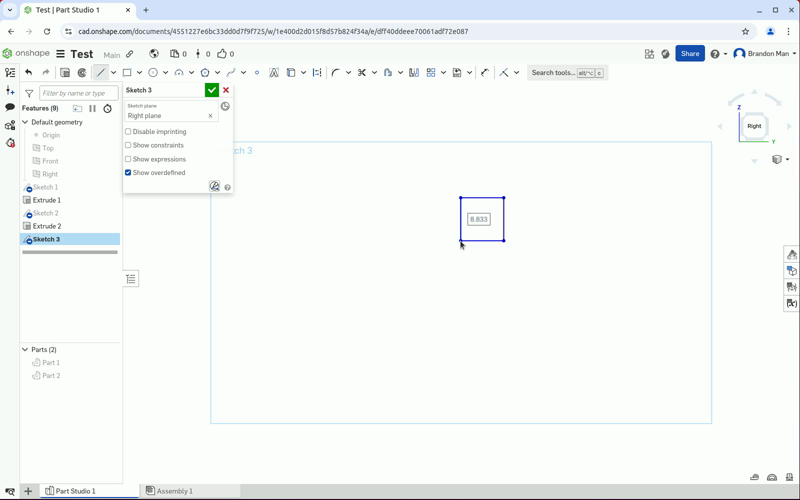
mouse_move(486, 223)
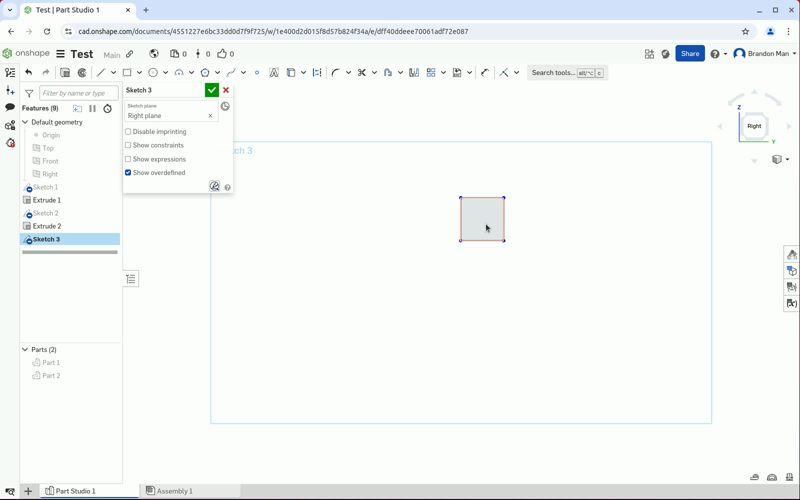
click(486, 223)
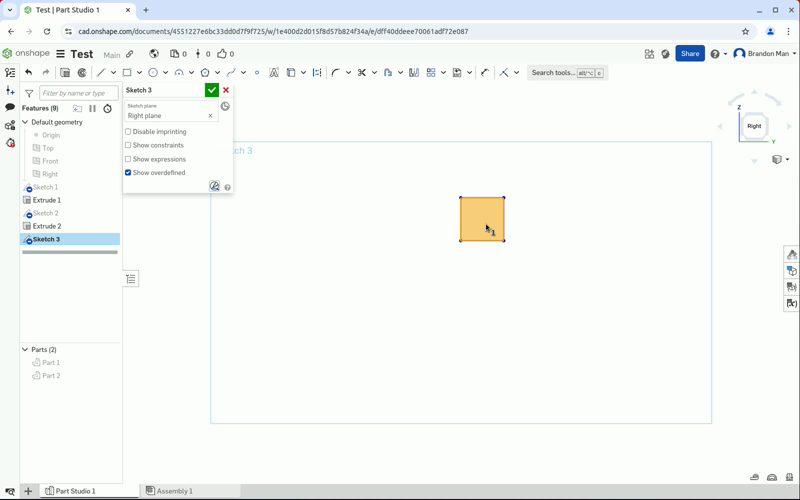
mouse_move(73, 352)
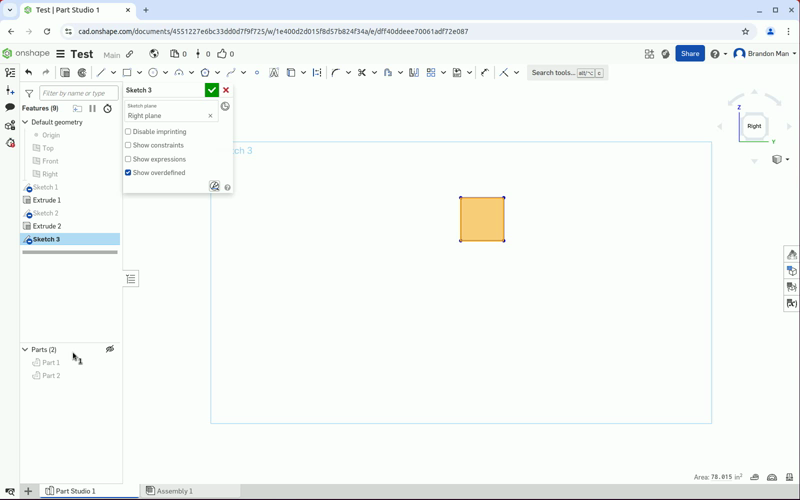
key(shift+y)
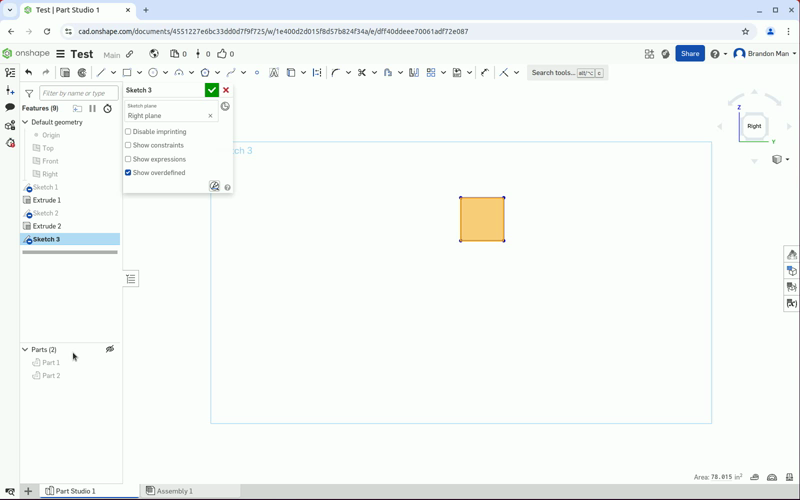
key(shift+e)
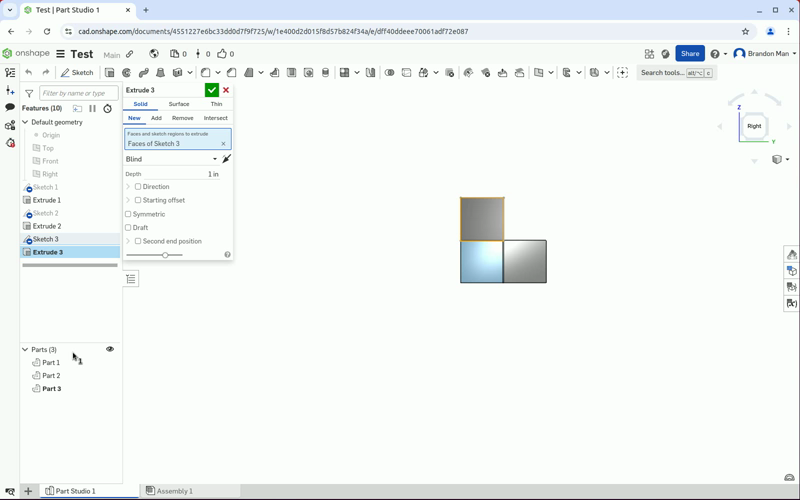
mouse_move(143, 106)
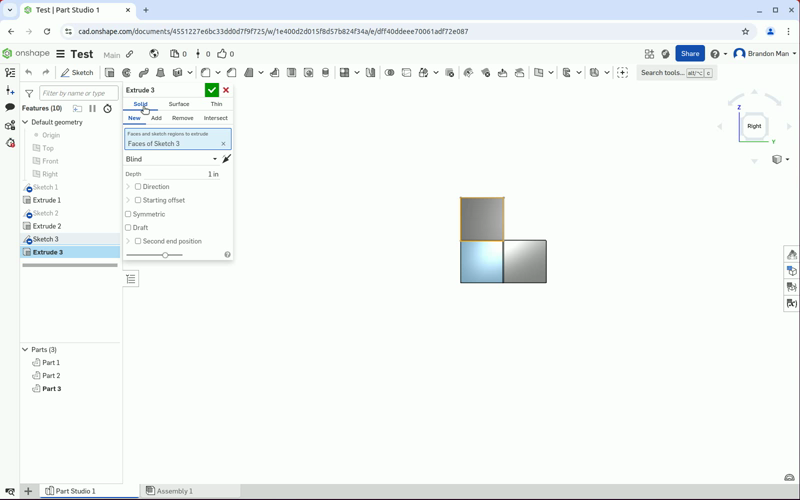
click(143, 106)
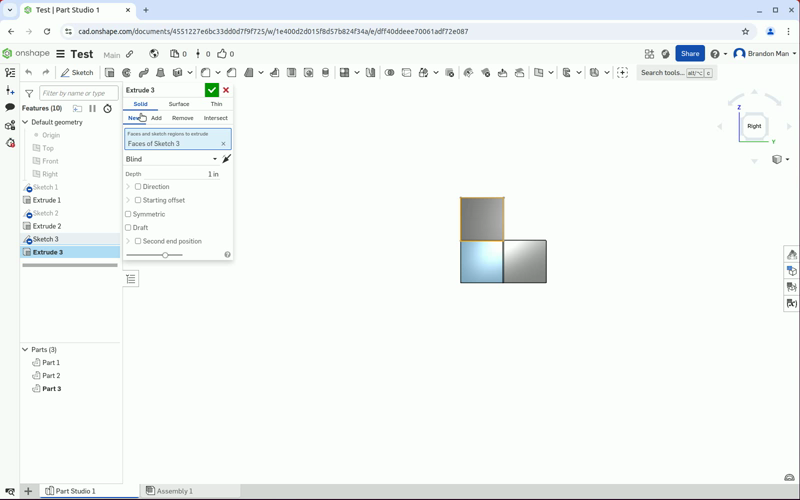
mouse_move(137, 120)
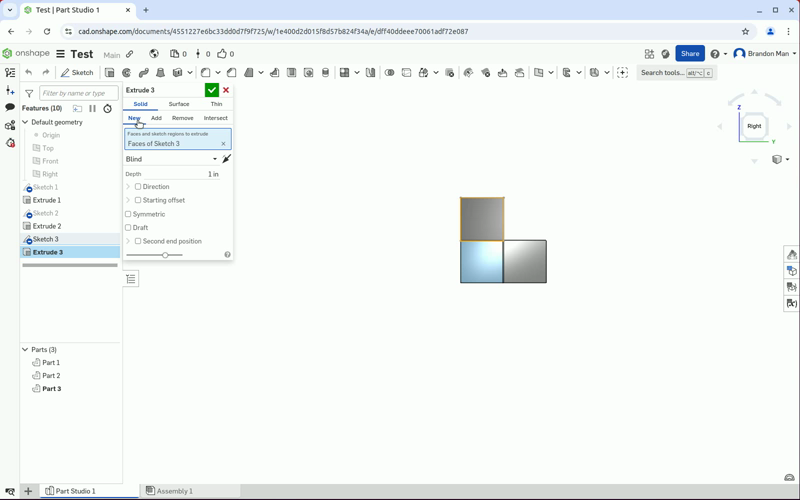
click(137, 120)
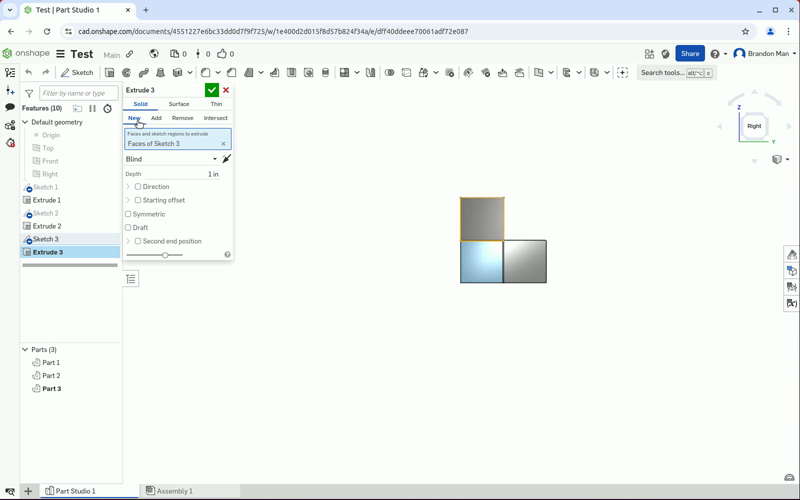
key(tab, 4)
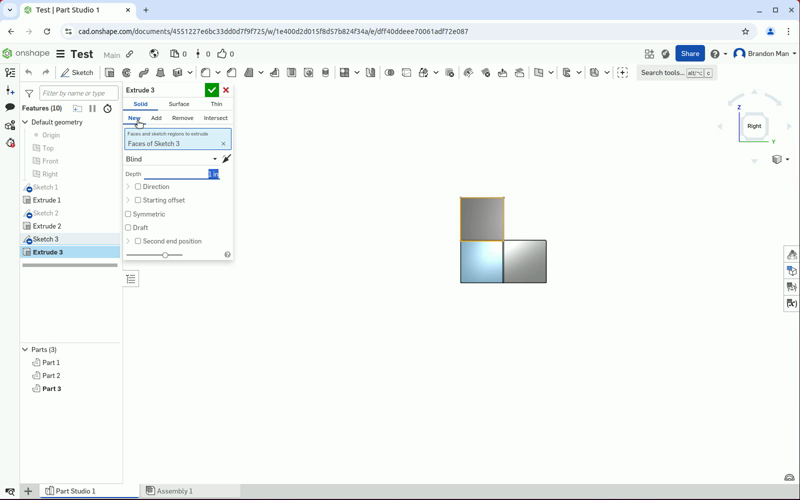
text(11.554)
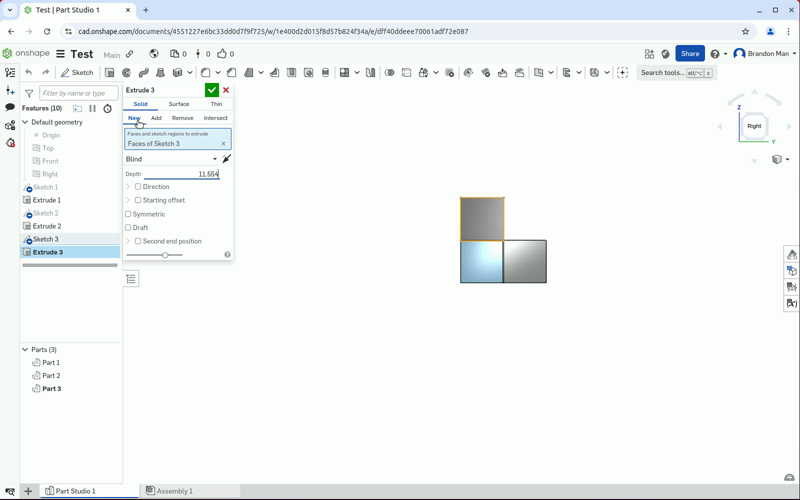
key(enter)
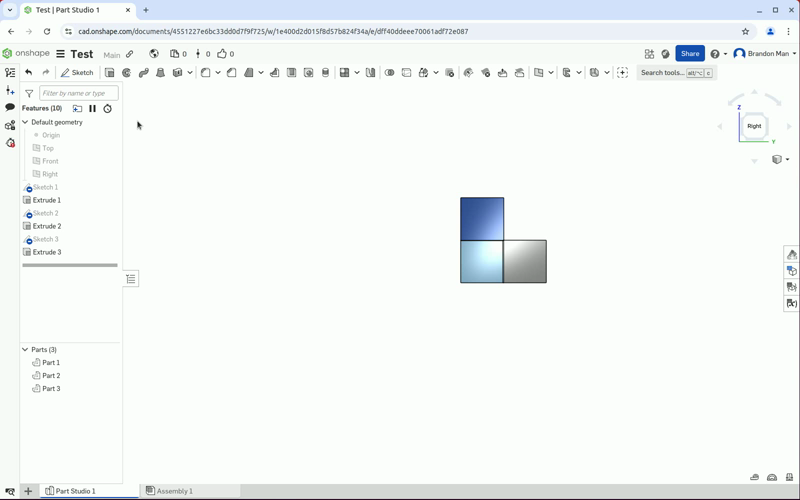
key(shift+h)
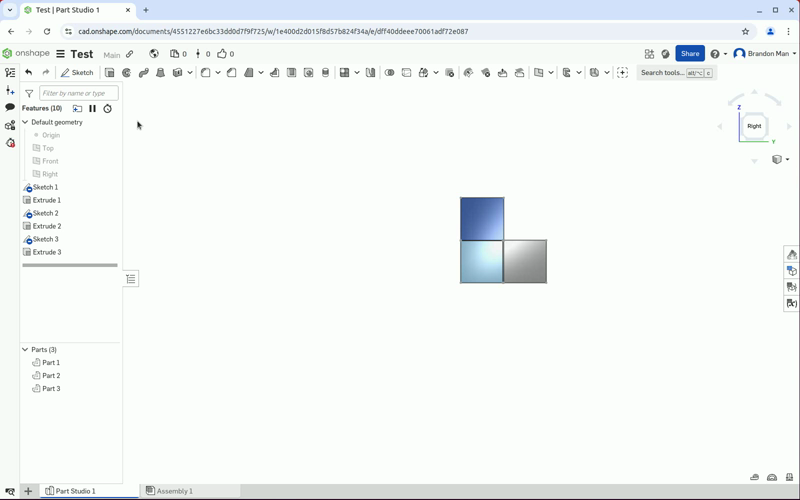
key(shift+h)
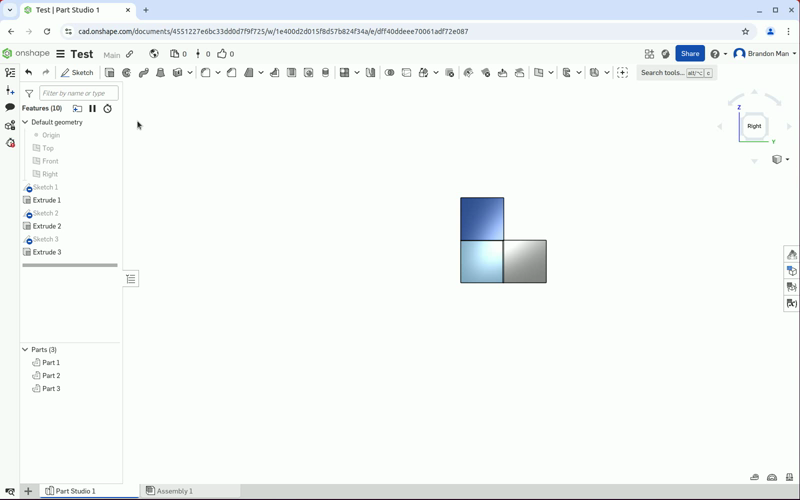
mouse_move(73, 189)
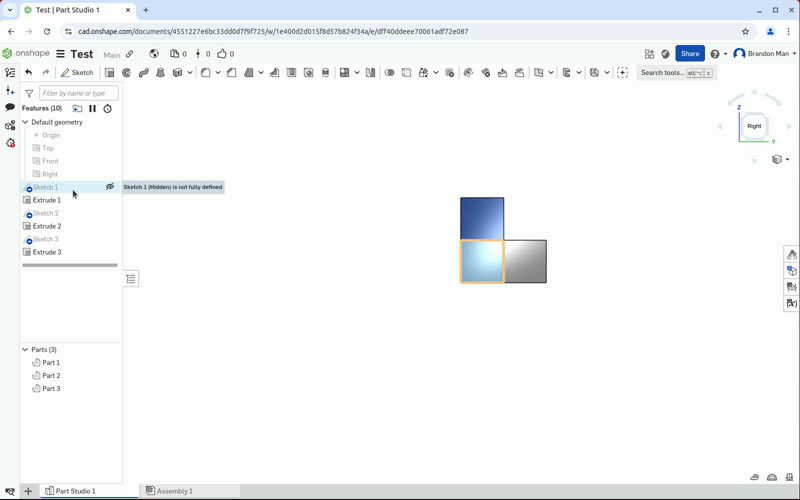
click(73, 189)
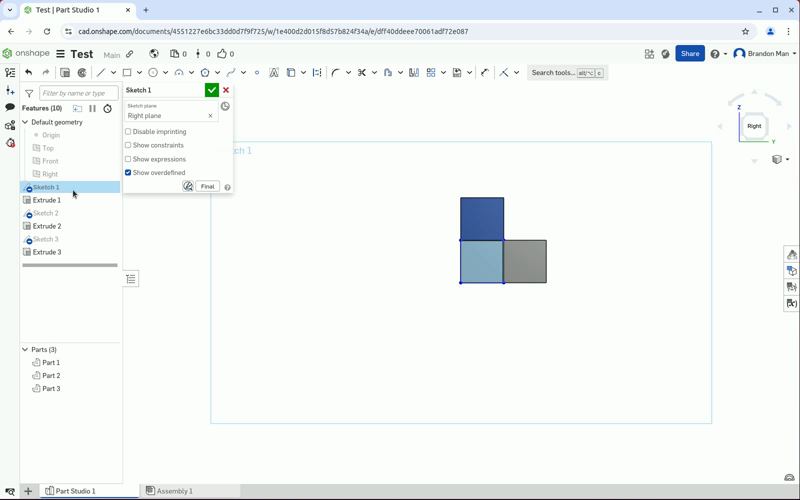
mouse_move(229, 92)
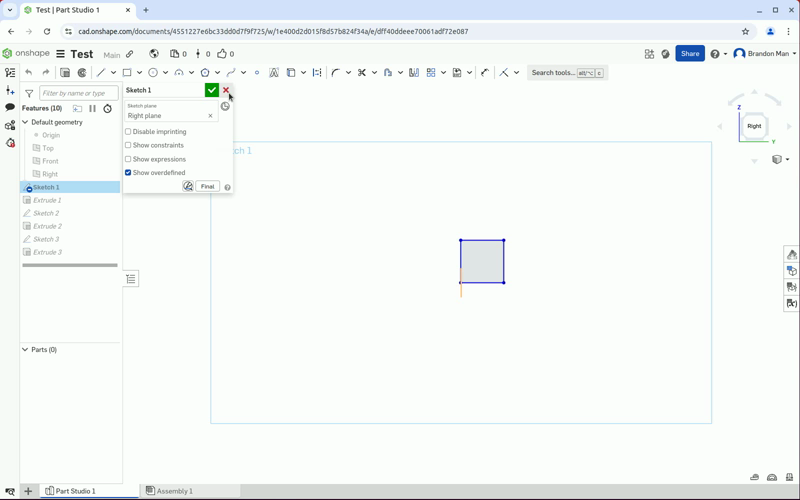
click(229, 92)
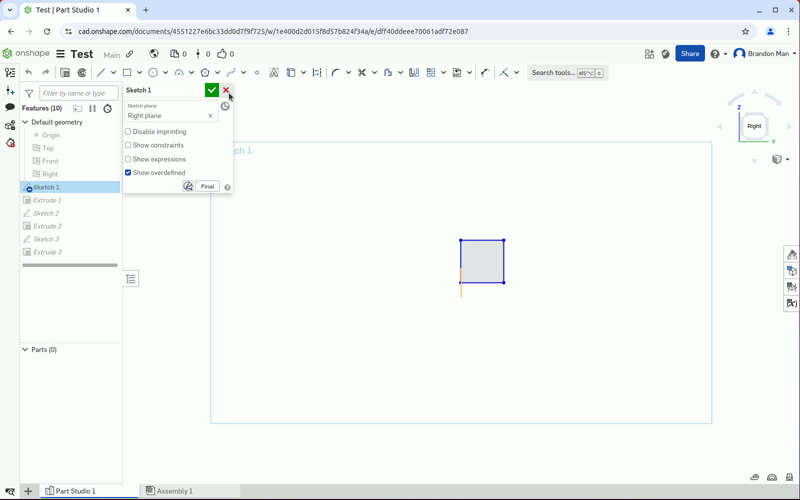
key(shift+s)
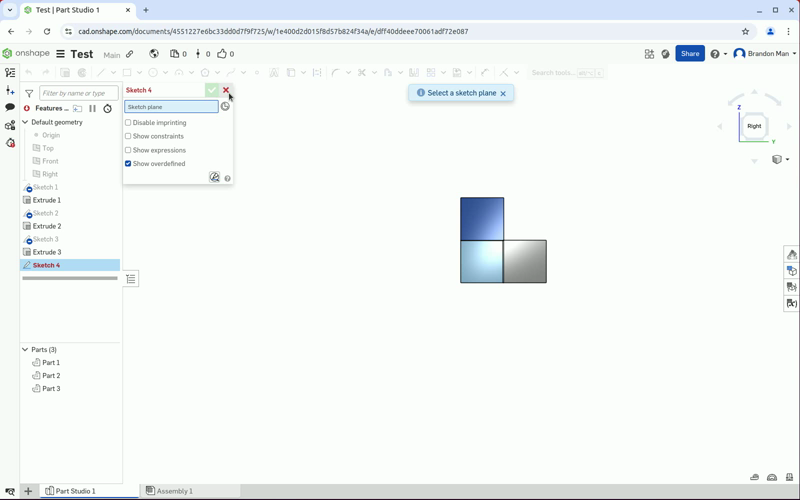
mouse_move(73, 176)
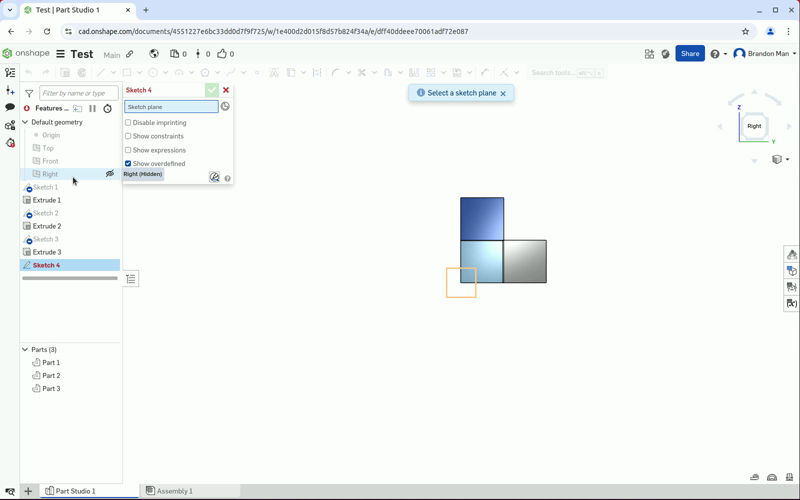
click(73, 176)
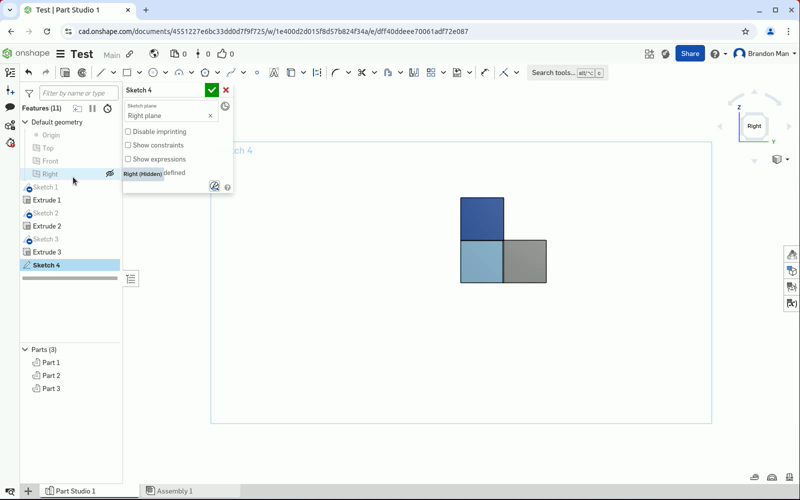
mouse_move(73, 352)
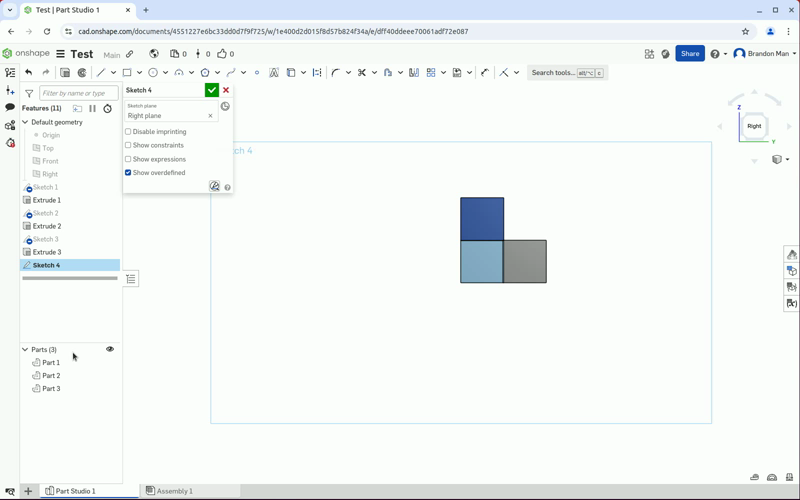
key(y)
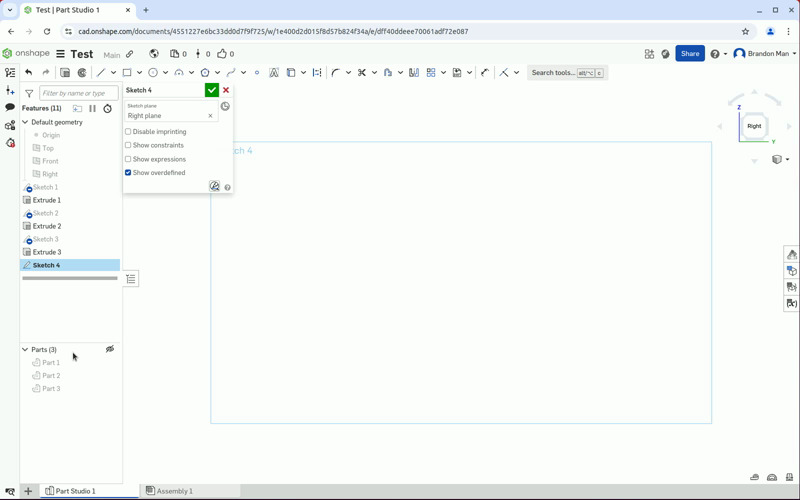
key(l)
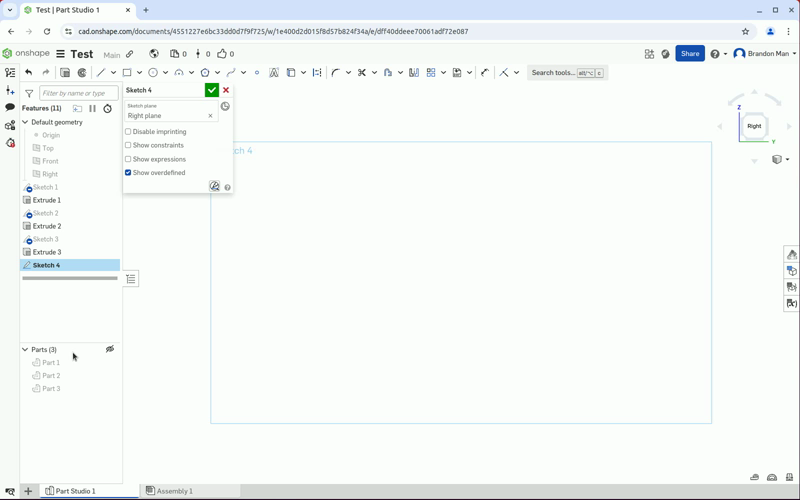
key_down(shift)
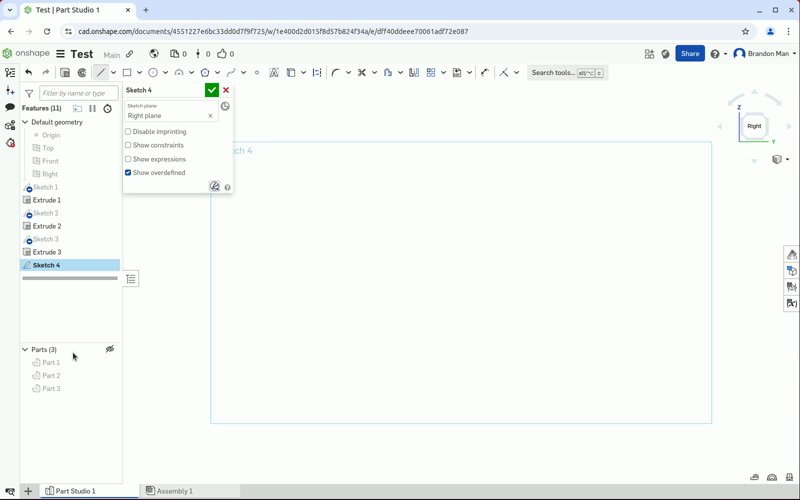
mouse_move(502, 240)
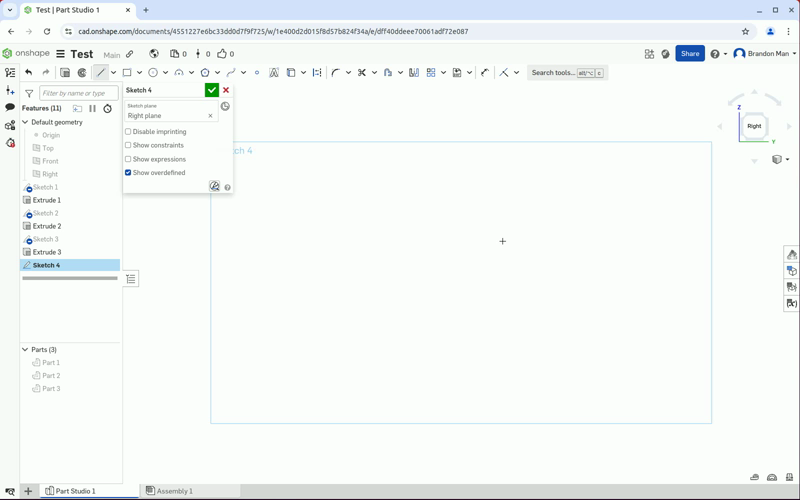
click(502, 240)
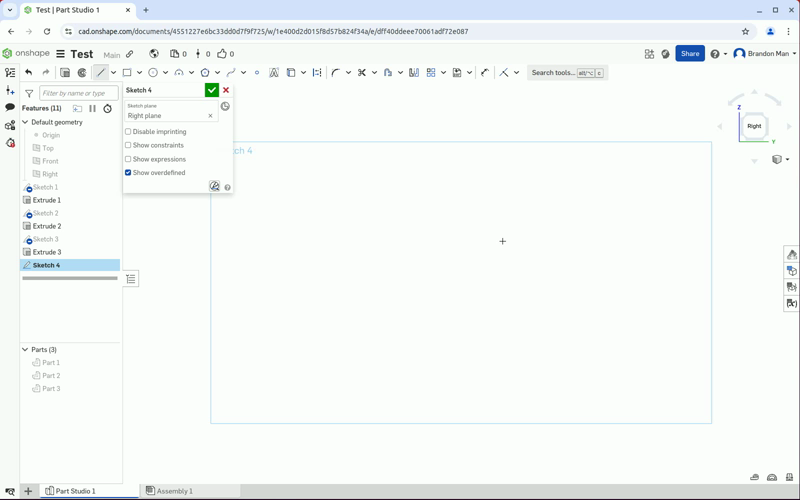
key_up(shift)
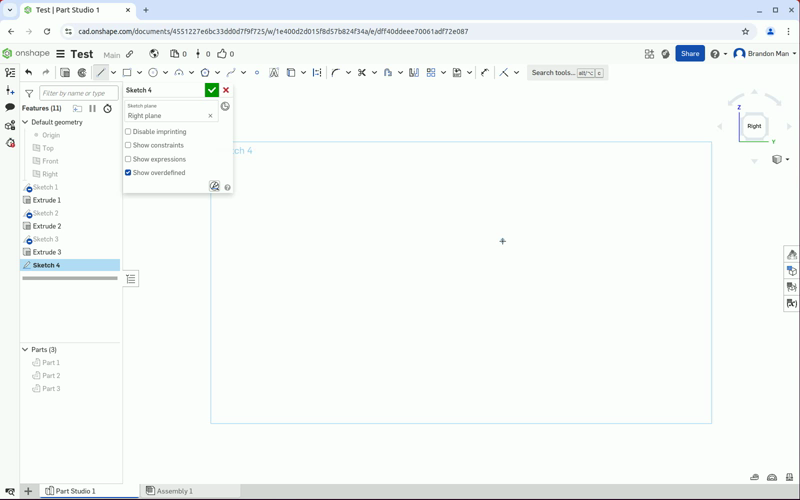
key_down(shift)
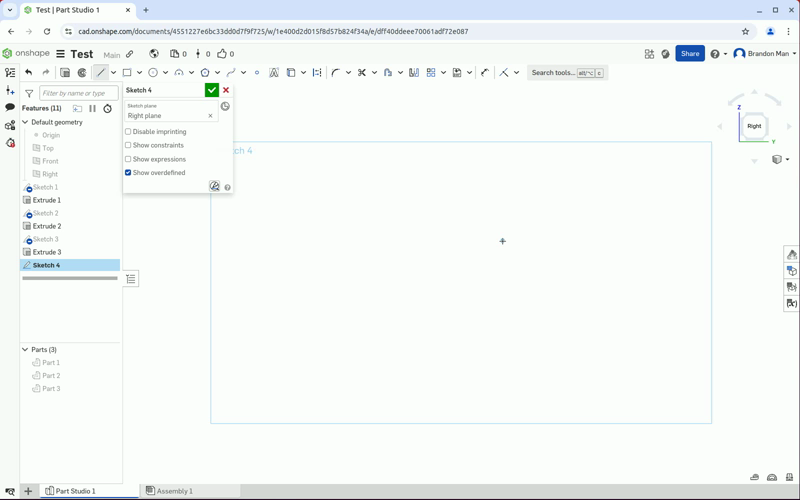
mouse_move(532, 240)
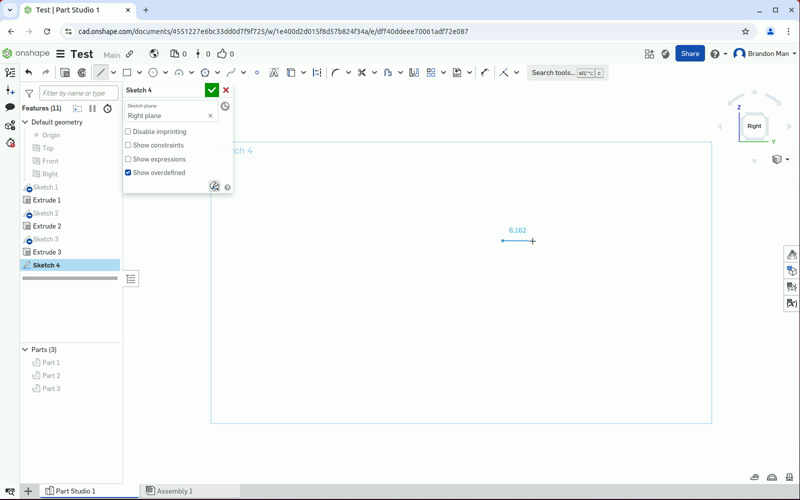
mouse_move(546, 240)
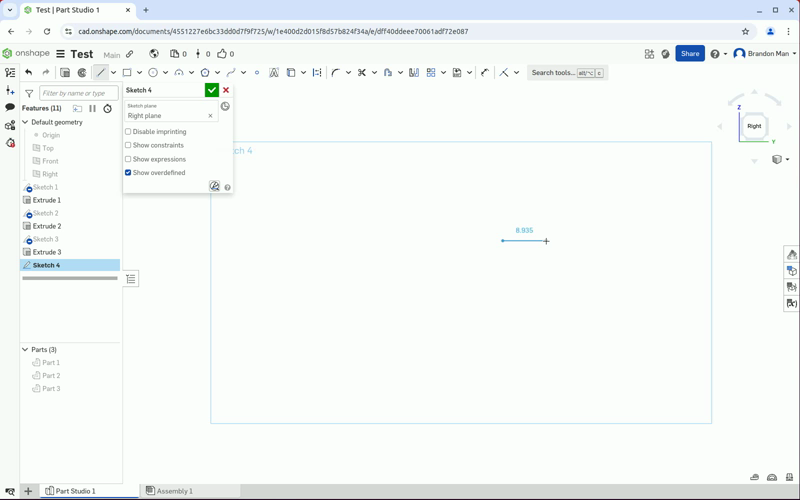
click(546, 240)
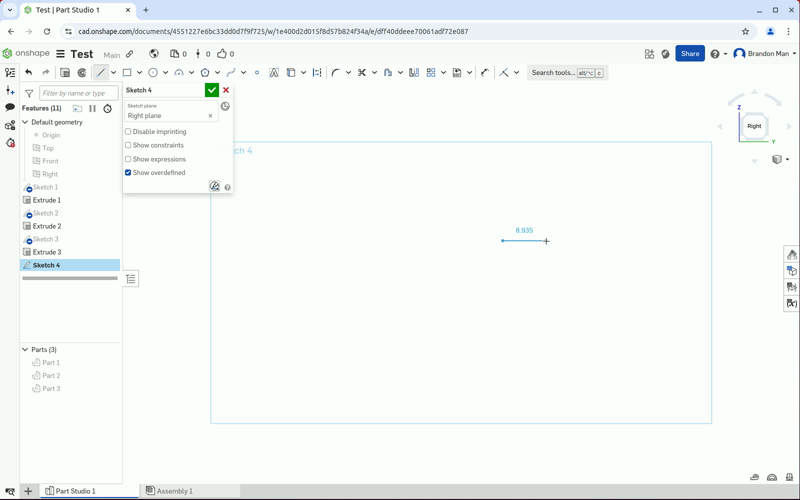
key_up(shift)
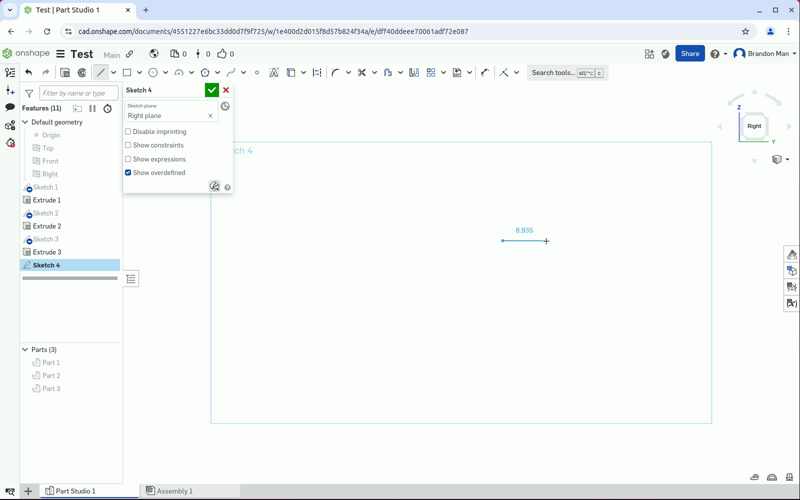
key_down(shift)
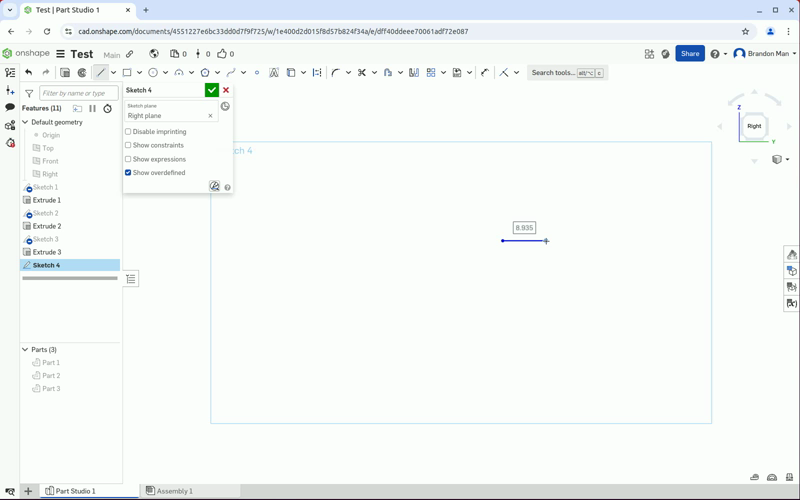
mouse_move(576, 240)
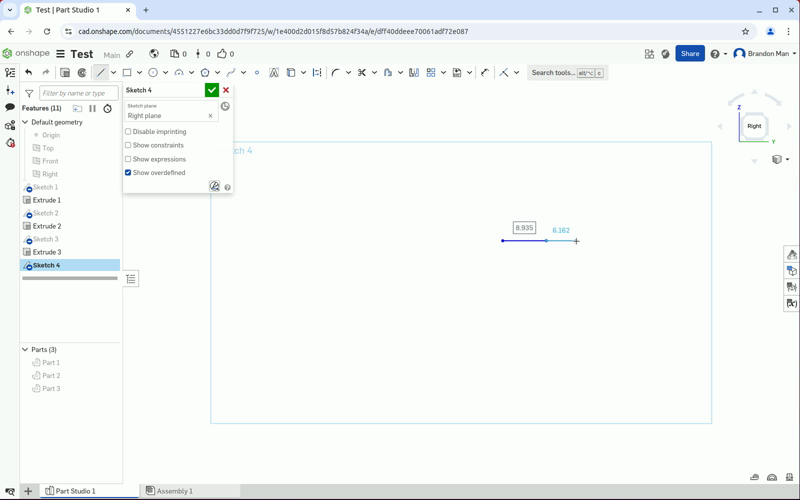
mouse_move(546, 197)
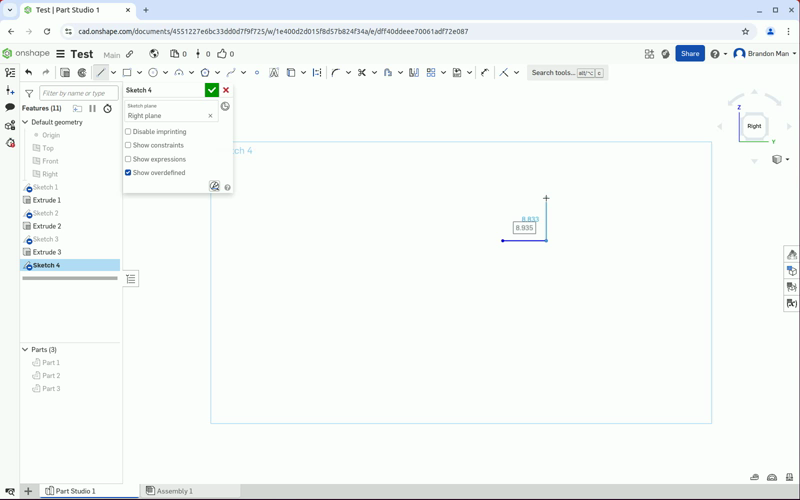
click(546, 197)
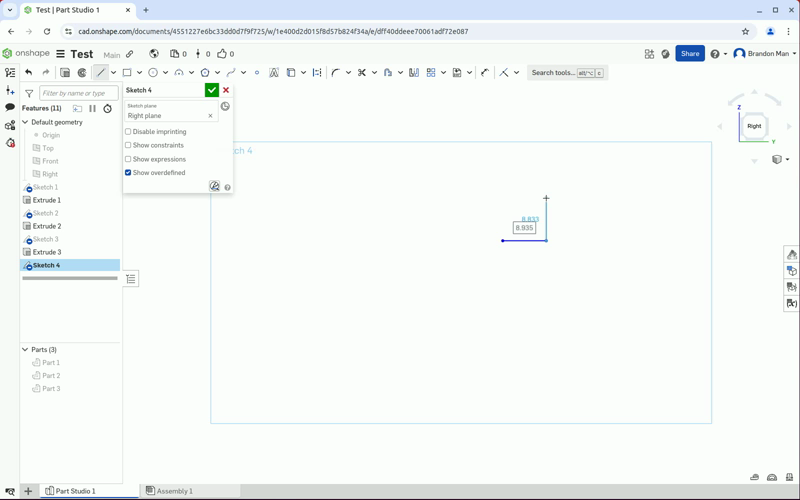
key_up(shift)
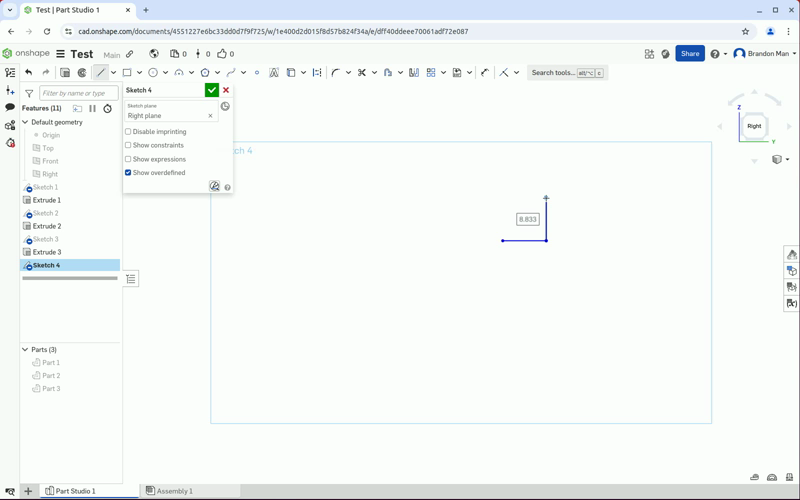
key_down(shift)
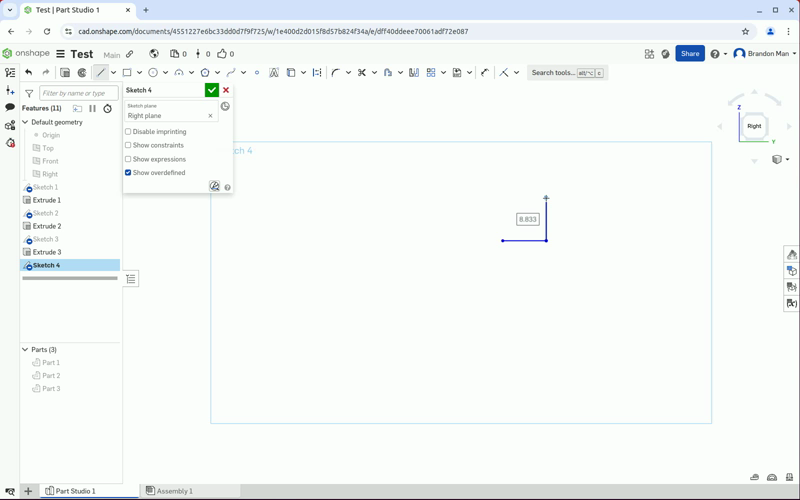
mouse_move(576, 197)
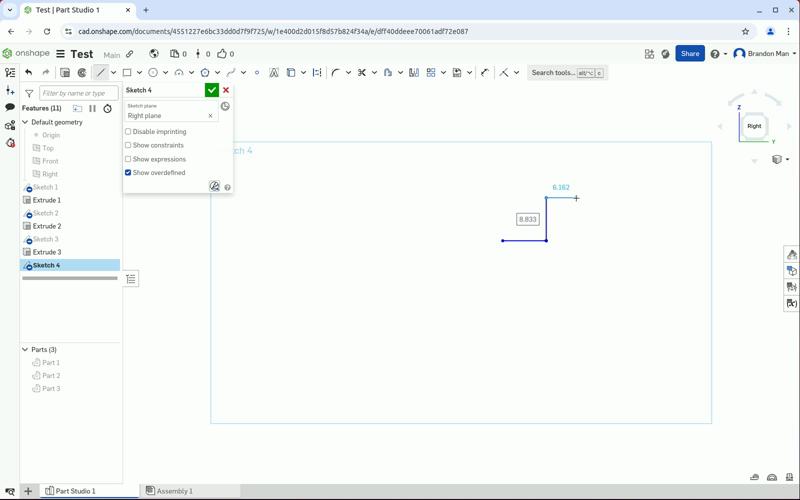
mouse_move(502, 197)
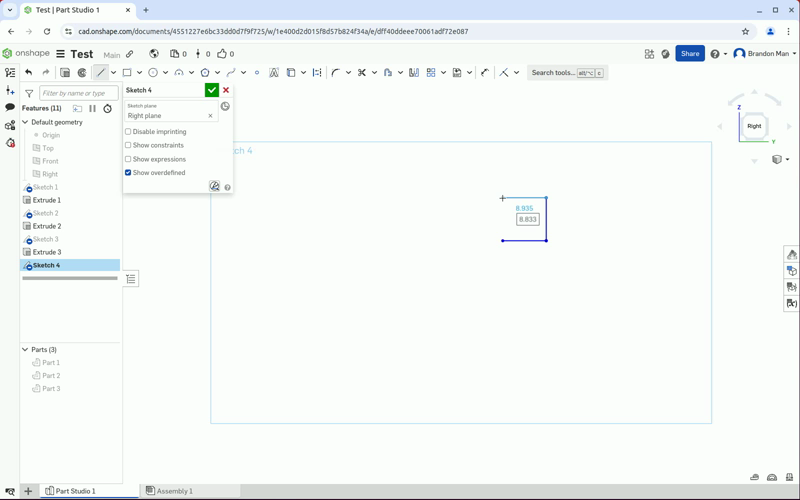
click(502, 197)
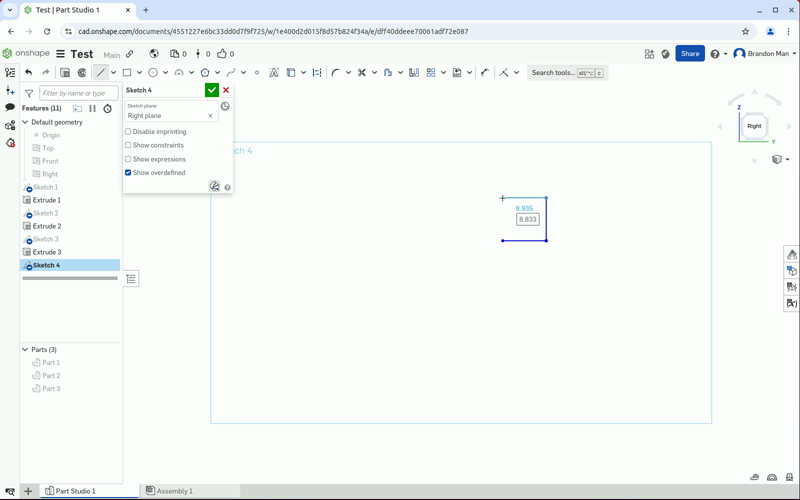
key_up(shift)
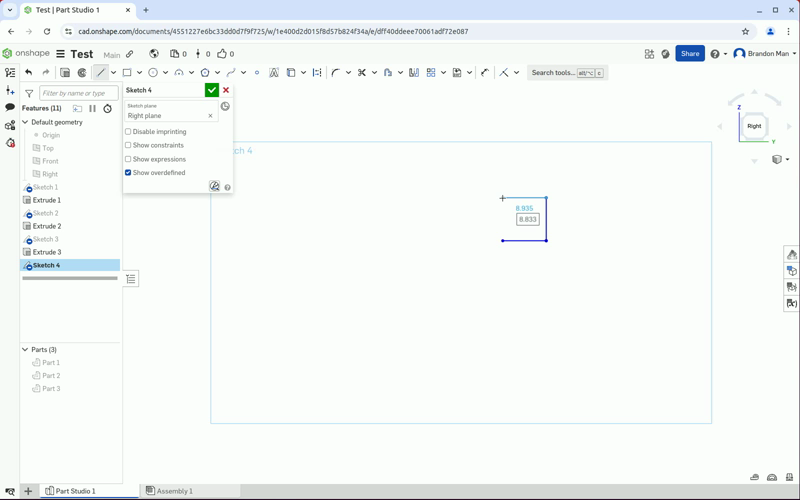
mouse_move(532, 197)
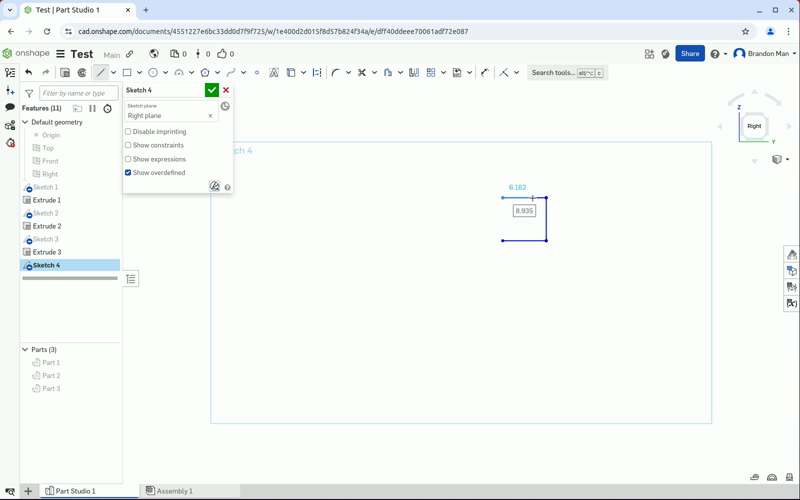
key_down(shift)
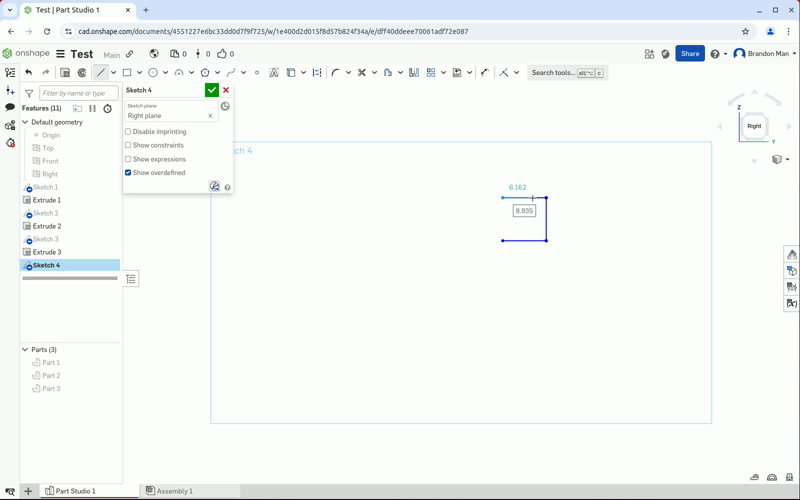
mouse_move(502, 240)
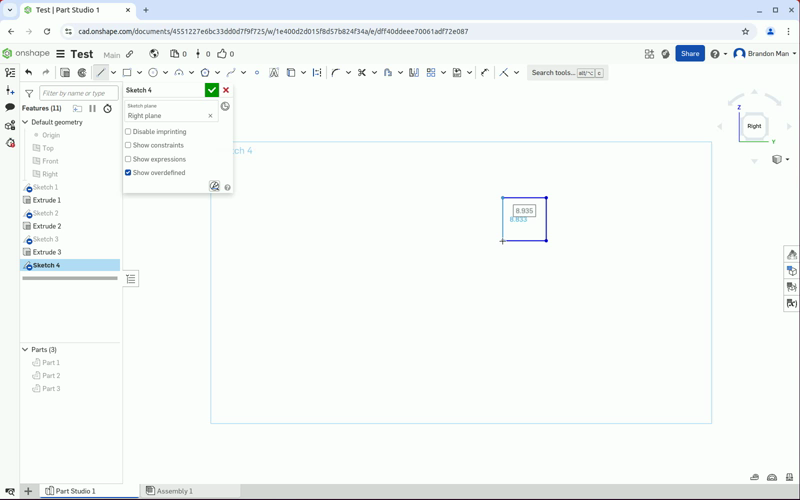
key_up(shift)
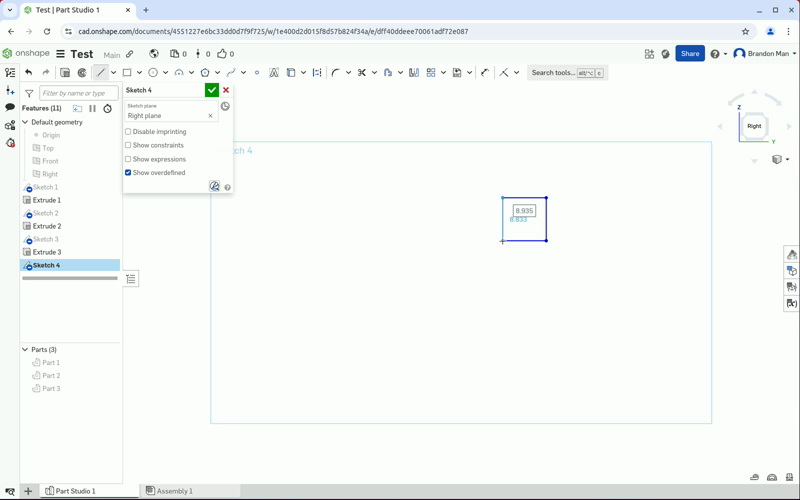
click(502, 240)
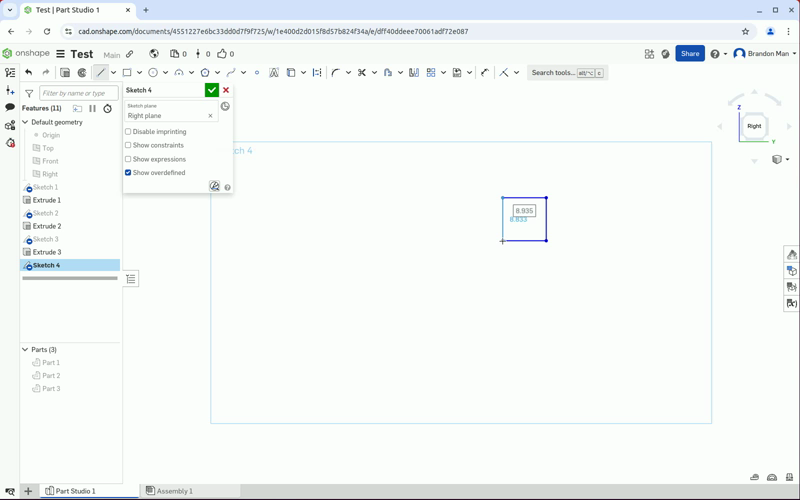
key(esc)
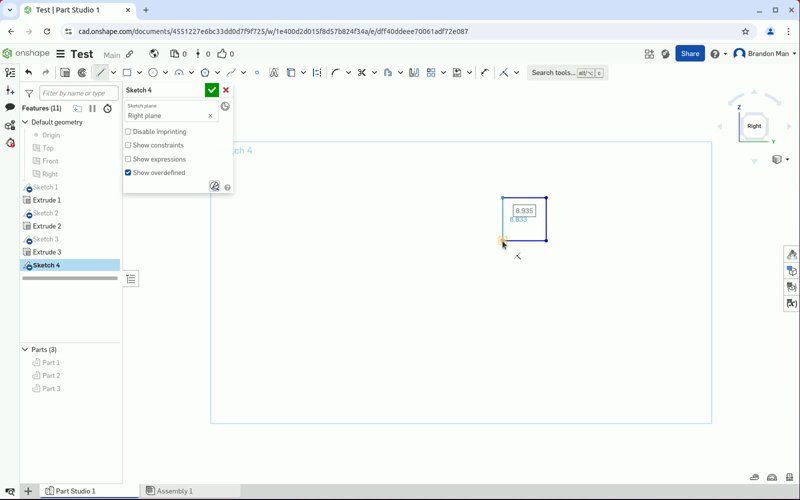
mouse_move(527, 204)
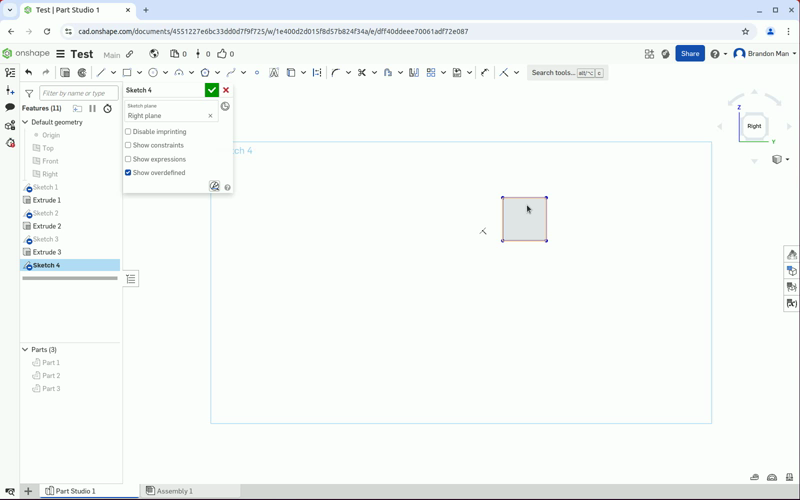
click(527, 204)
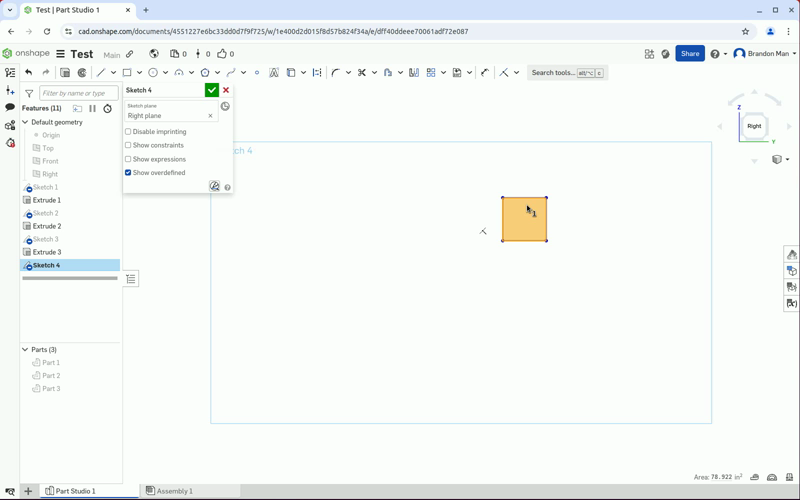
mouse_move(73, 352)
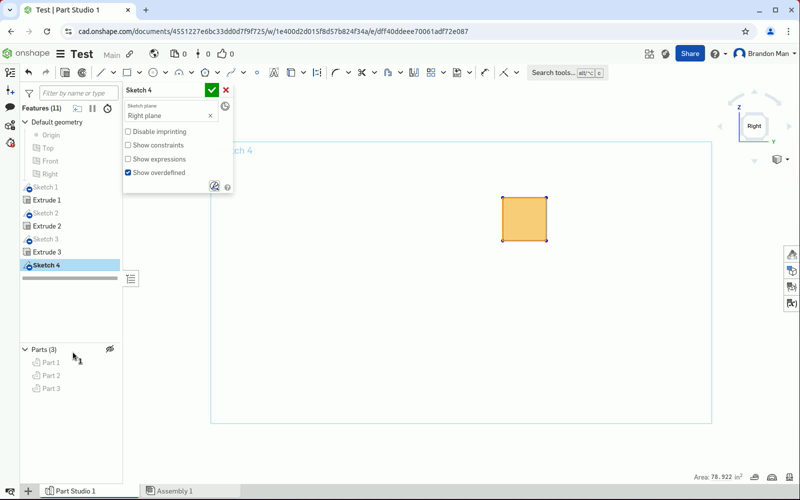
key(shift+y)
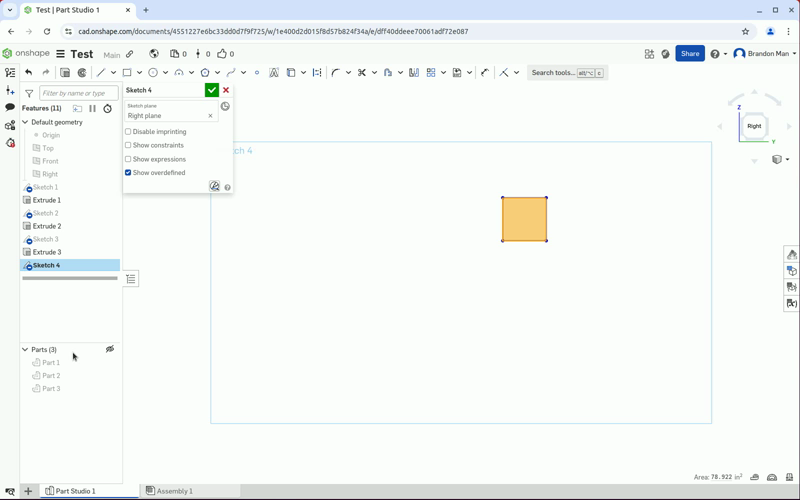
key(shift+e)
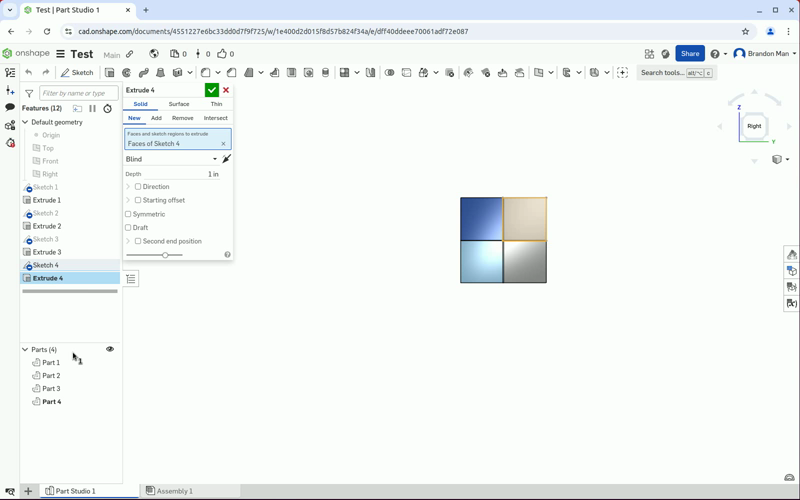
mouse_move(143, 106)
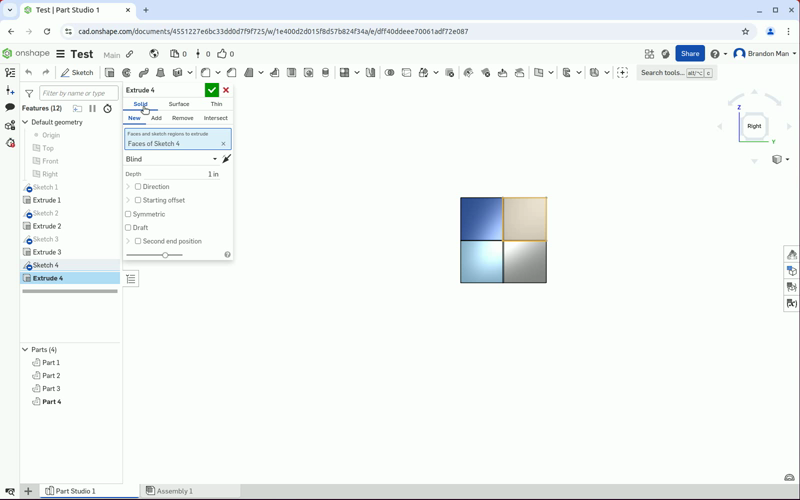
click(143, 106)
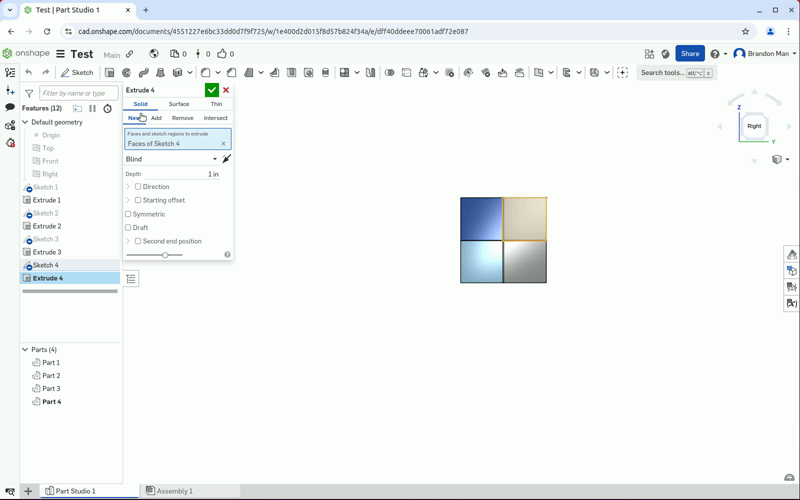
mouse_move(137, 120)
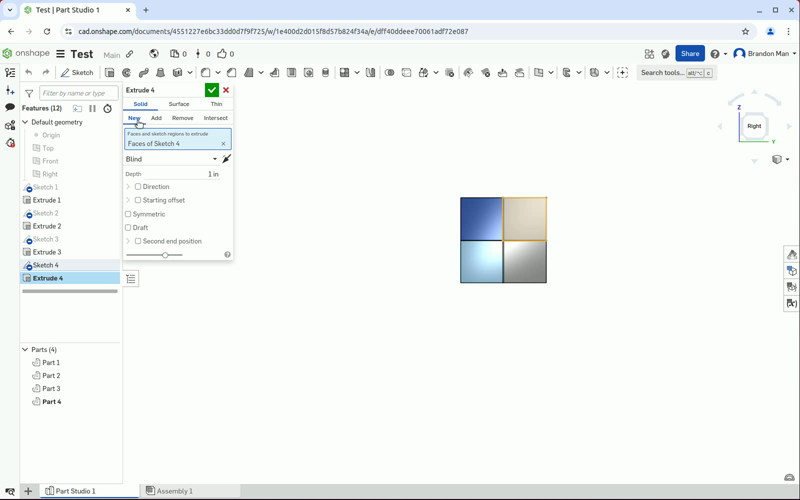
click(137, 120)
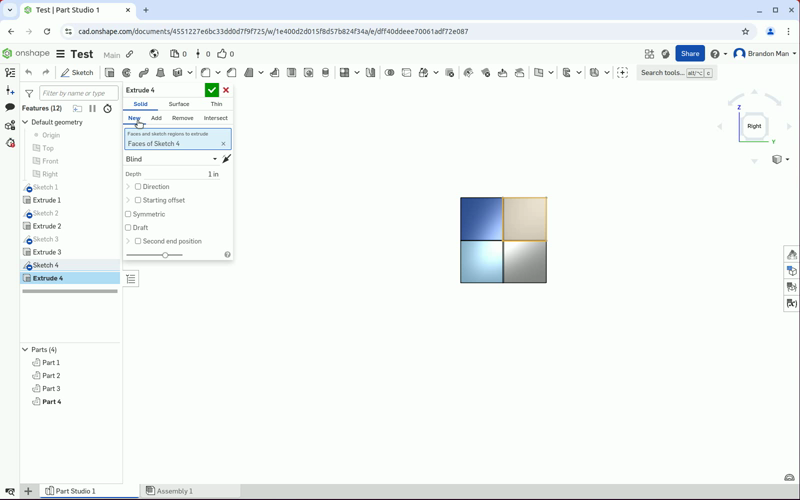
key(tab, 4)
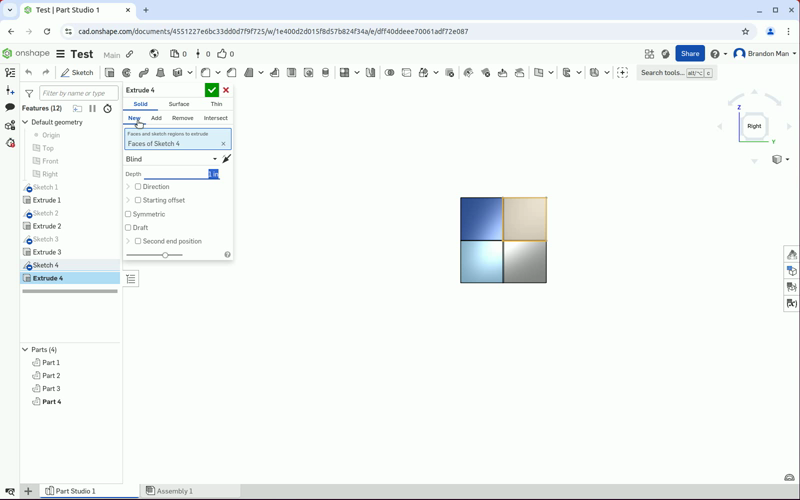
text(11.554)
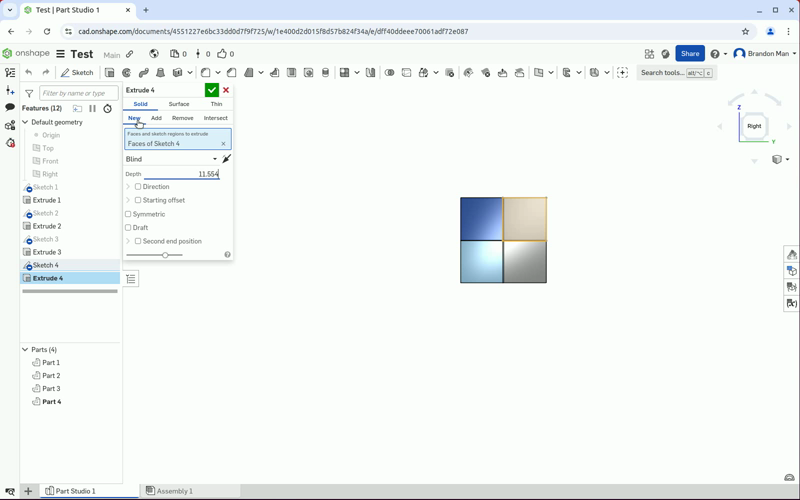
key(enter)
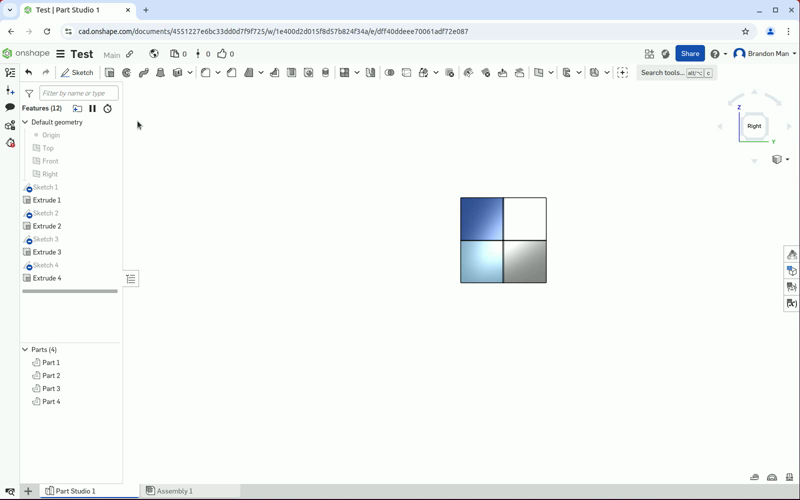
key(shift+h)
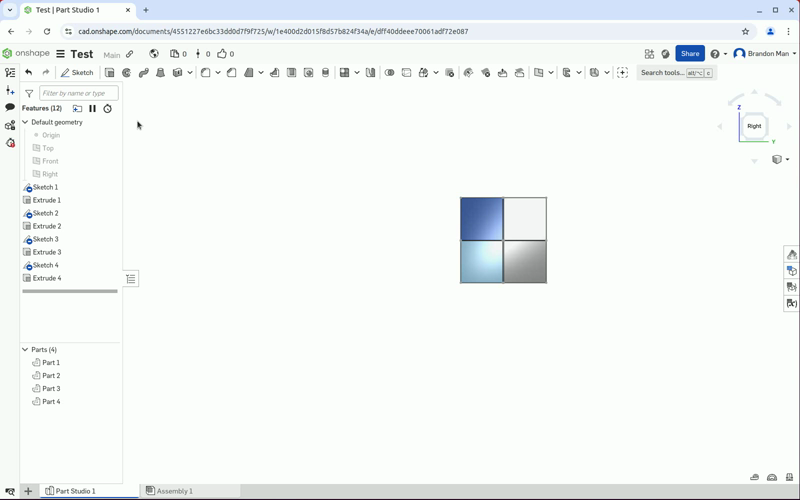
key(shift+h)
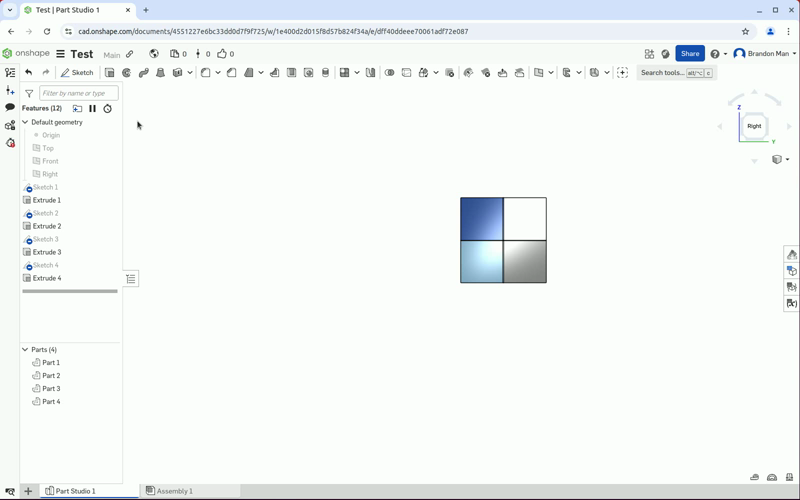
mouse_move(73, 189)
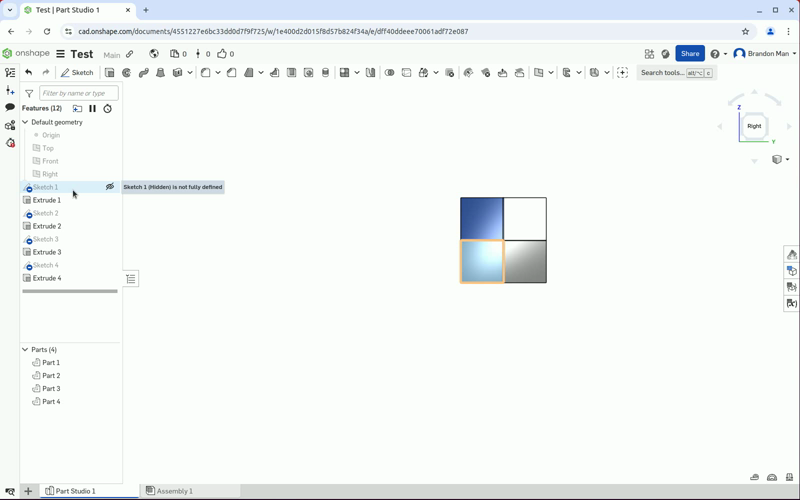
click(73, 189)
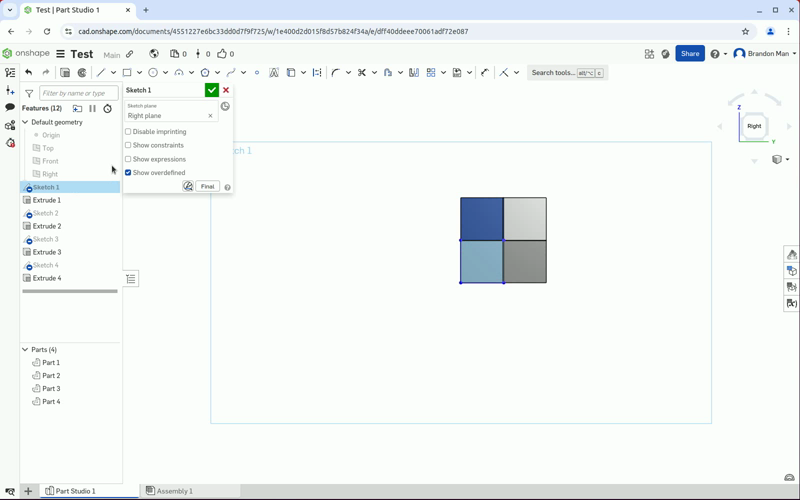
mouse_move(229, 92)
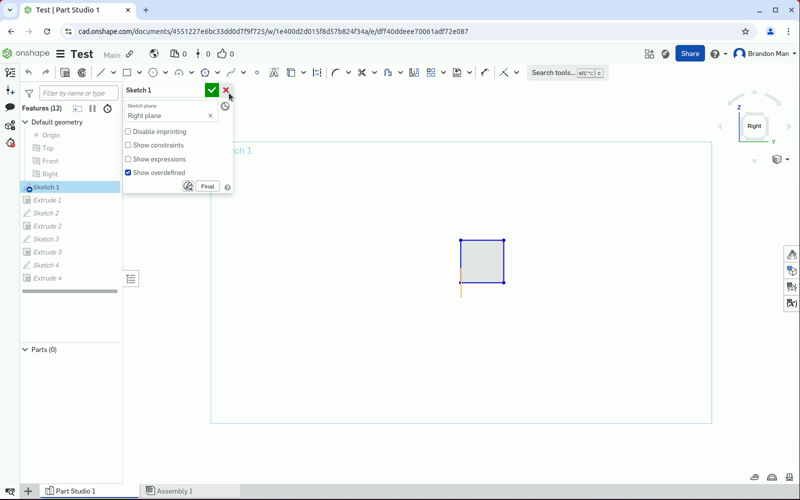
click(229, 92)
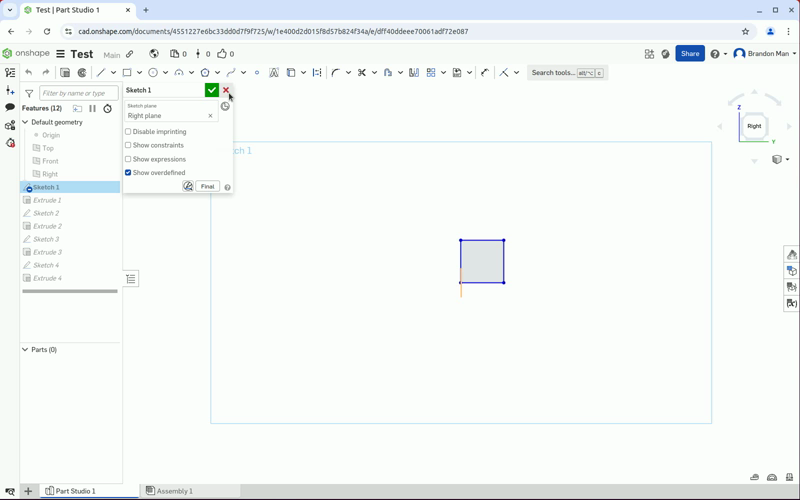
key(shift+s)
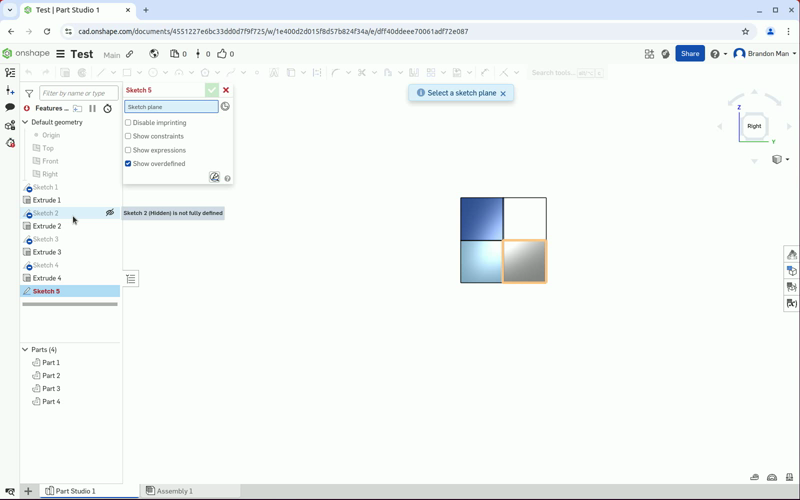
scroll(3)
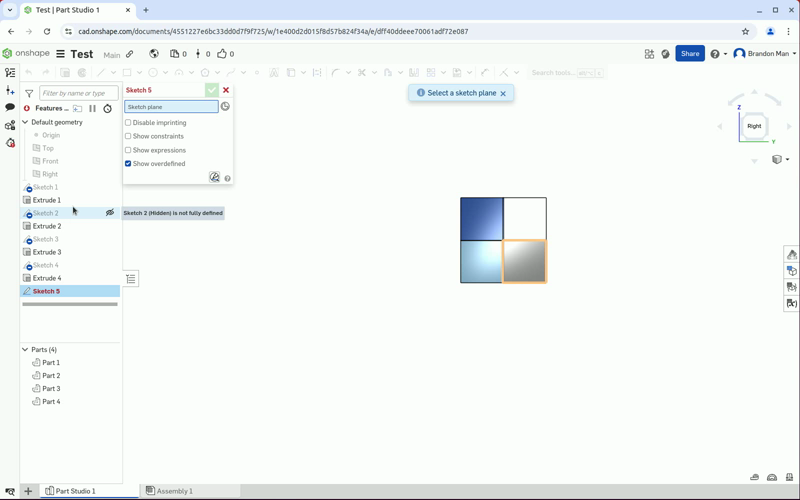
mouse_move(73, 176)
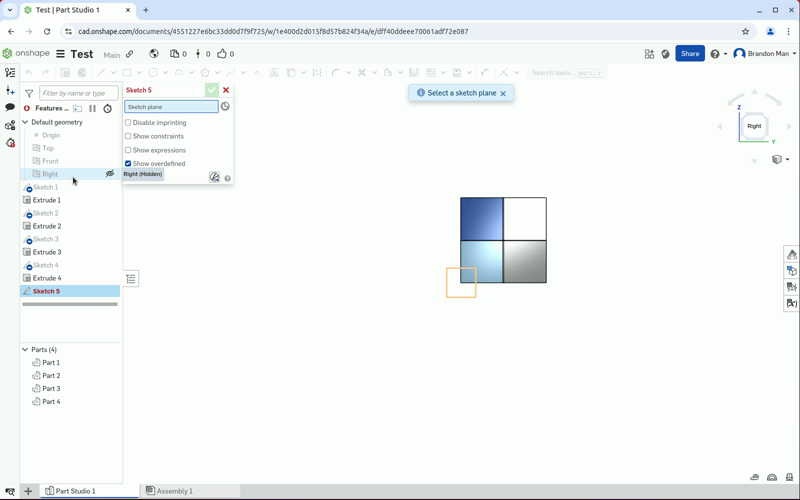
click(73, 176)
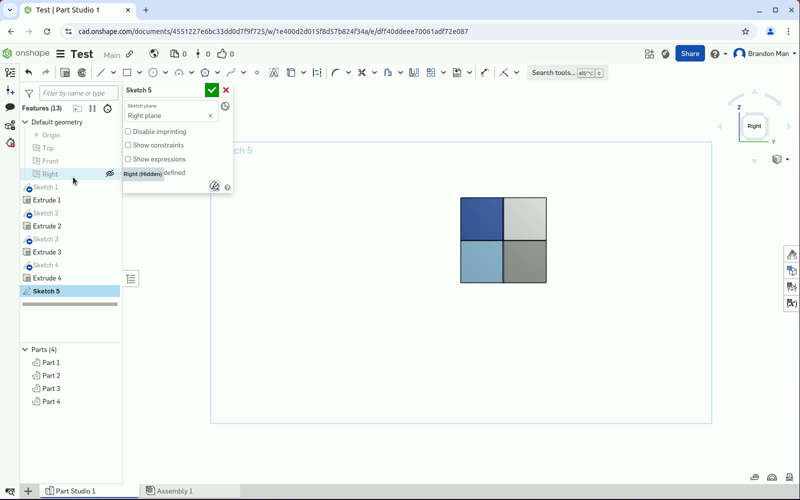
mouse_move(73, 352)
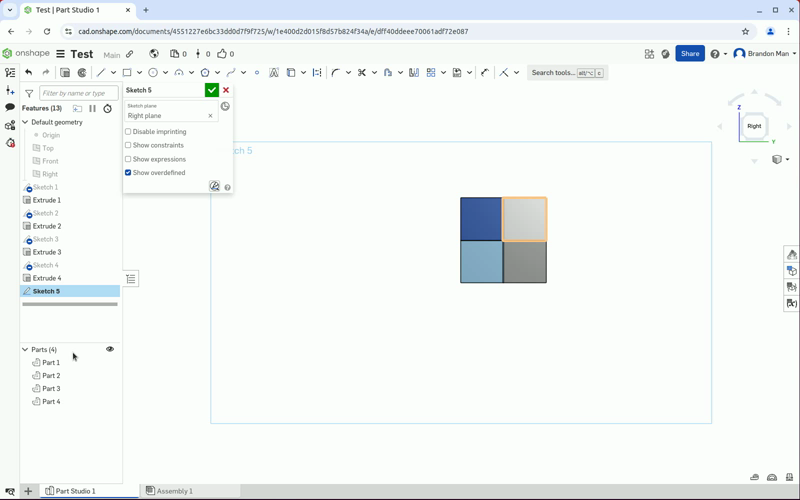
key(y)
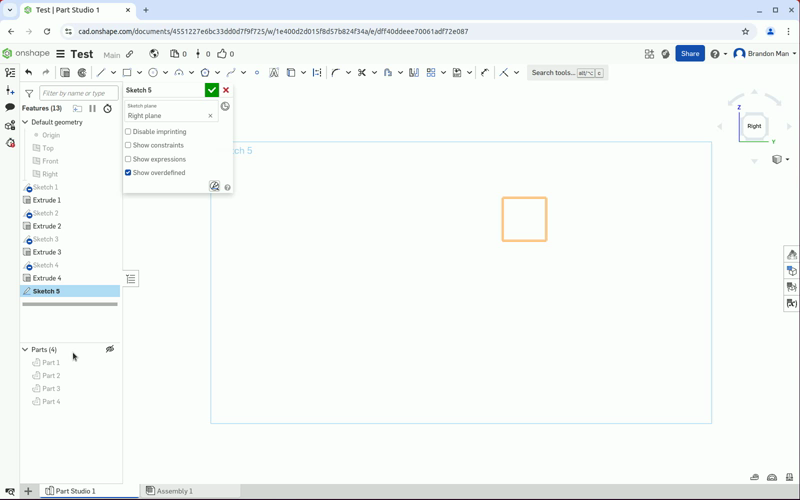
key(l)
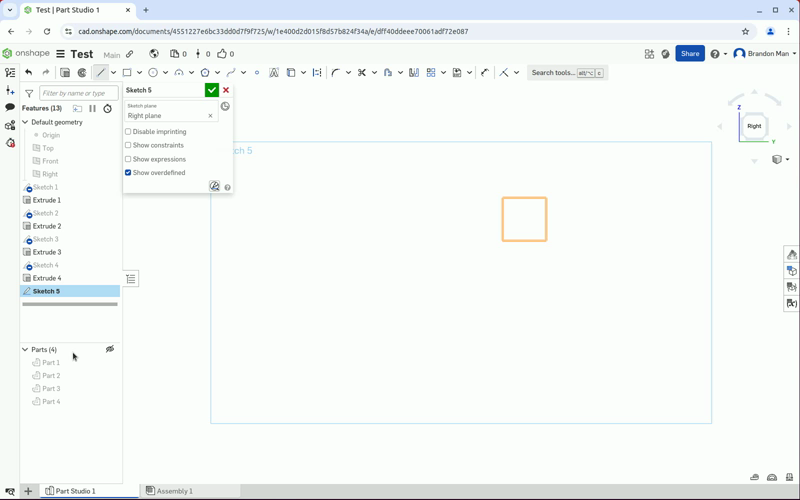
key_down(shift)
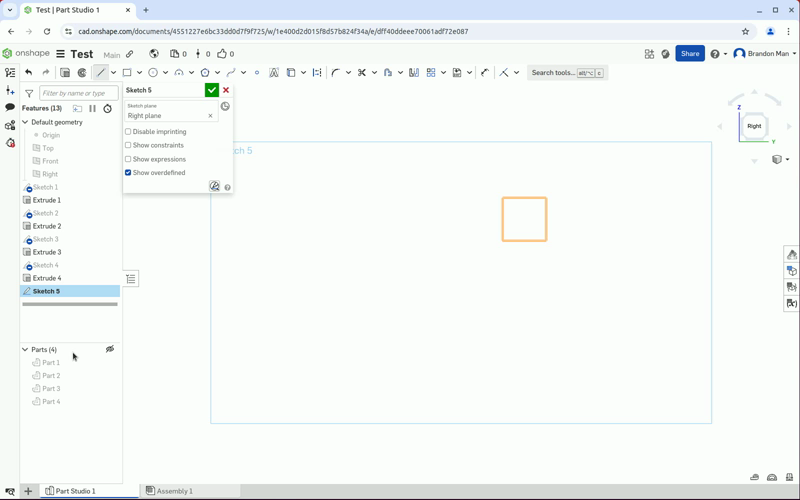
mouse_move(502, 282)
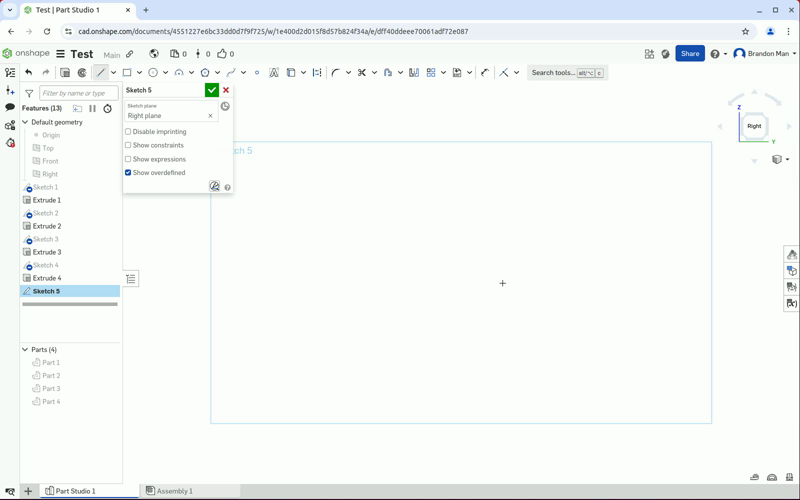
click(502, 282)
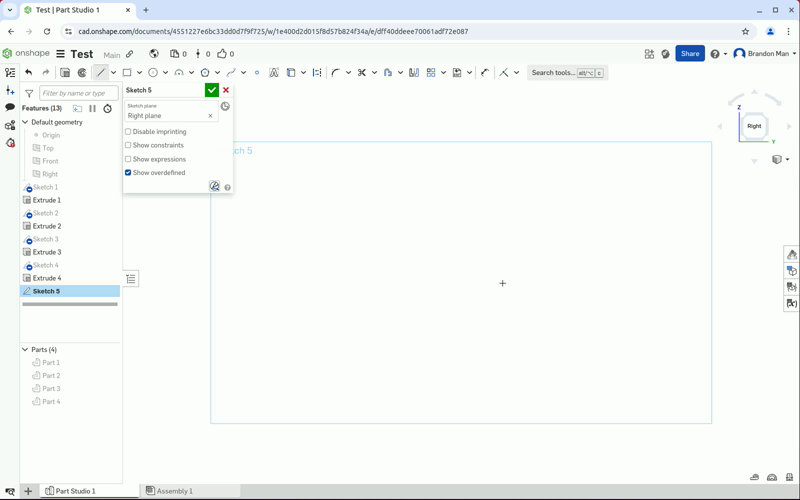
key_up(shift)
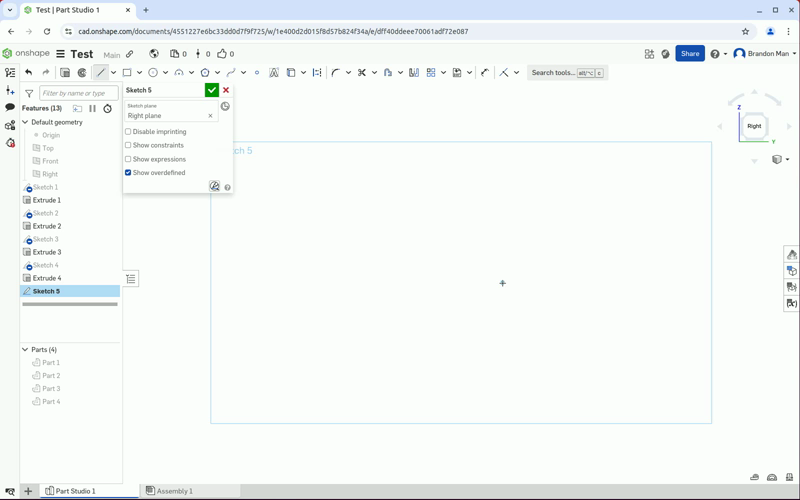
key_down(shift)
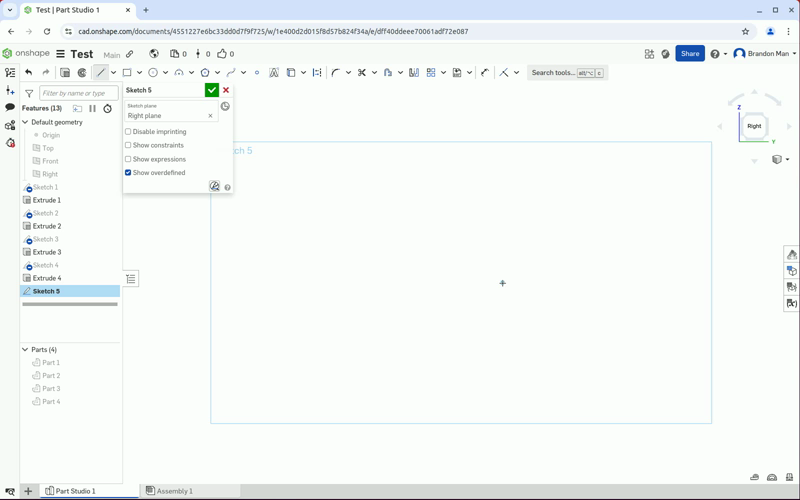
mouse_move(532, 282)
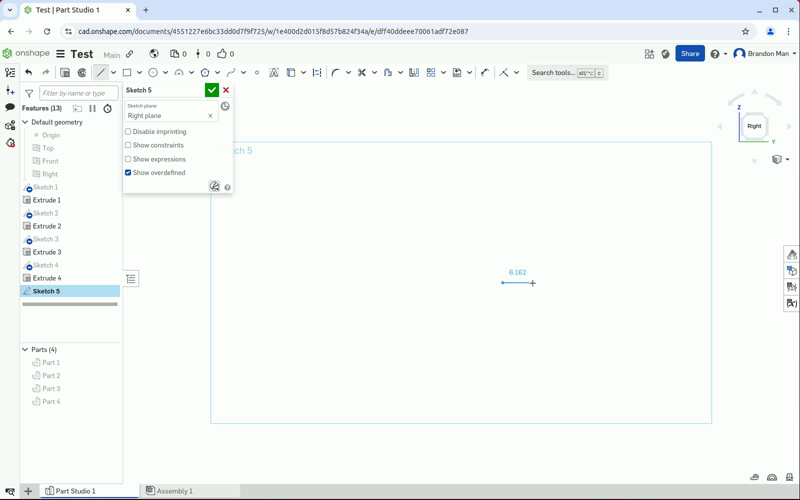
mouse_move(546, 282)
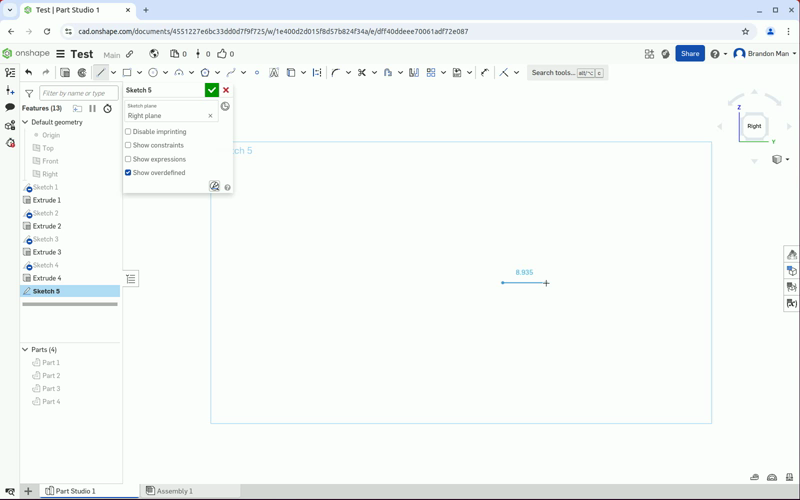
click(546, 282)
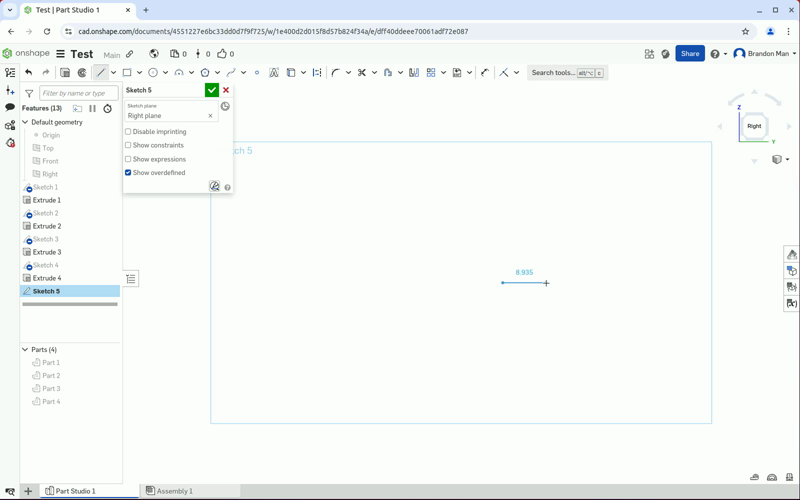
key_up(shift)
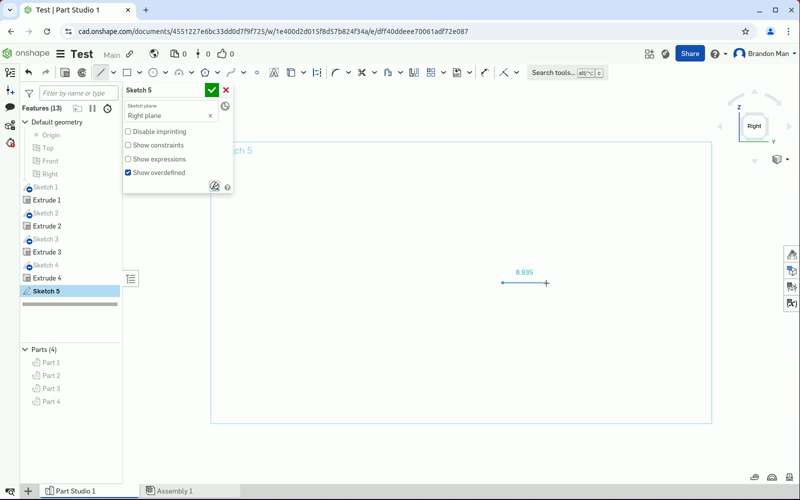
key_down(shift)
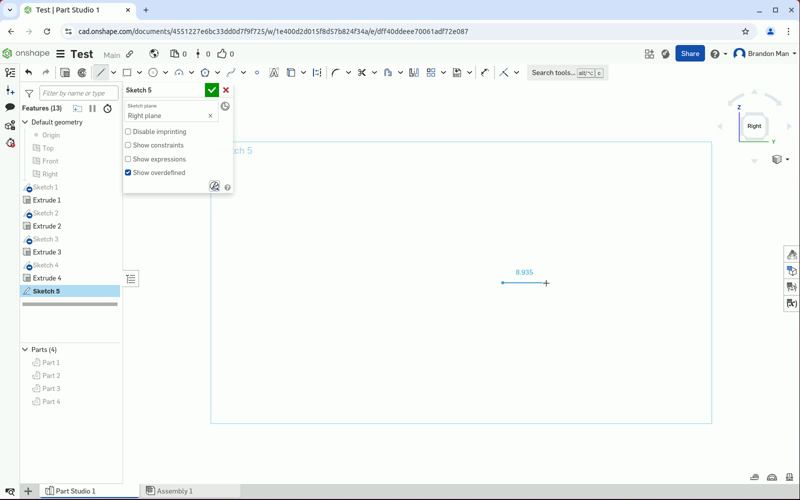
mouse_move(576, 282)
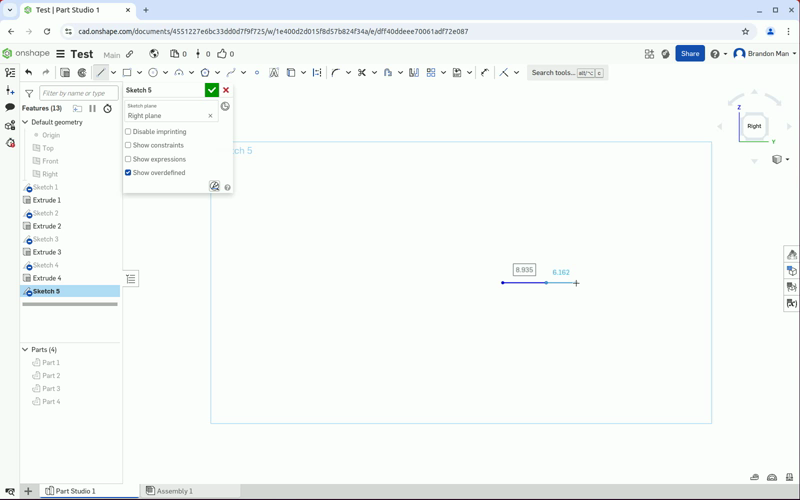
mouse_move(546, 240)
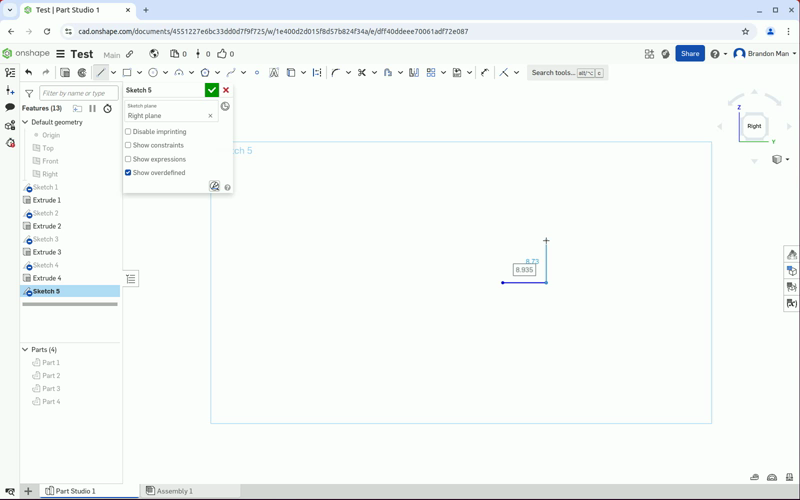
click(546, 240)
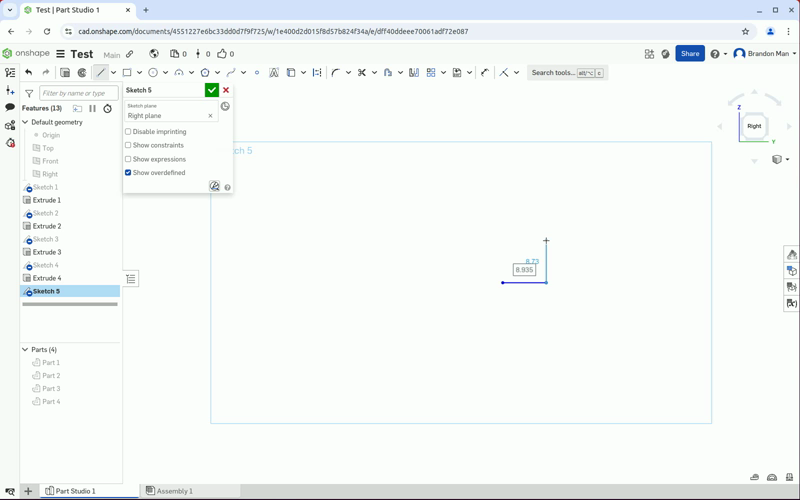
key_up(shift)
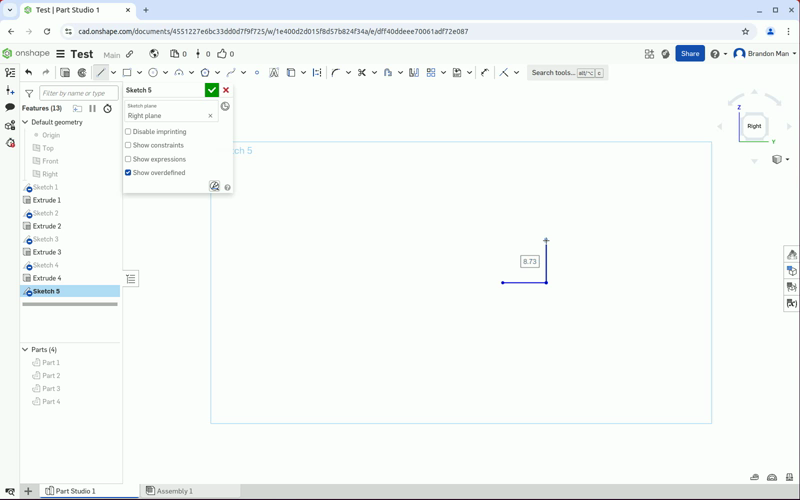
key_down(shift)
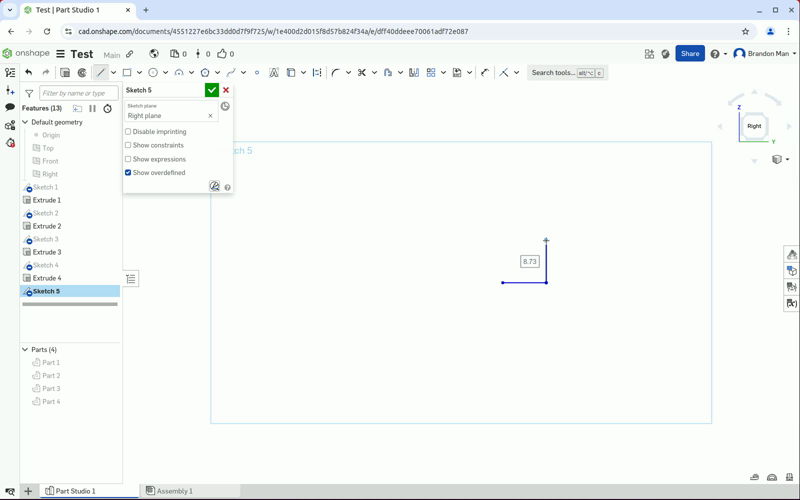
mouse_move(576, 240)
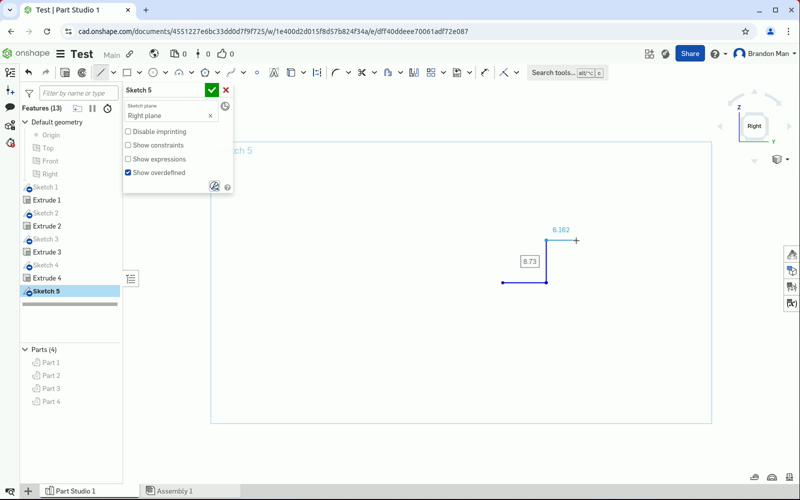
mouse_move(502, 240)
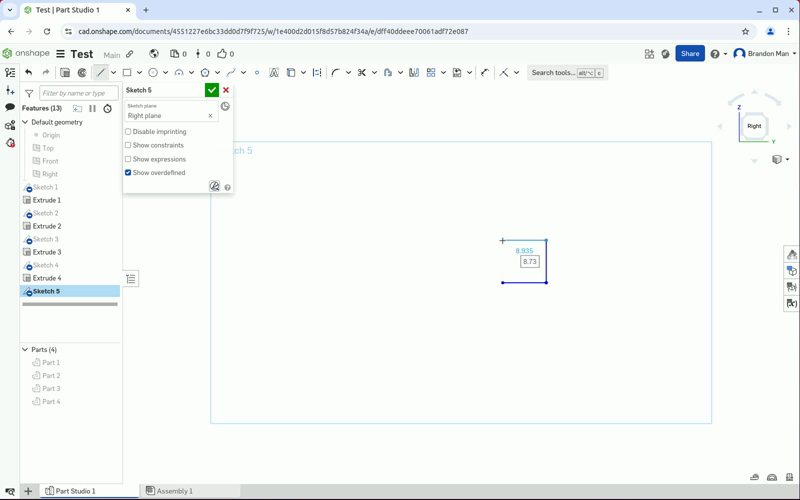
click(502, 240)
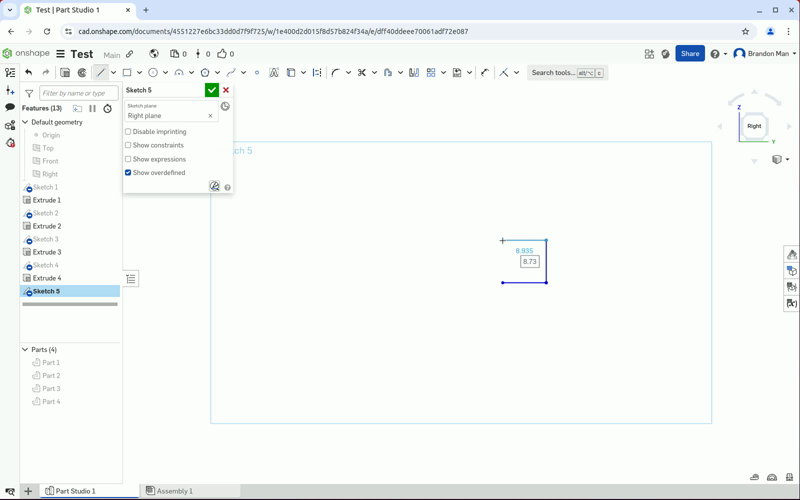
key_up(shift)
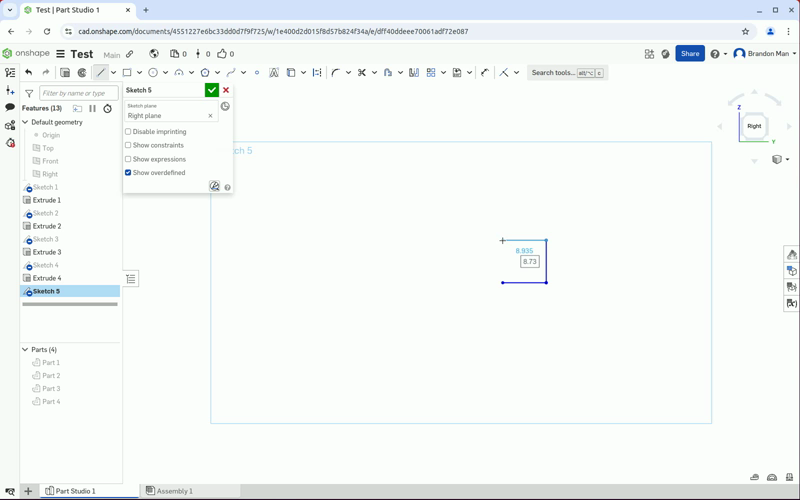
mouse_move(532, 240)
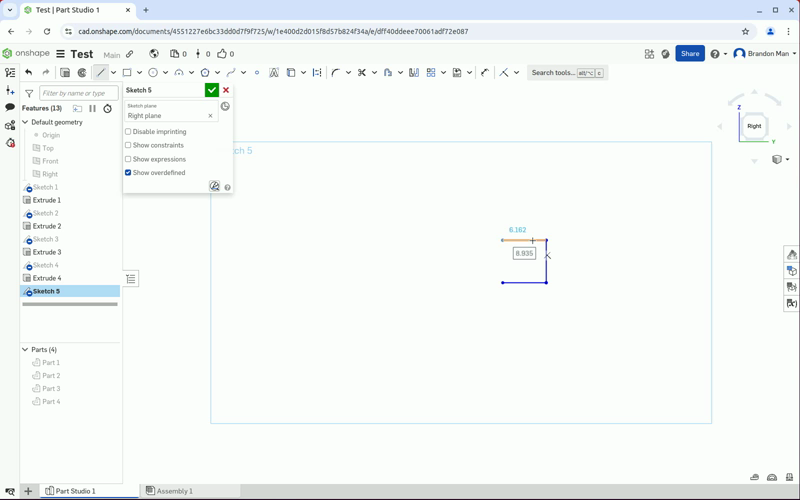
key_down(shift)
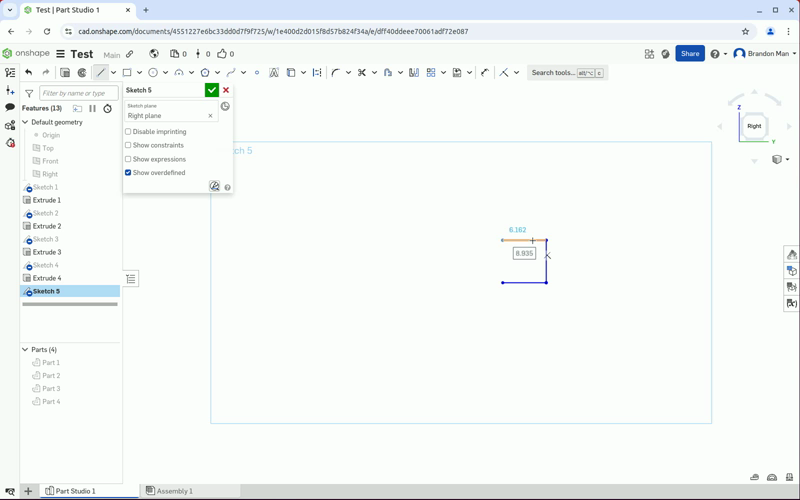
mouse_move(502, 282)
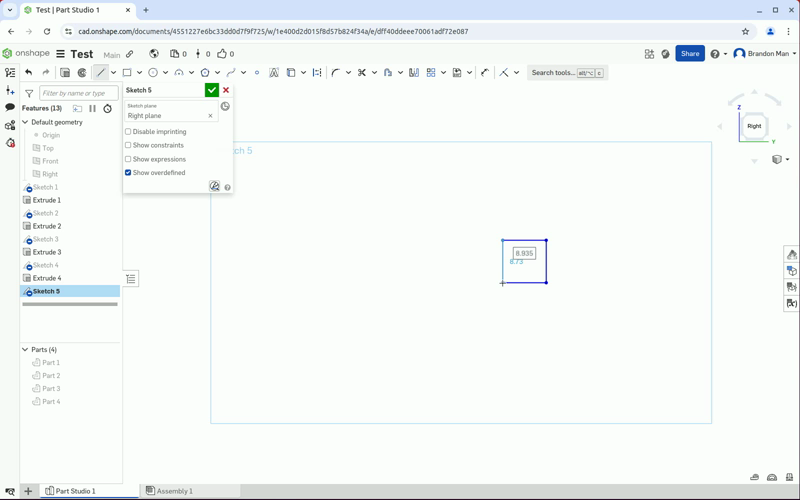
key_up(shift)
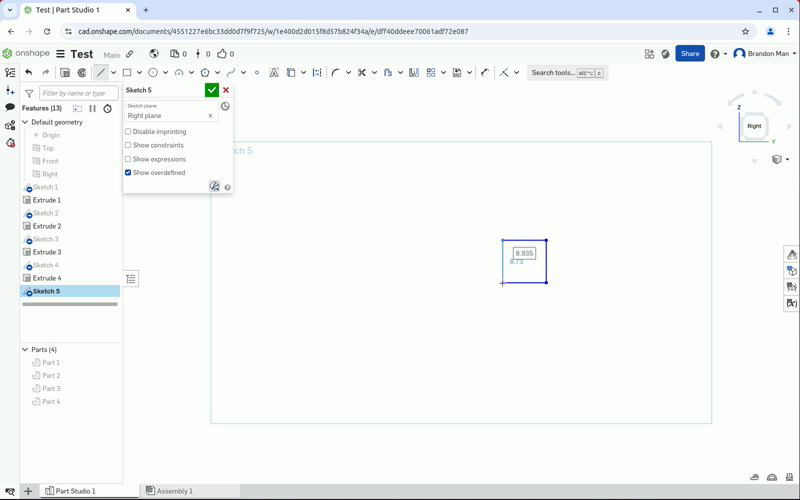
click(502, 282)
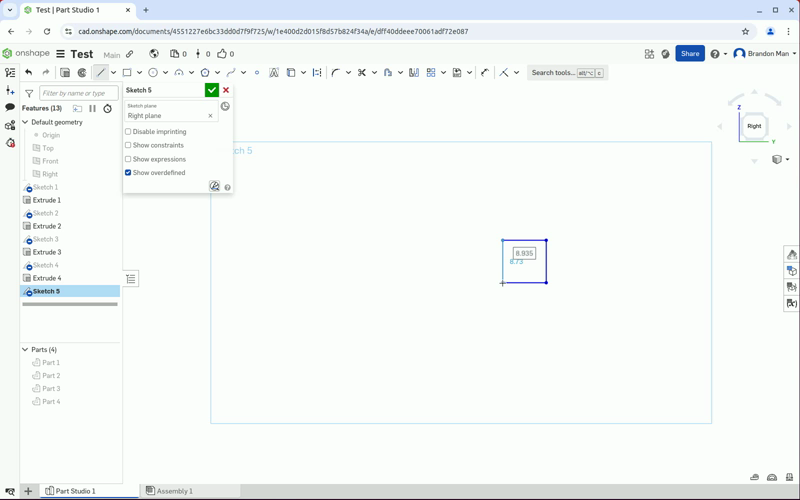
key(esc)
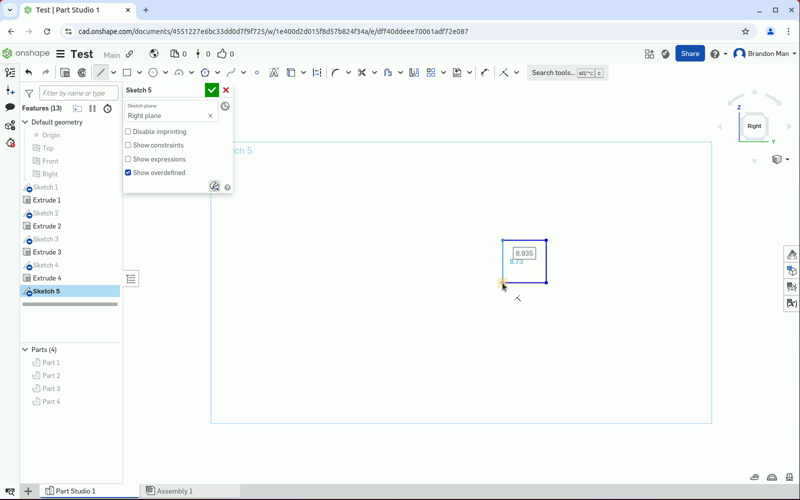
mouse_move(534, 272)
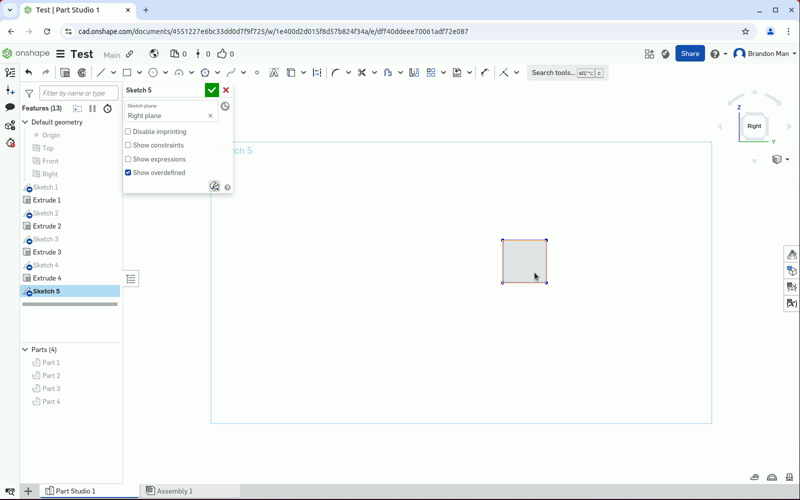
click(534, 272)
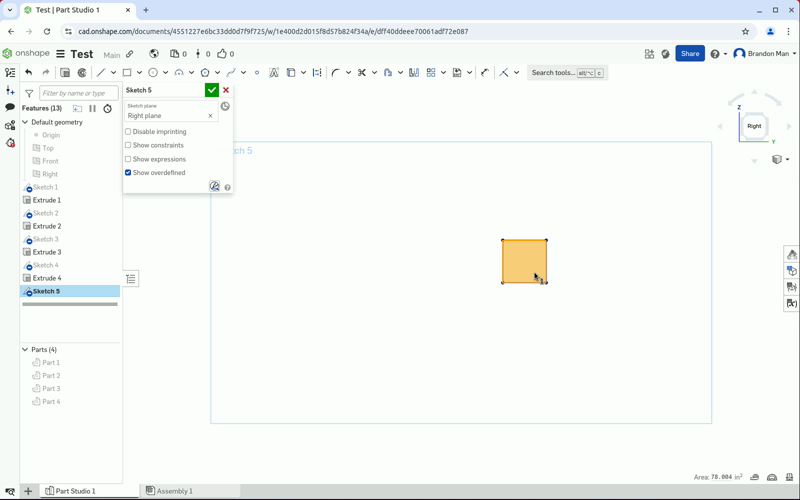
mouse_move(73, 352)
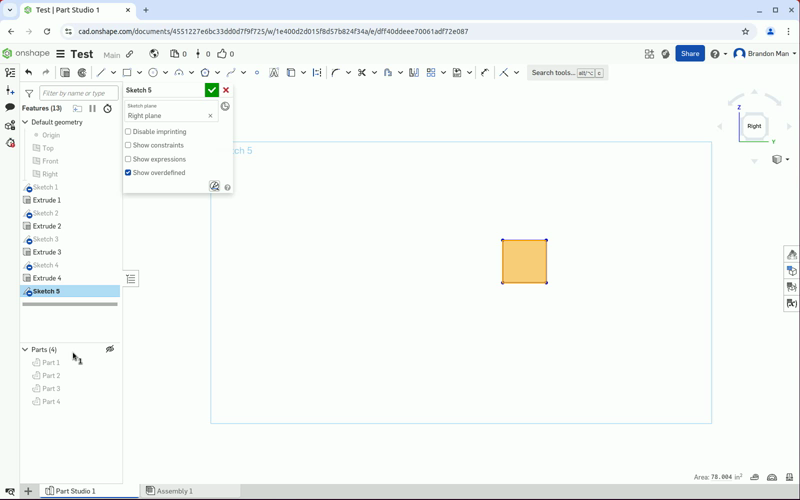
key(shift+y)
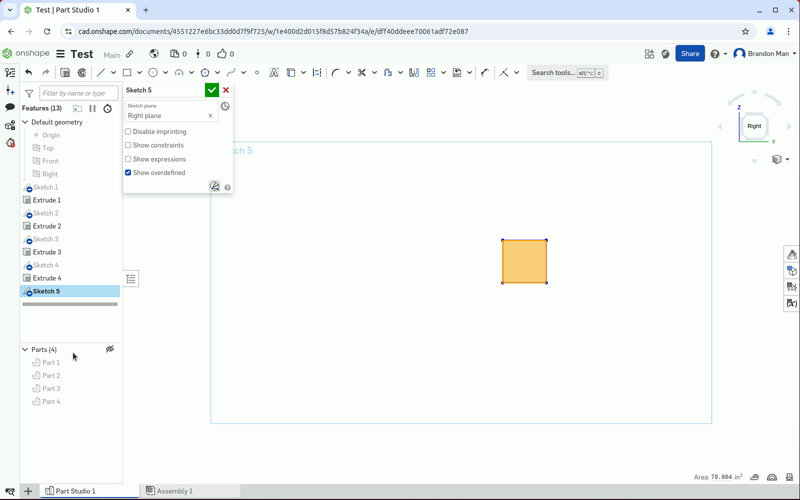
key(shift+e)
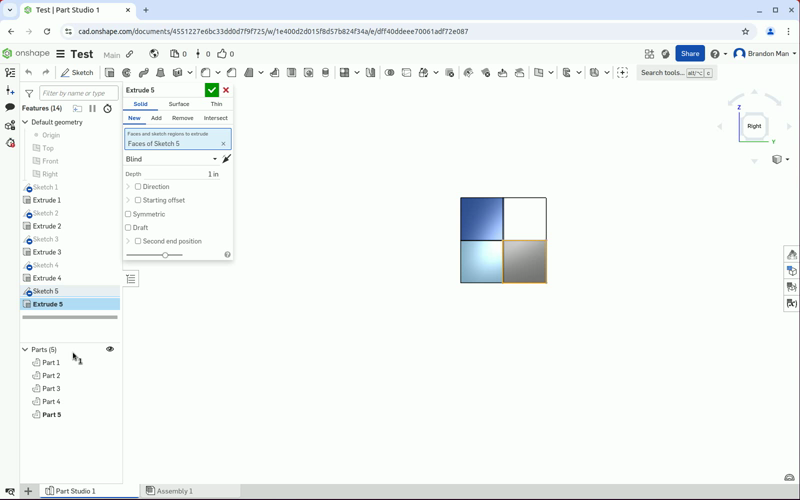
mouse_move(143, 106)
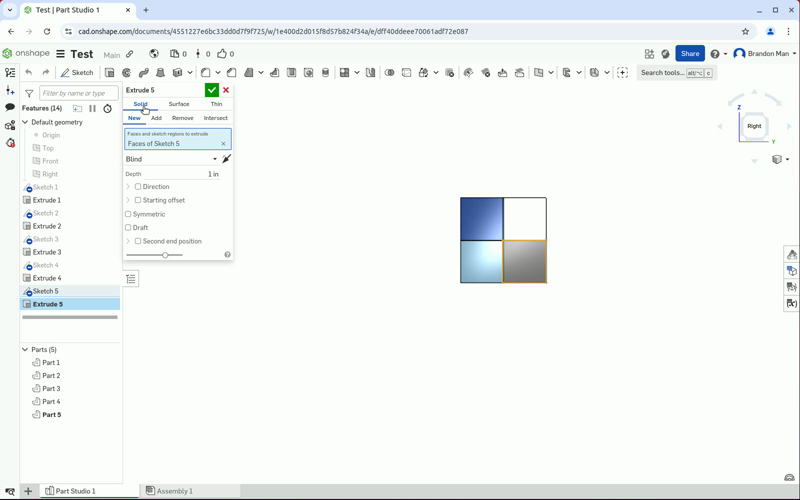
click(143, 106)
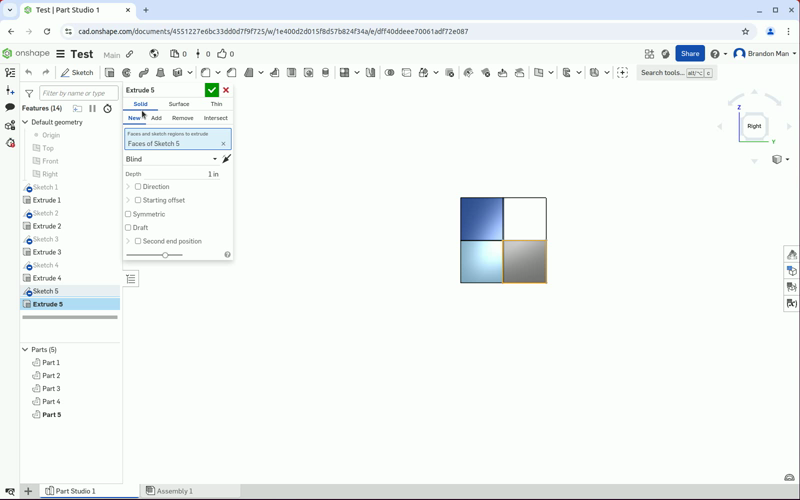
mouse_move(137, 120)
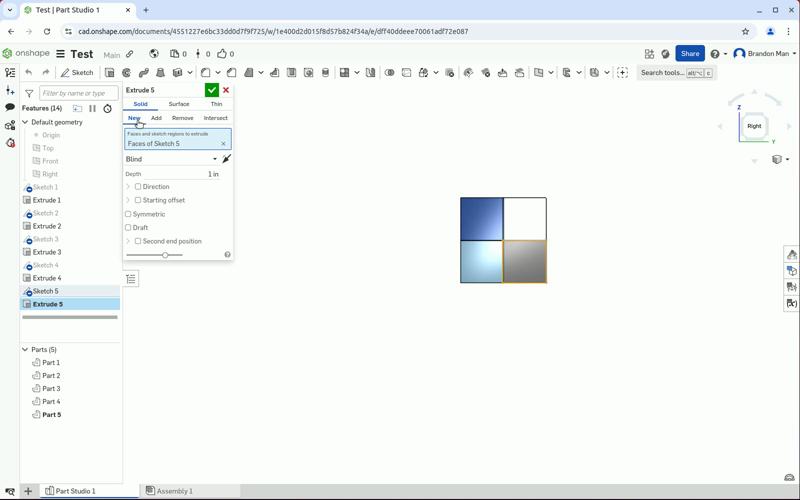
click(137, 120)
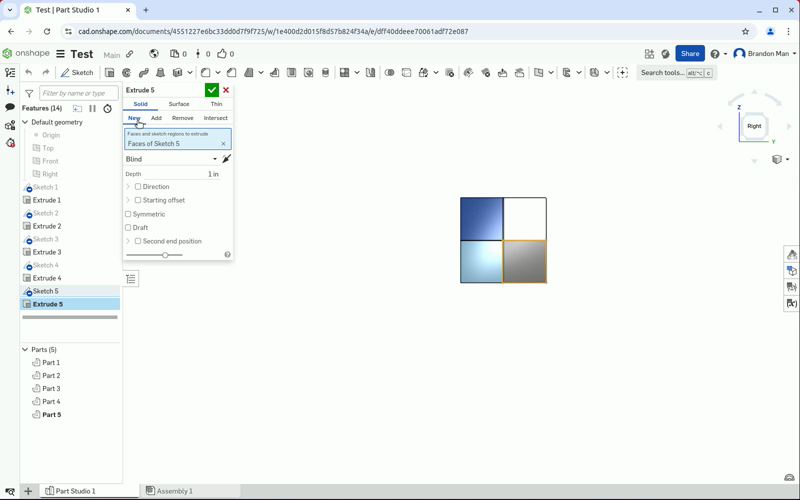
key(tab, 4)
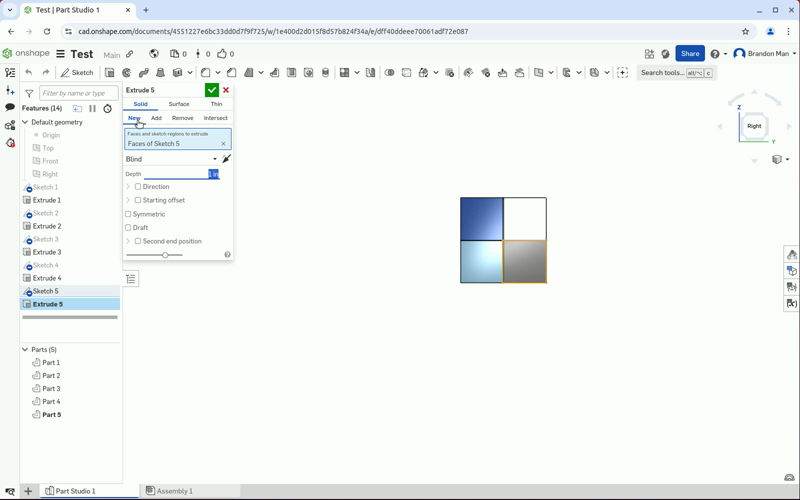
text(23.108)
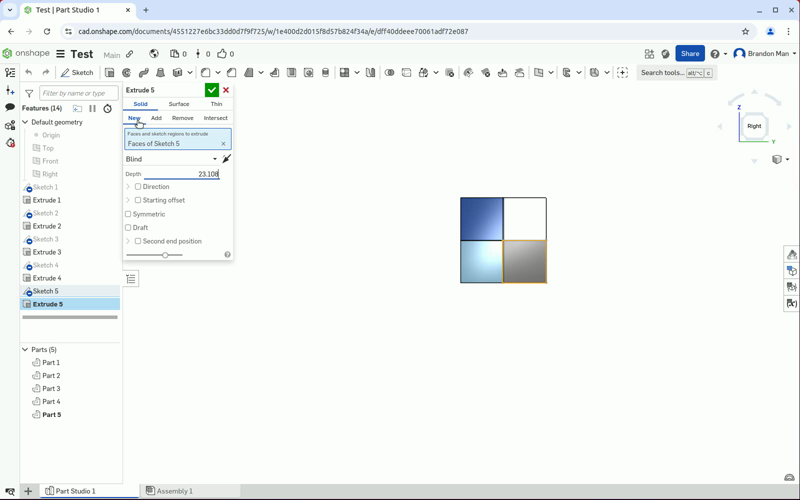
key(enter)
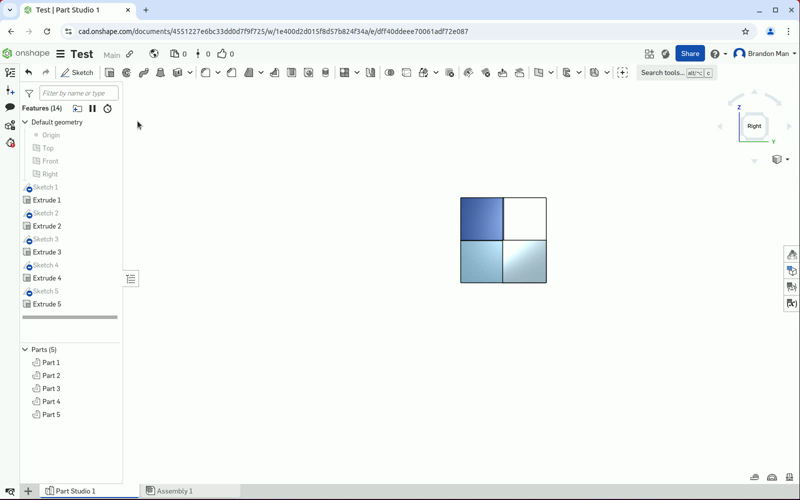
key(shift+h)
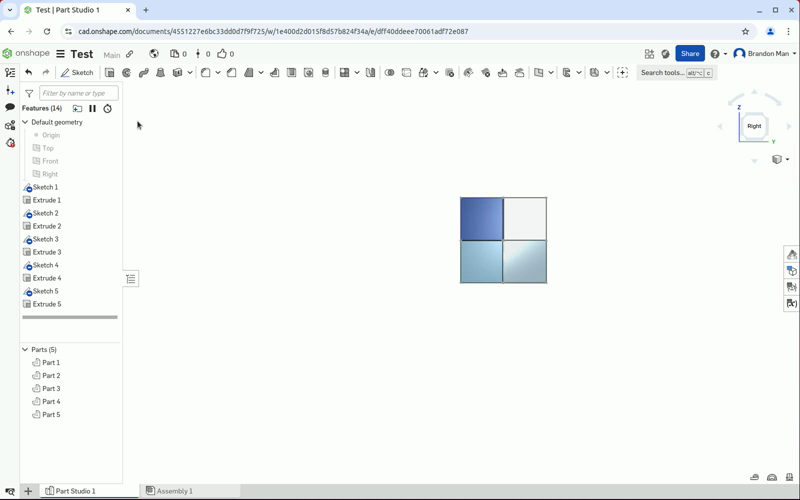
key(shift+h)
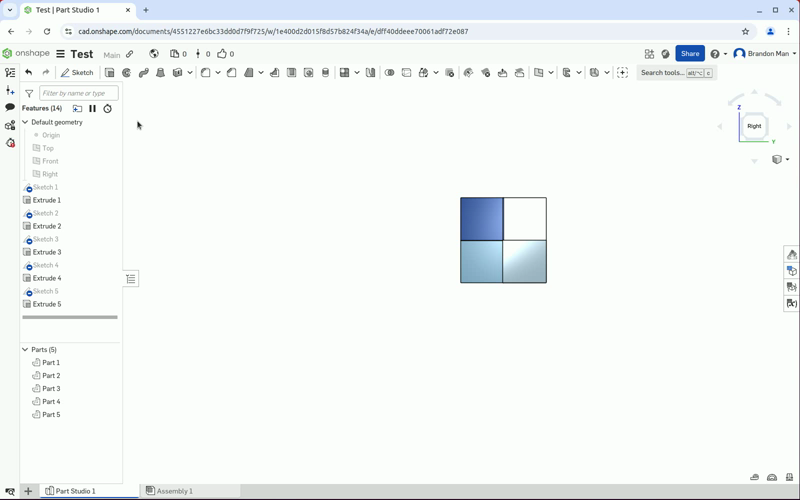
mouse_move(73, 189)
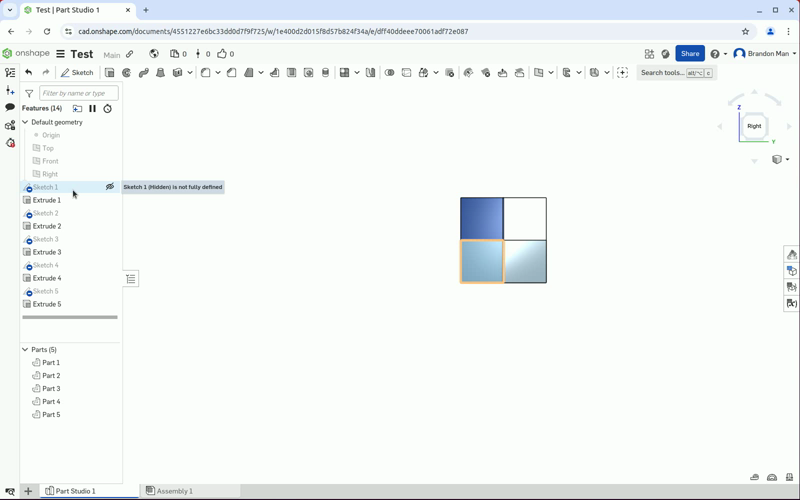
click(73, 189)
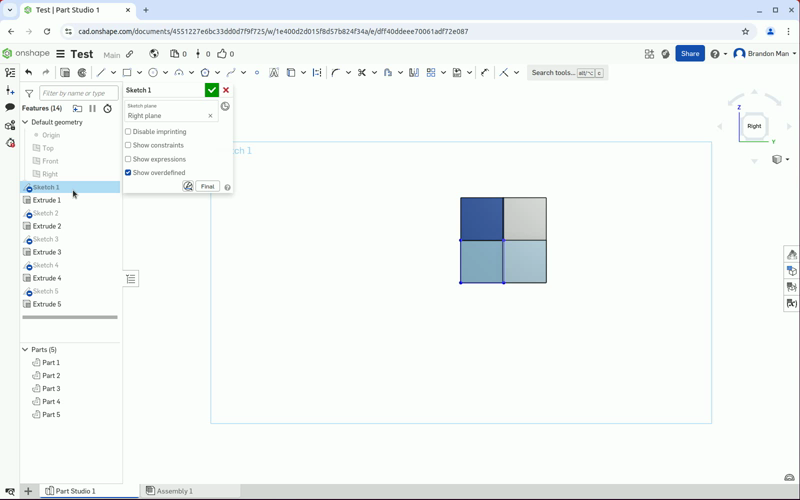
mouse_move(229, 92)
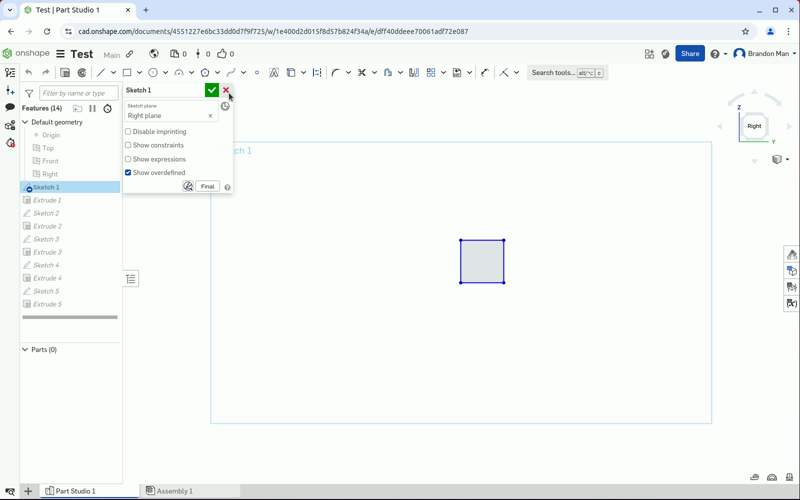
click(229, 92)
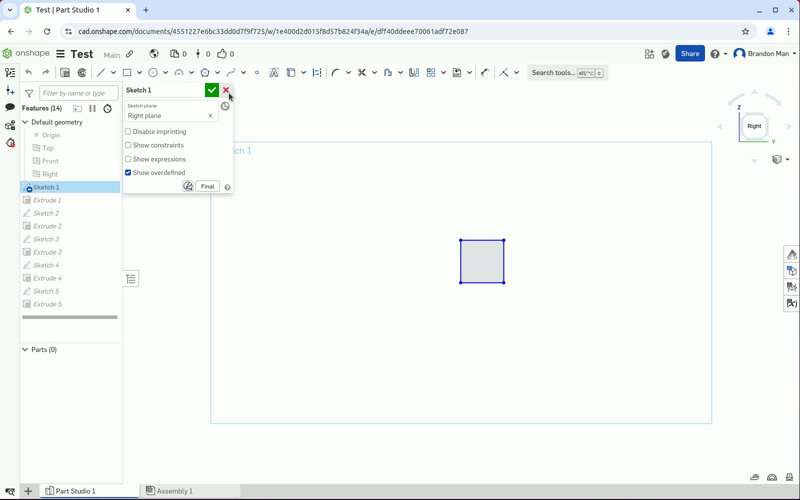
key(shift+s)
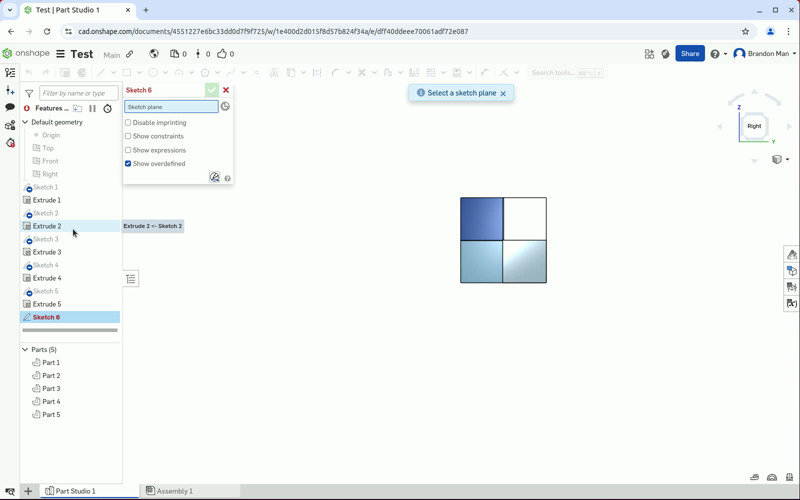
scroll(3)
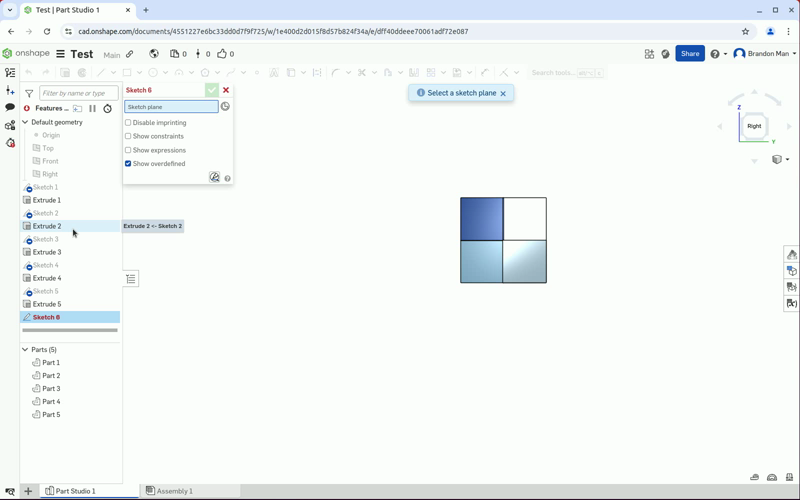
mouse_move(73, 176)
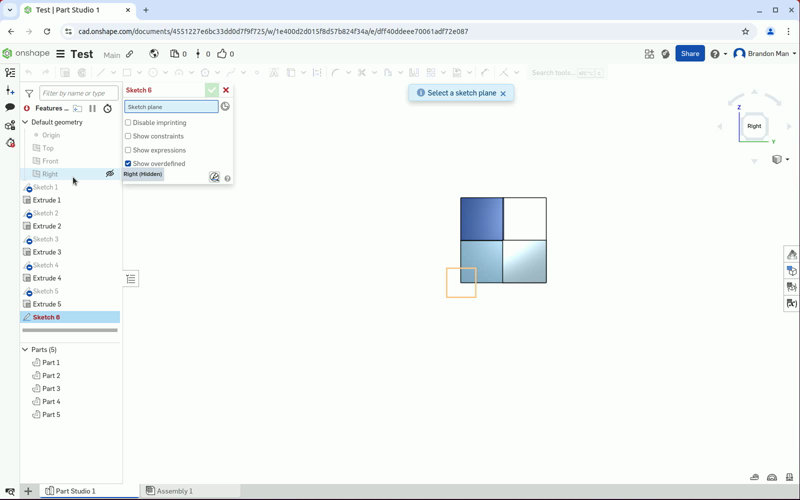
click(73, 176)
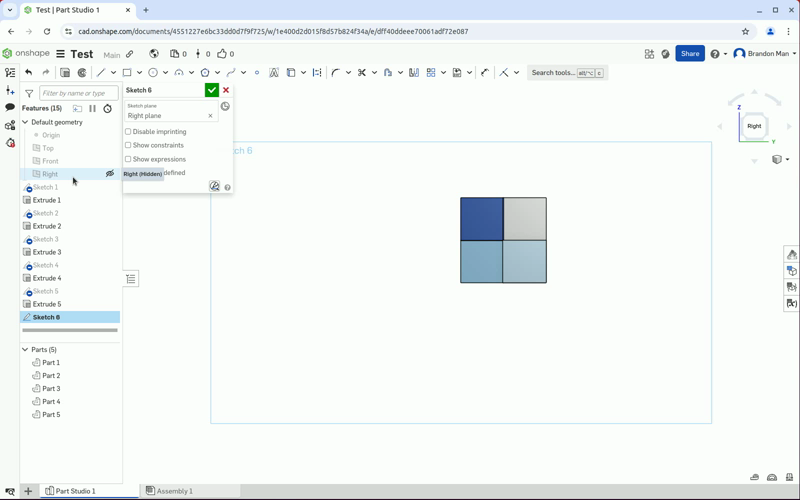
mouse_move(73, 352)
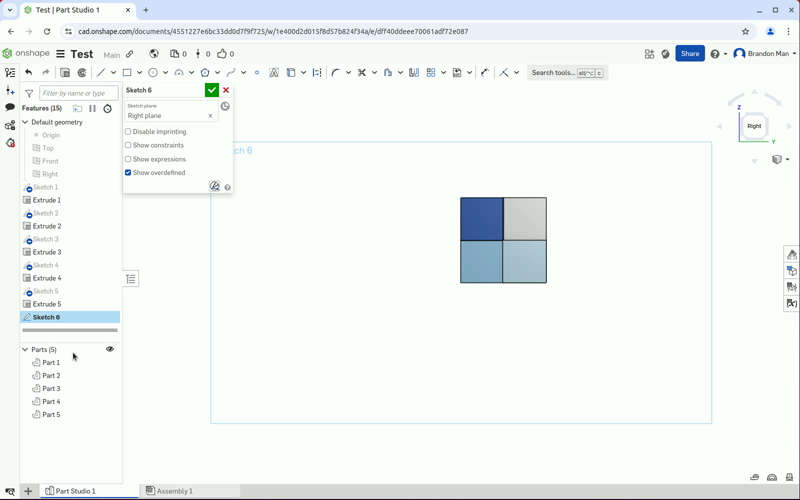
key(y)
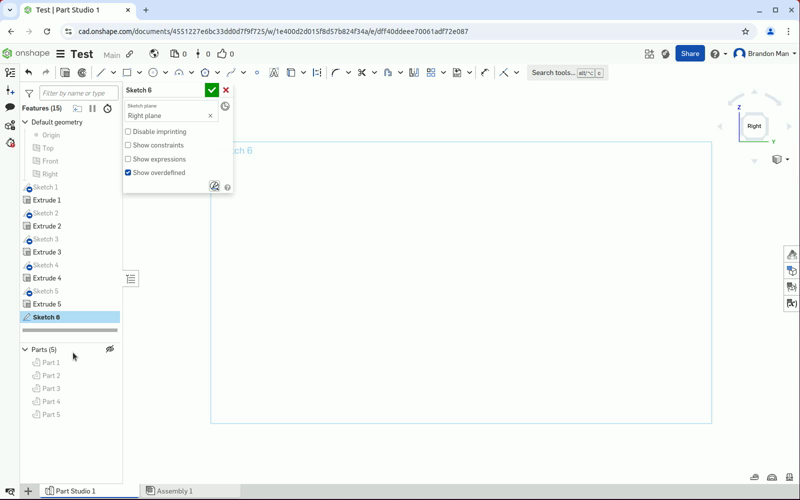
key(l)
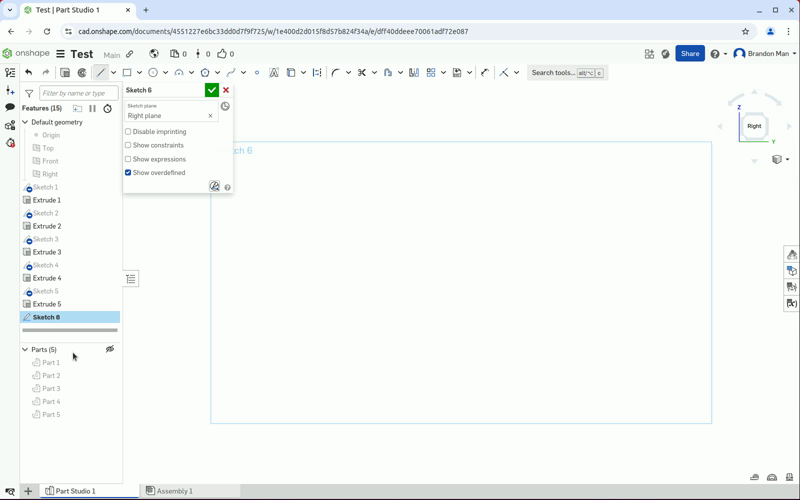
key_down(shift)
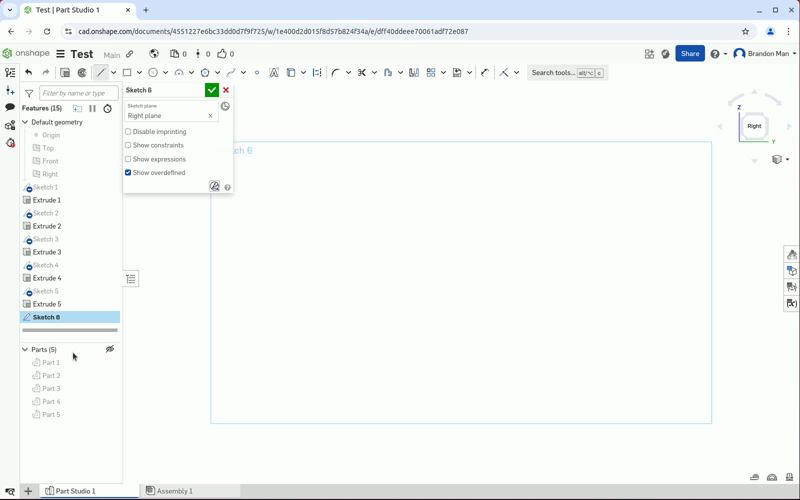
mouse_move(502, 240)
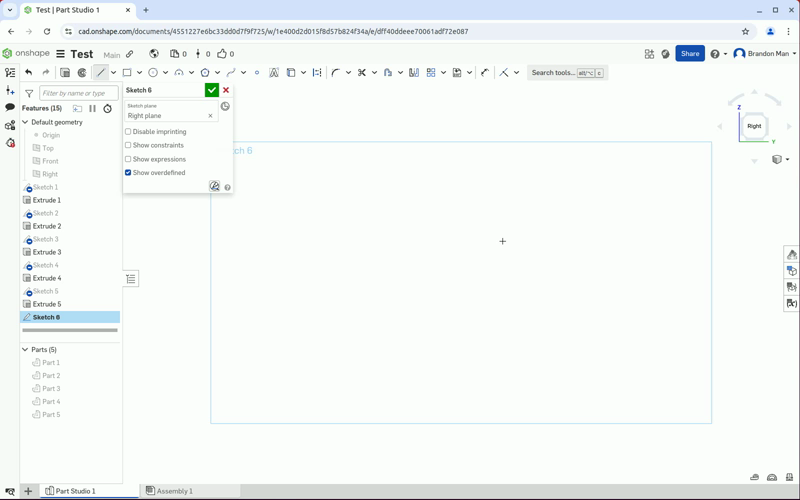
click(502, 240)
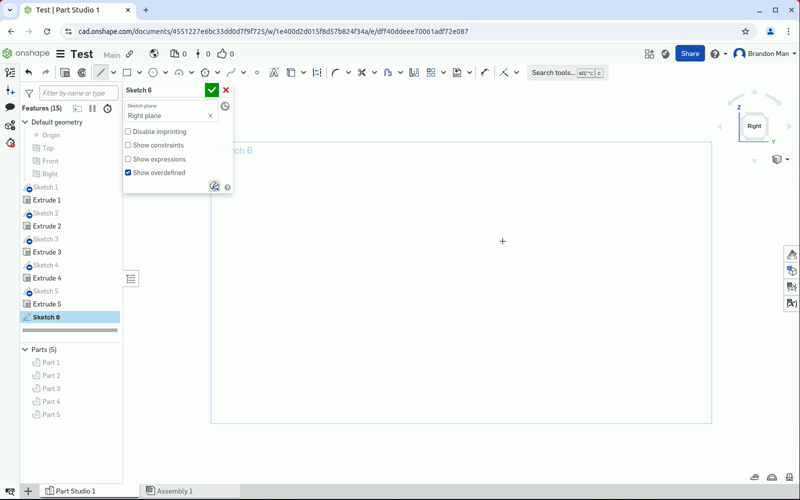
key_up(shift)
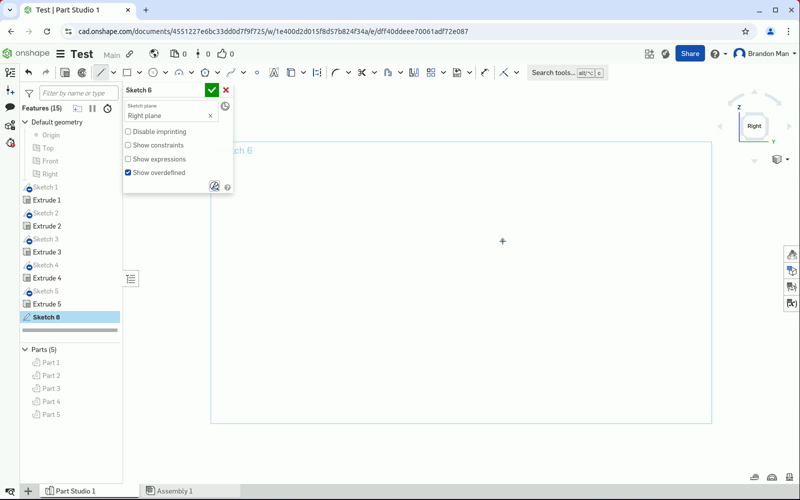
key_down(shift)
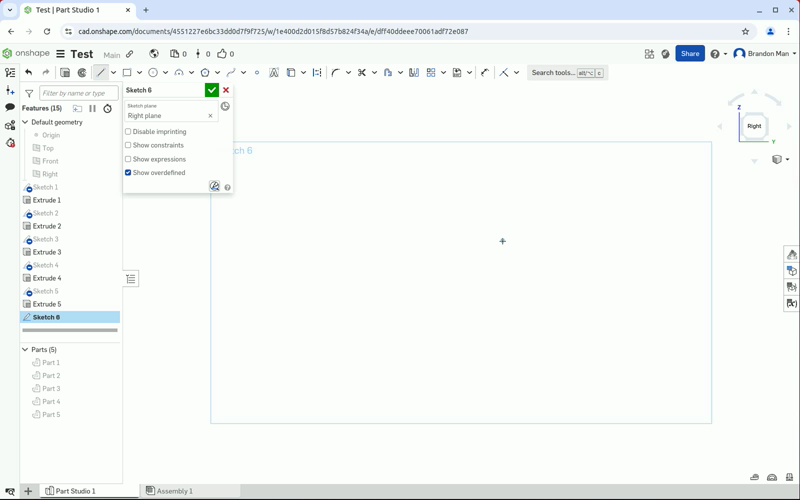
mouse_move(532, 240)
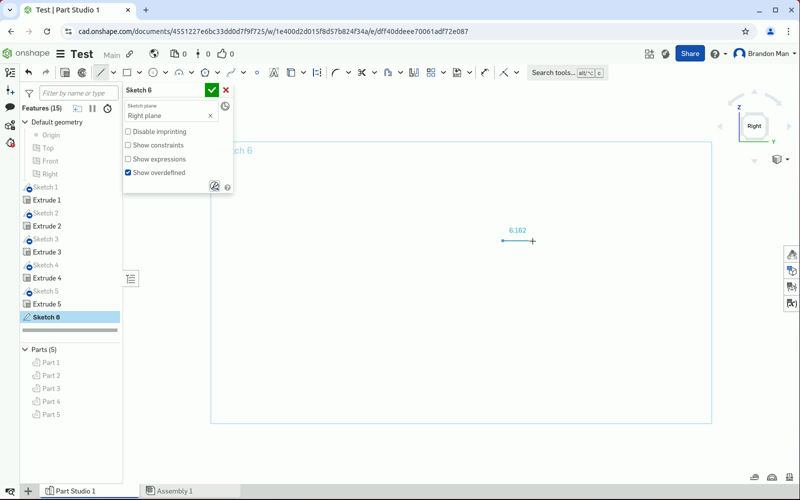
mouse_move(546, 240)
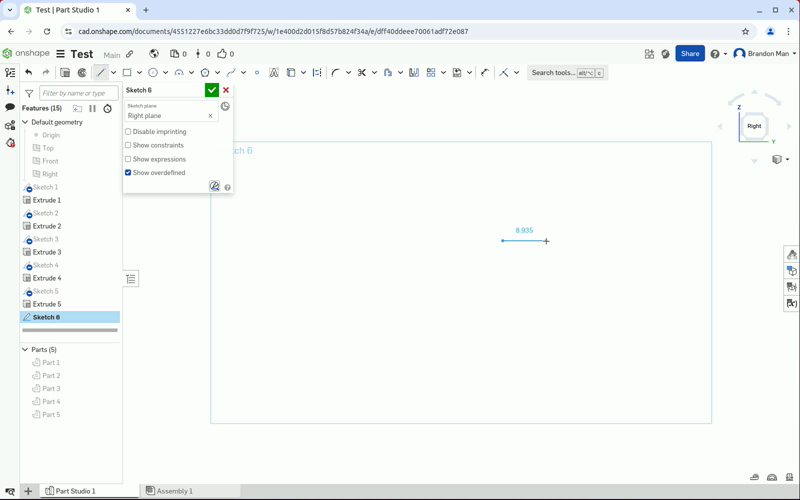
click(546, 240)
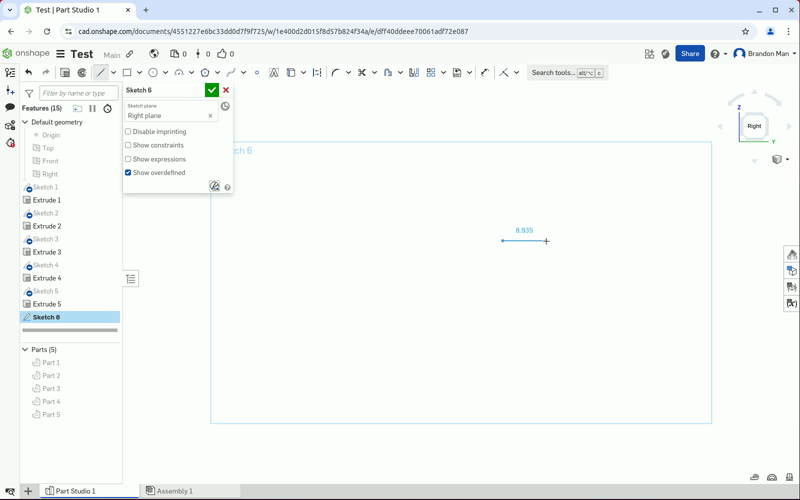
key_up(shift)
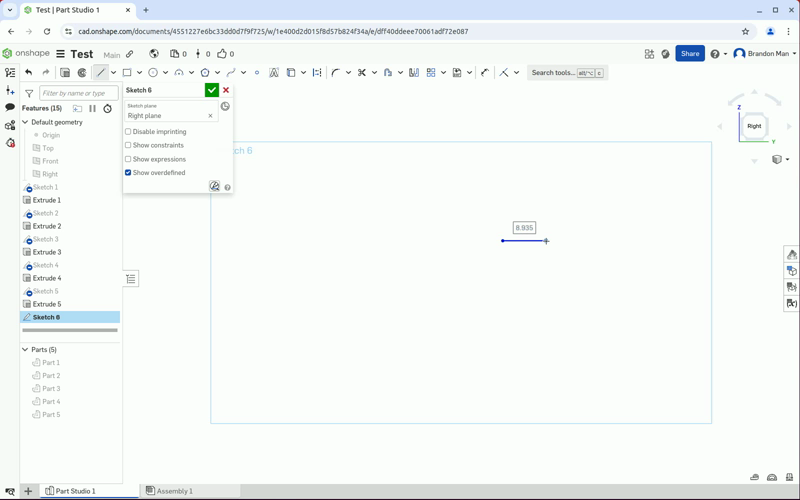
key_down(shift)
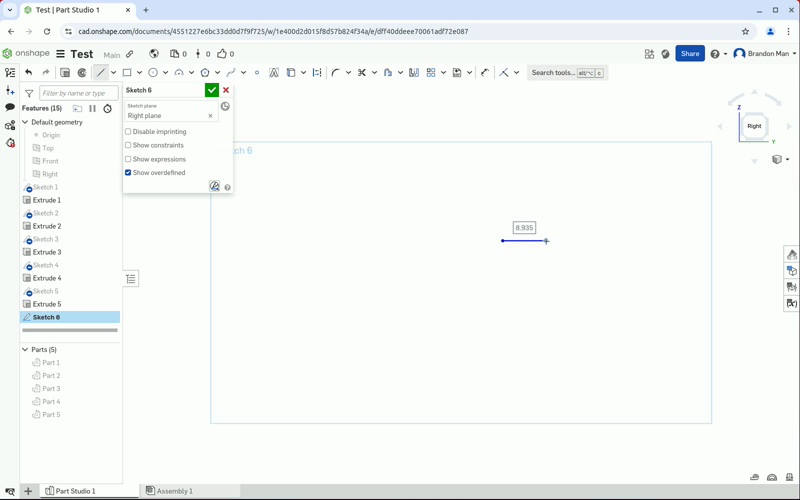
mouse_move(576, 240)
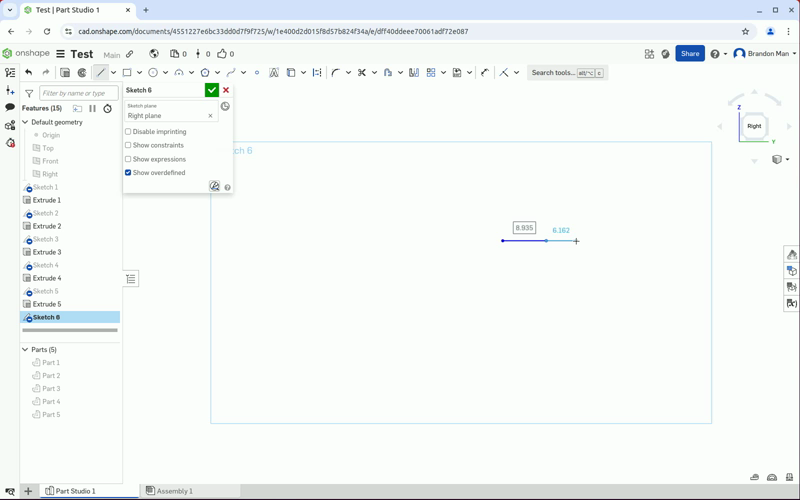
mouse_move(546, 197)
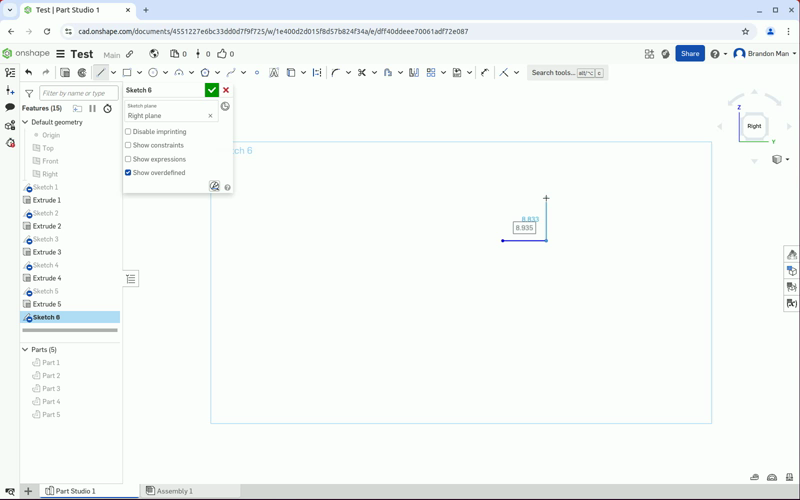
click(546, 197)
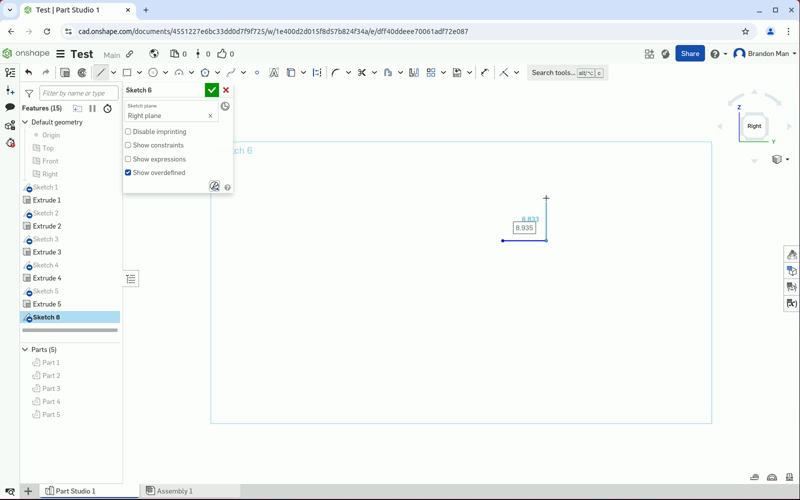
key_up(shift)
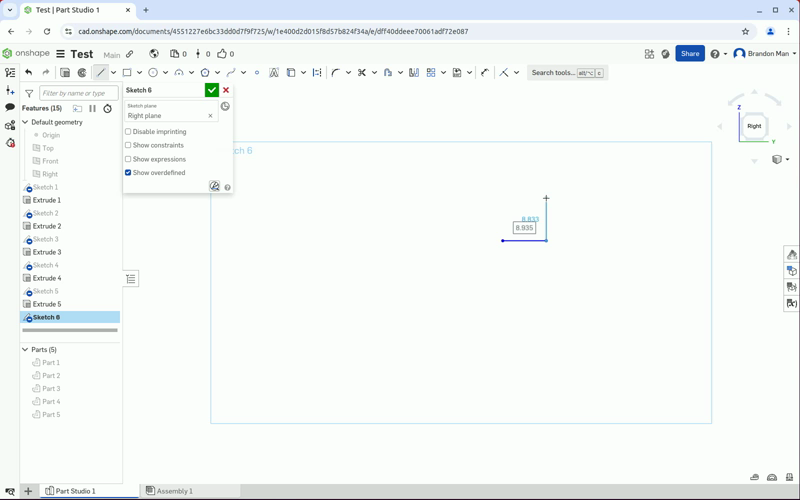
key_down(shift)
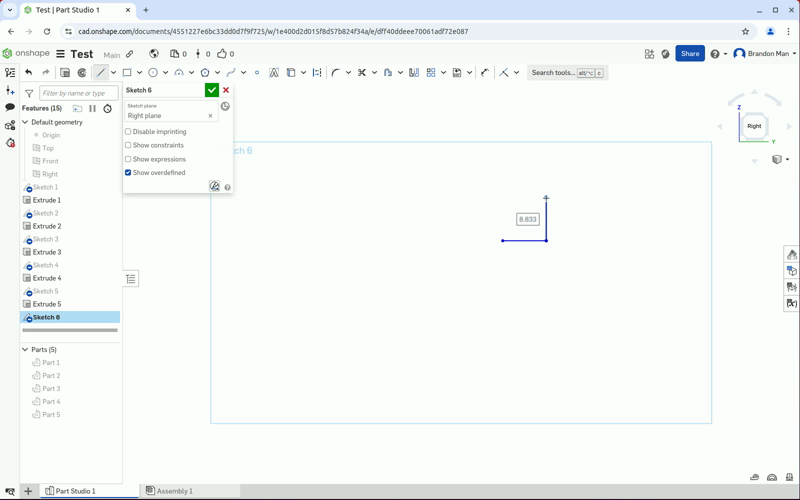
mouse_move(576, 197)
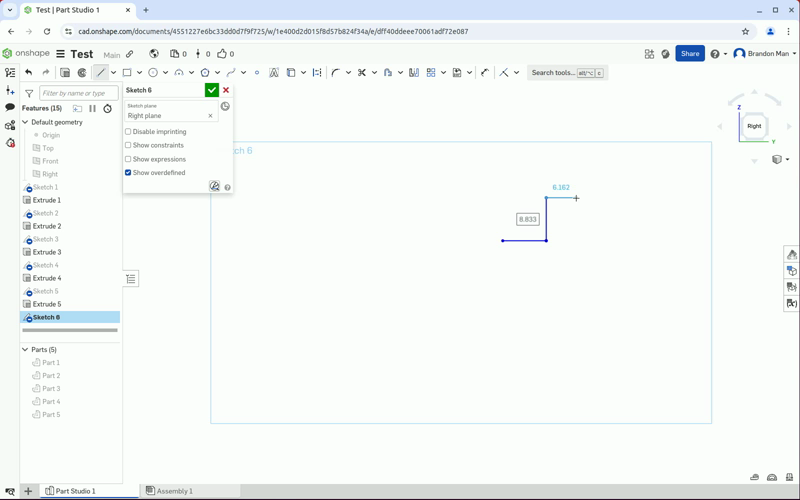
mouse_move(502, 197)
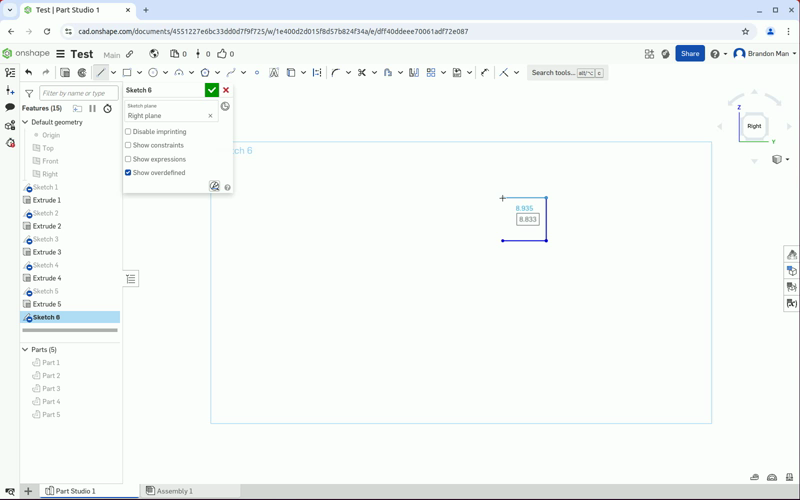
click(502, 197)
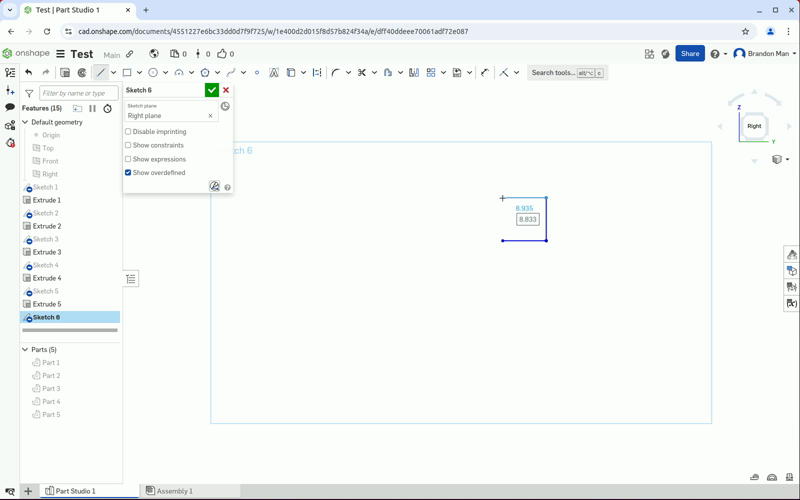
key_up(shift)
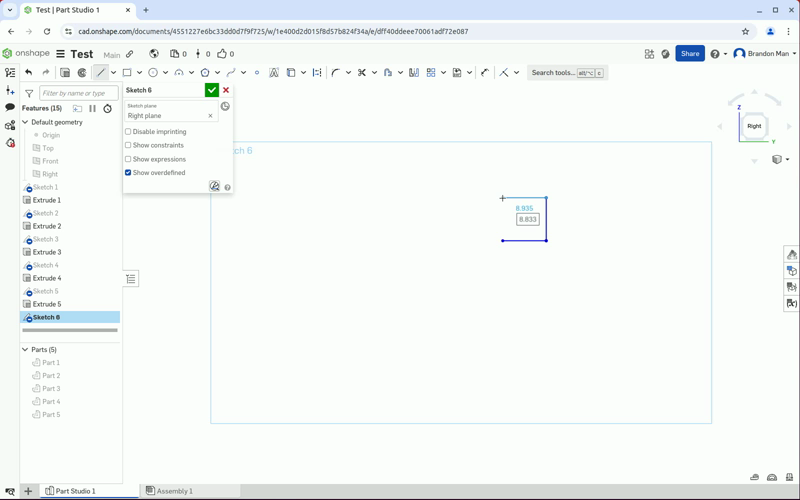
mouse_move(532, 197)
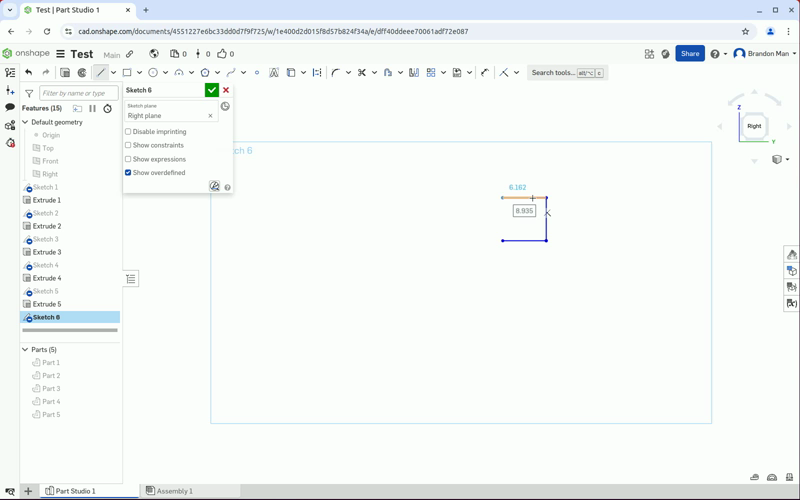
key_down(shift)
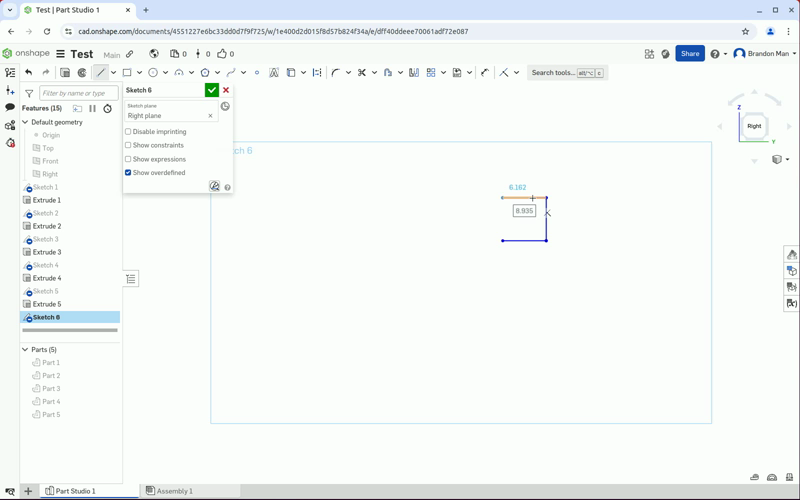
mouse_move(502, 240)
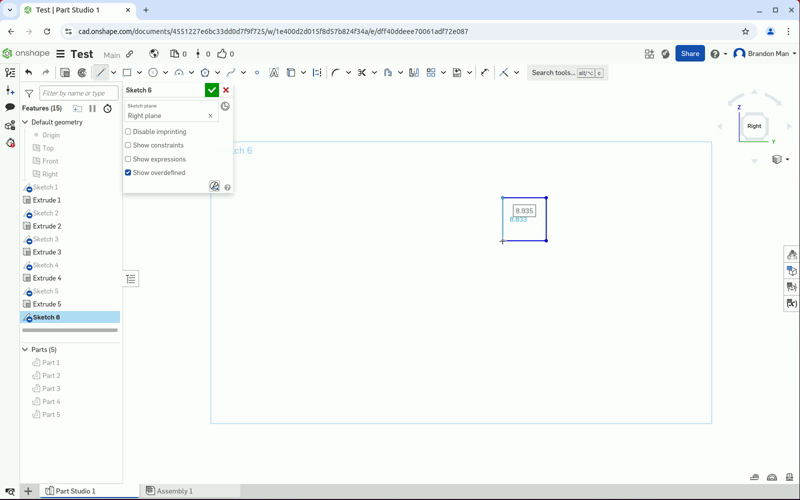
key_up(shift)
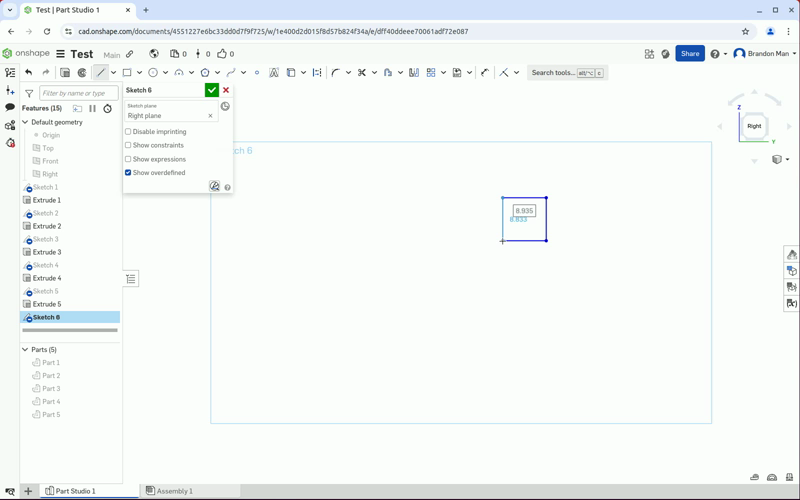
click(502, 240)
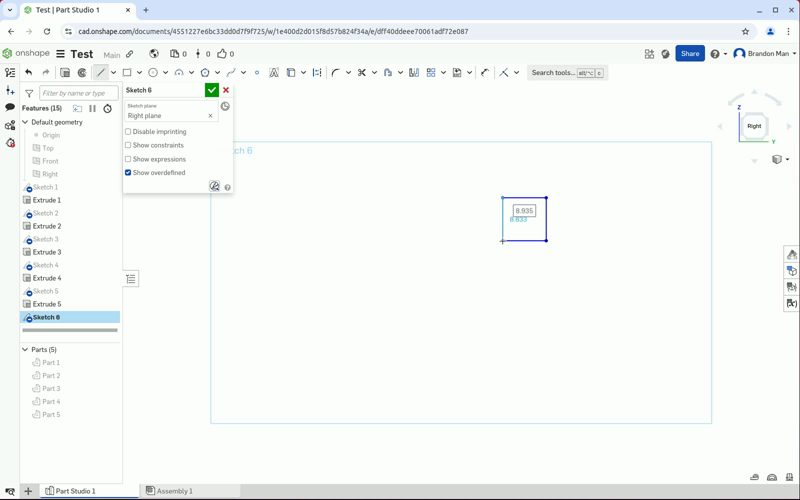
key(esc)
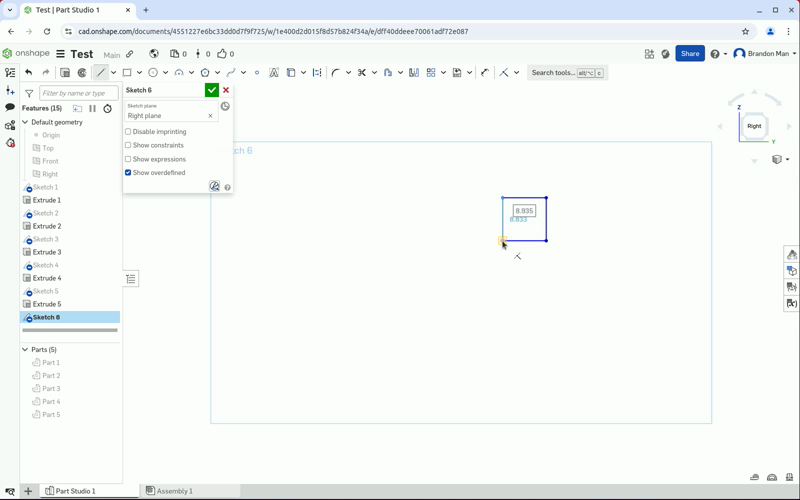
mouse_move(507, 234)
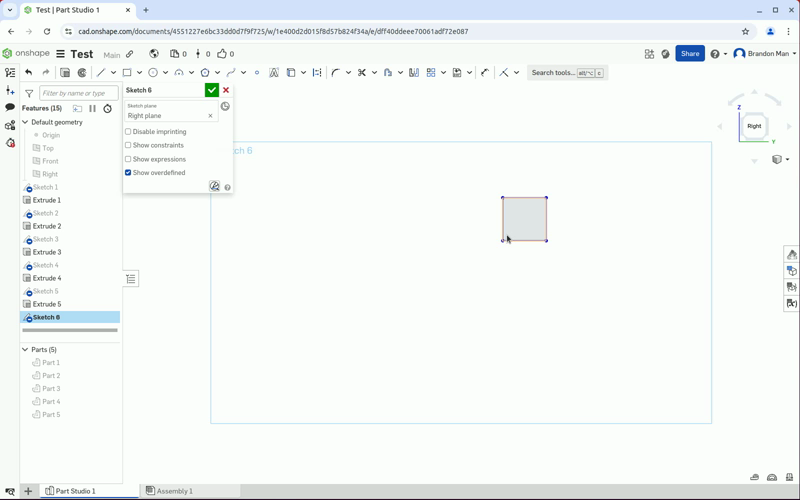
click(507, 234)
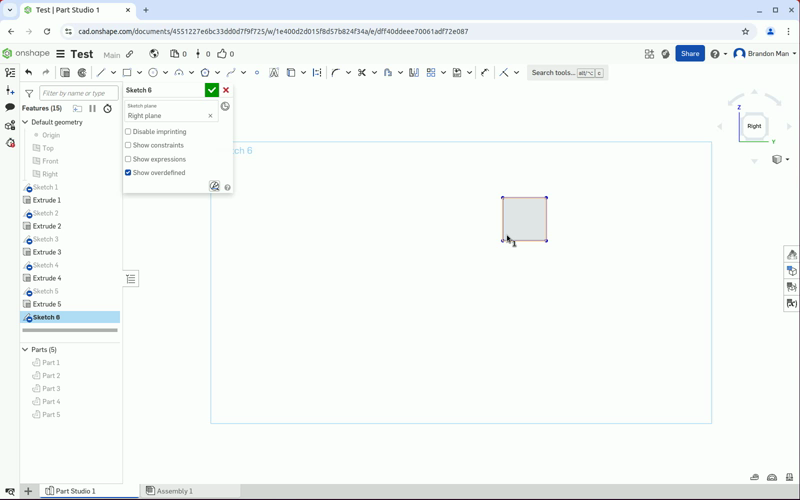
mouse_move(73, 352)
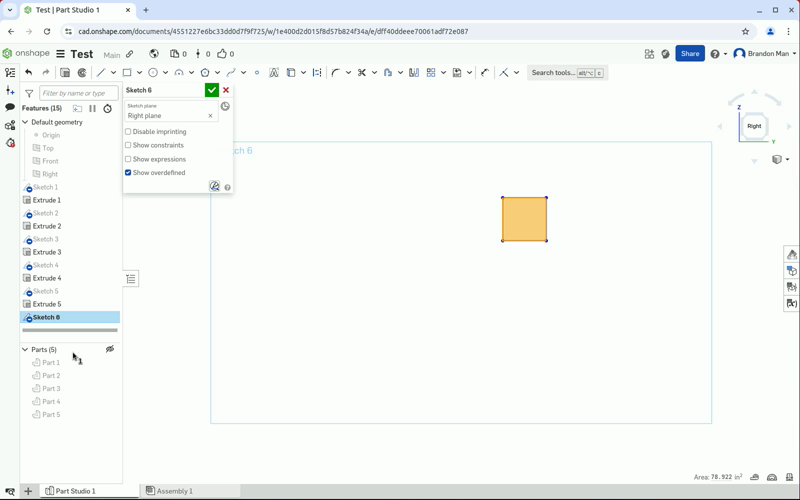
key(shift+y)
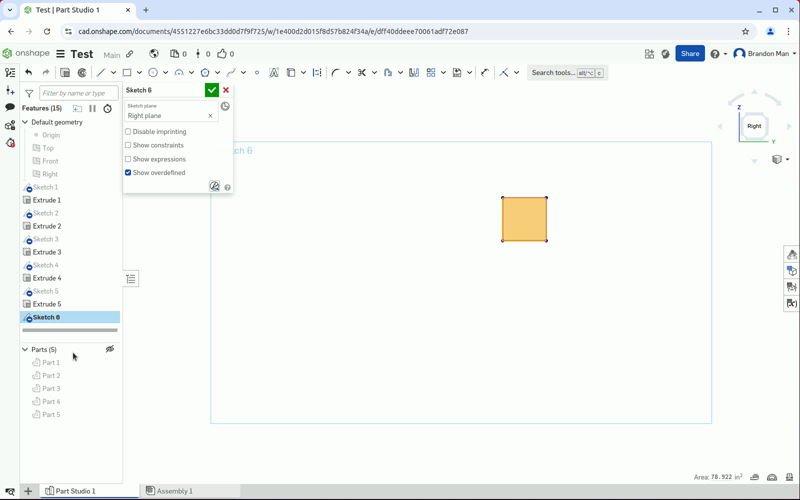
key(shift+e)
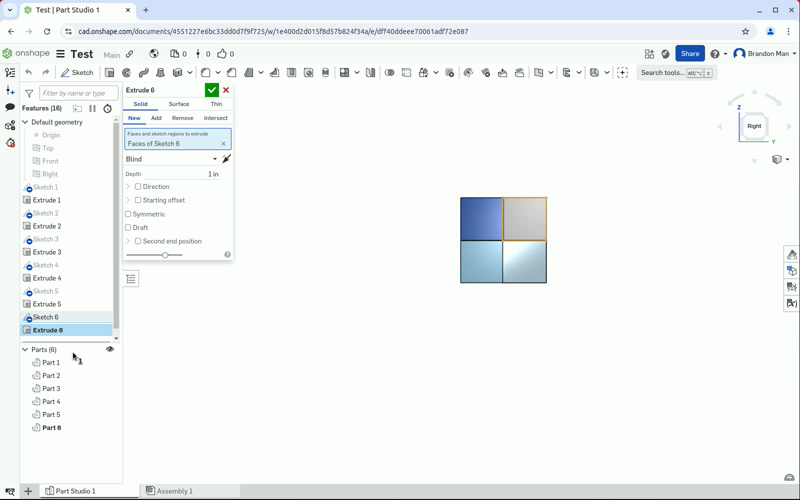
mouse_move(143, 106)
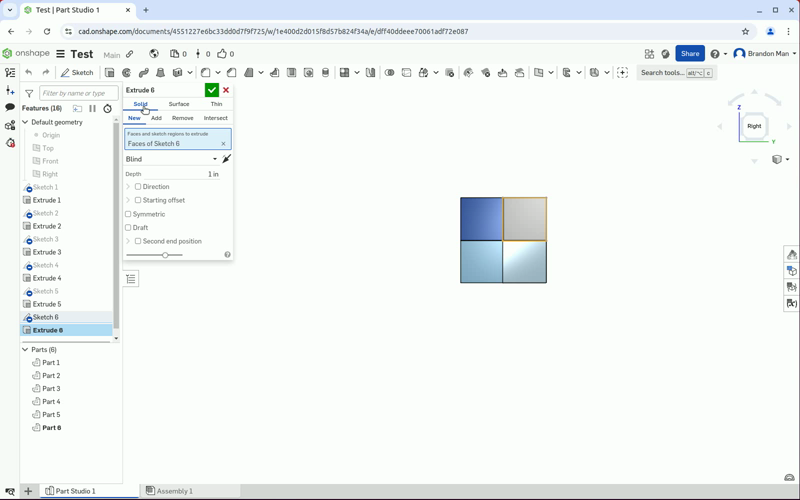
click(143, 106)
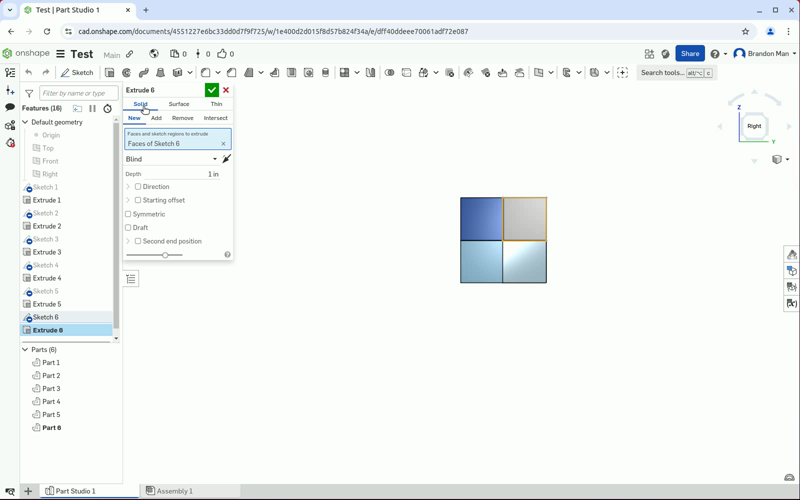
mouse_move(137, 120)
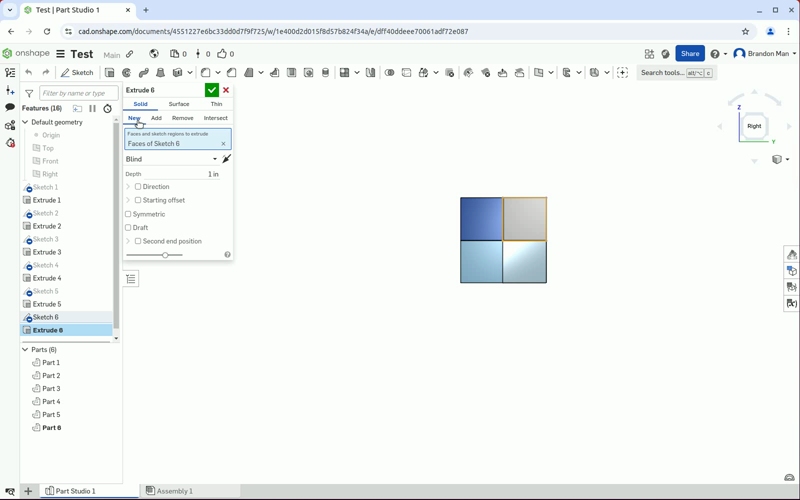
click(137, 120)
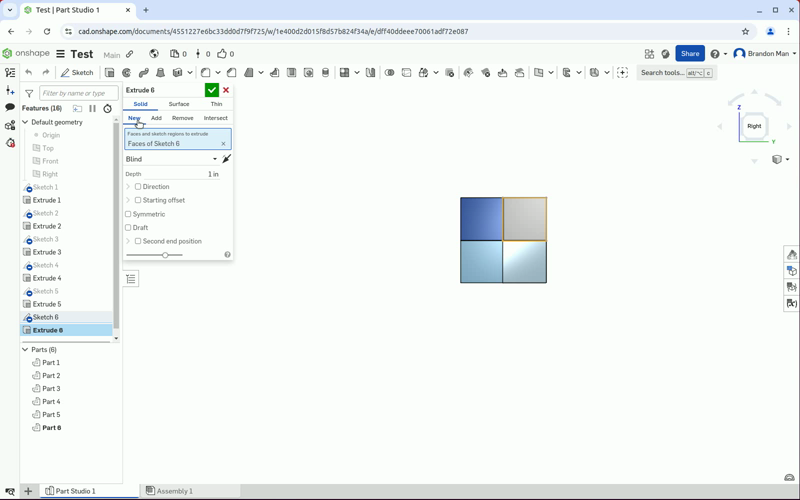
key(tab, 4)
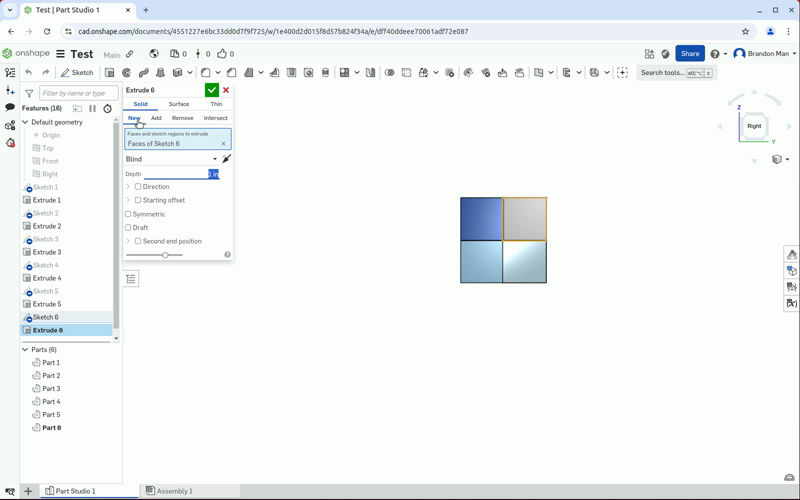
text(23.108)
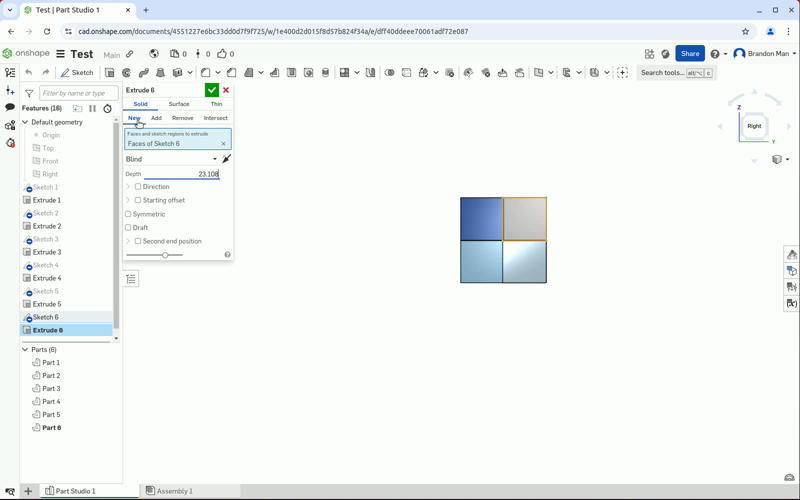
key(enter)
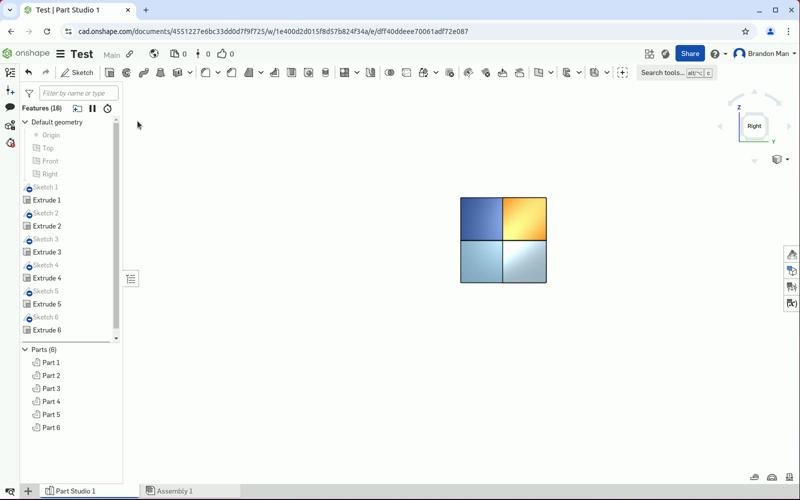
key(shift+h)
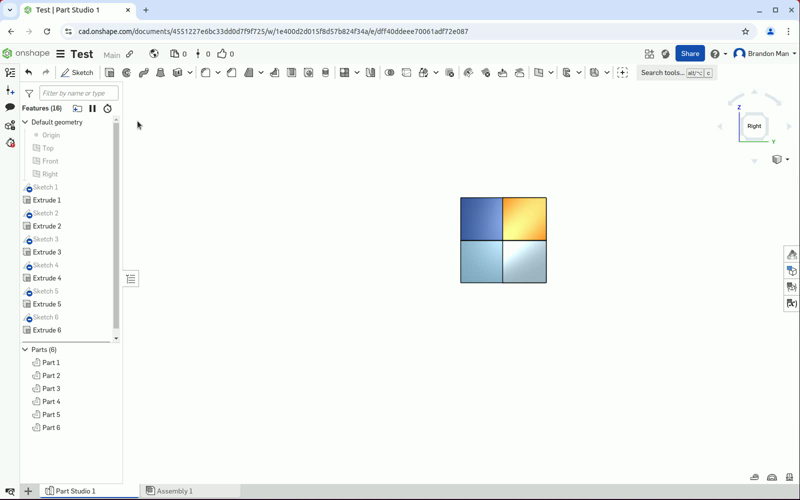
key(shift+h)
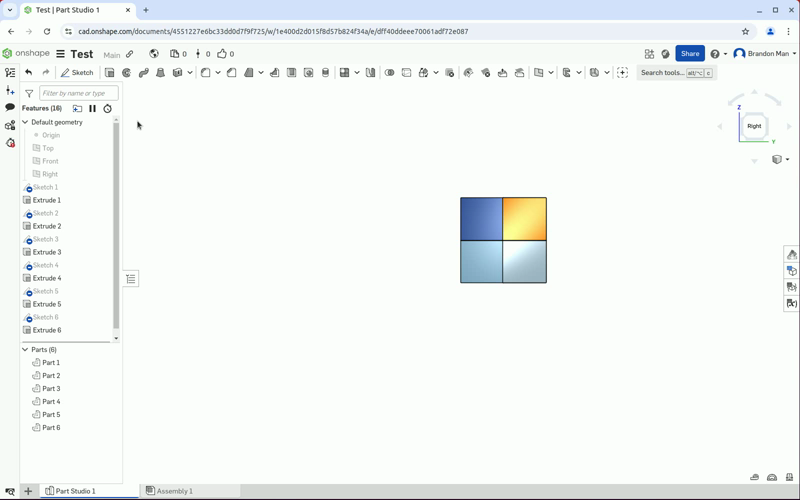
mouse_move(69, 189)
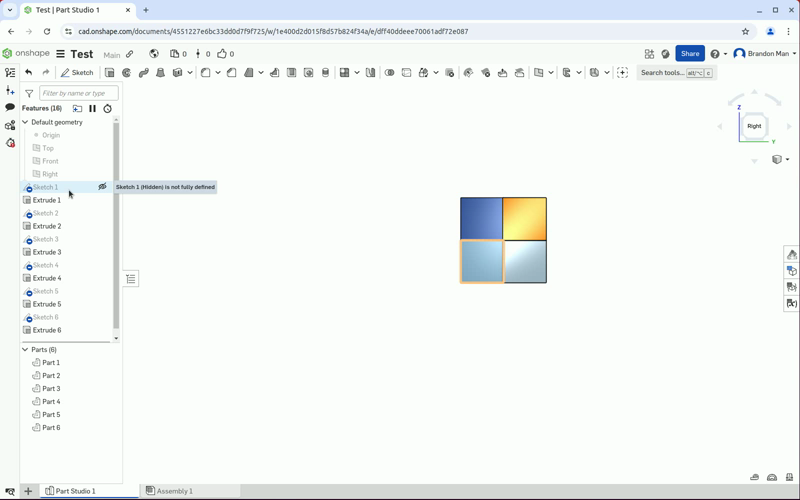
click(69, 189)
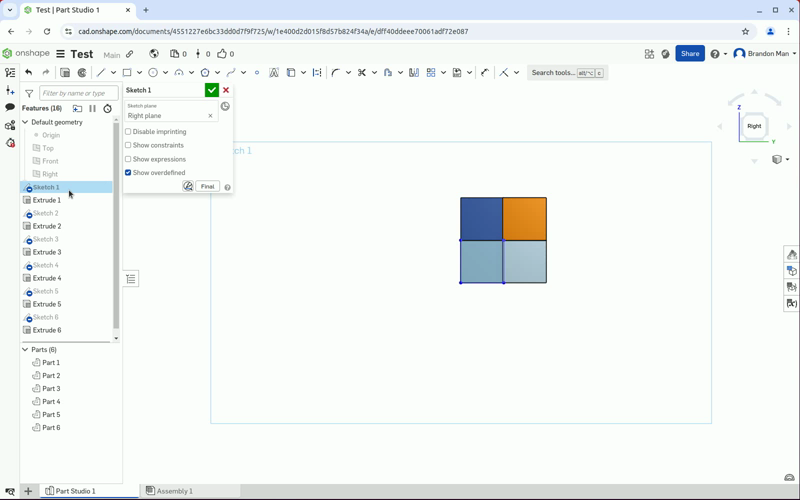
mouse_move(229, 92)
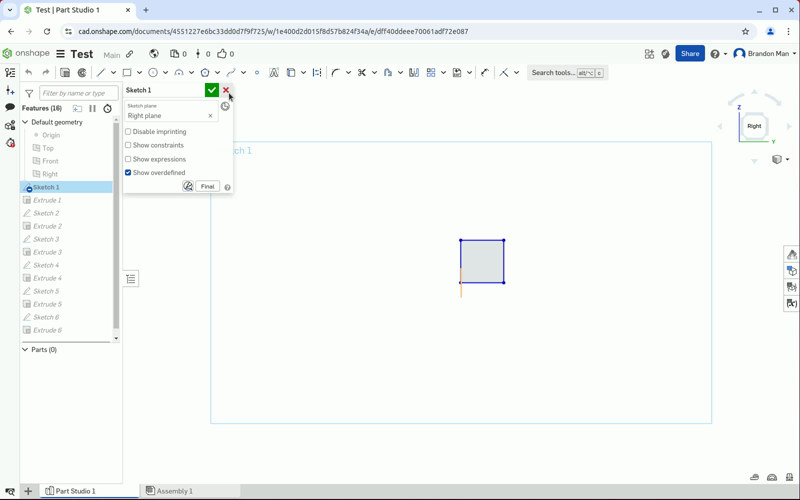
click(229, 92)
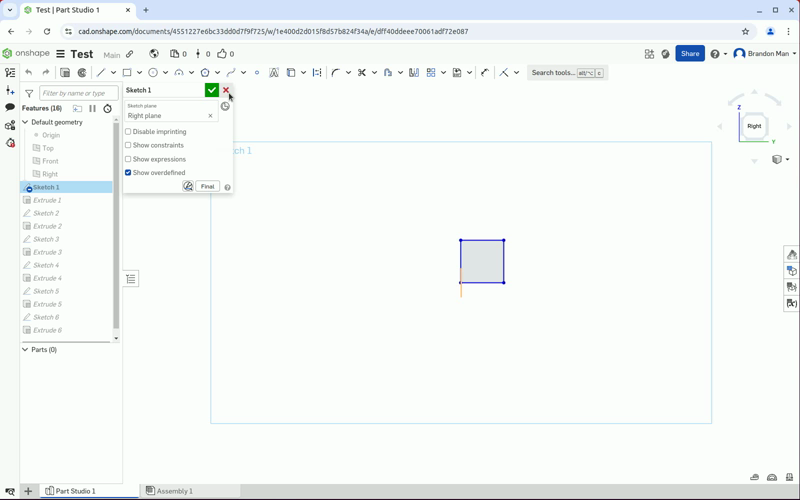
key(shift+s)
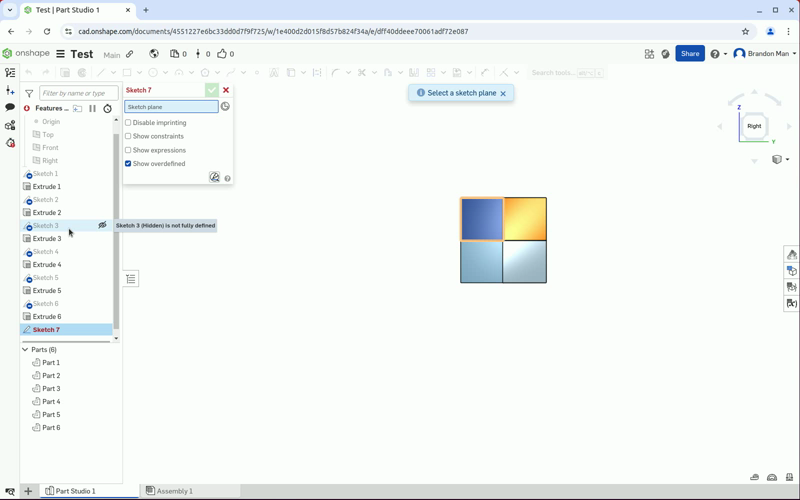
scroll(3)
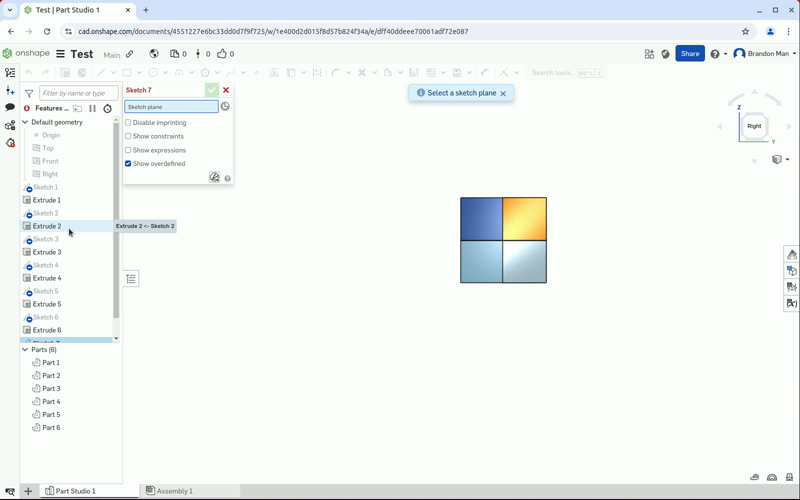
mouse_move(69, 176)
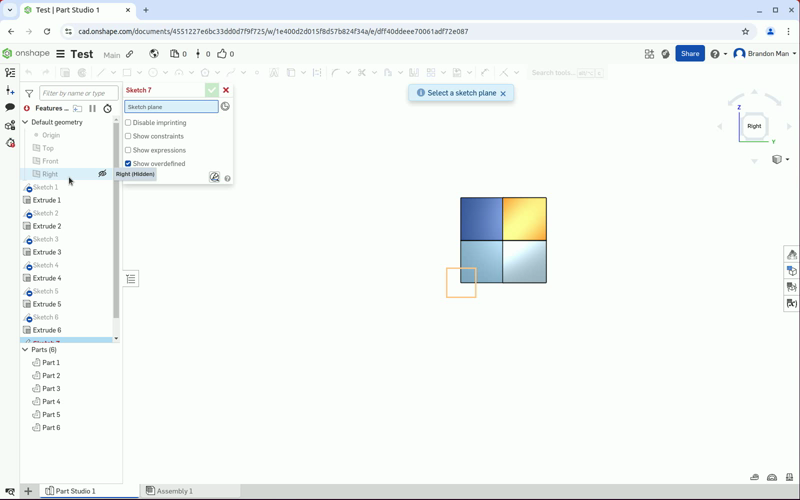
click(69, 176)
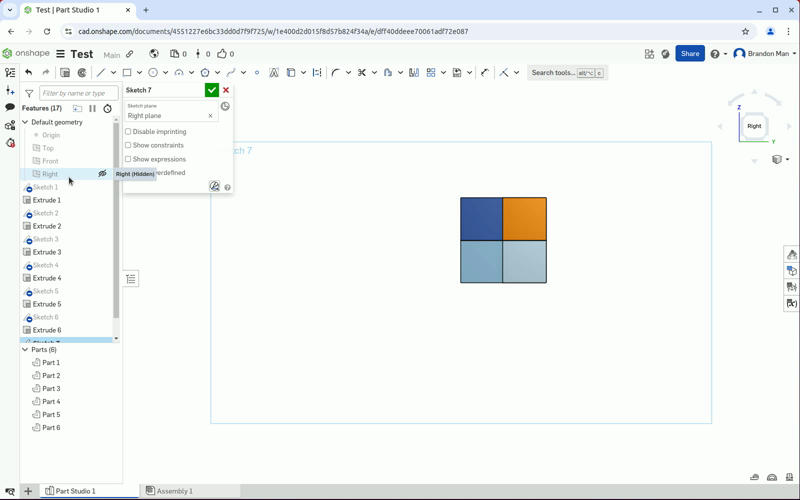
mouse_move(73, 352)
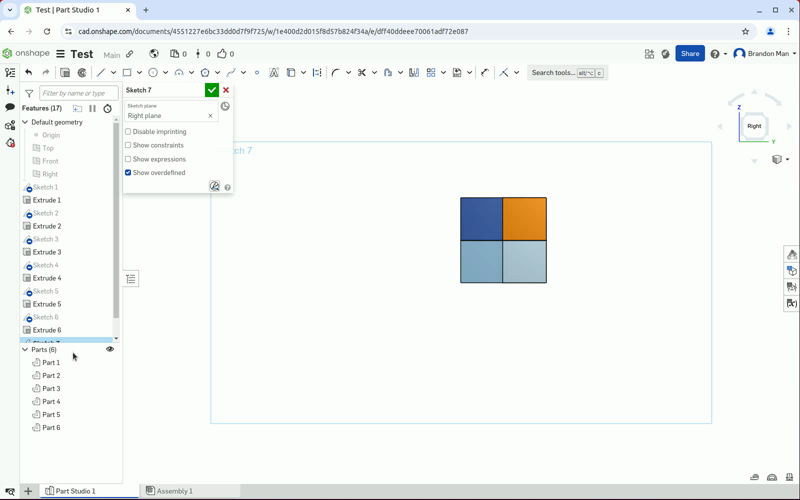
key(y)
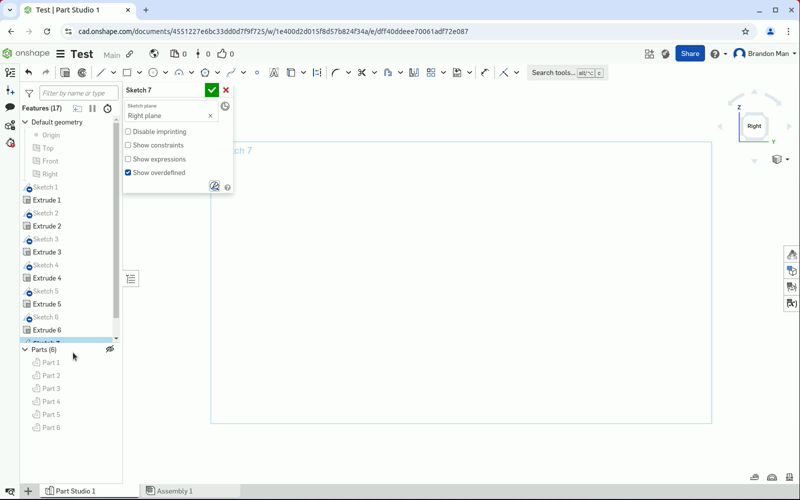
key(l)
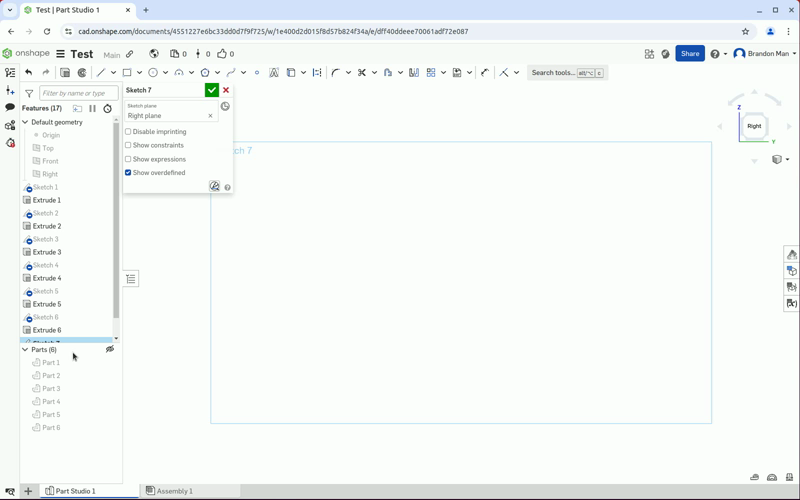
key_down(shift)
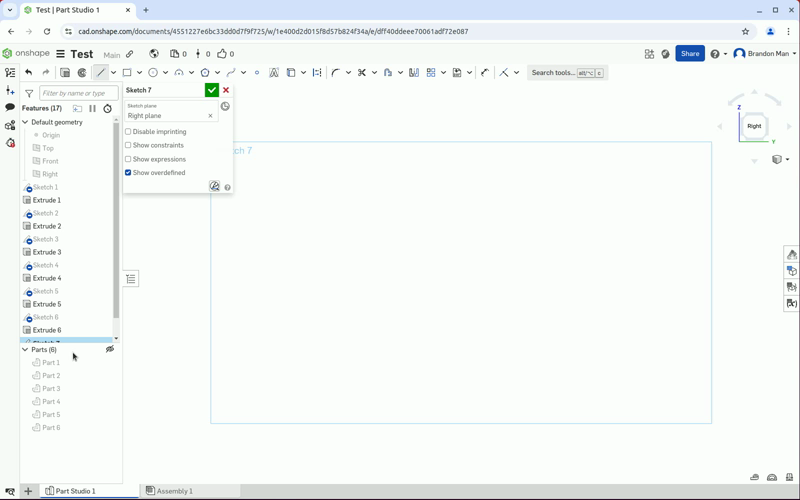
mouse_move(460, 240)
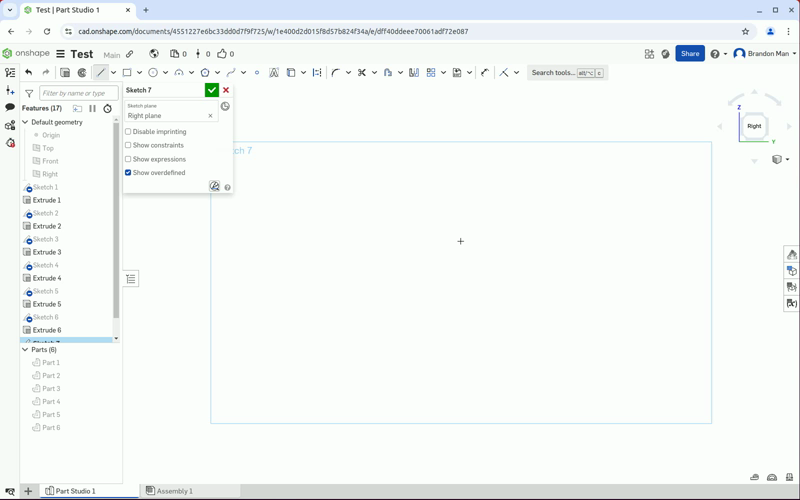
click(460, 240)
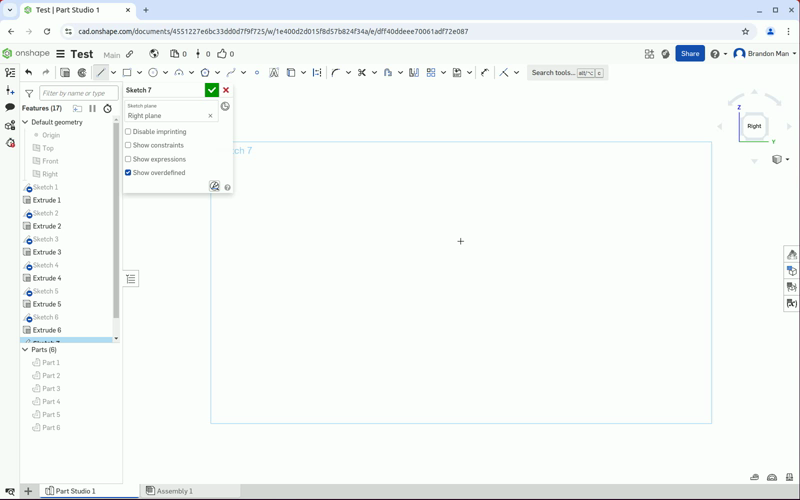
key_up(shift)
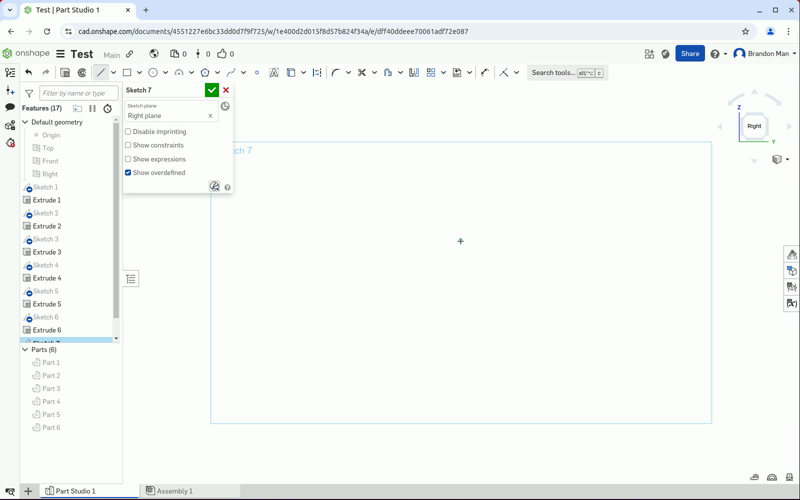
key_down(shift)
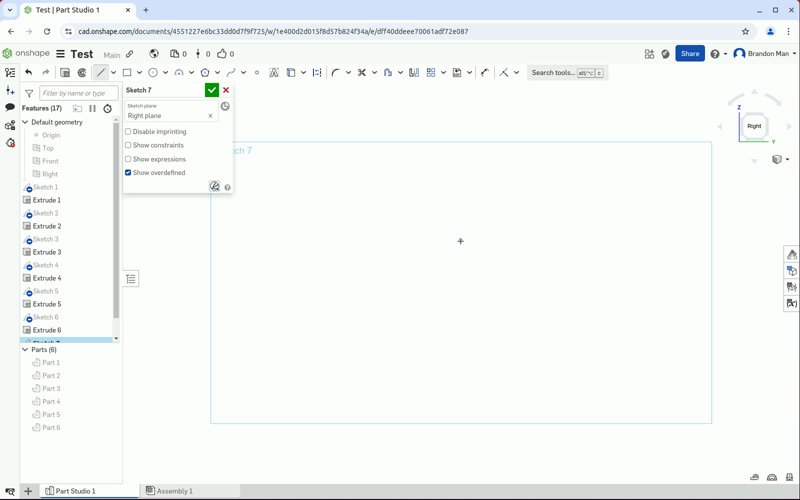
mouse_move(490, 240)
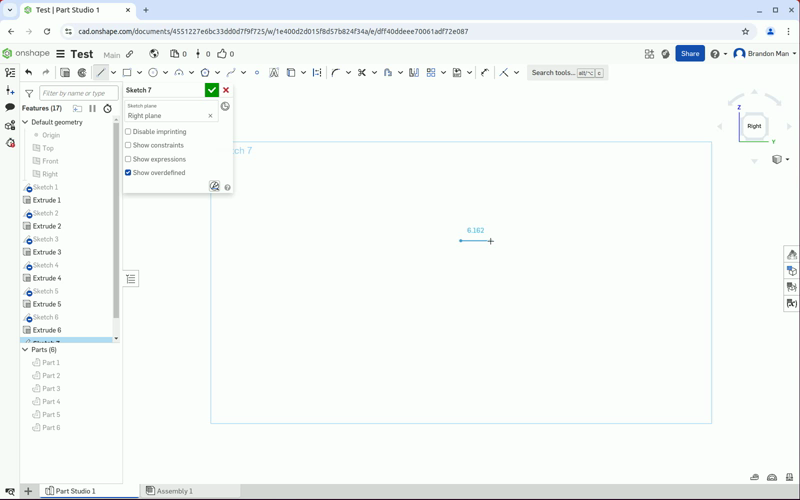
mouse_move(503, 240)
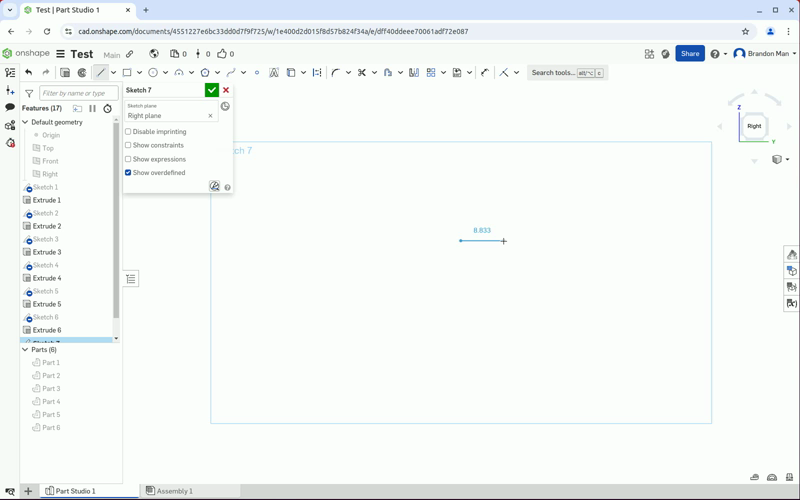
click(503, 240)
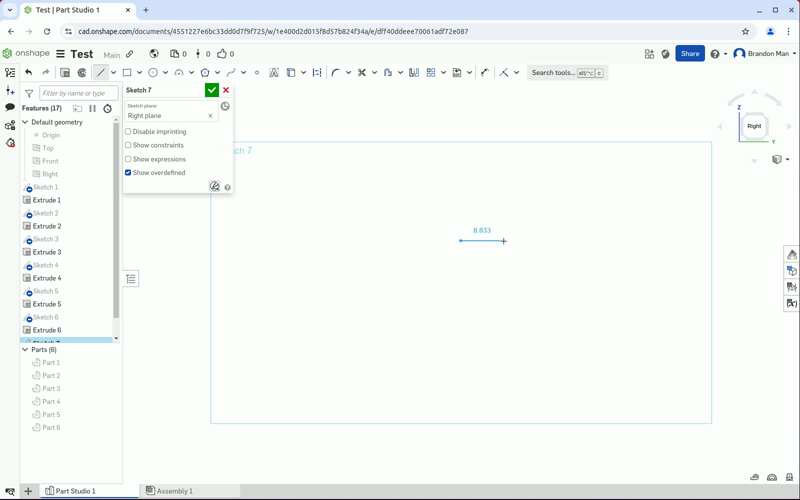
key_up(shift)
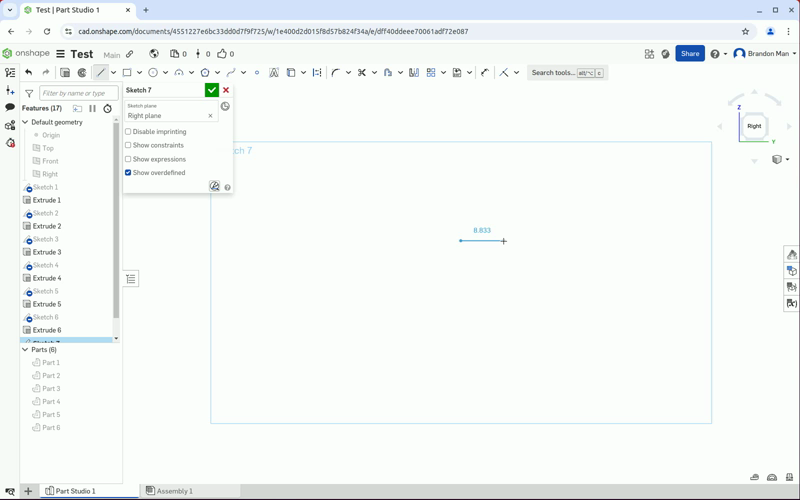
key_down(shift)
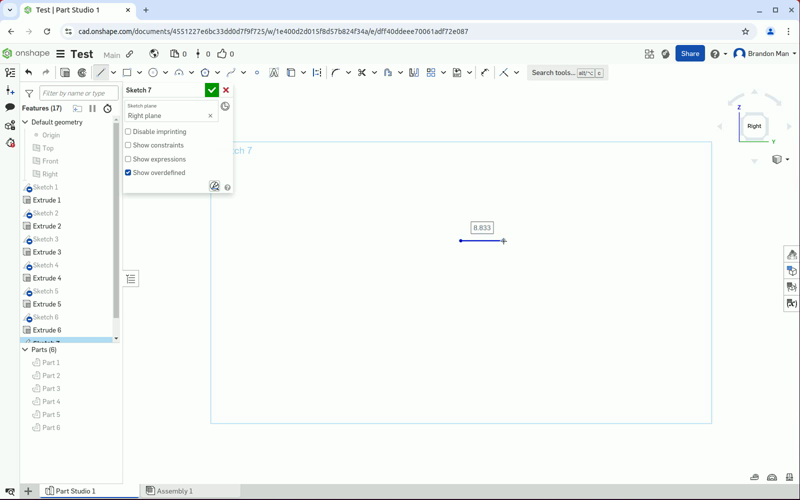
mouse_move(533, 240)
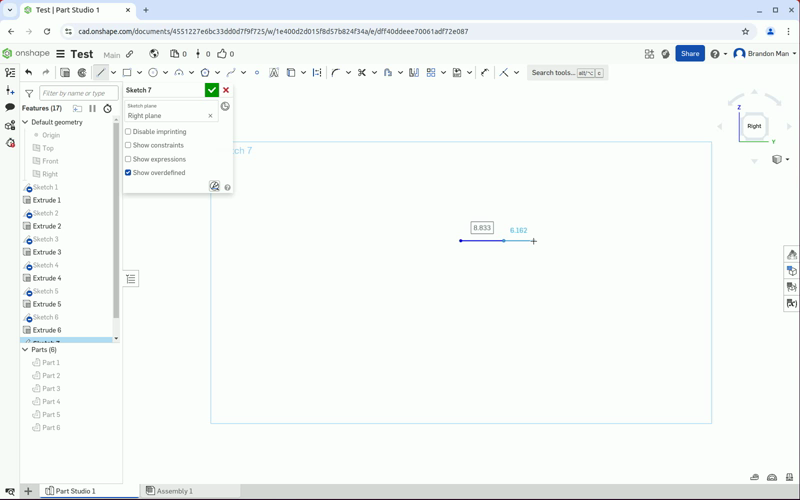
mouse_move(503, 197)
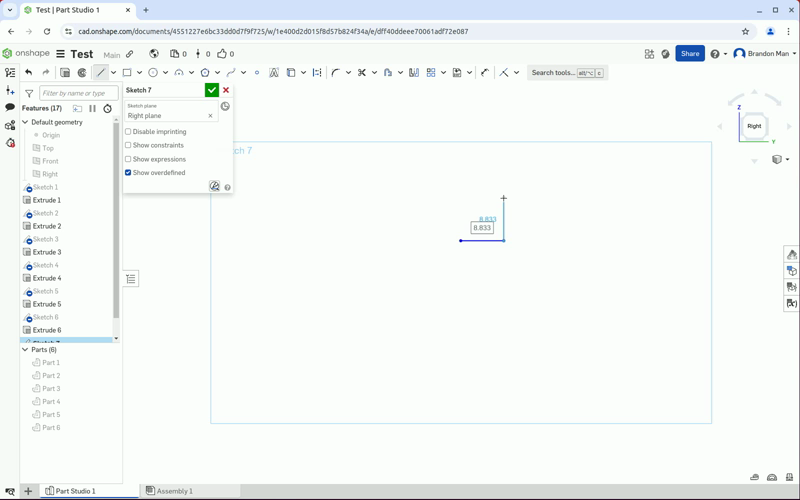
click(503, 197)
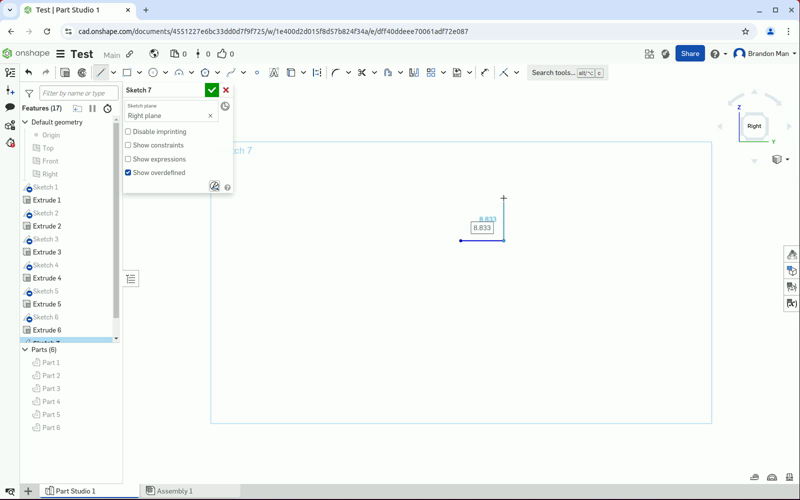
key_up(shift)
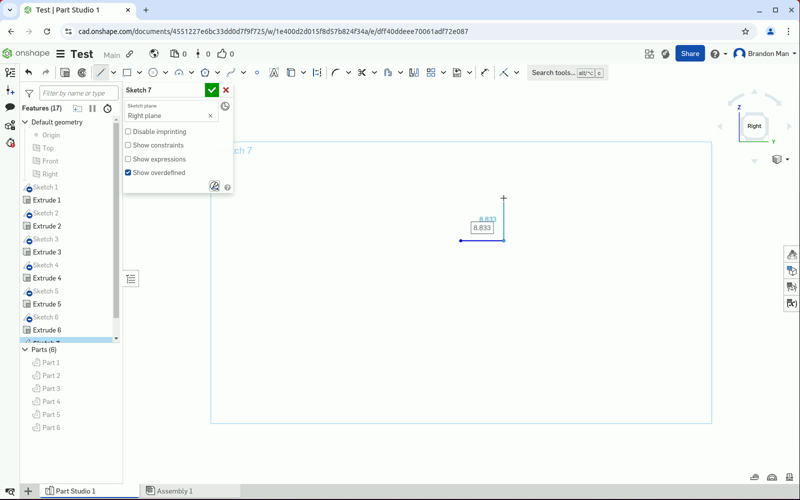
key_down(shift)
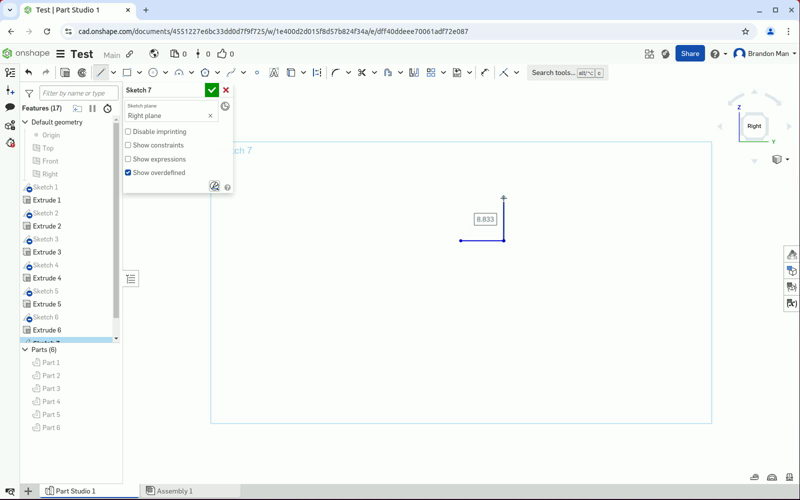
mouse_move(533, 197)
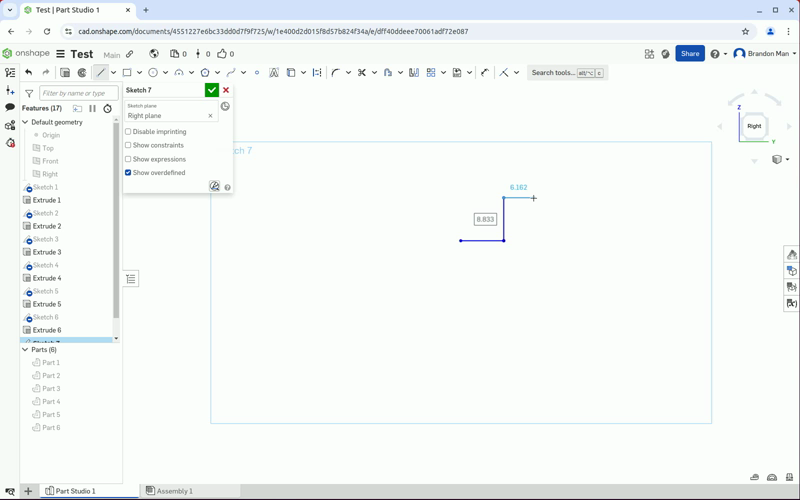
mouse_move(460, 197)
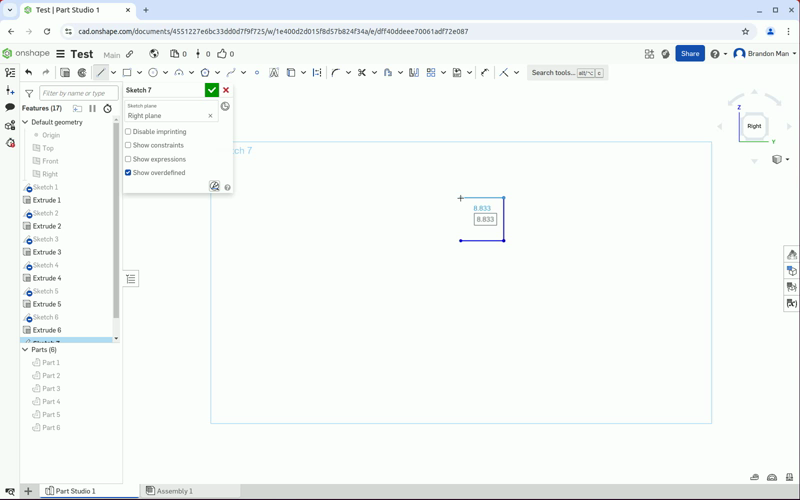
click(460, 197)
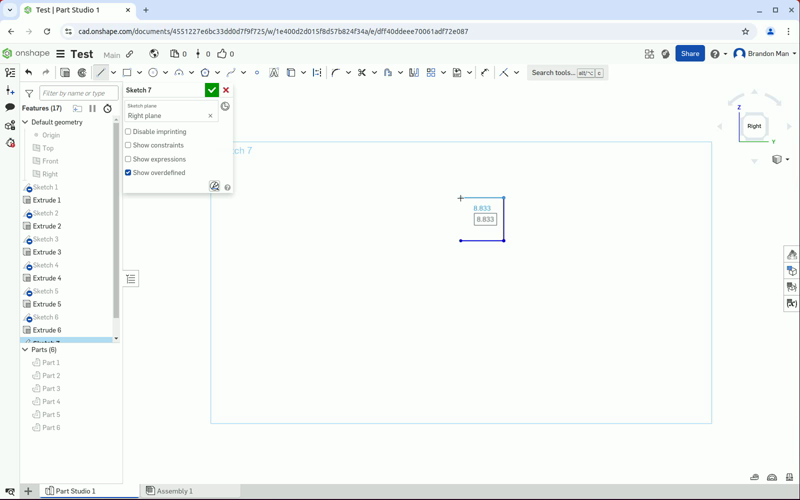
key_up(shift)
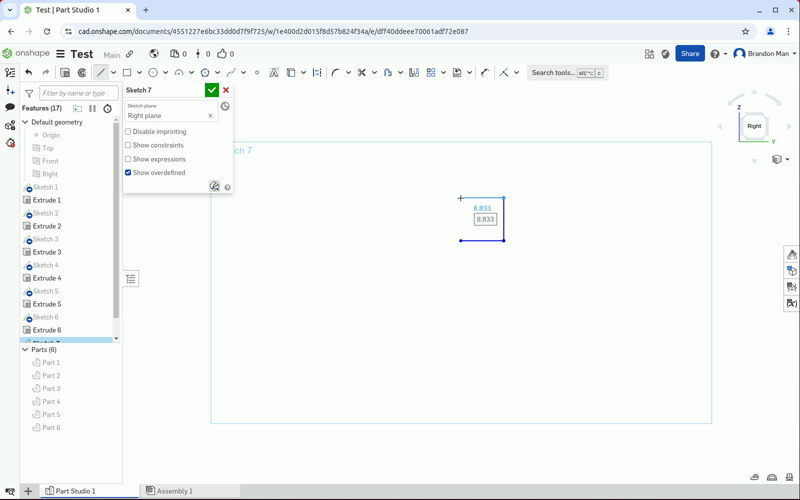
mouse_move(490, 197)
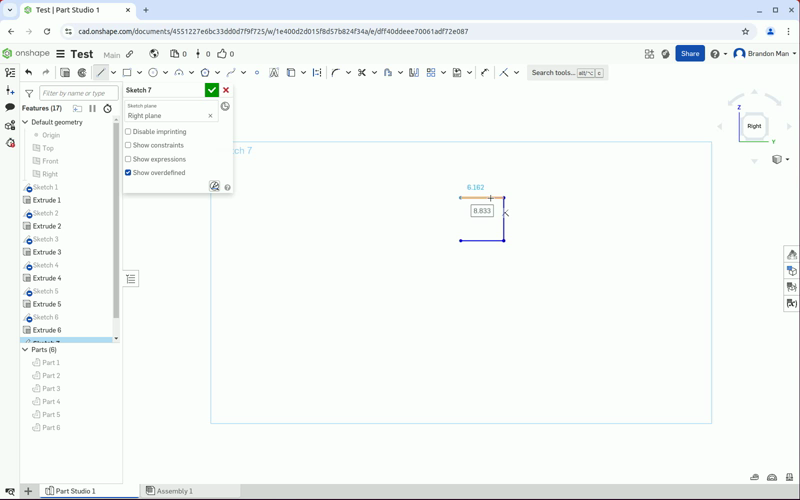
key_down(shift)
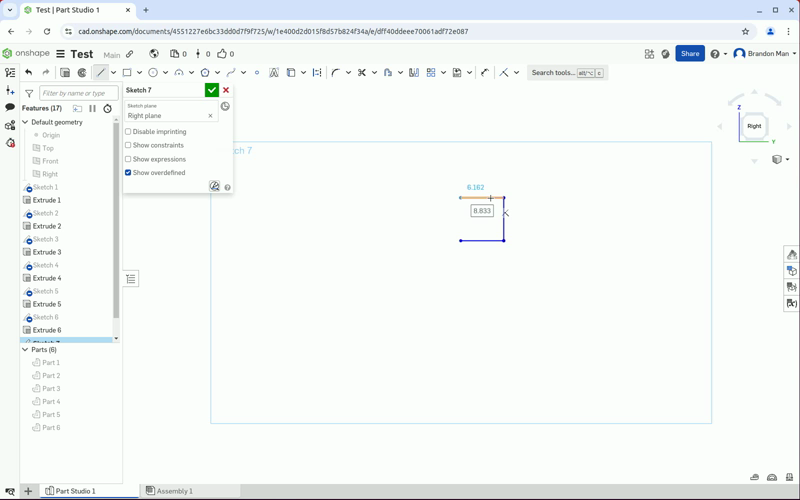
mouse_move(460, 240)
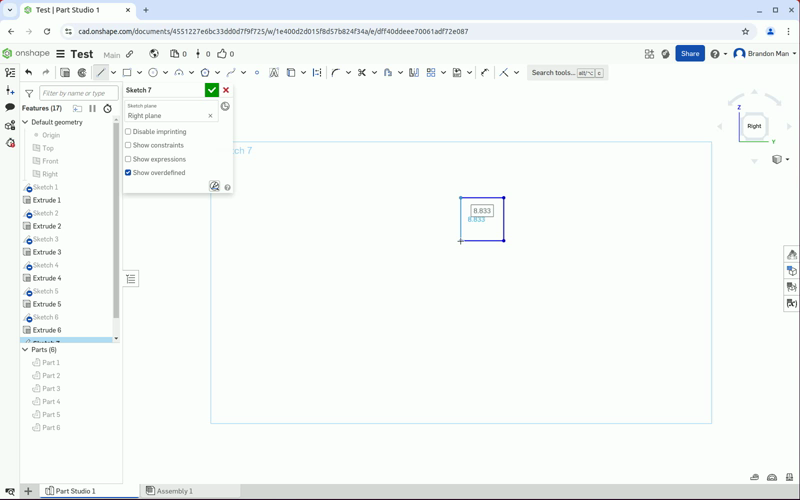
key_up(shift)
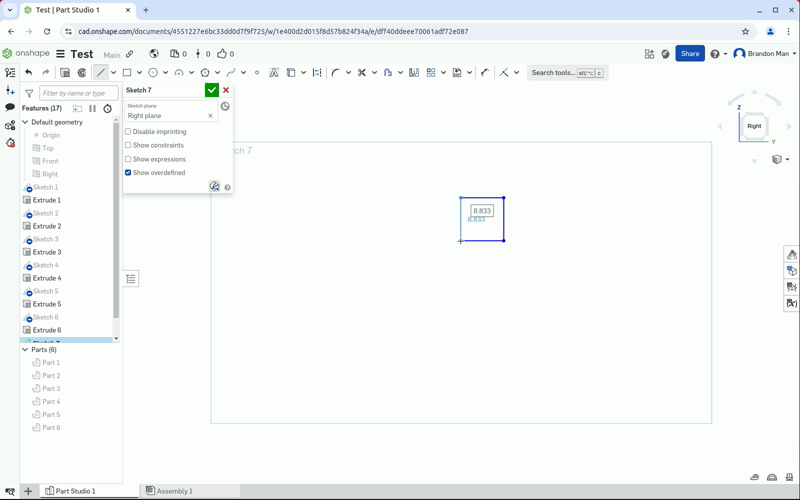
click(460, 240)
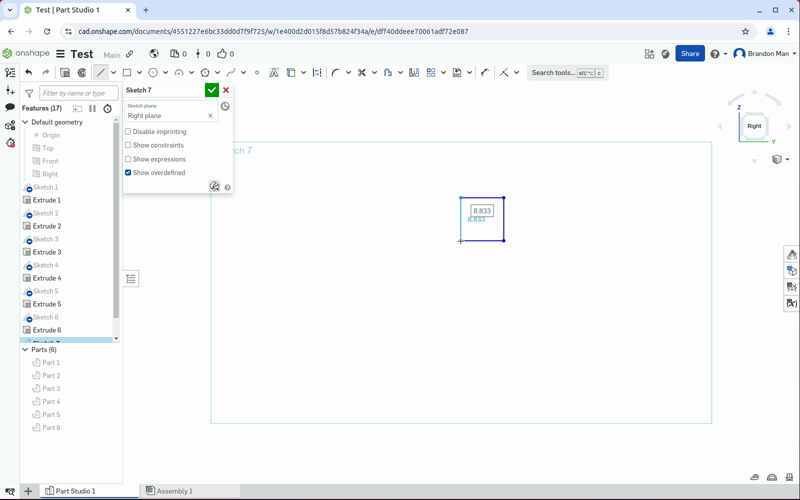
key(esc)
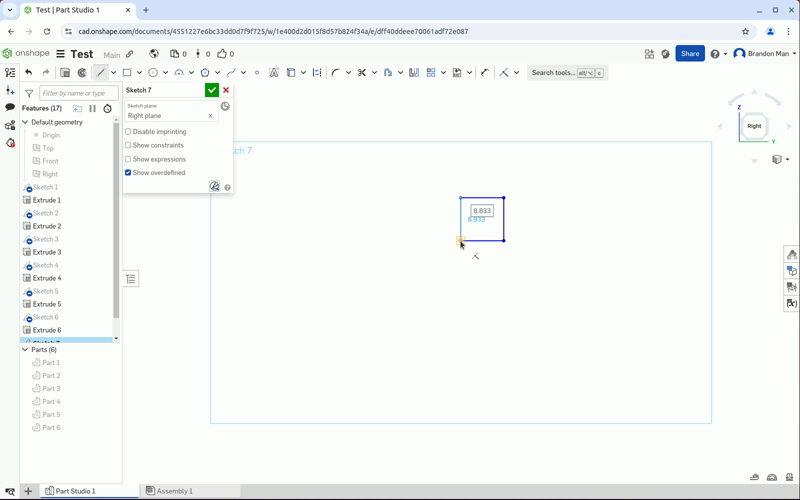
mouse_move(491, 211)
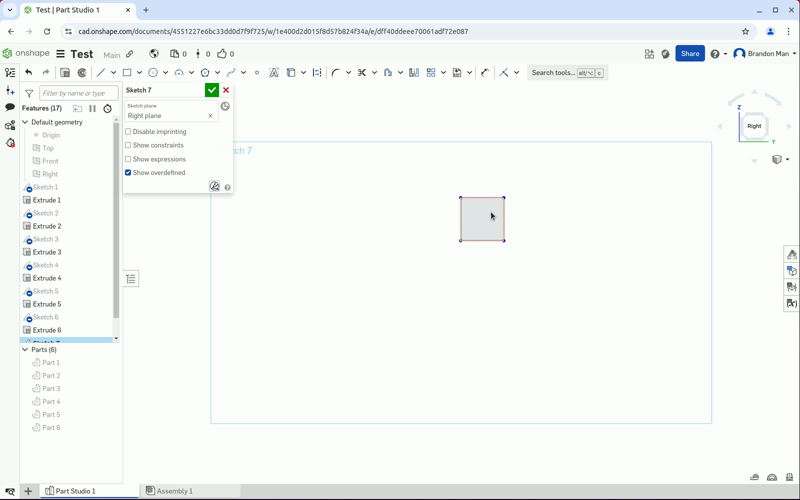
click(491, 211)
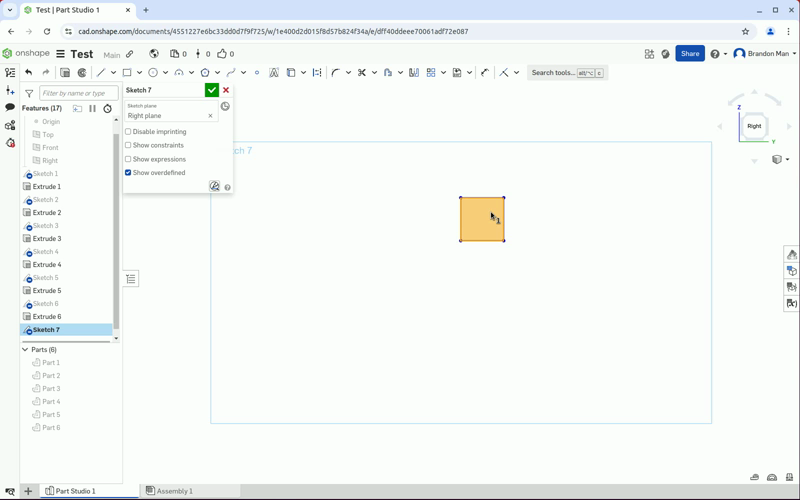
mouse_move(73, 352)
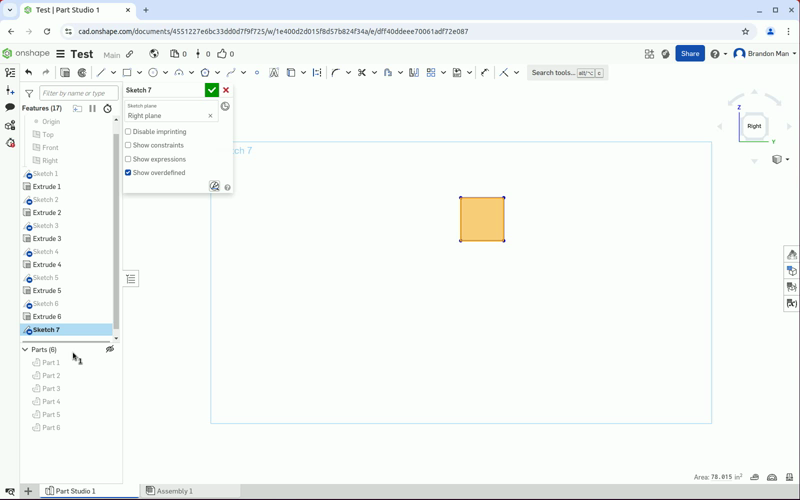
key(shift+y)
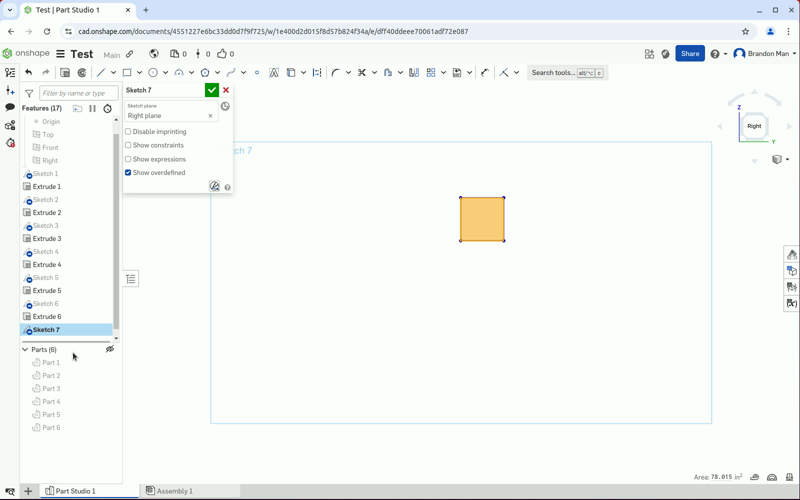
key(shift+e)
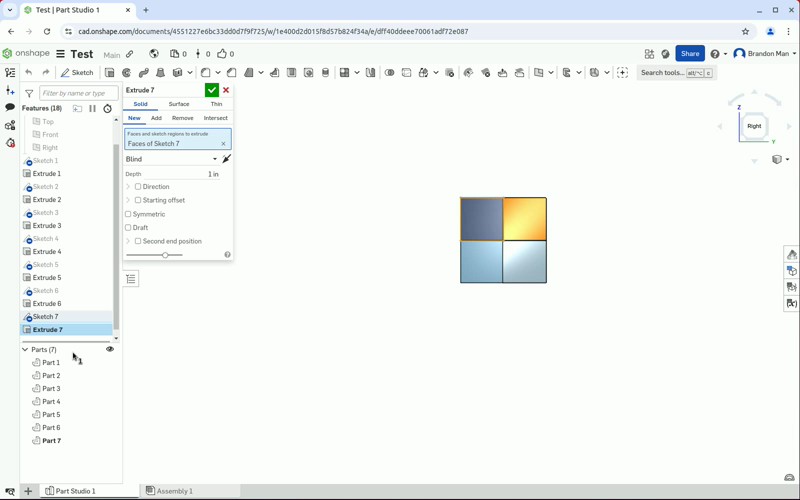
mouse_move(143, 106)
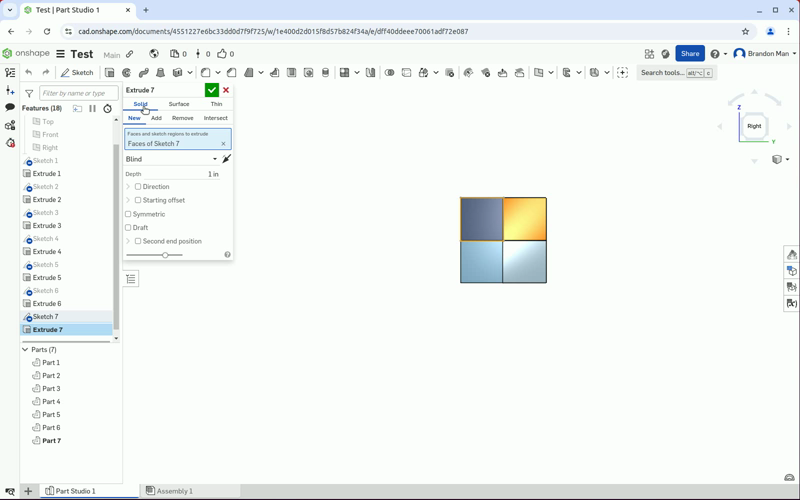
click(143, 106)
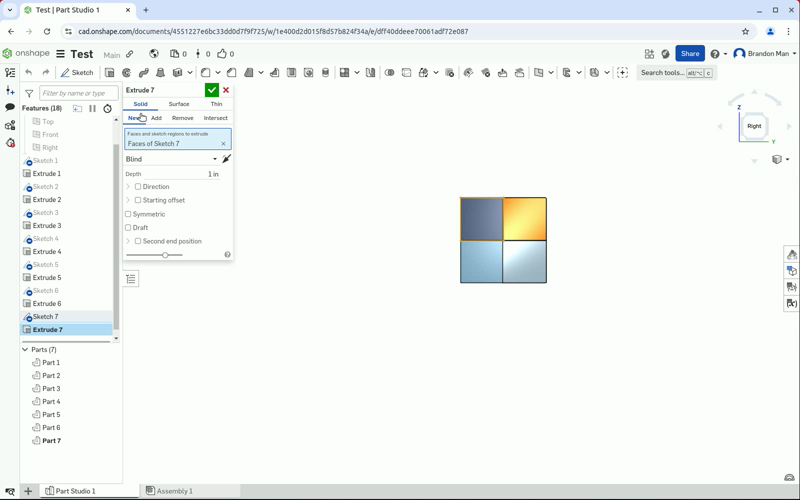
mouse_move(137, 120)
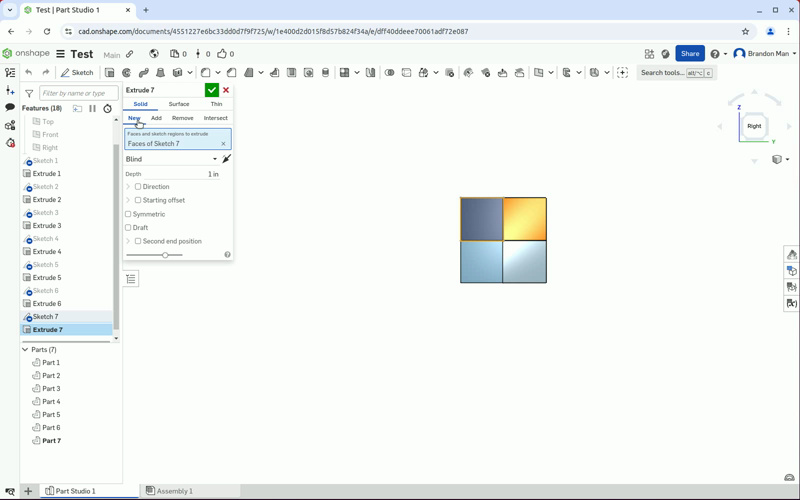
click(137, 120)
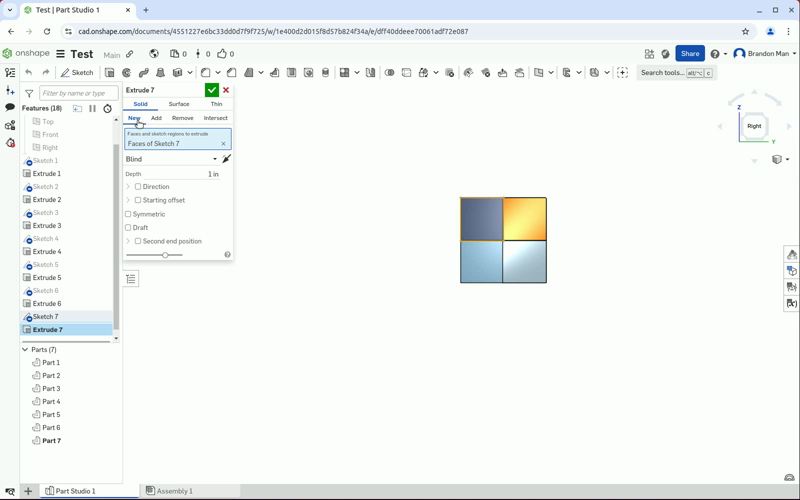
key(tab, 4)
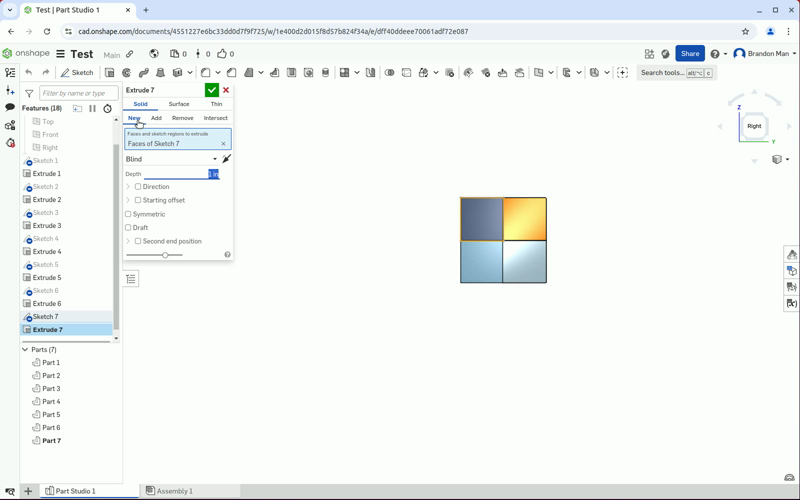
text(23.108)
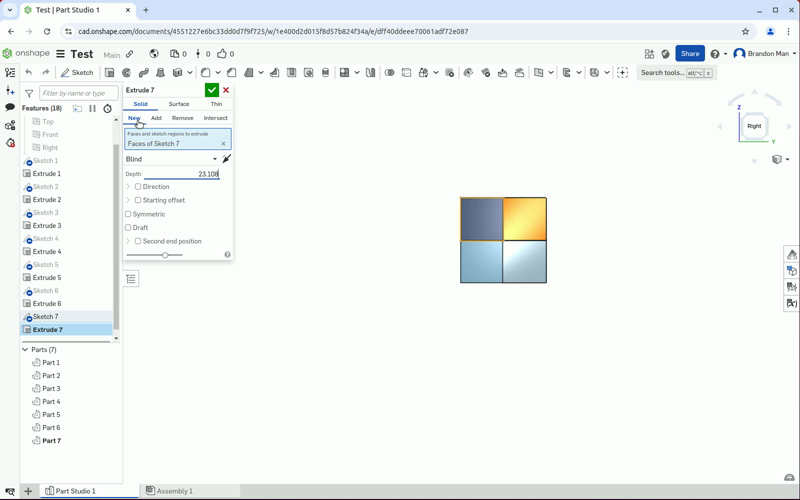
key(enter)
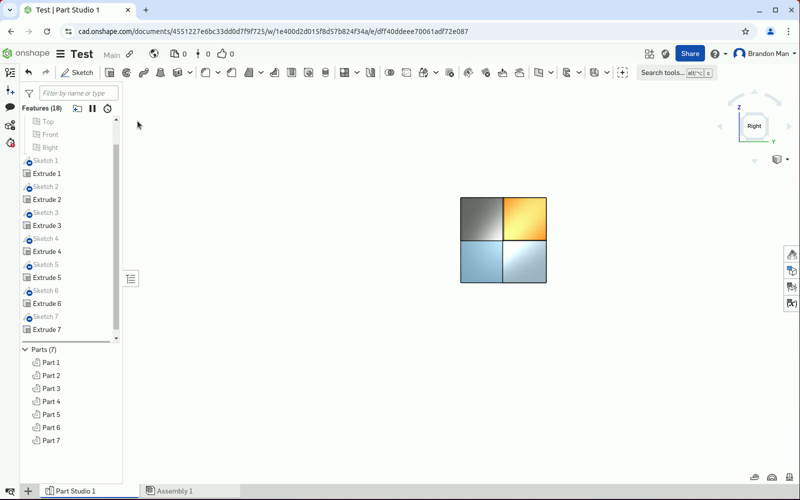
key(shift+h)
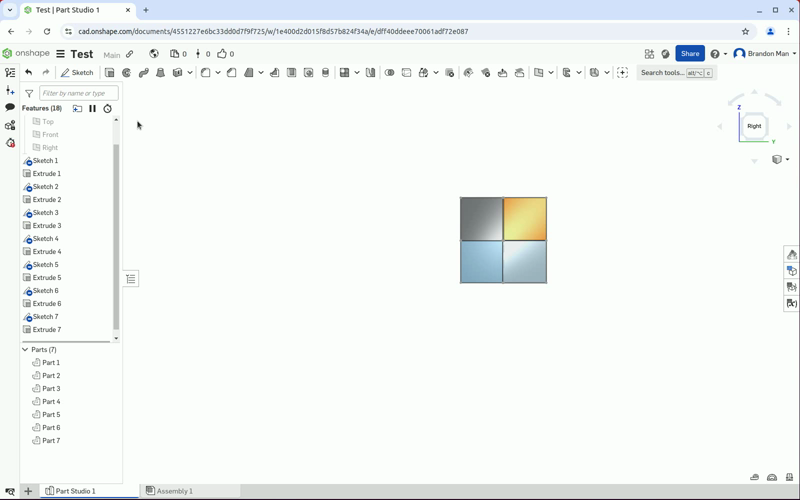
key(shift+h)
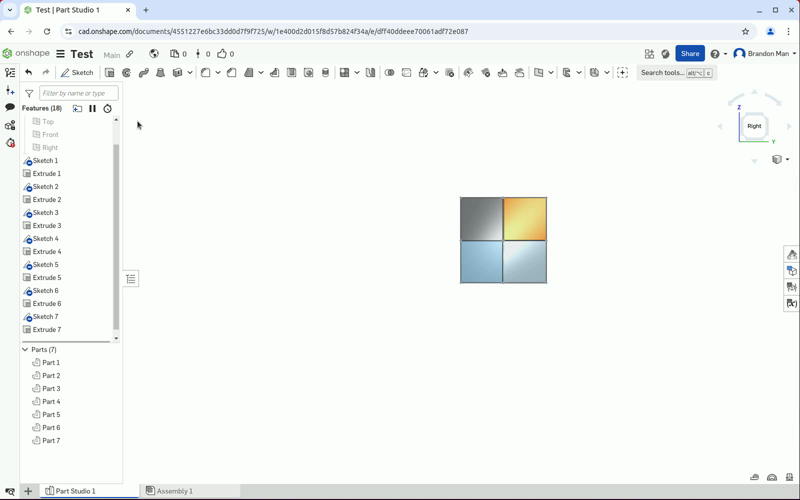
key(shift+7)
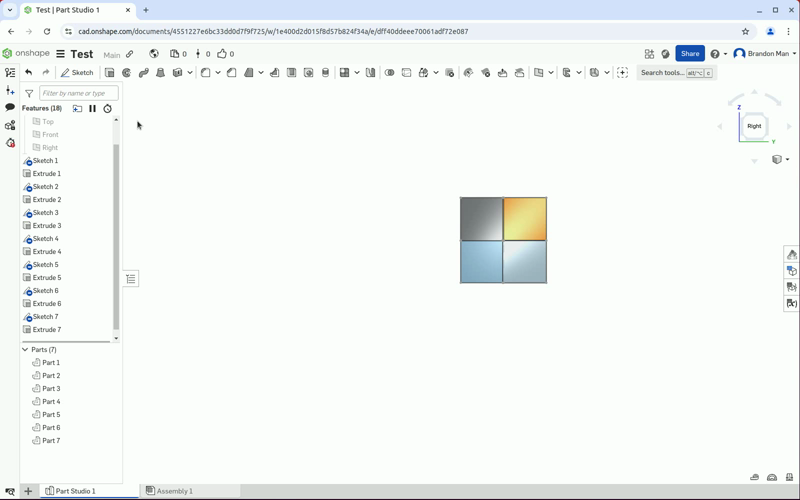
key(right, 2)
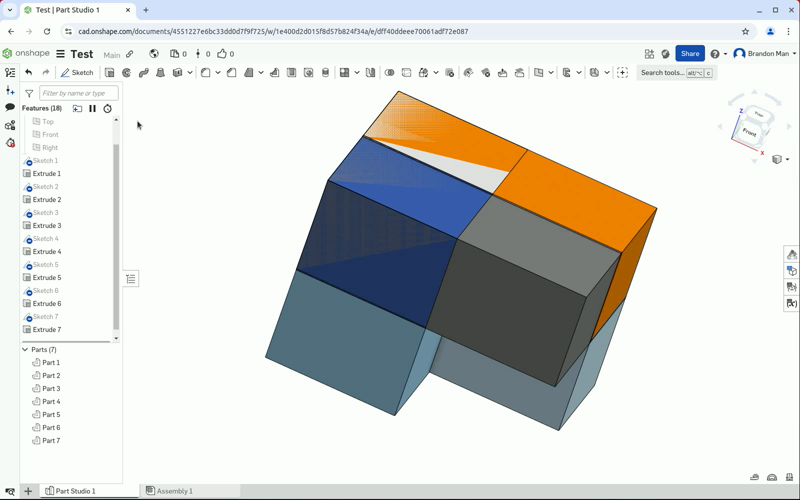
key(down, 2)
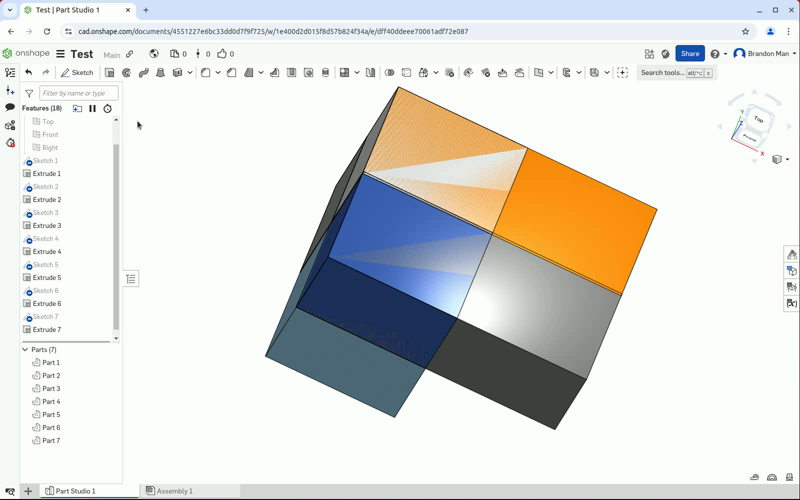
key(up, 2)
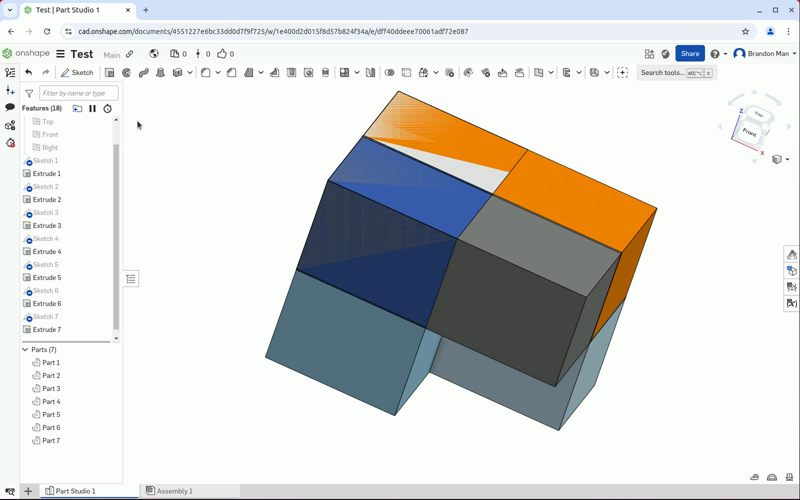
key(left, 2)
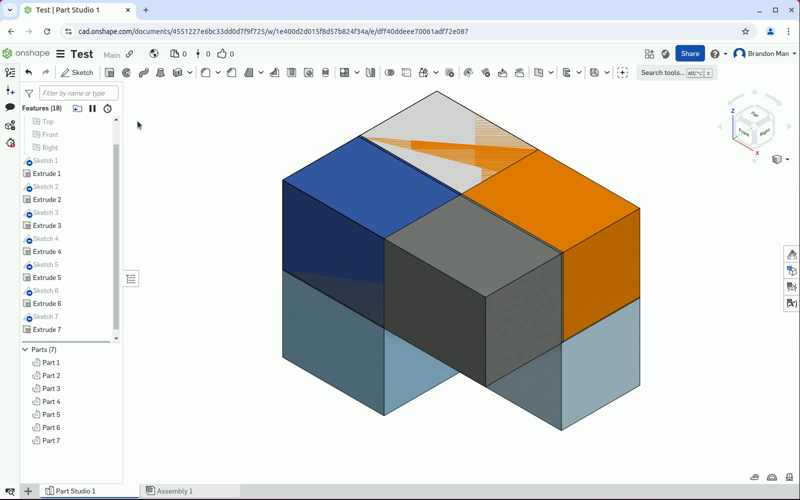
mouse_move(69, 163)
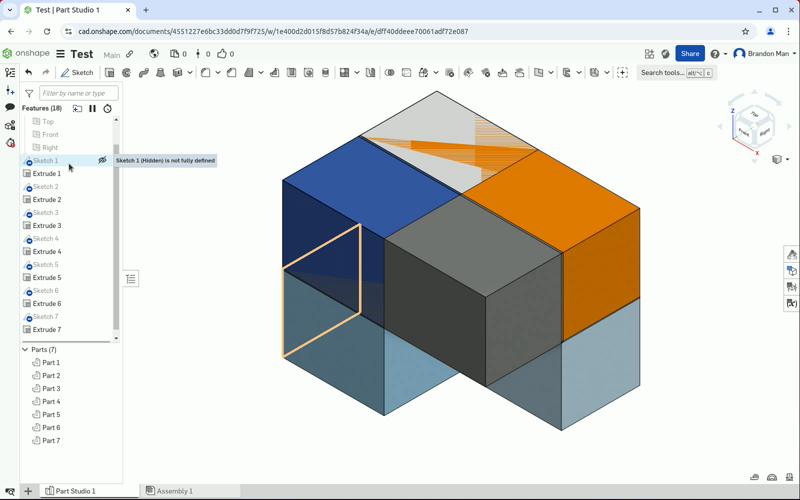
click(69, 163)